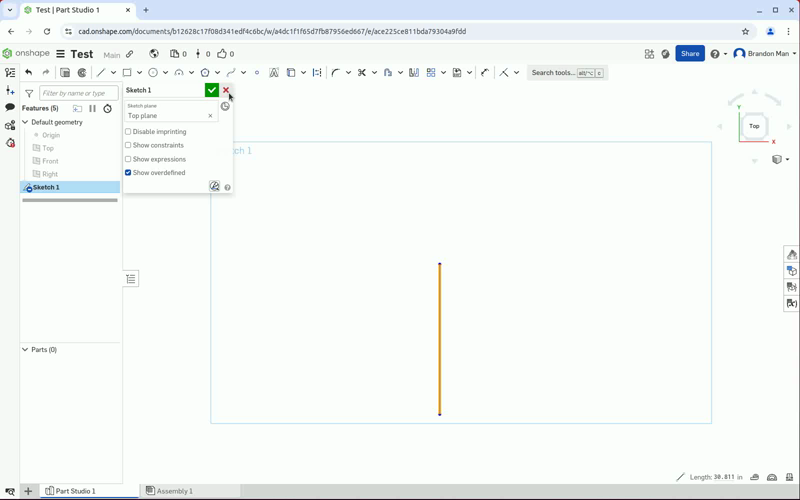
key(shift+h)
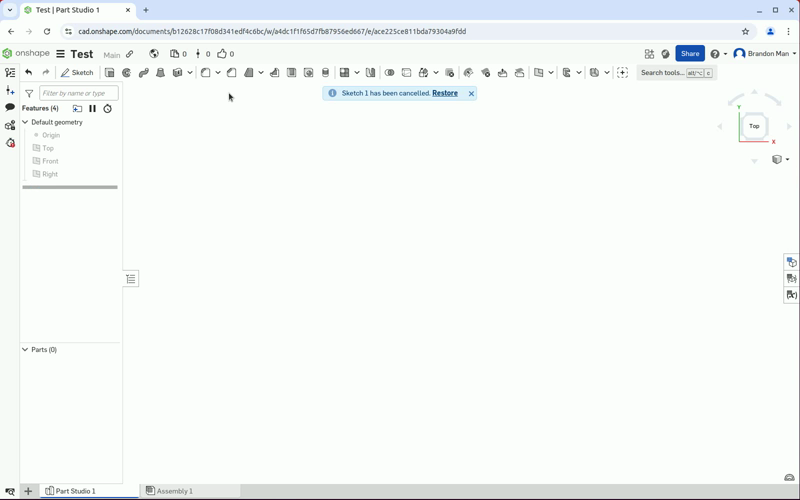
mouse_move(73, 352)
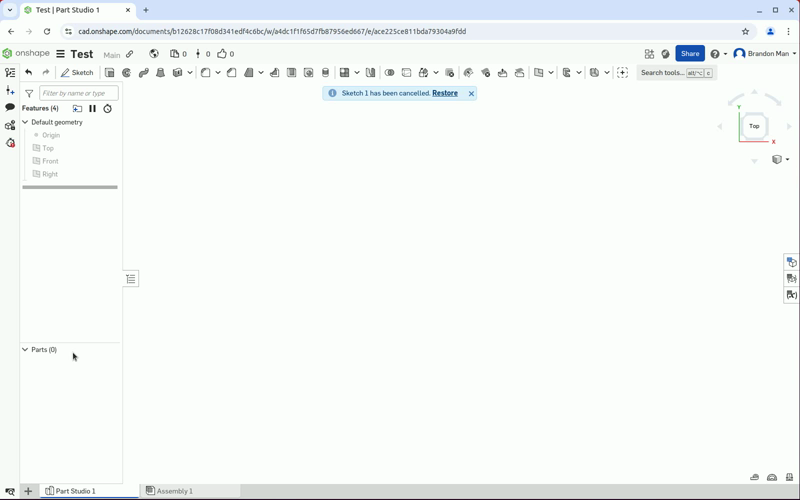
key(y)
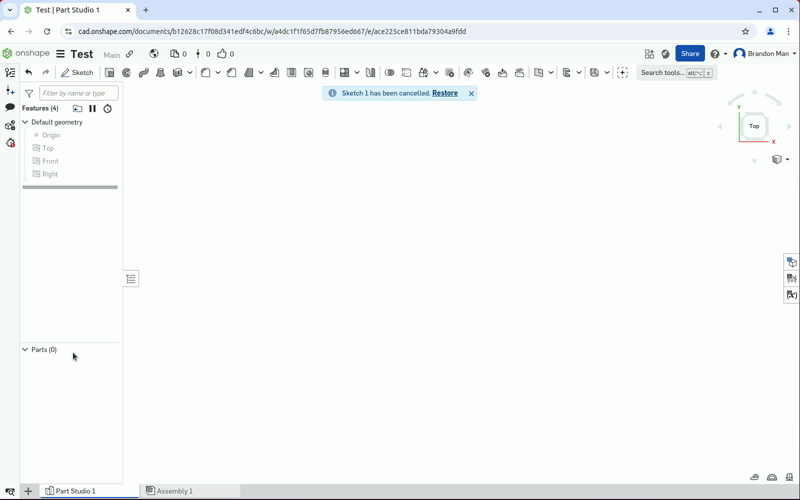
key(shift+p)
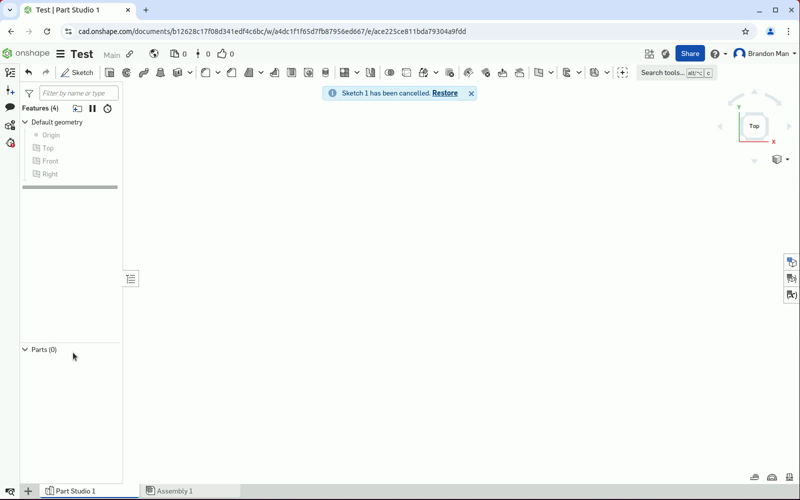
key(space)
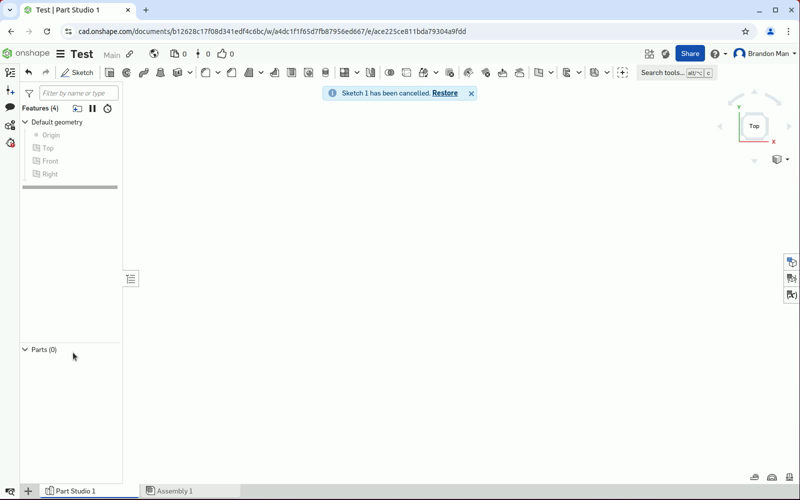
key_down(shift)
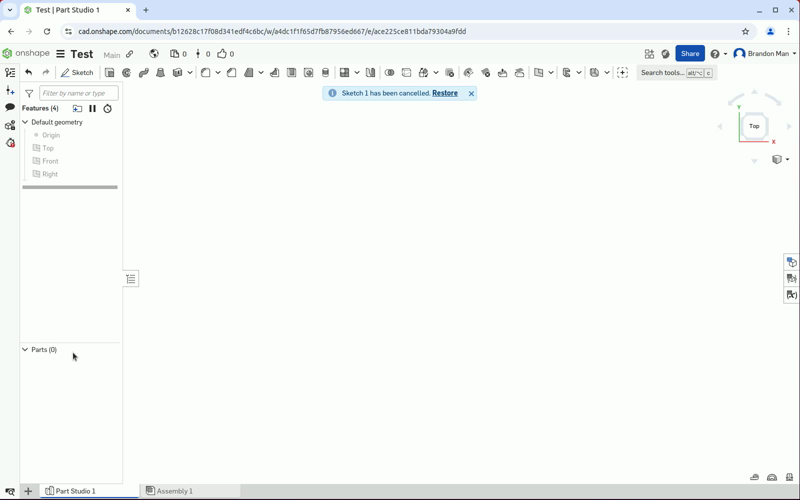
key(up)
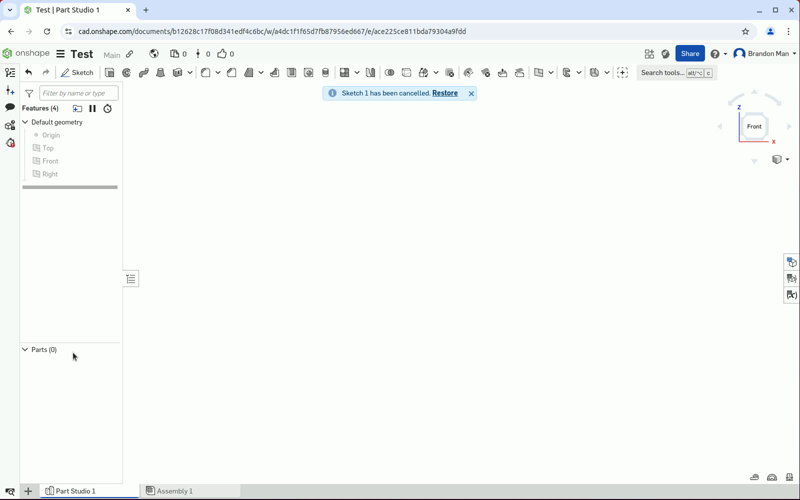
key_up(shift)
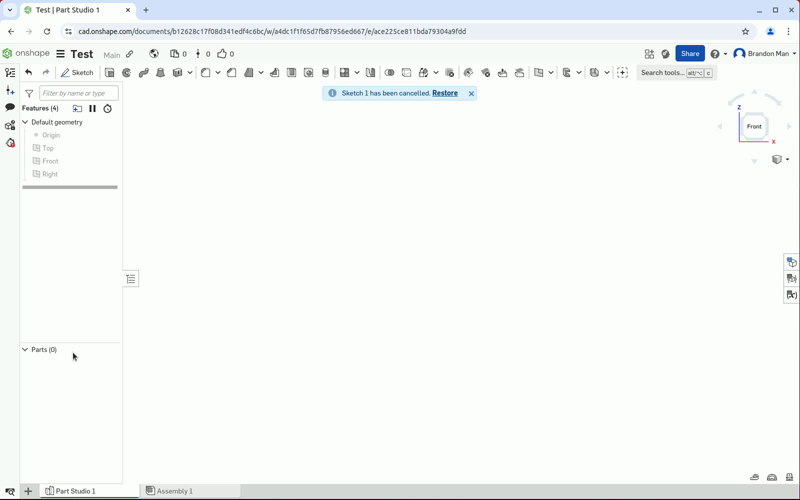
mouse_move(73, 352)
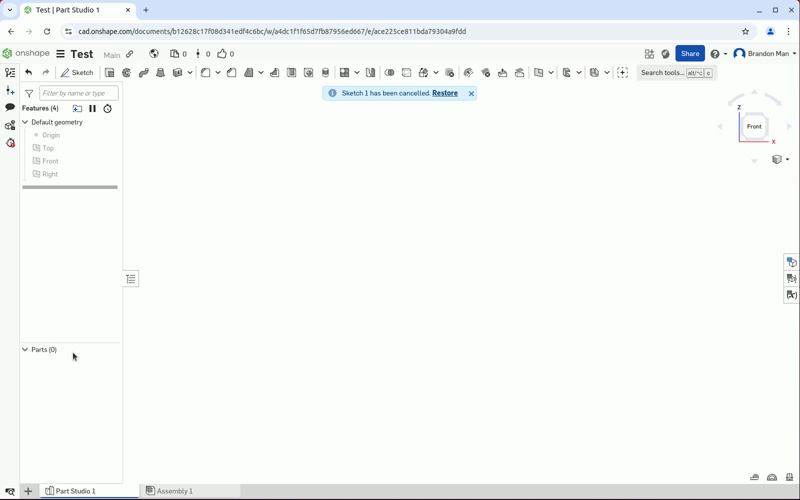
key(shift+y)
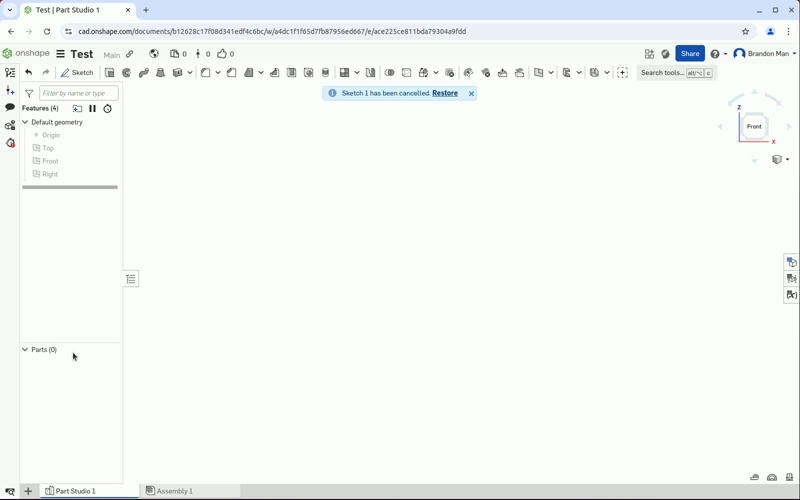
key(shift+s)
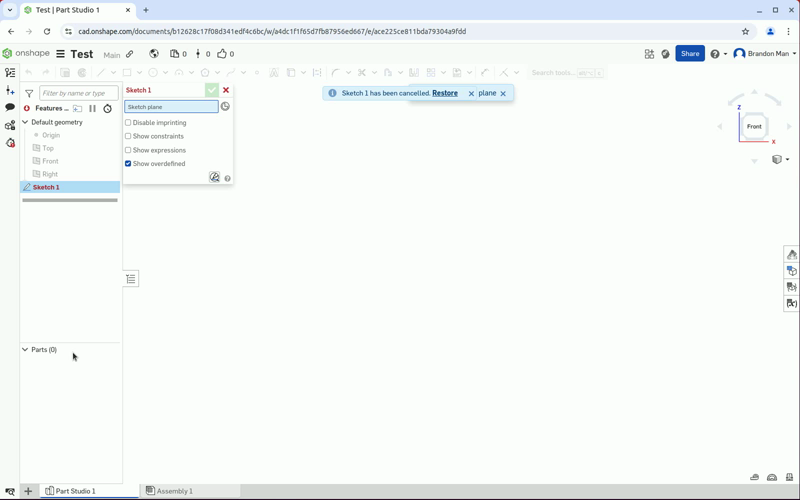
mouse_move(73, 163)
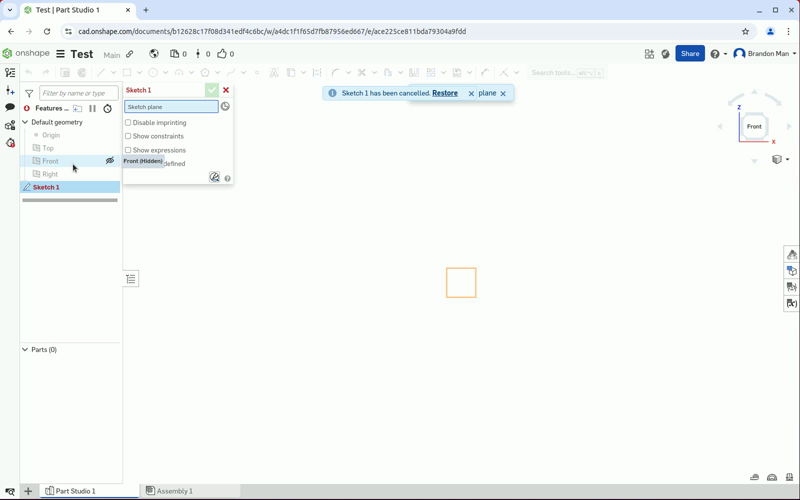
click(73, 163)
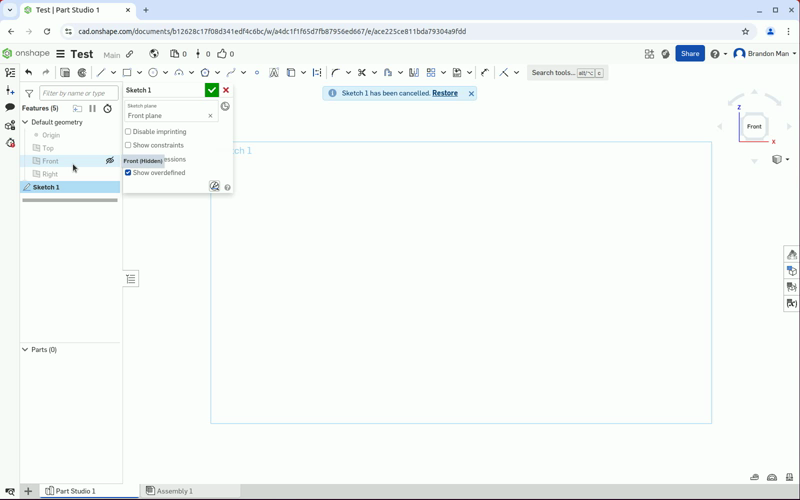
mouse_move(73, 352)
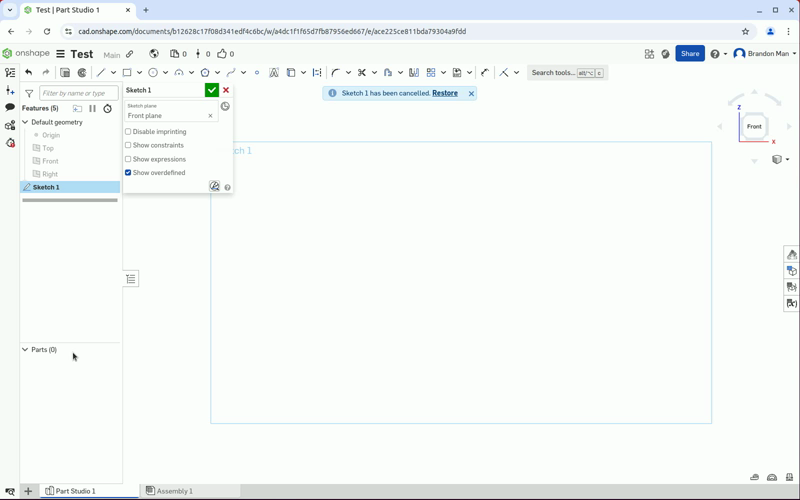
key(y)
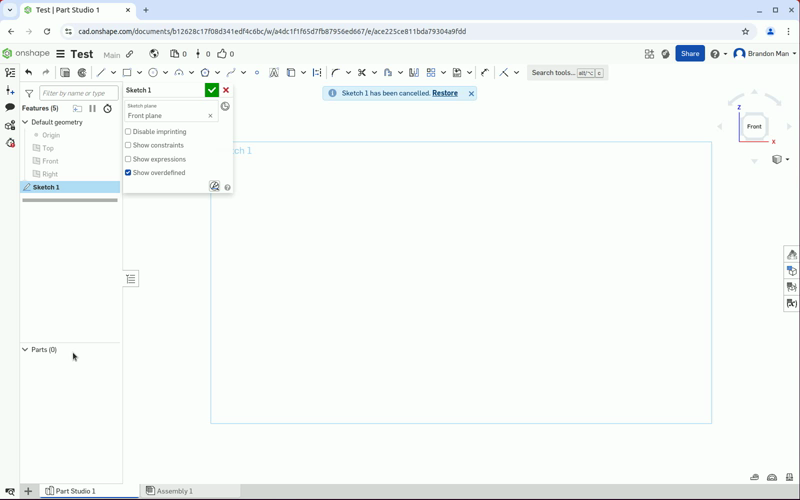
key(l)
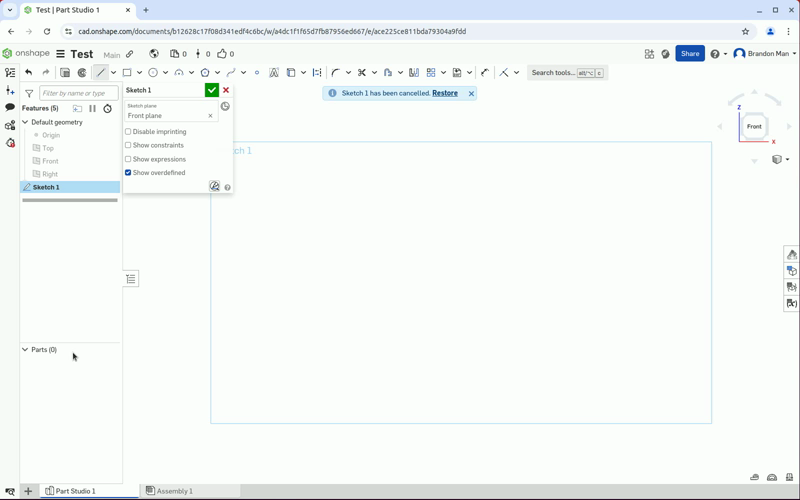
key_down(shift)
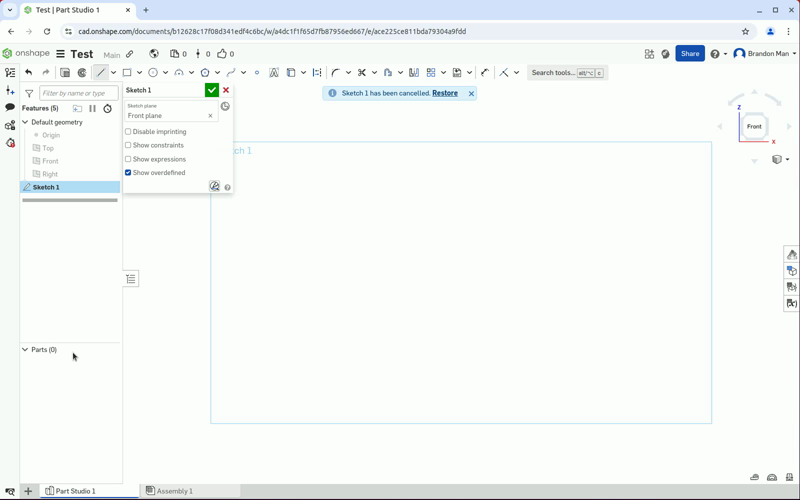
mouse_move(470, 212)
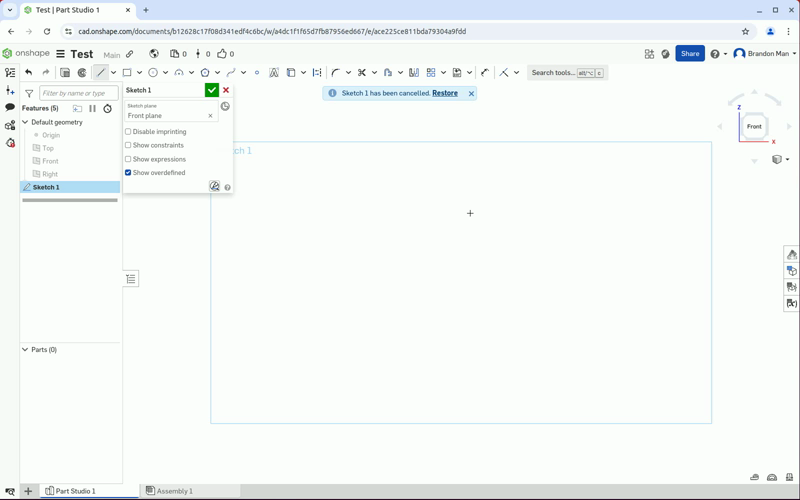
click(470, 212)
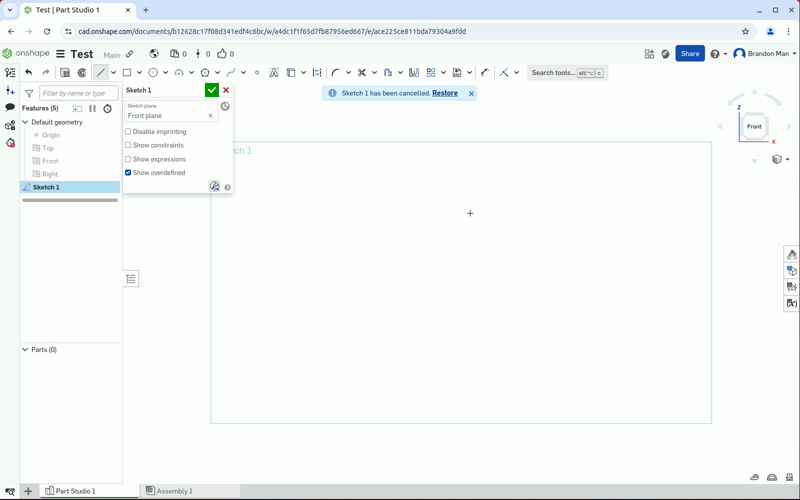
key_up(shift)
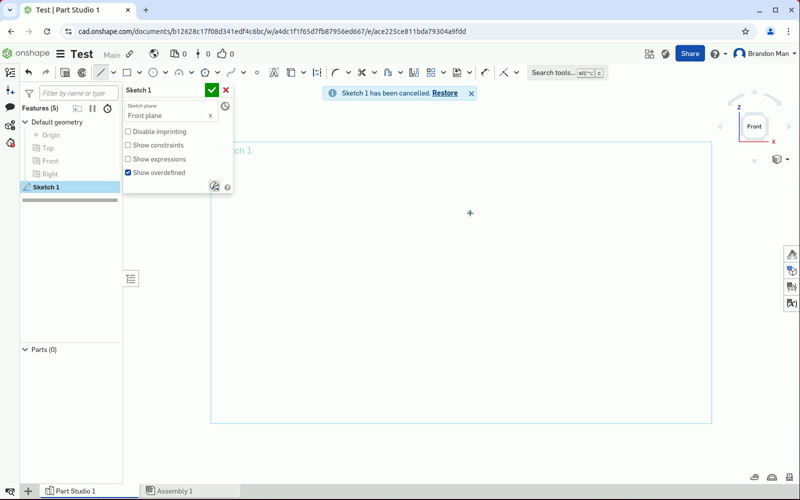
key_down(shift)
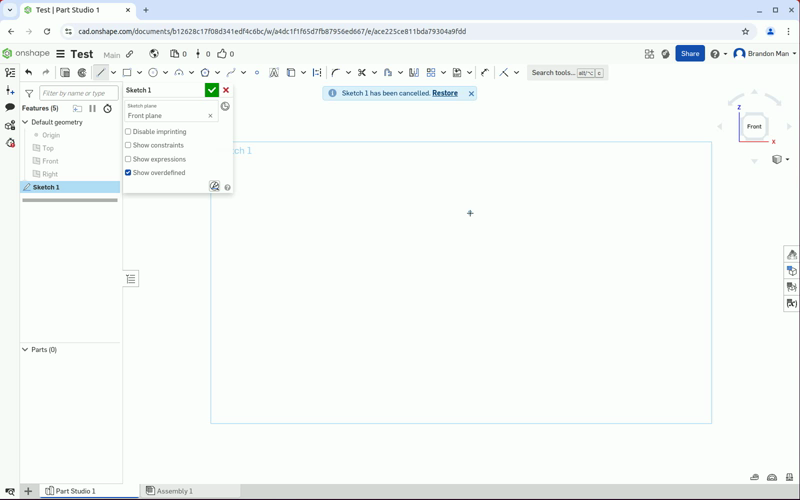
mouse_move(500, 212)
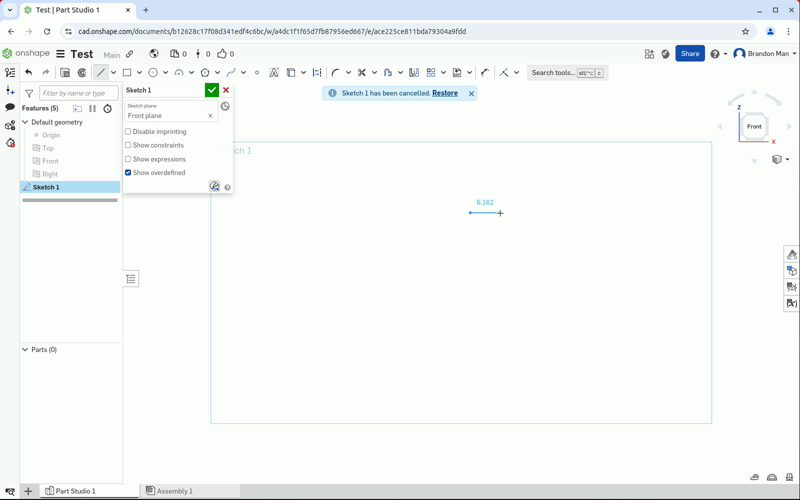
mouse_move(472, 212)
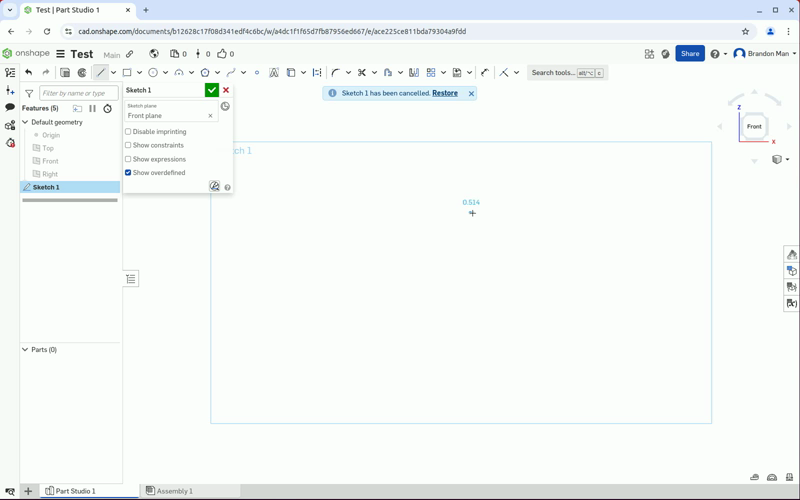
scroll(6)
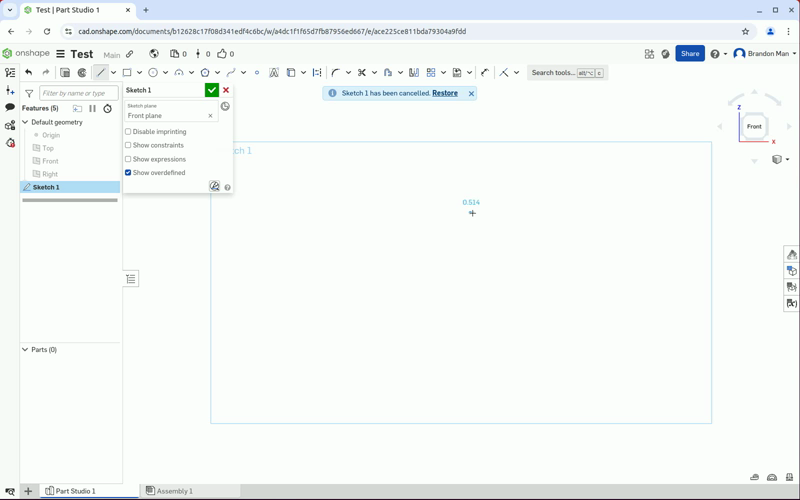
scroll(6)
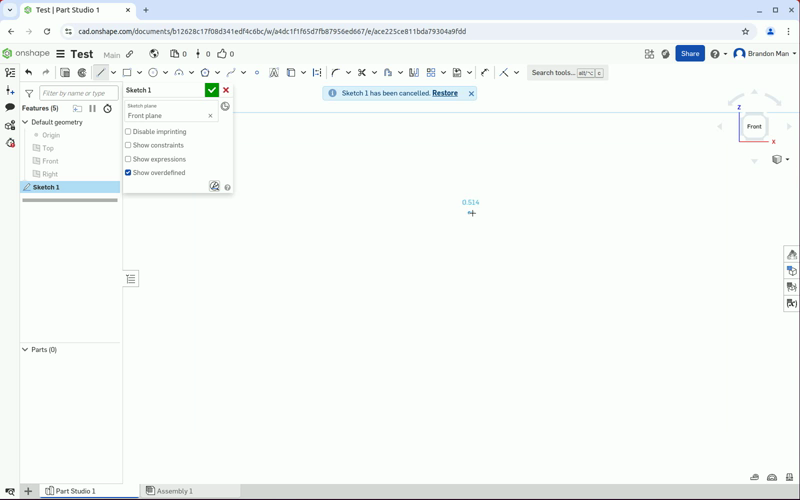
scroll(6)
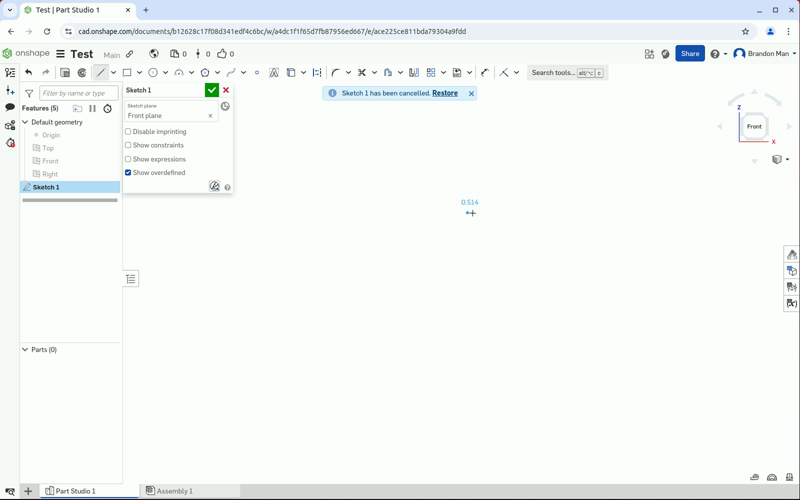
scroll(6)
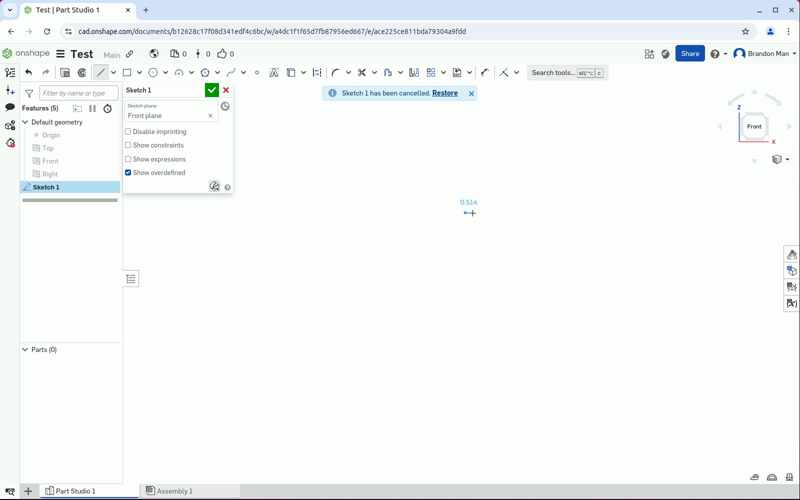
scroll(6)
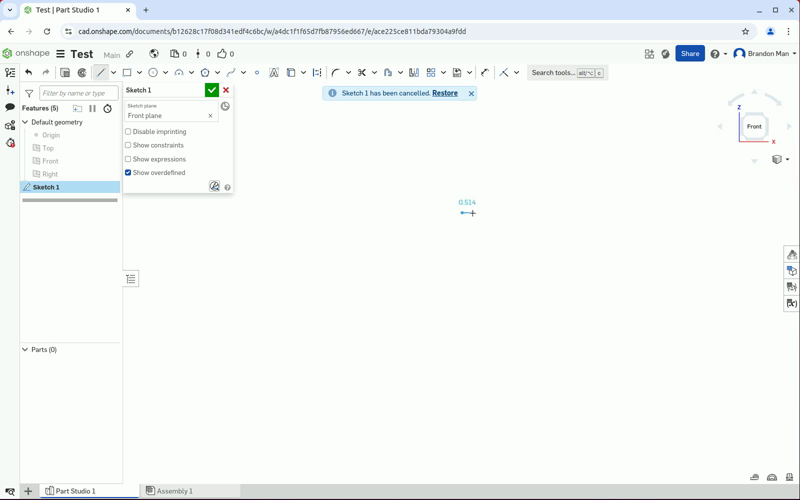
scroll(6)
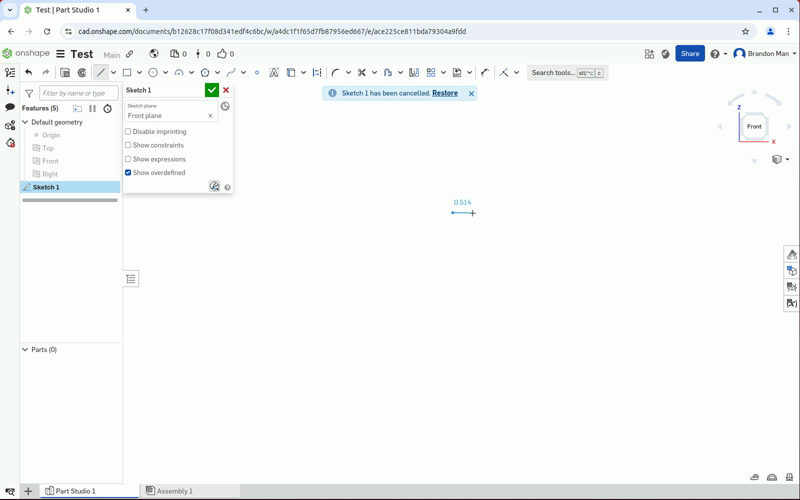
scroll(6)
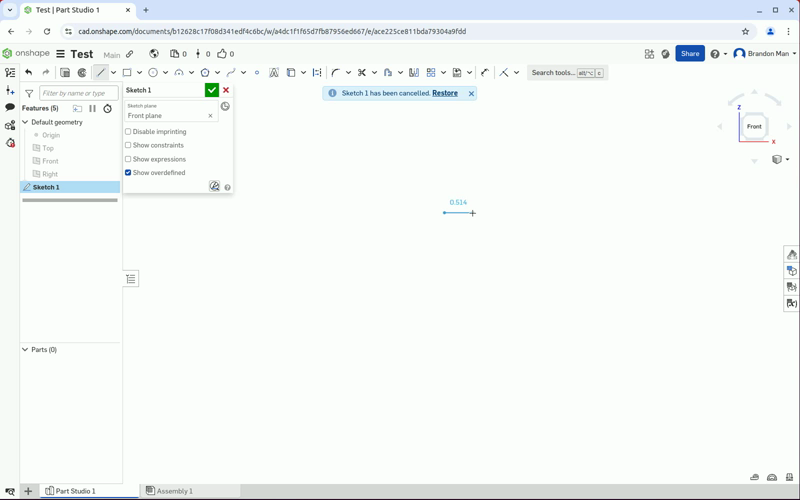
click(472, 212)
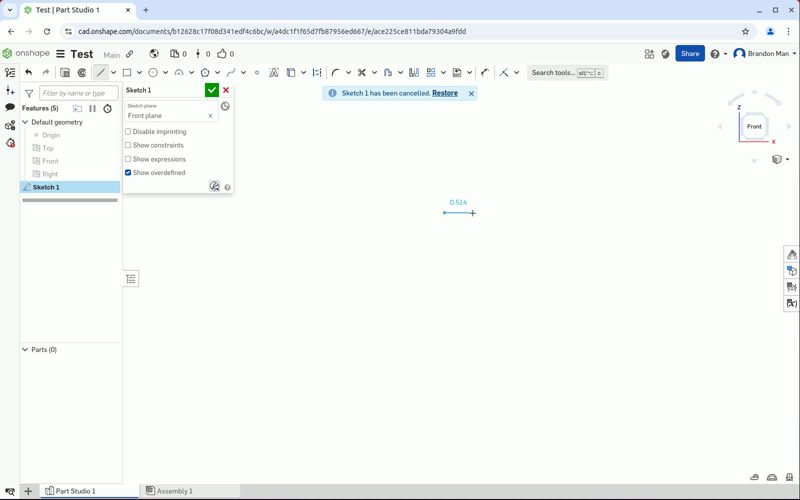
scroll(-6)
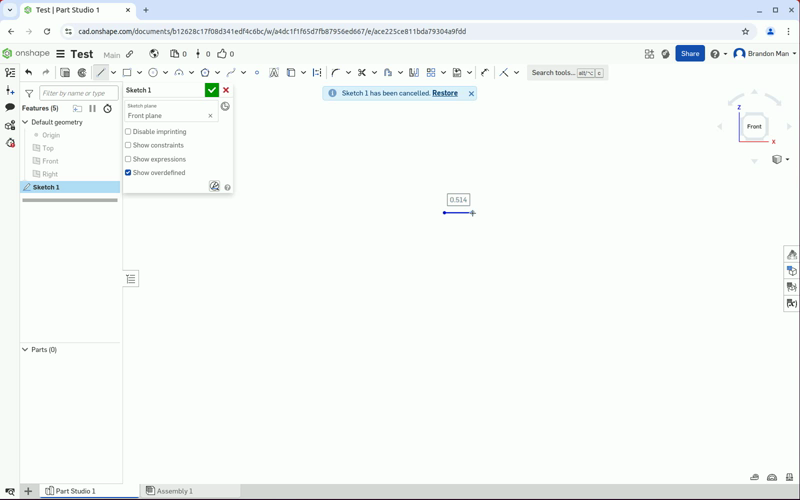
scroll(-6)
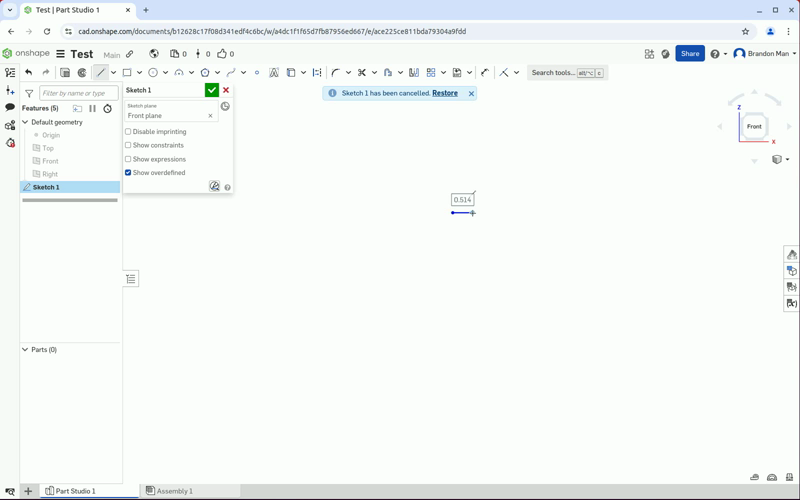
scroll(-6)
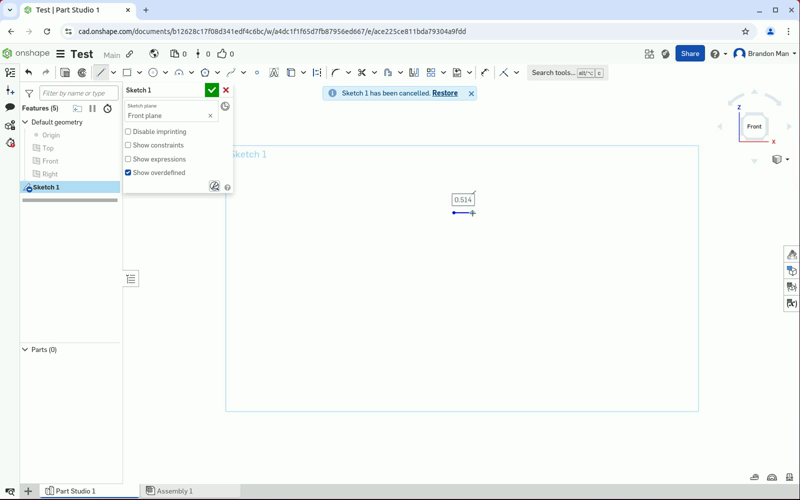
scroll(-6)
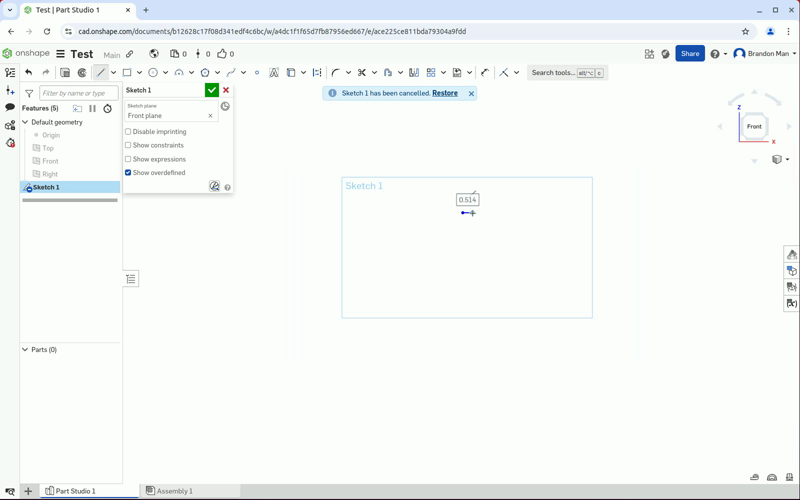
scroll(-6)
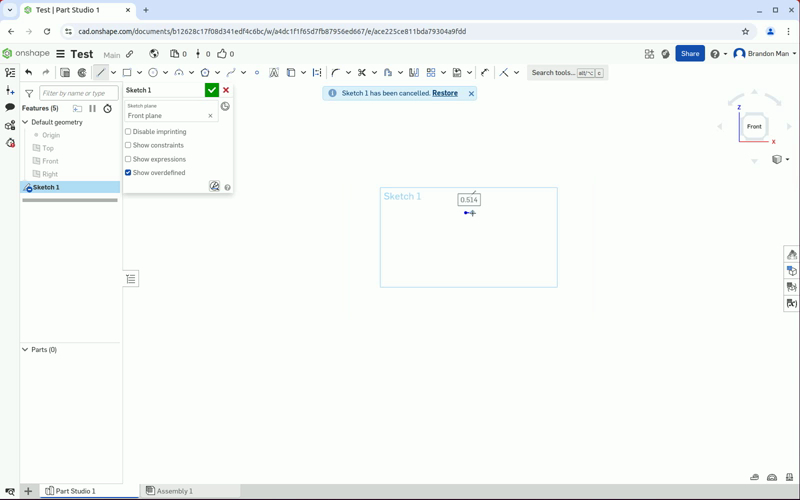
scroll(-6)
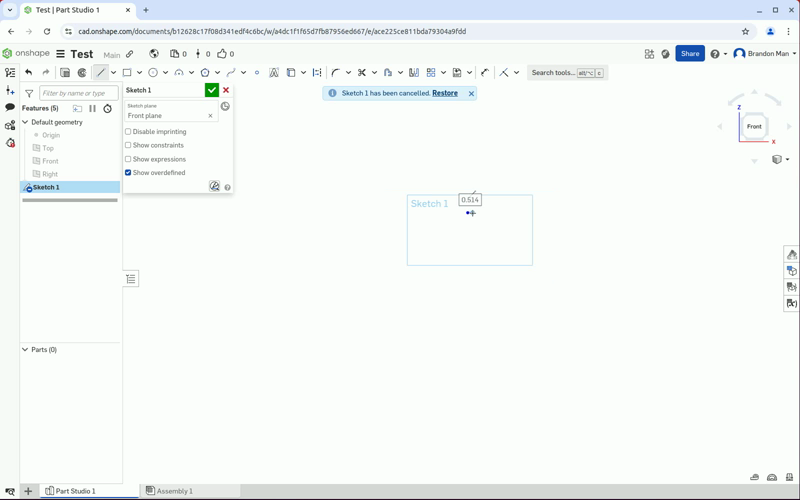
scroll(-6)
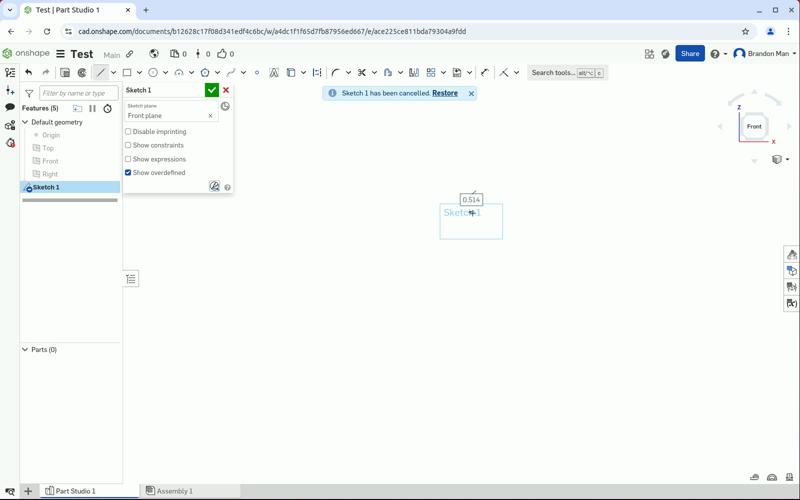
key_up(shift)
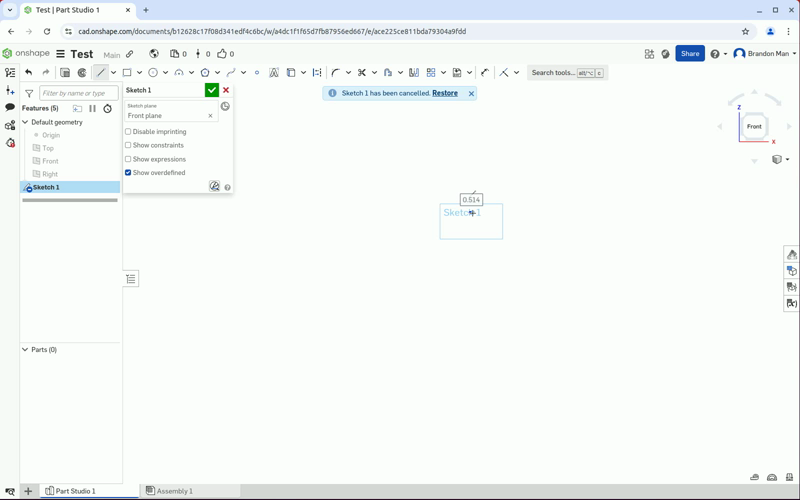
key_down(shift)
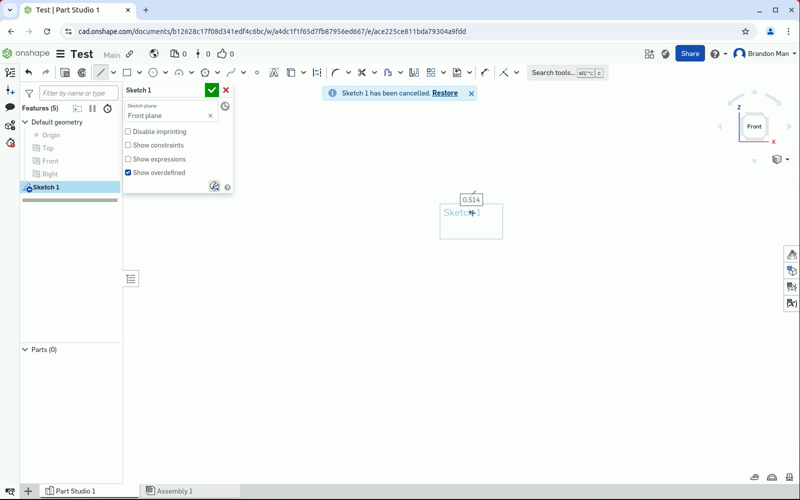
mouse_move(502, 212)
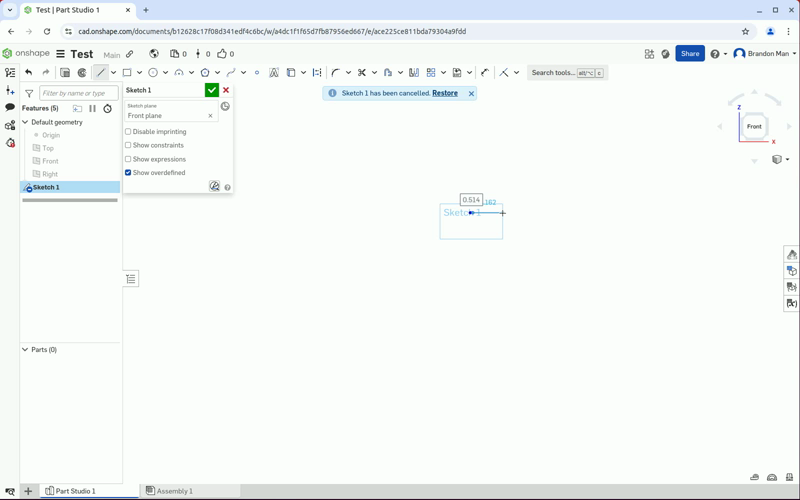
mouse_move(472, 205)
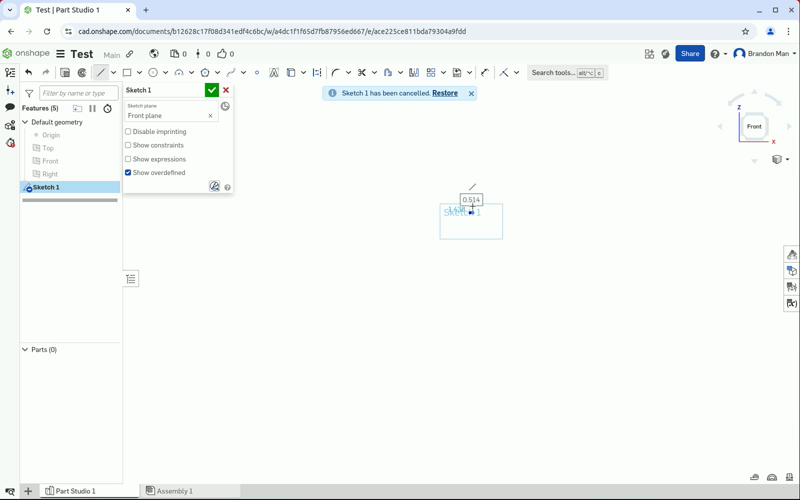
scroll(6)
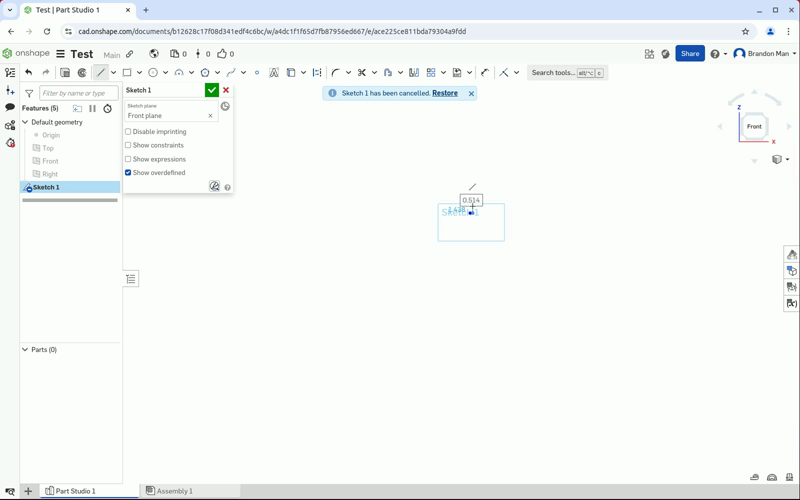
scroll(6)
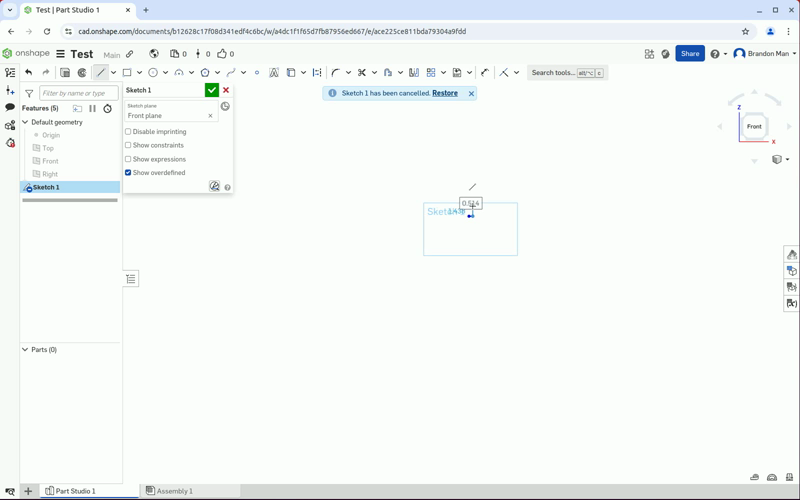
scroll(6)
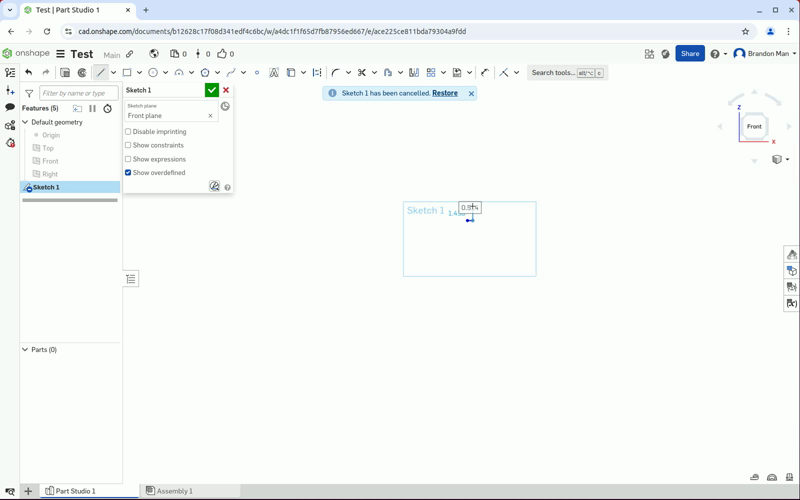
scroll(6)
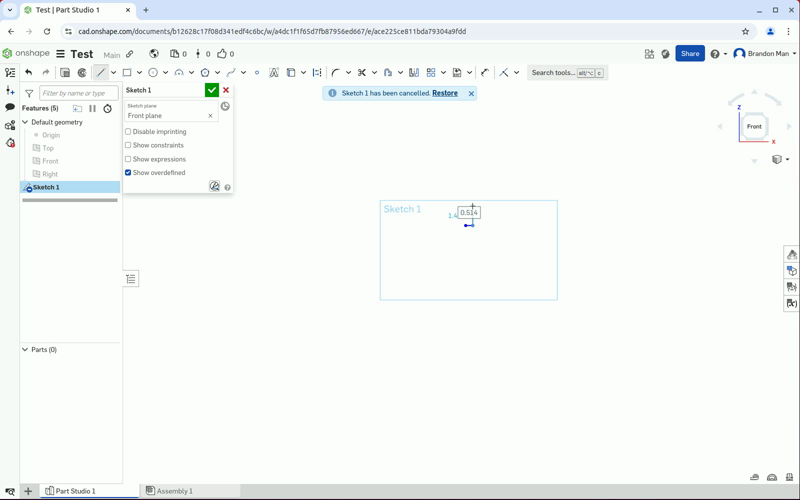
scroll(6)
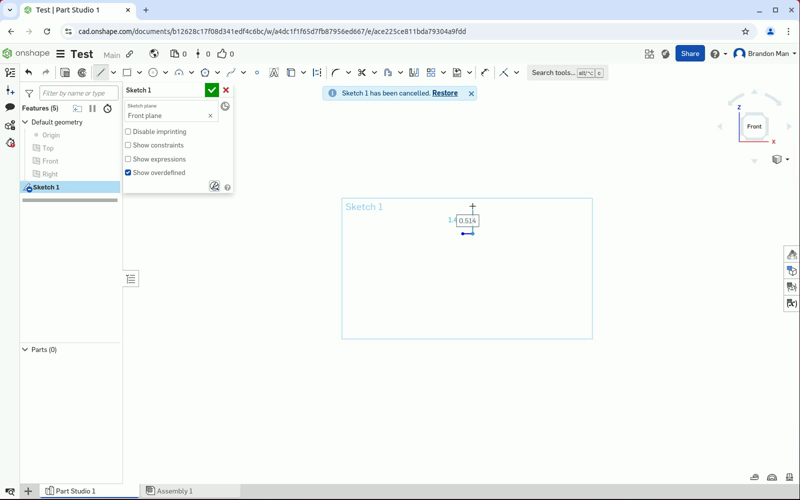
scroll(6)
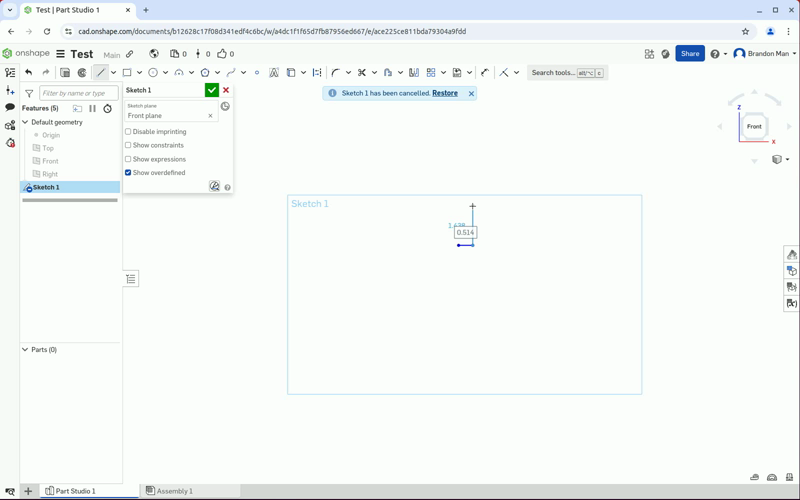
scroll(6)
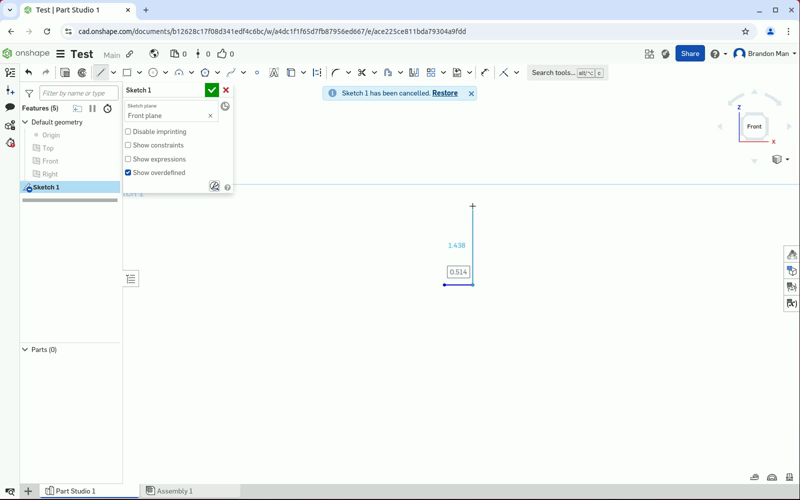
click(472, 205)
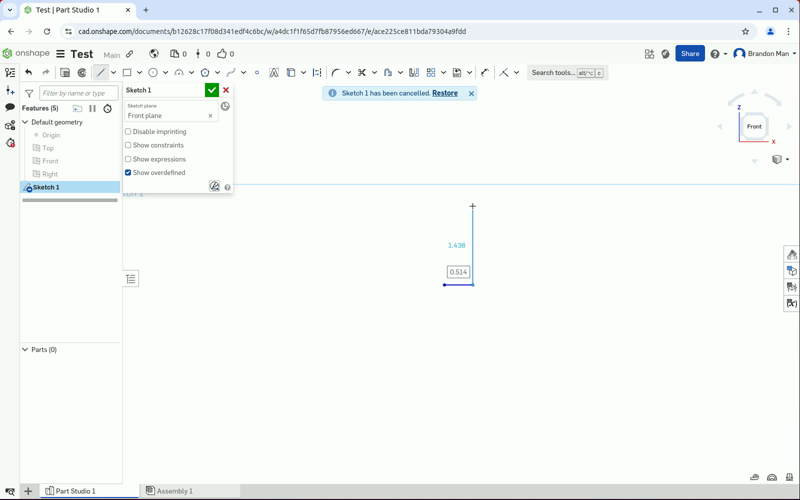
scroll(-6)
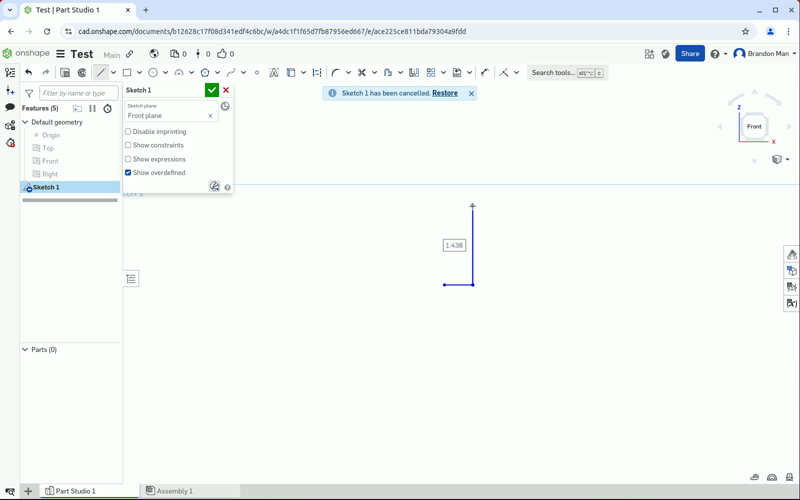
scroll(-6)
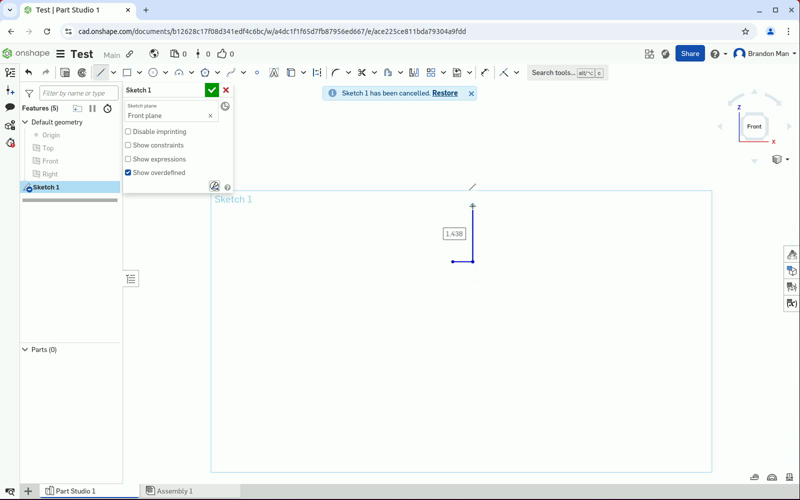
scroll(-6)
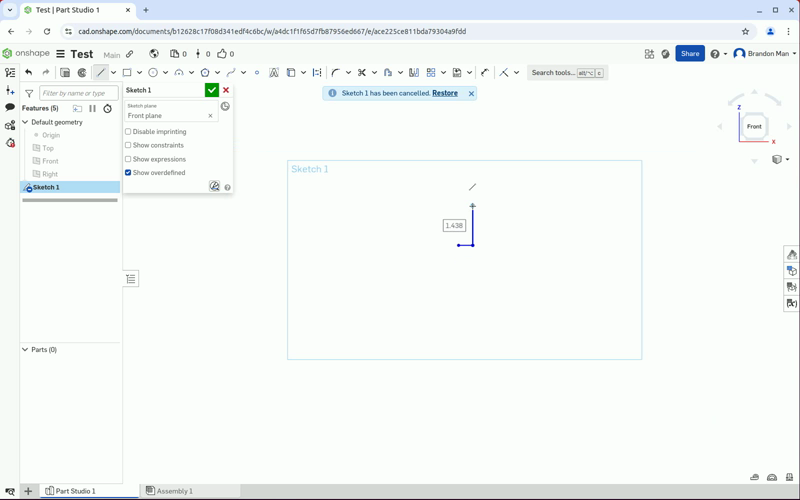
scroll(-6)
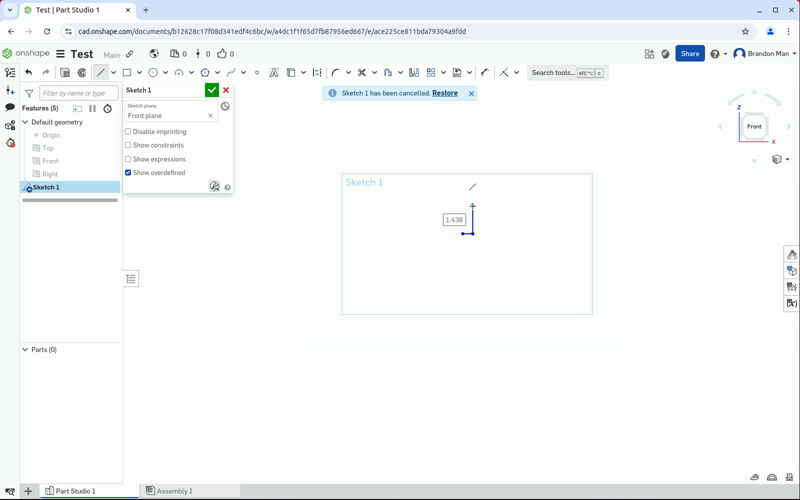
scroll(-6)
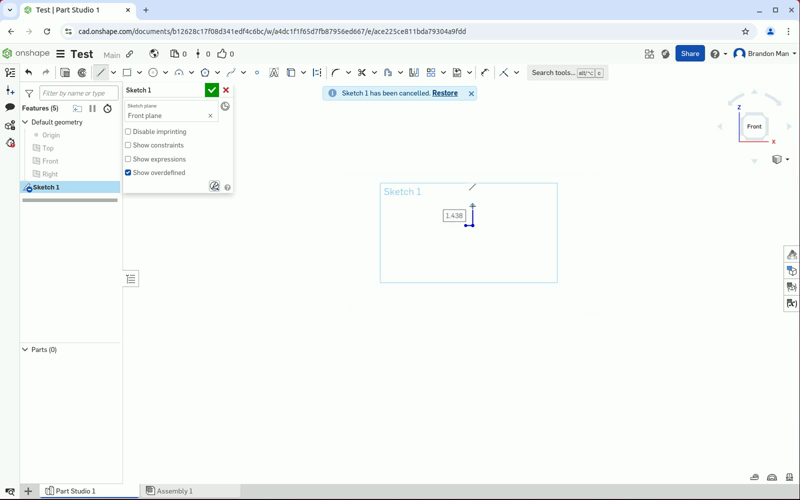
scroll(-6)
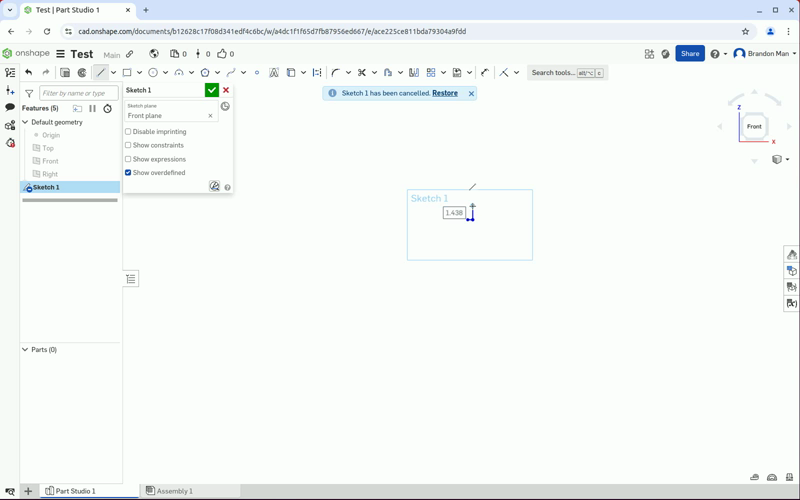
scroll(-6)
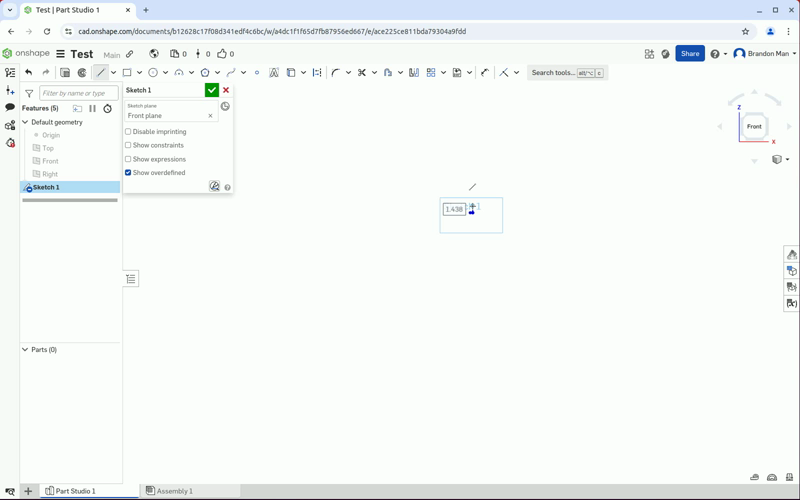
key_up(shift)
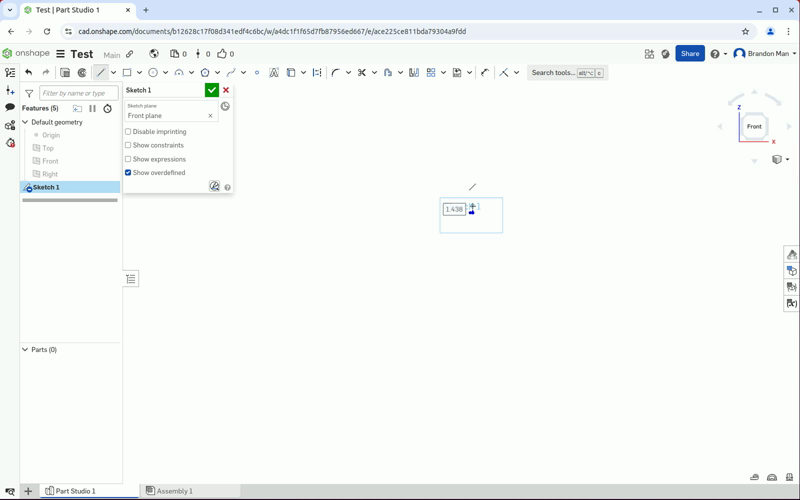
key_down(shift)
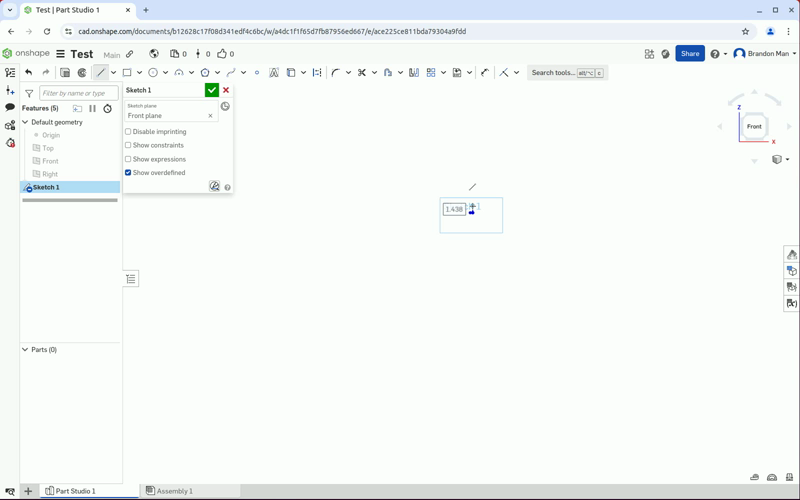
mouse_move(502, 205)
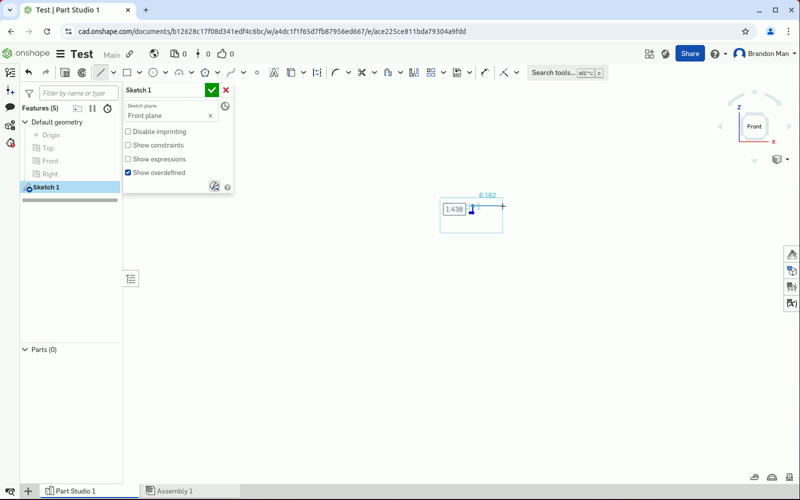
mouse_move(470, 205)
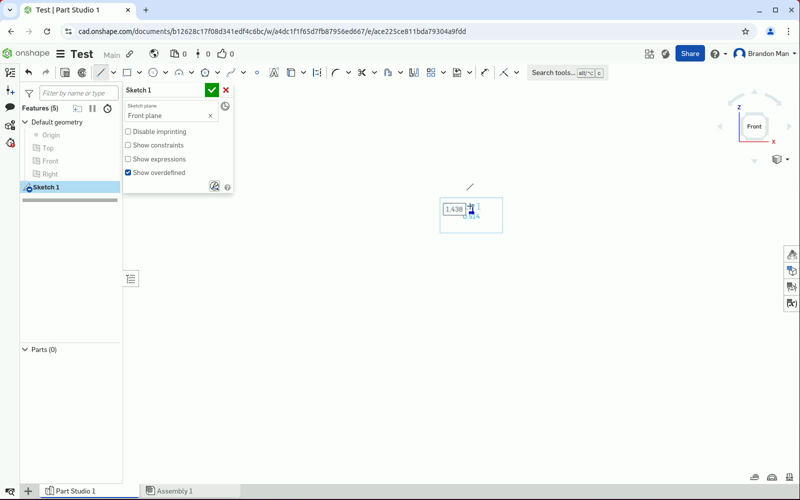
scroll(6)
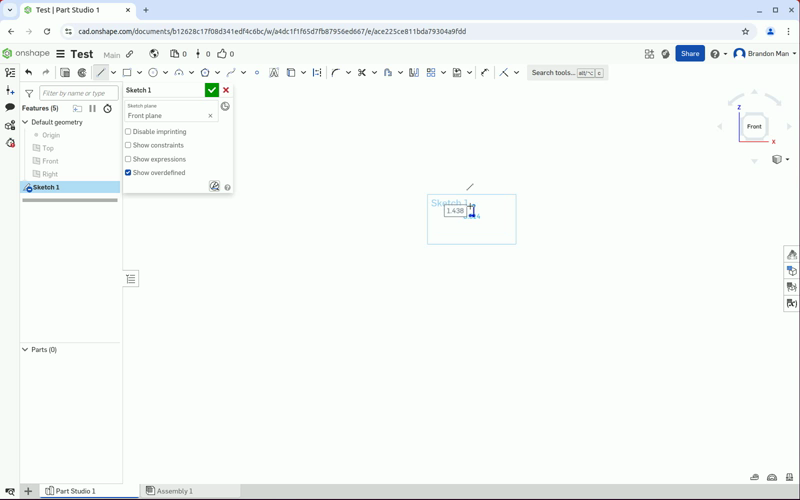
scroll(6)
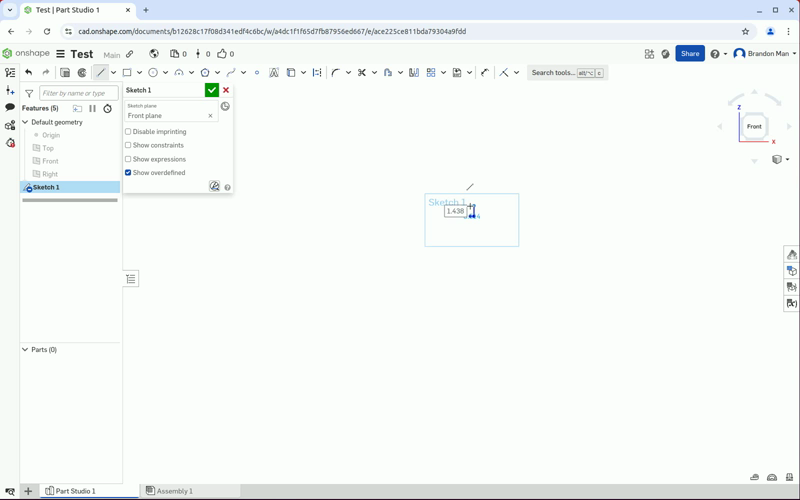
scroll(6)
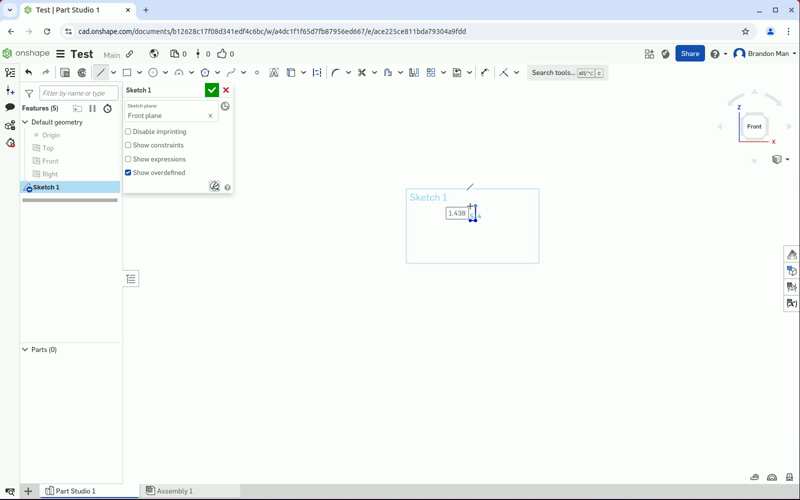
scroll(6)
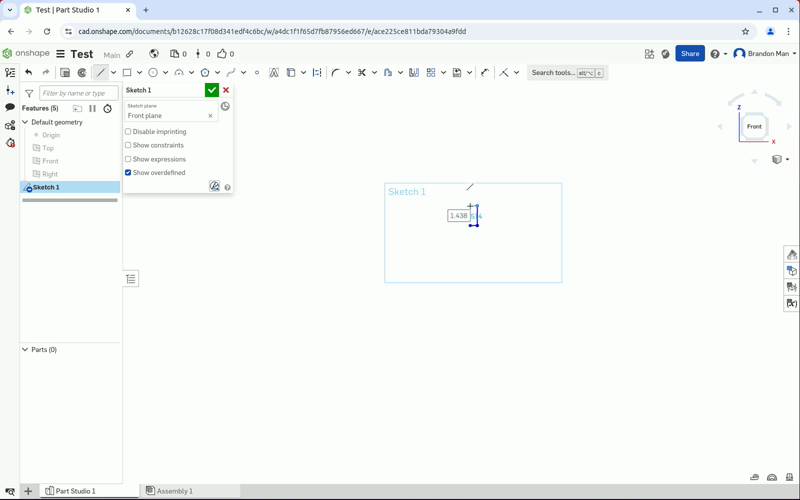
scroll(6)
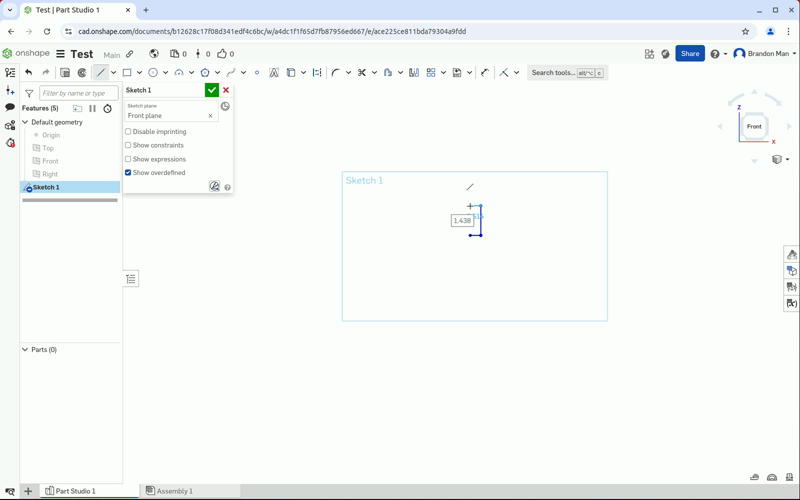
scroll(6)
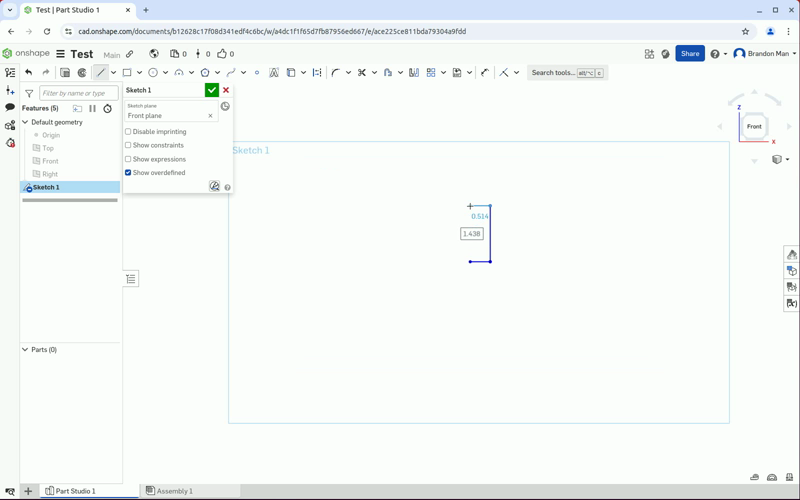
scroll(6)
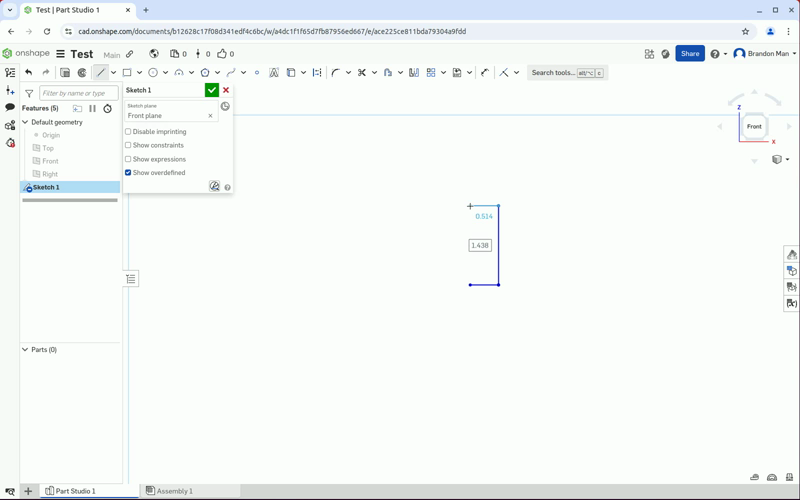
click(470, 205)
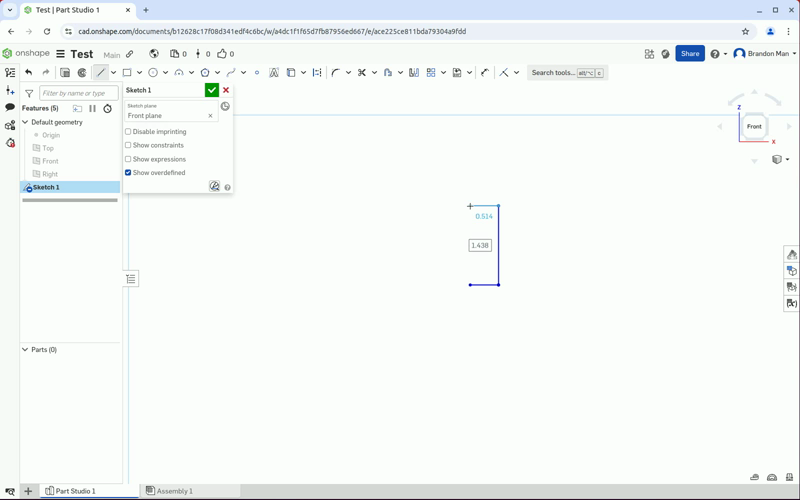
scroll(-6)
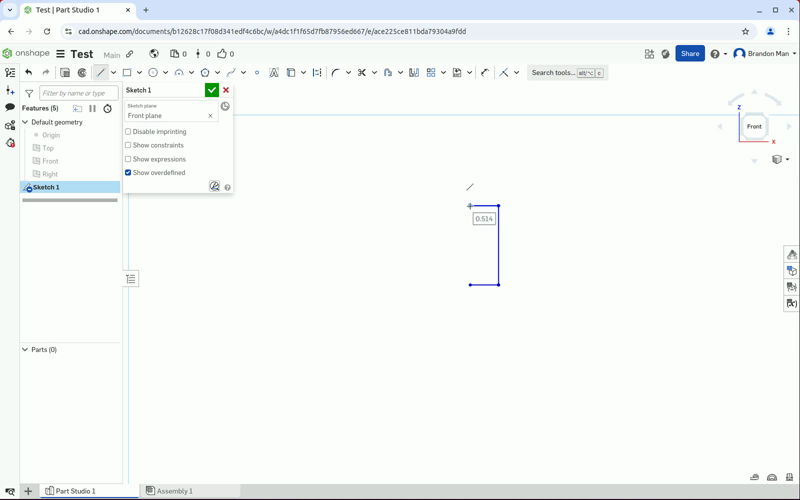
scroll(-6)
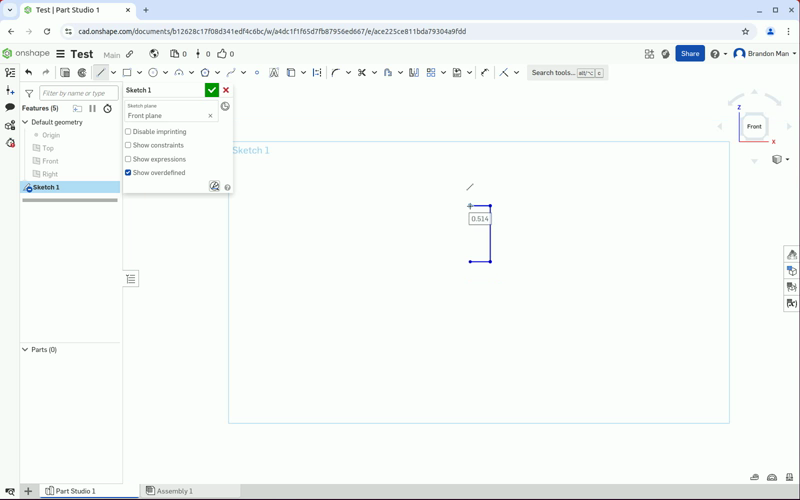
scroll(-6)
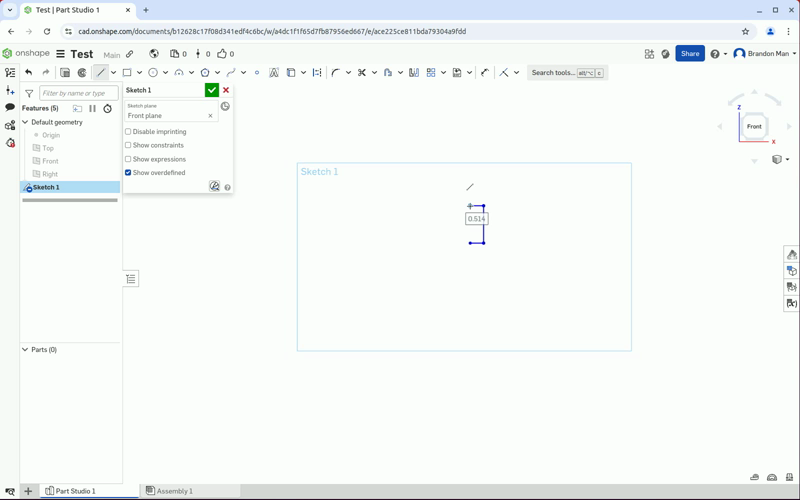
scroll(-6)
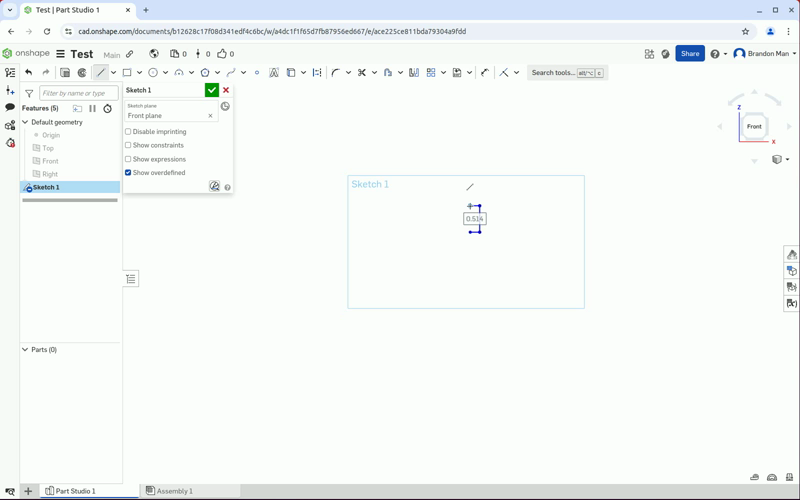
scroll(-6)
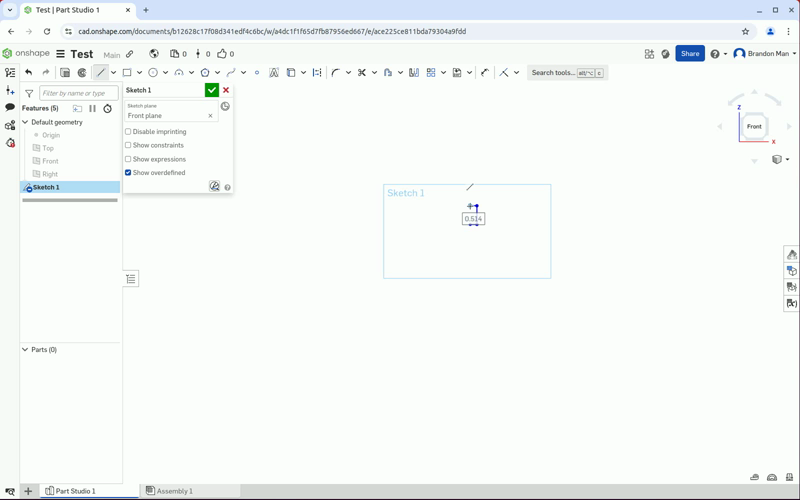
scroll(-6)
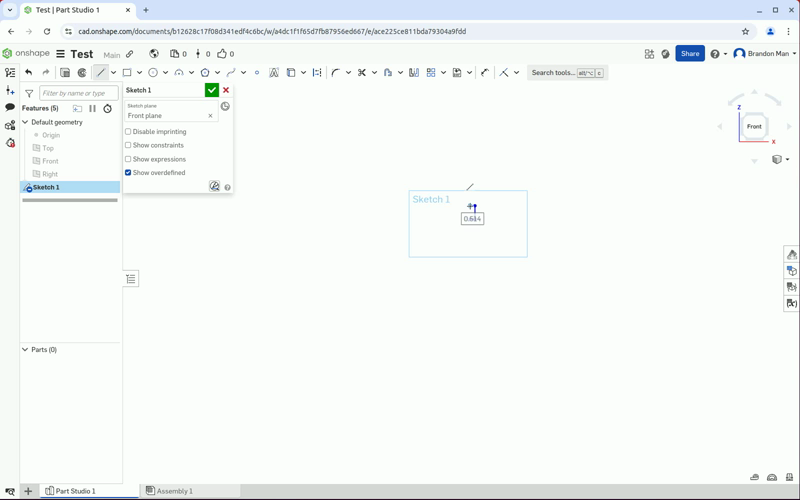
scroll(-6)
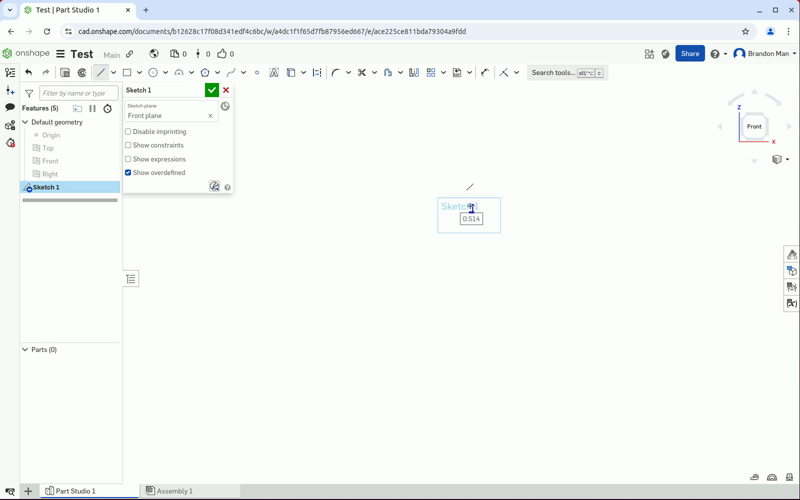
key_up(shift)
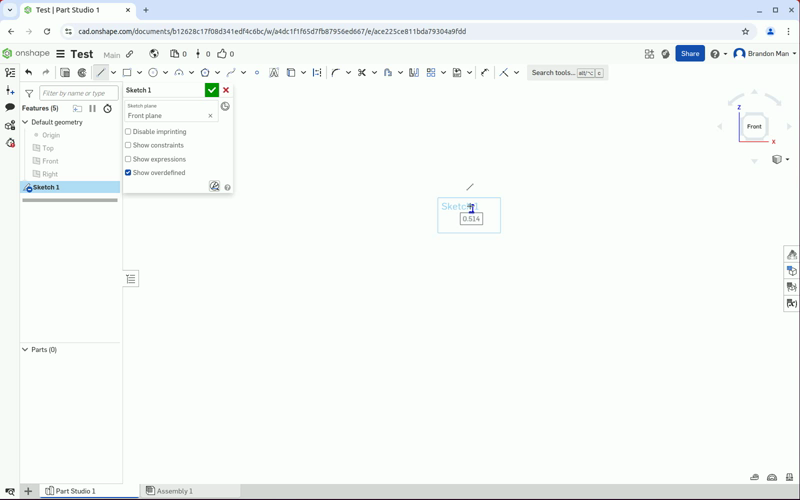
mouse_move(500, 205)
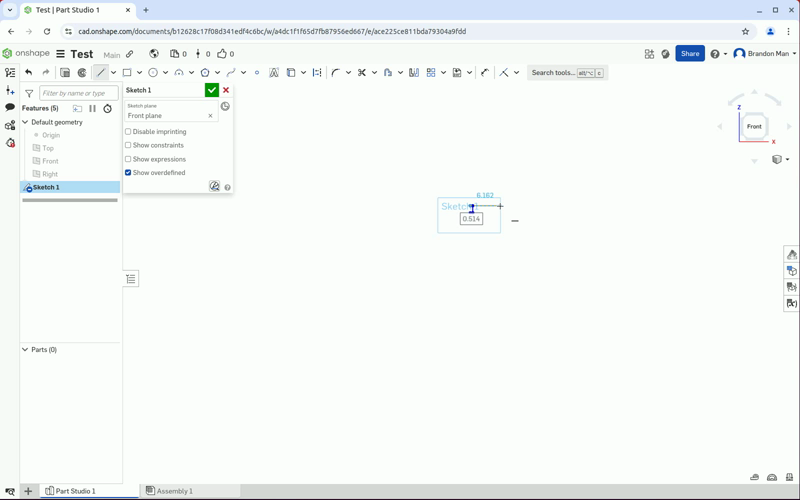
key_down(shift)
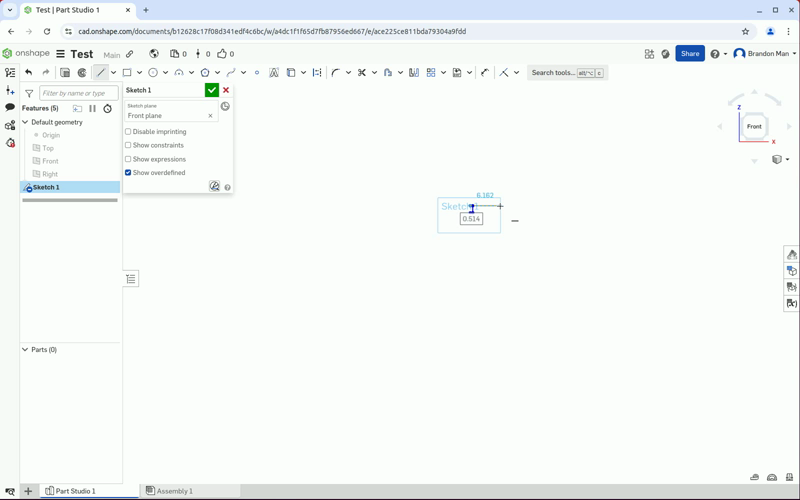
mouse_move(470, 212)
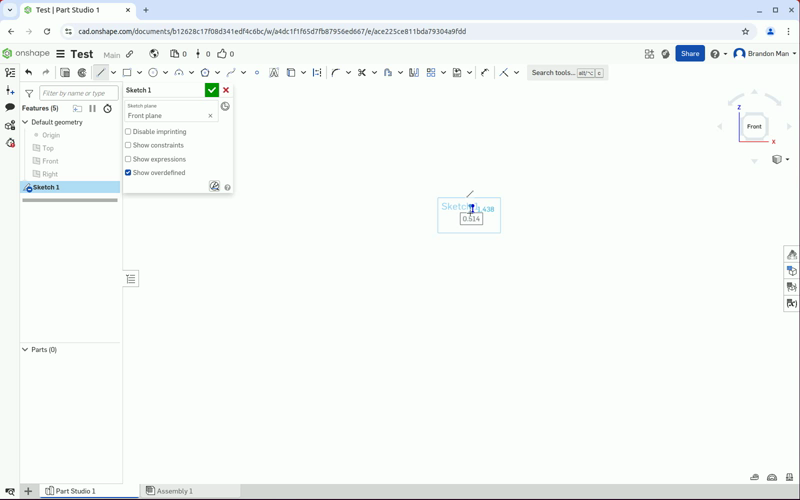
scroll(6)
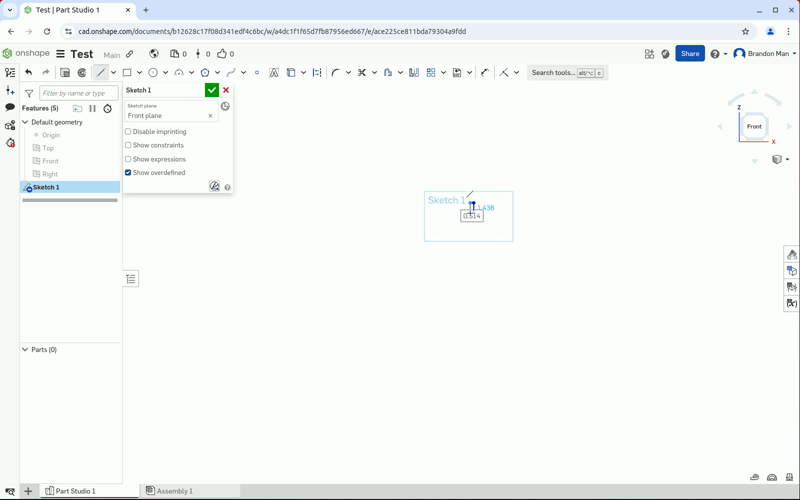
scroll(6)
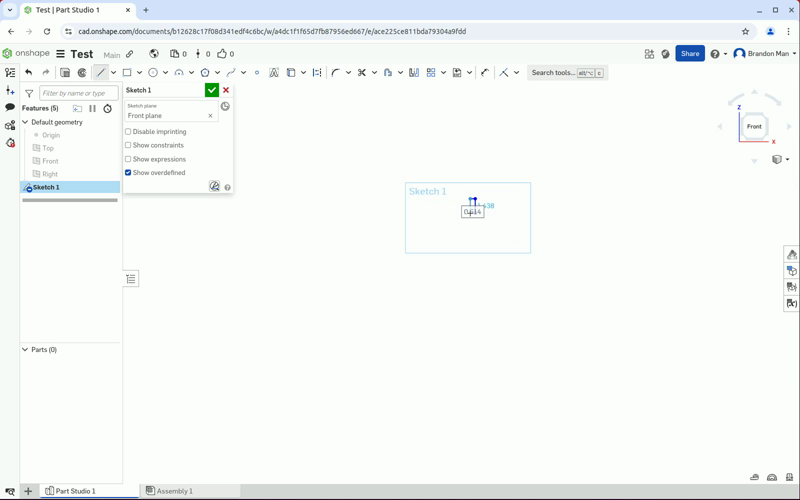
scroll(6)
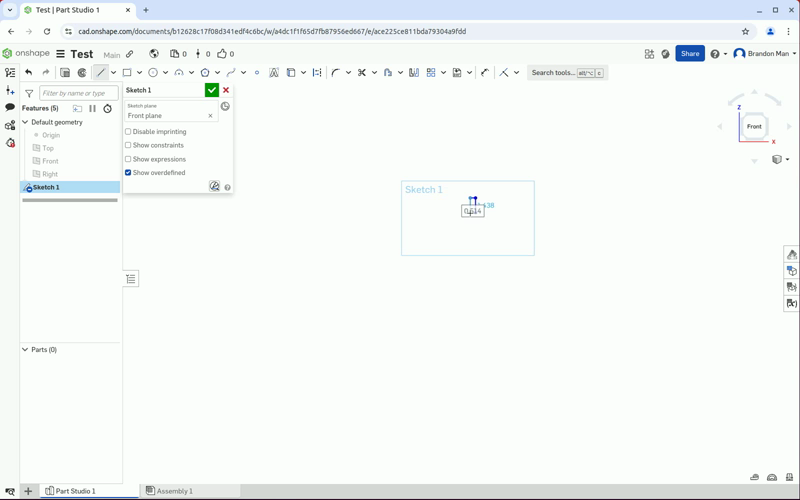
scroll(6)
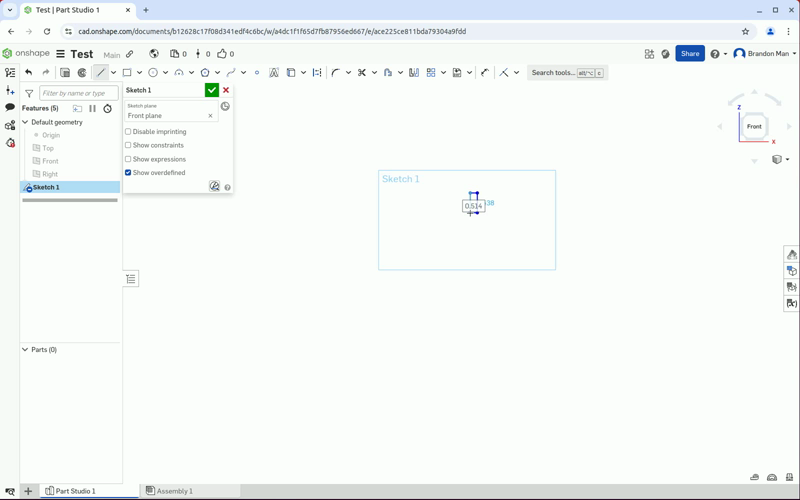
scroll(6)
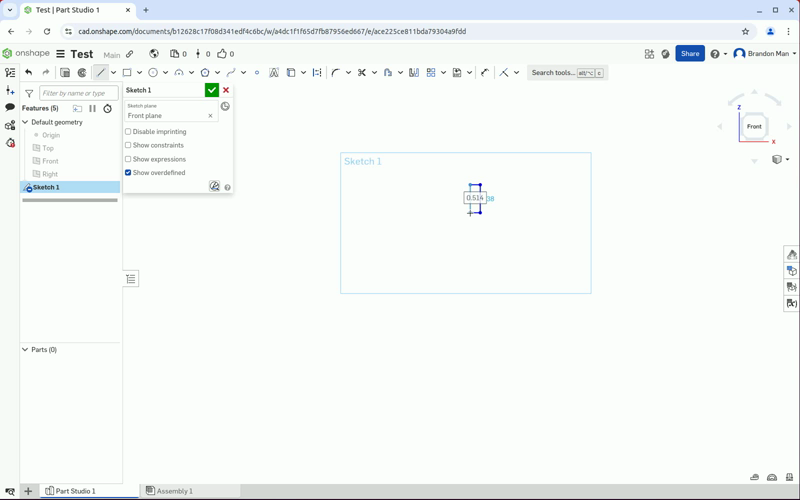
scroll(6)
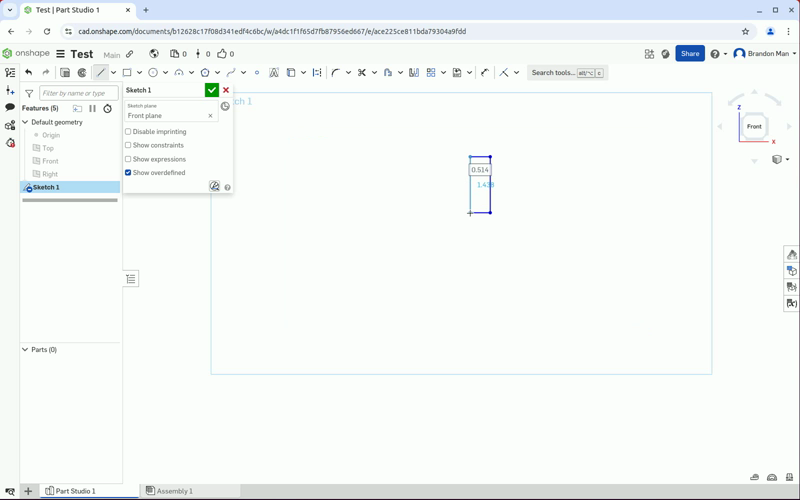
scroll(6)
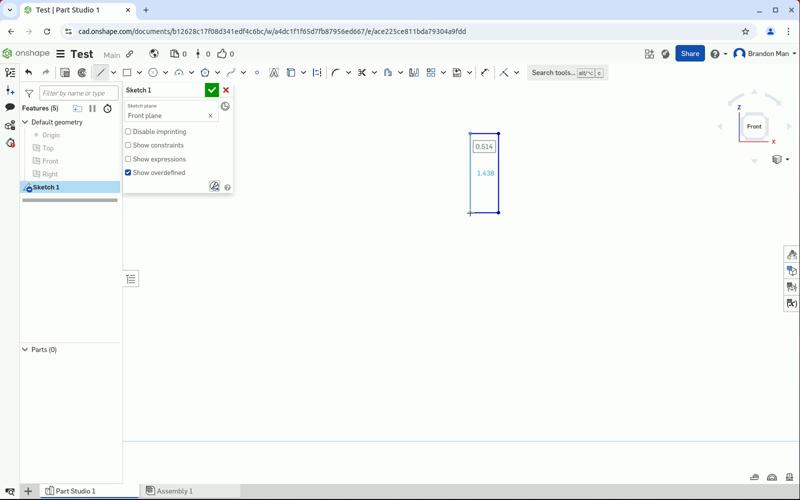
key_up(shift)
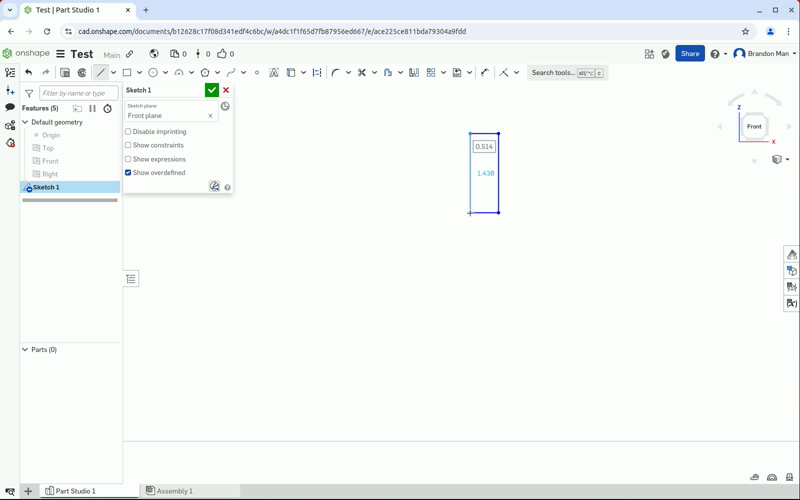
click(470, 212)
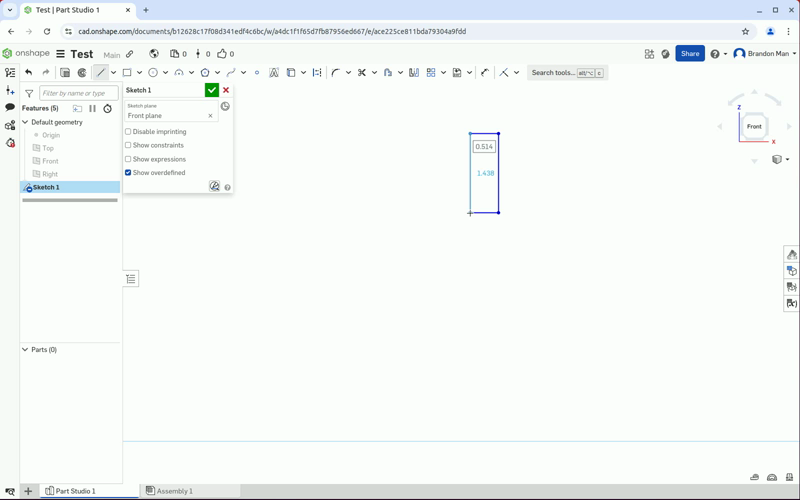
scroll(-6)
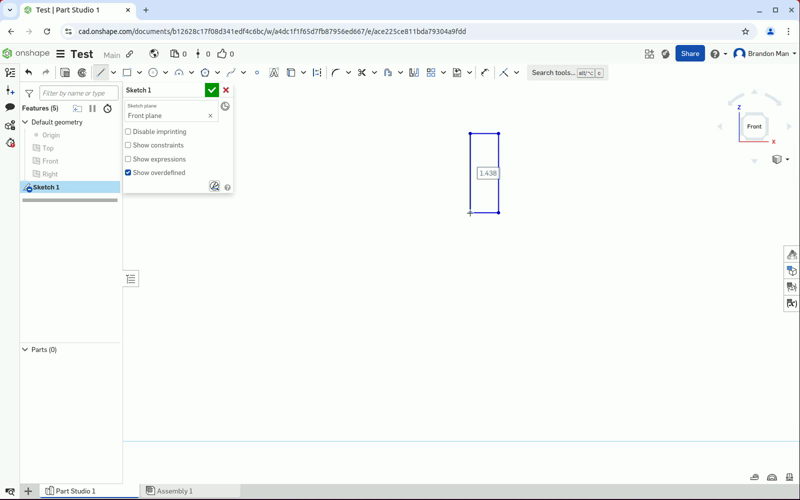
scroll(-6)
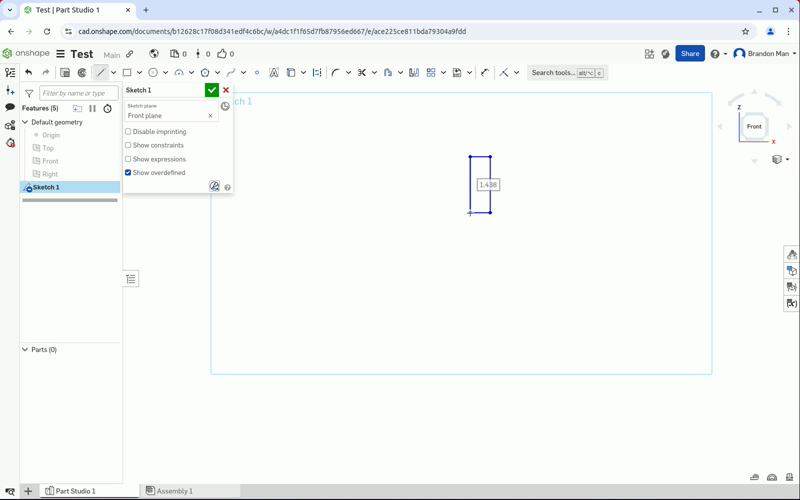
scroll(-6)
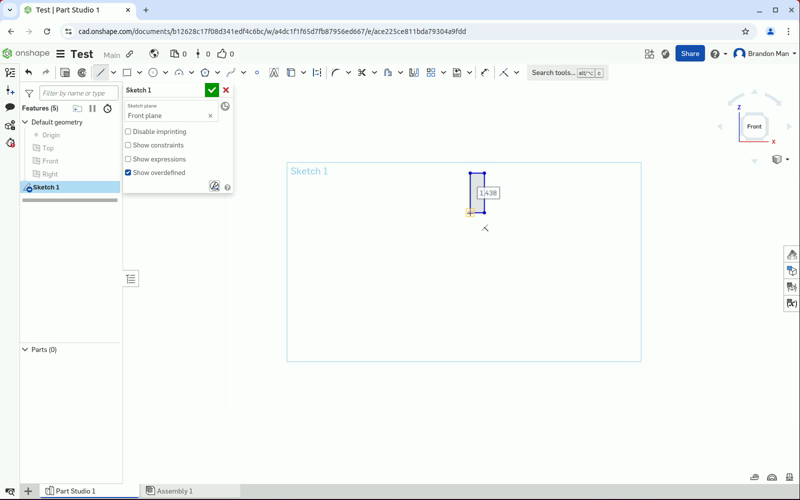
scroll(-6)
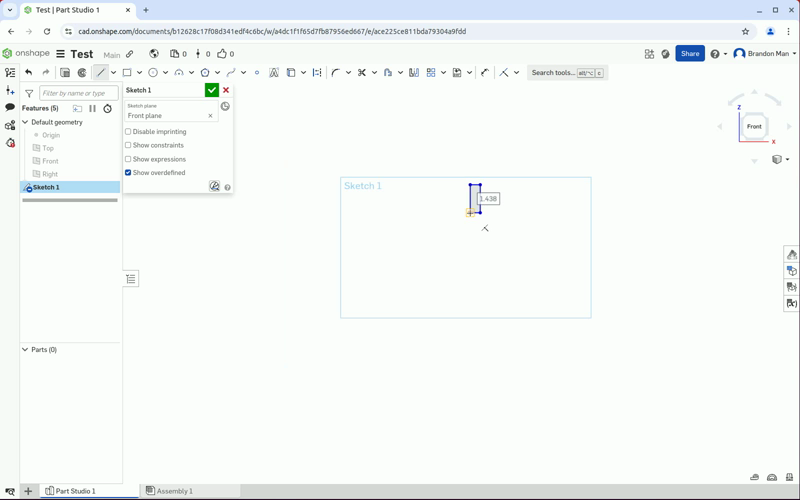
scroll(-6)
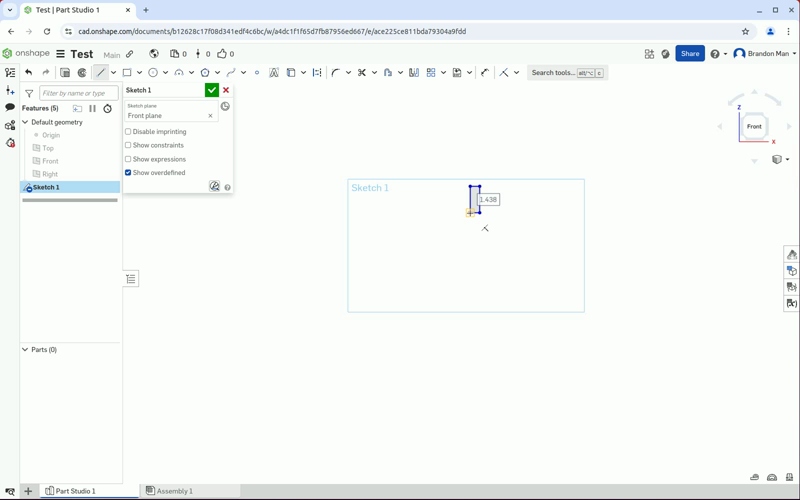
scroll(-6)
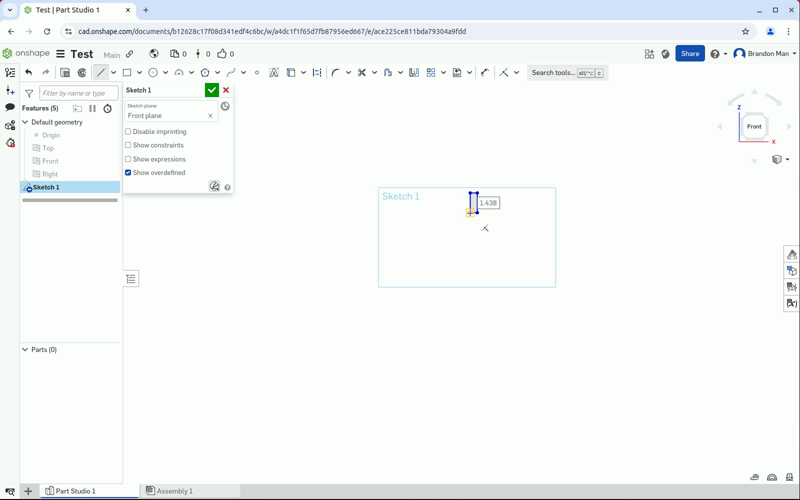
scroll(-6)
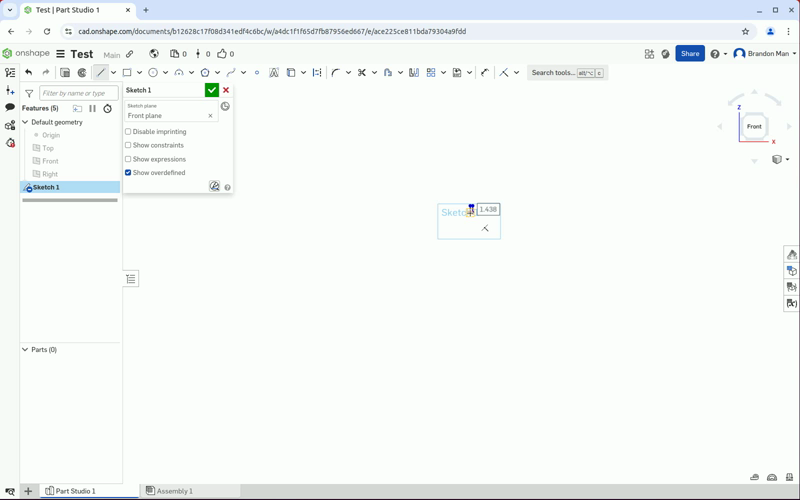
key(esc)
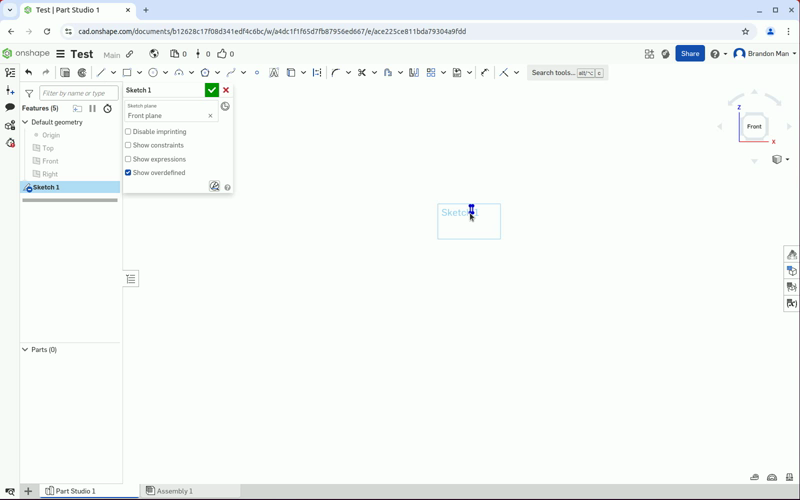
mouse_move(471, 212)
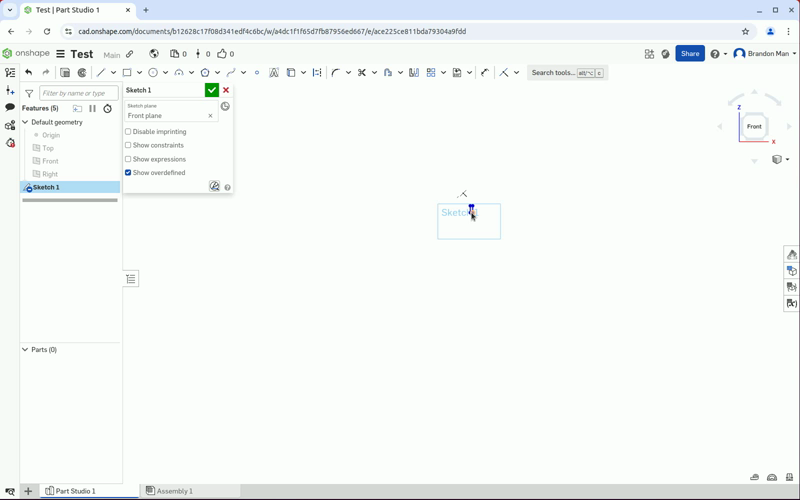
scroll(6)
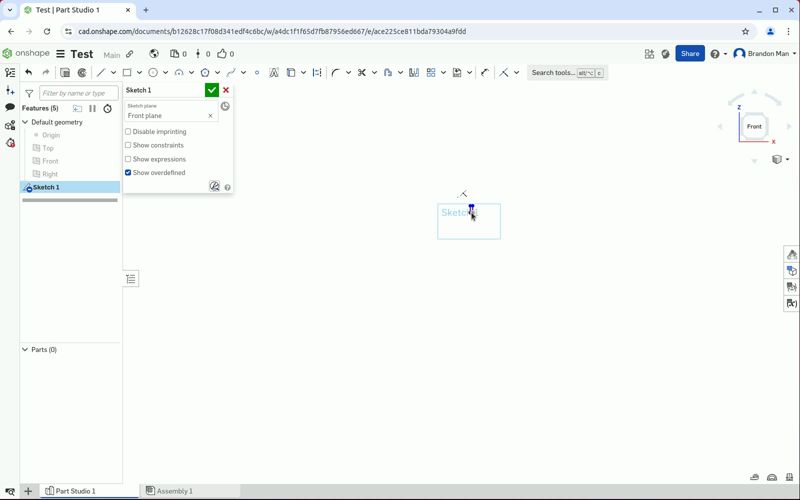
scroll(6)
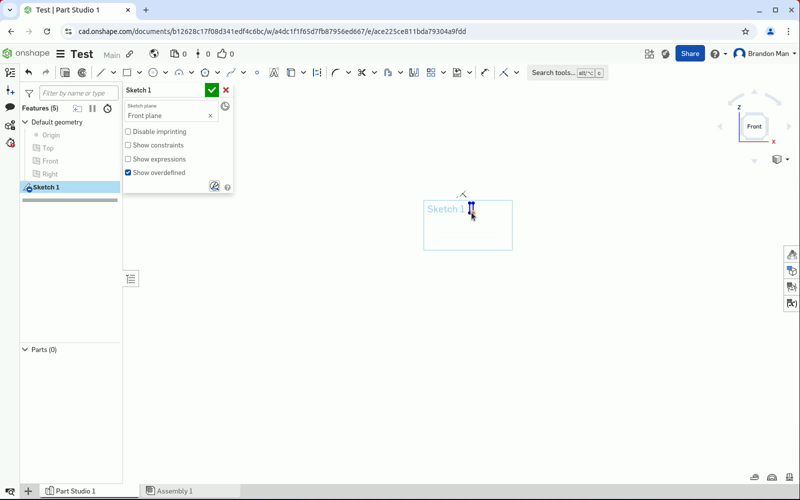
scroll(6)
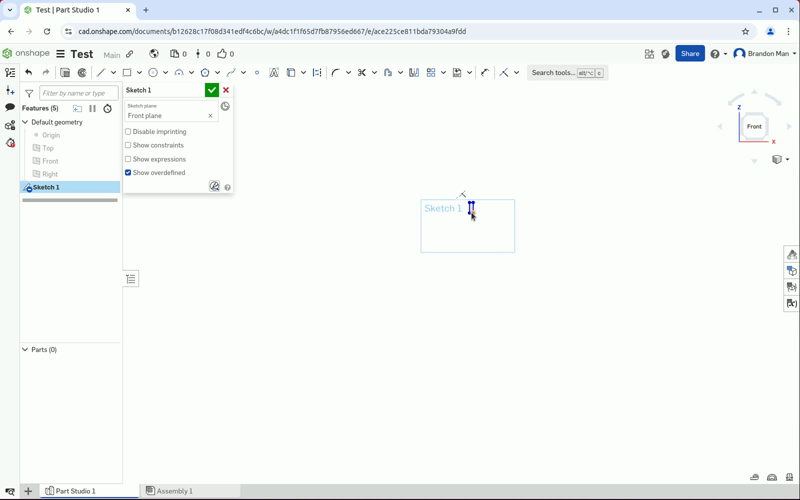
scroll(6)
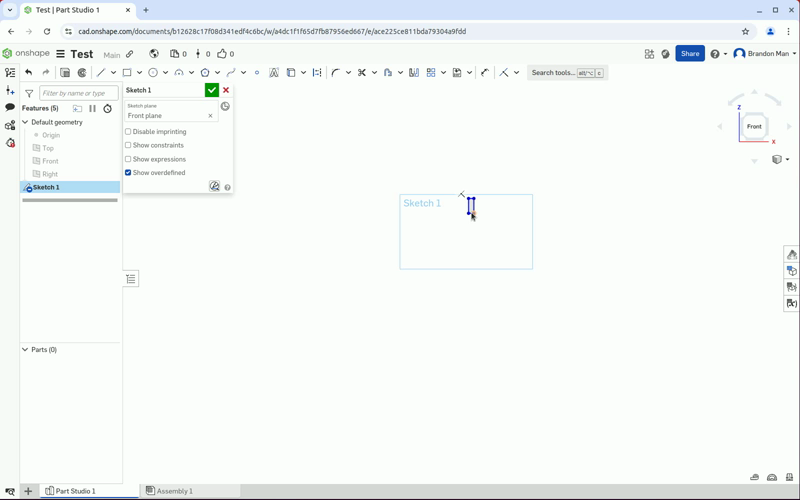
scroll(6)
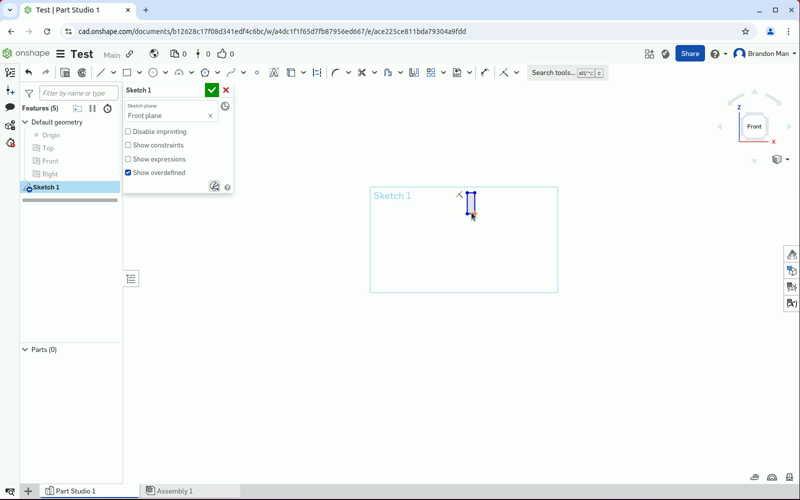
scroll(6)
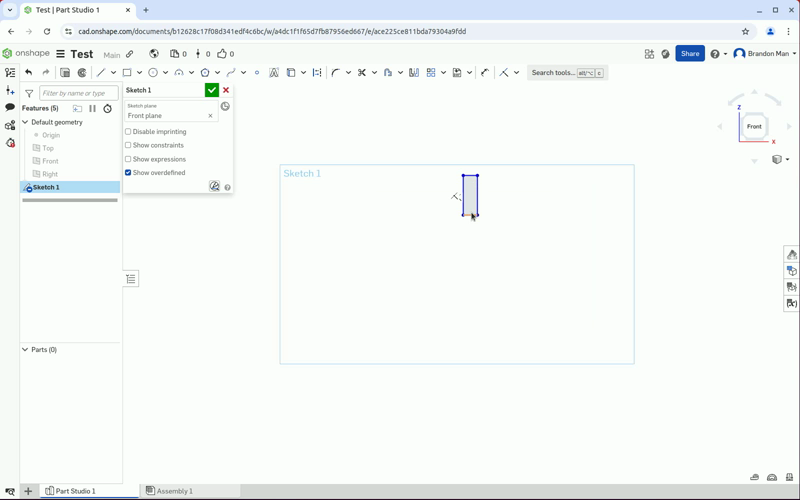
scroll(6)
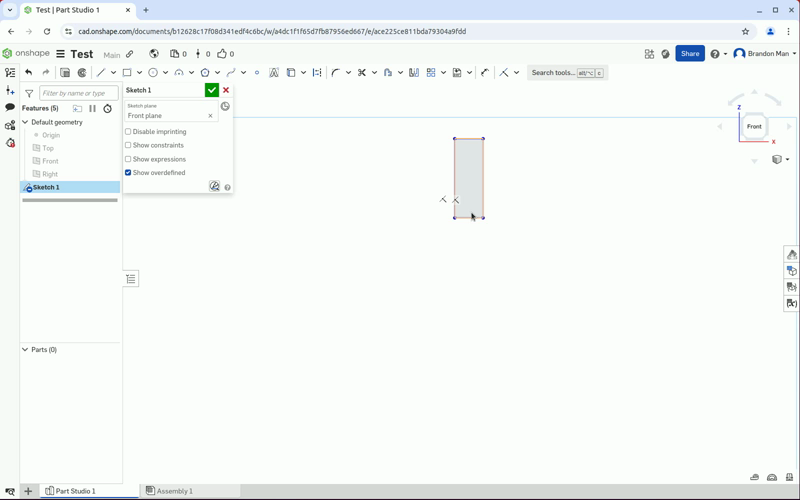
click(471, 212)
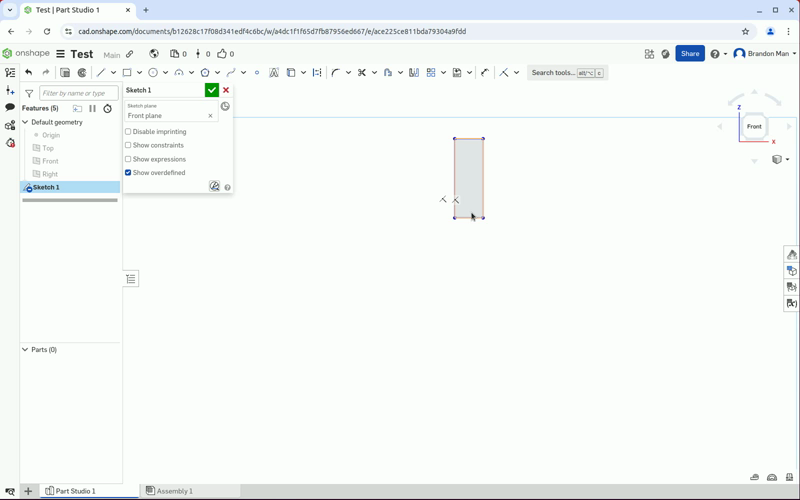
scroll(-6)
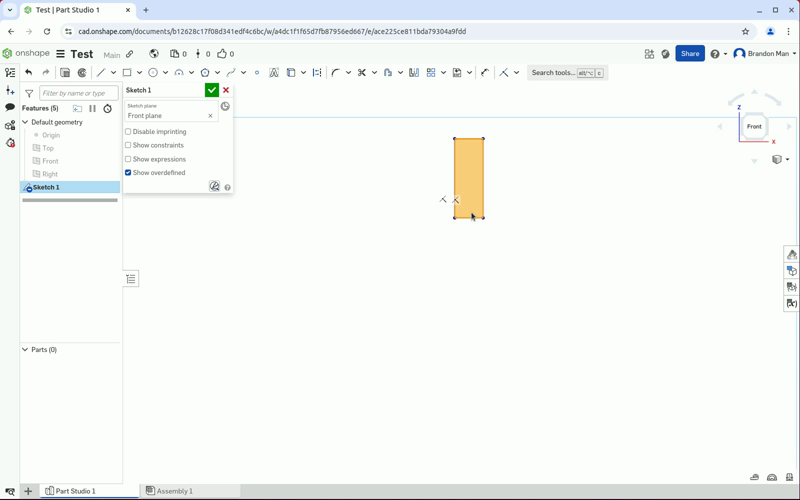
scroll(-6)
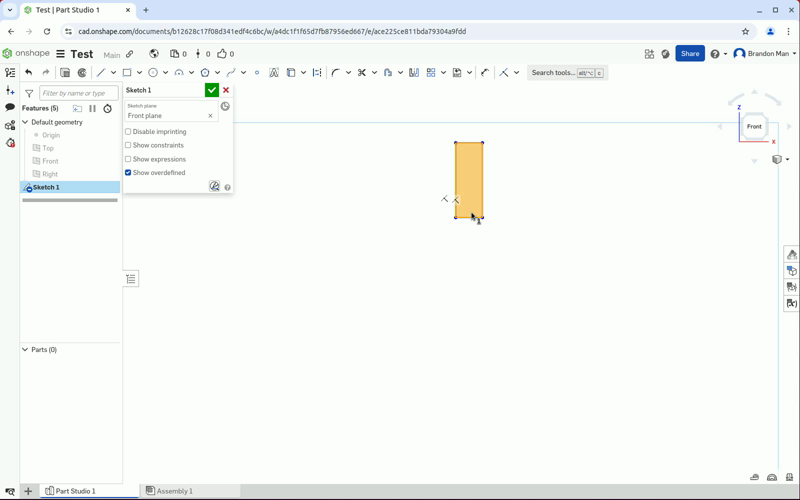
scroll(-6)
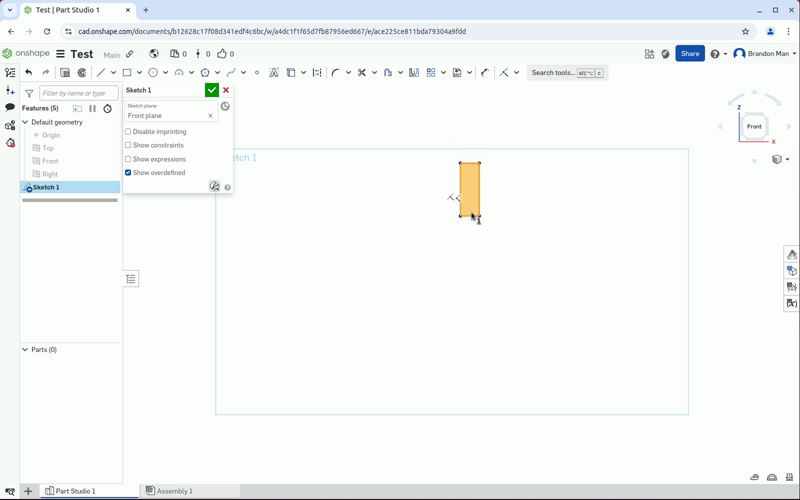
scroll(-6)
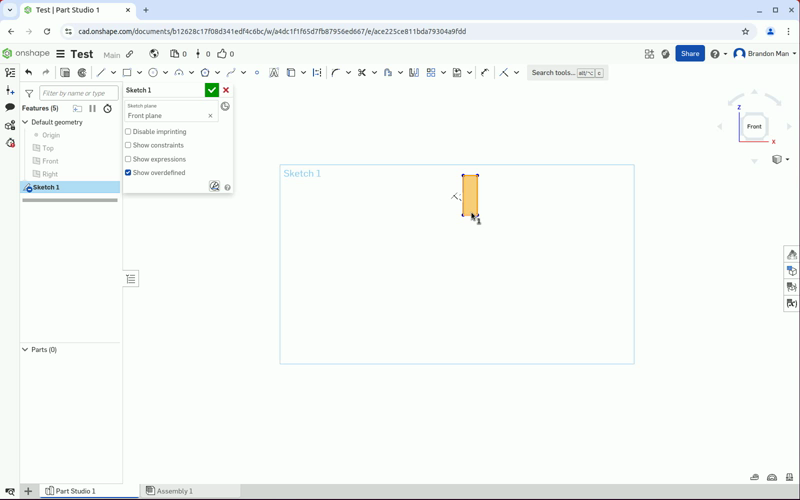
scroll(-6)
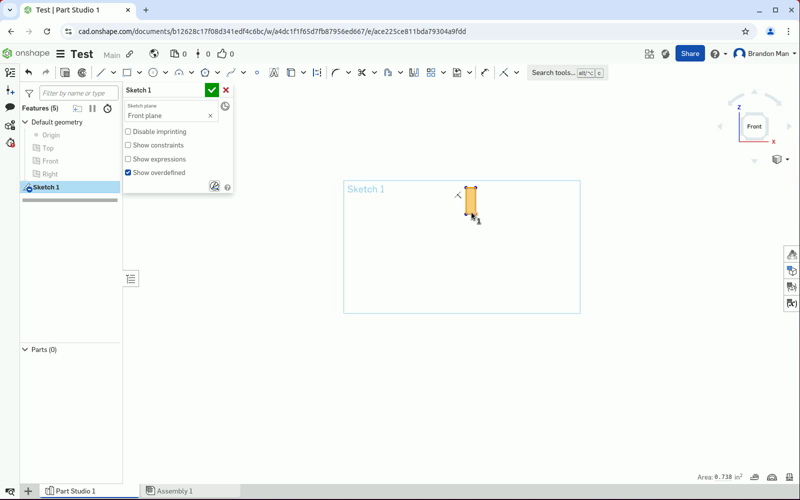
scroll(-6)
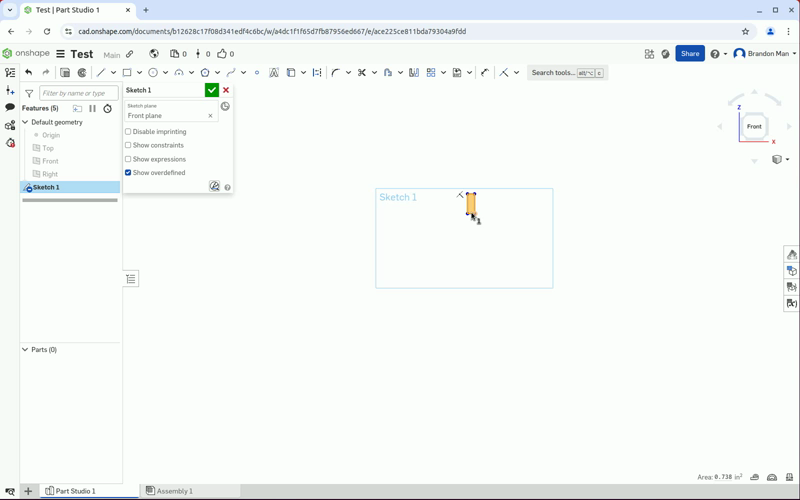
scroll(-6)
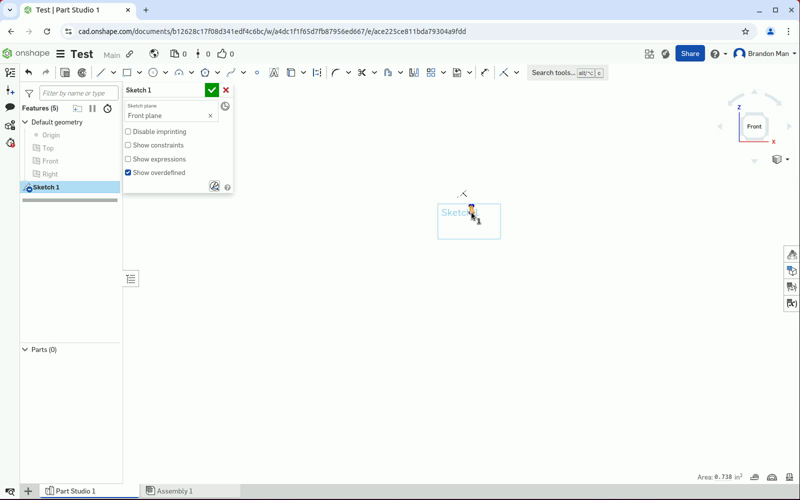
mouse_move(73, 352)
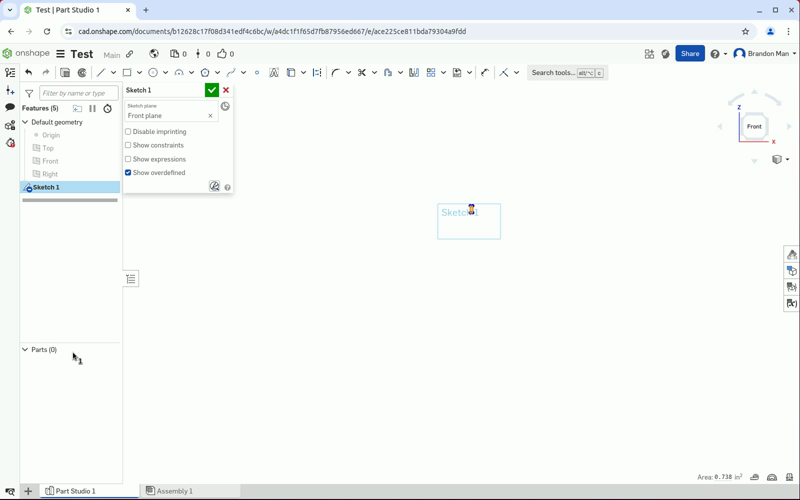
key(shift+y)
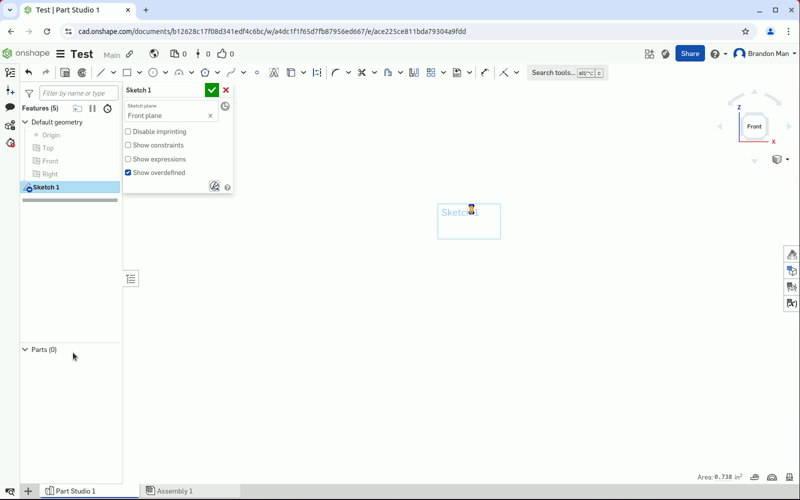
key(shift+e)
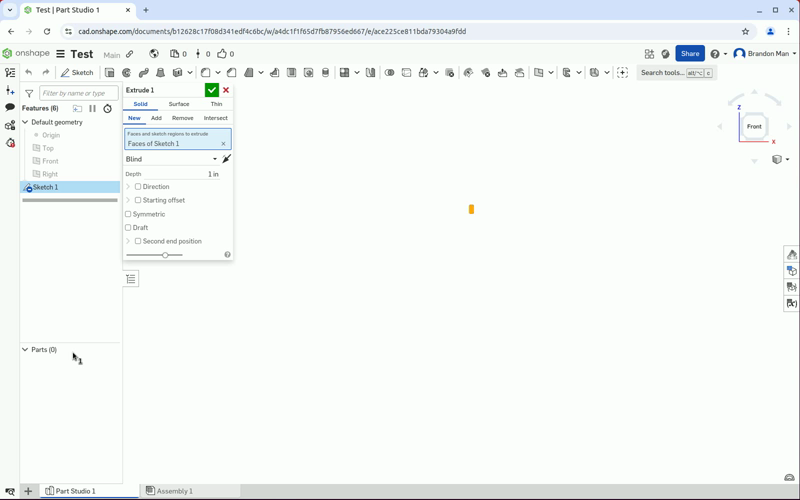
mouse_move(143, 106)
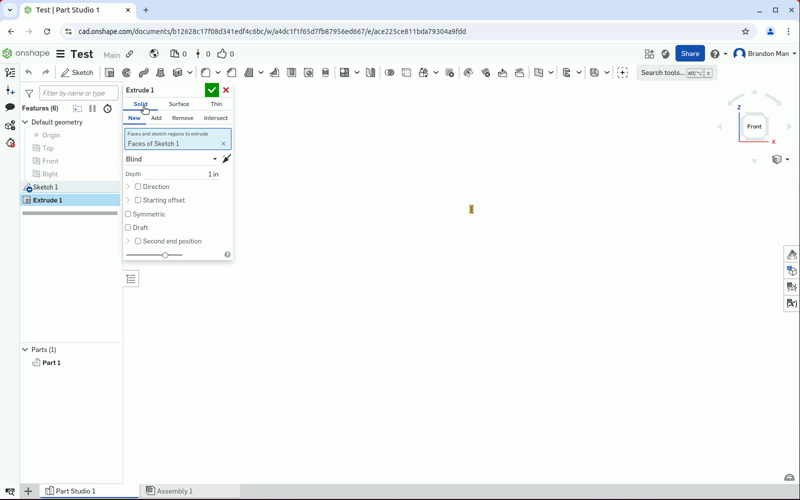
click(143, 106)
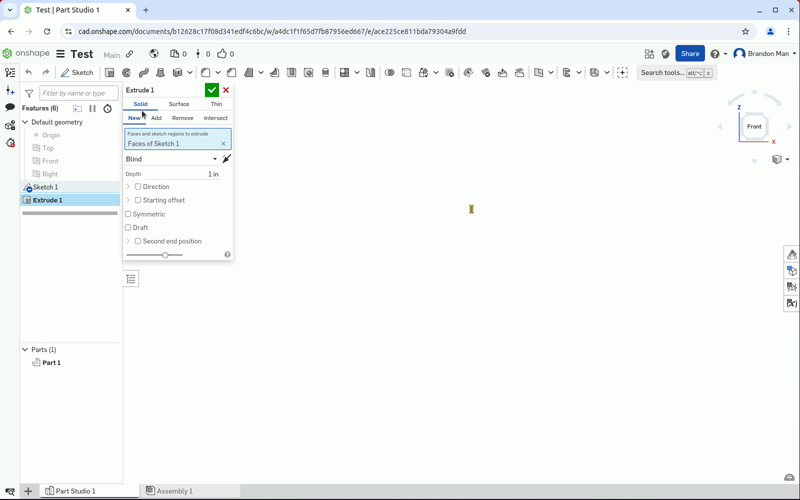
mouse_move(137, 120)
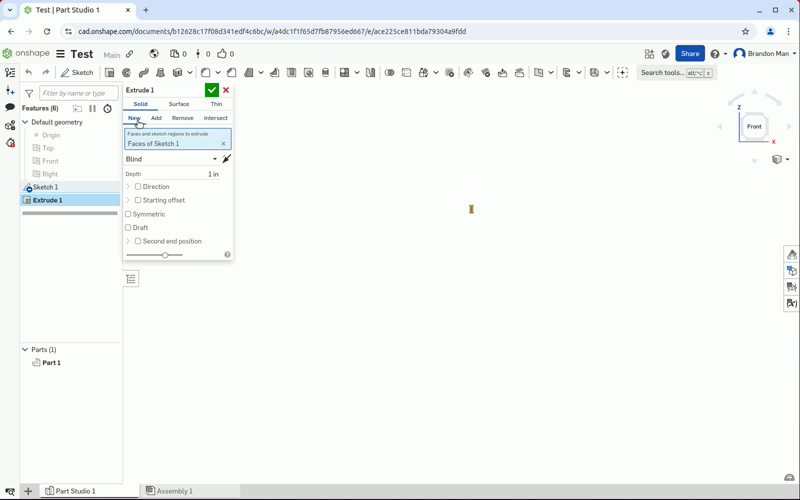
click(137, 120)
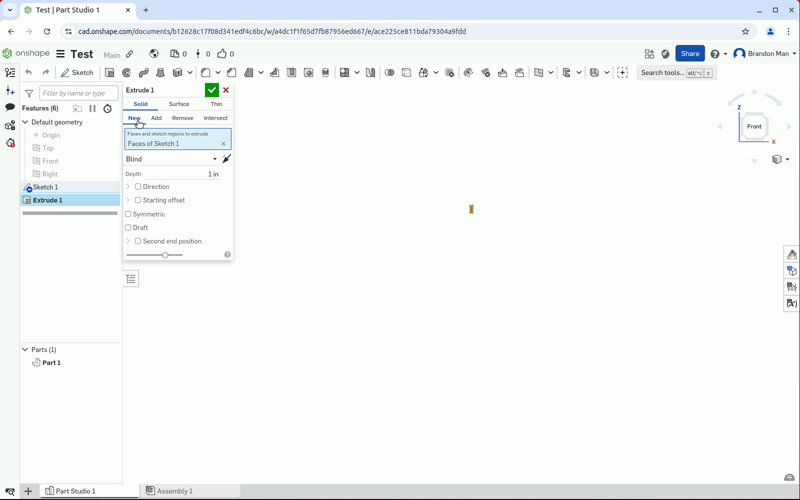
key(tab, 4)
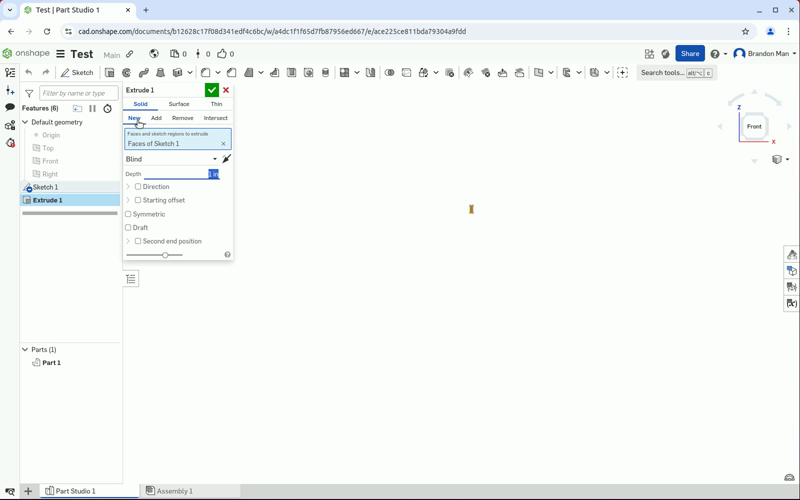
text(8.184)
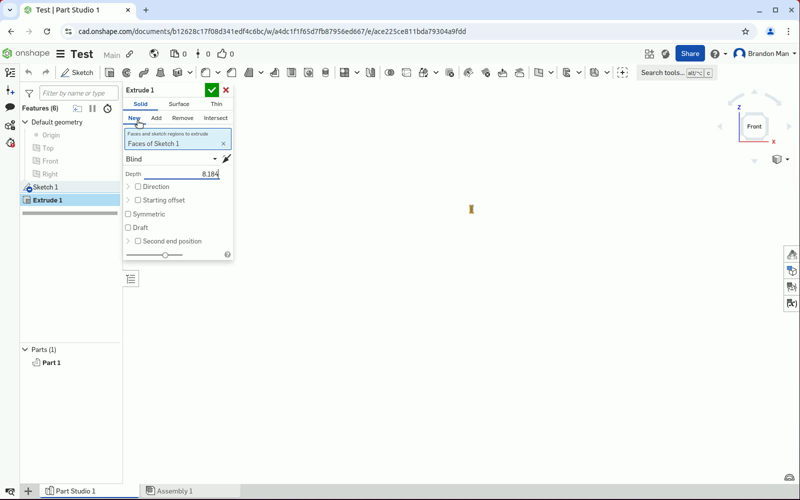
key(enter)
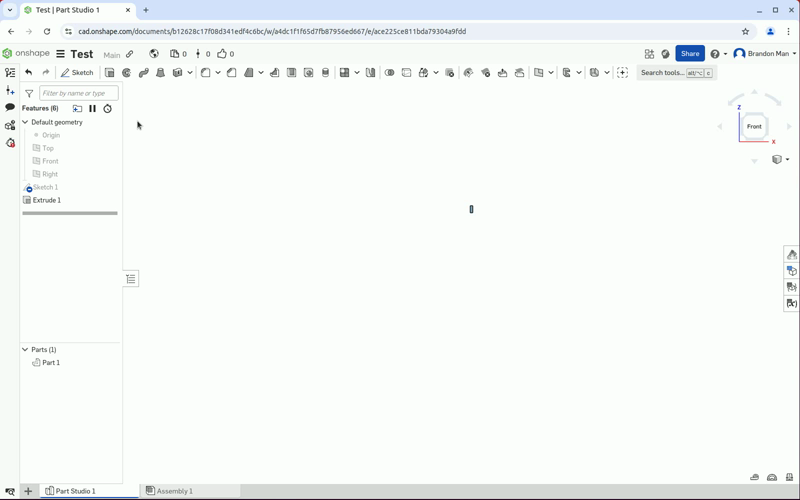
key(shift+h)
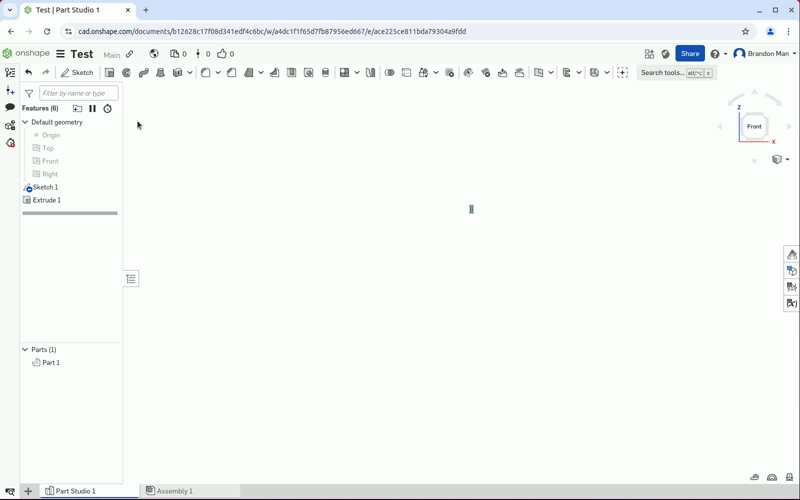
key(shift+h)
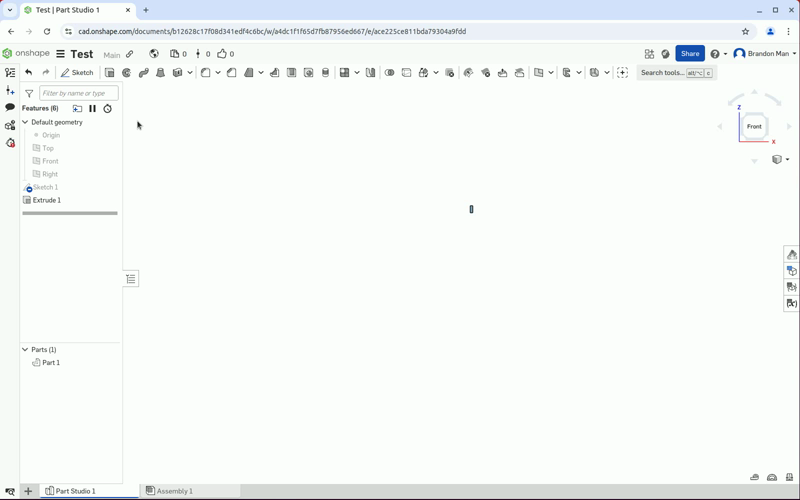
mouse_move(73, 189)
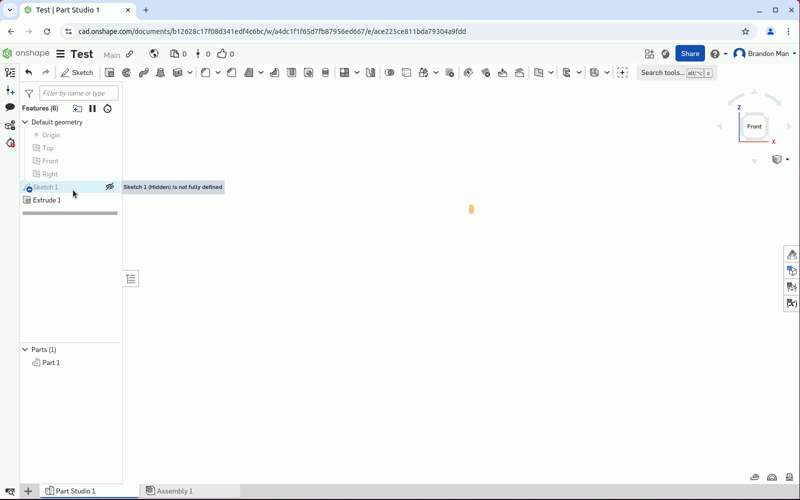
click(73, 189)
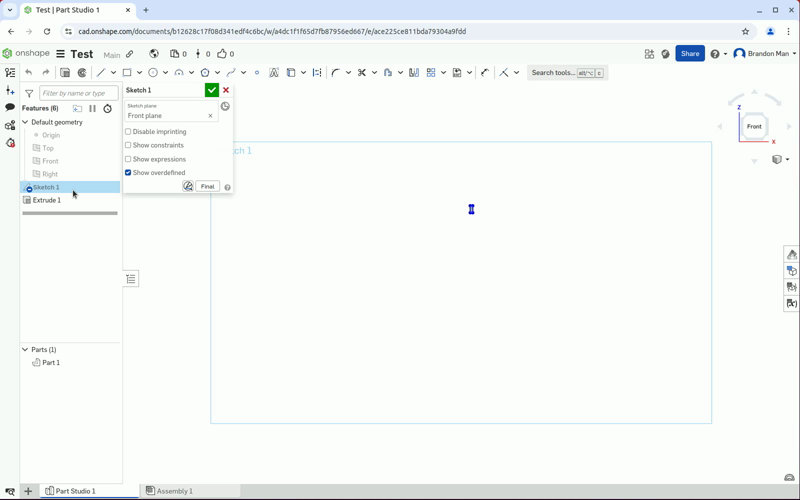
mouse_move(229, 92)
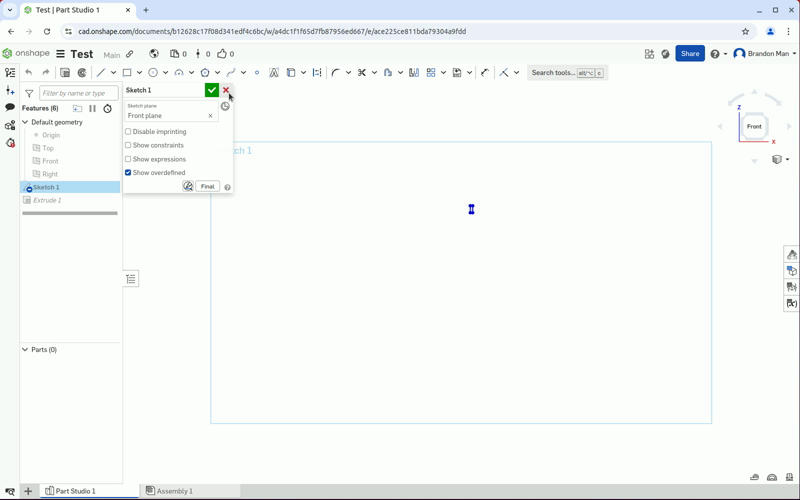
click(229, 92)
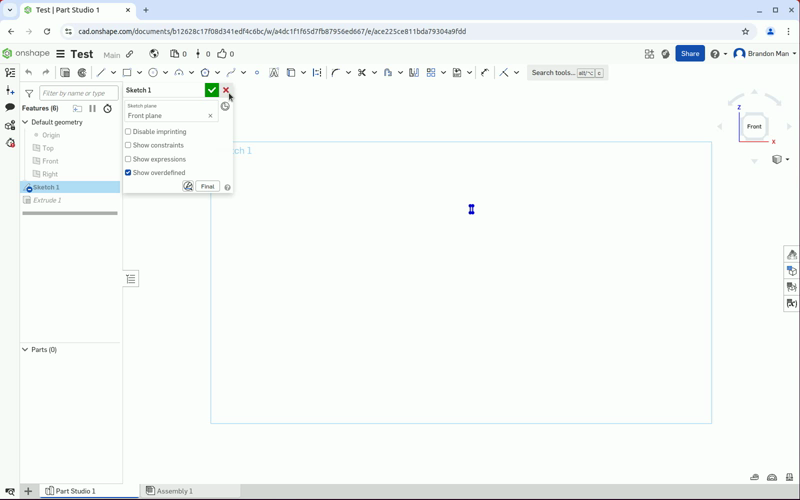
key(shift+s)
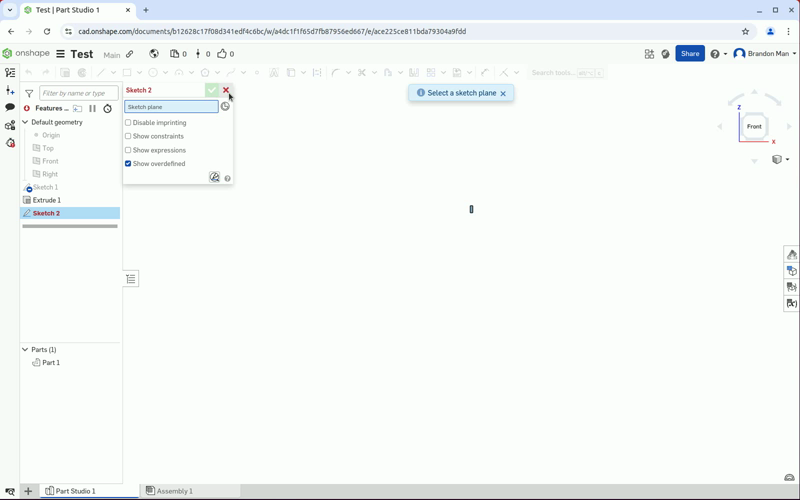
mouse_move(73, 163)
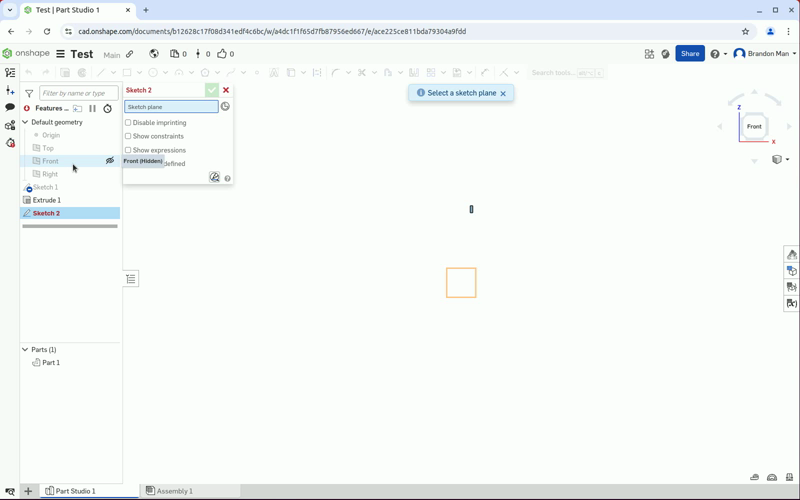
click(73, 163)
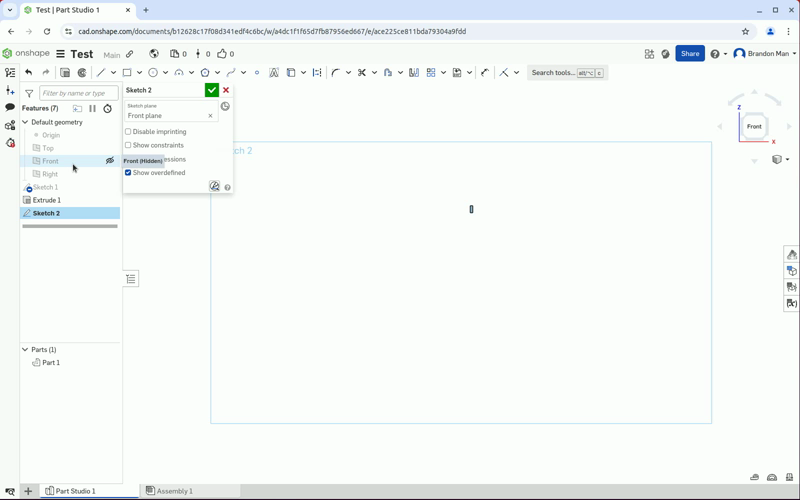
mouse_move(73, 352)
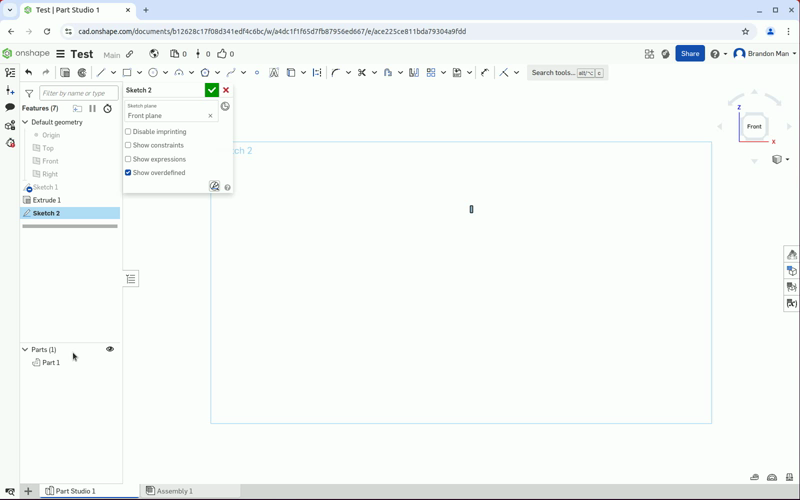
key(y)
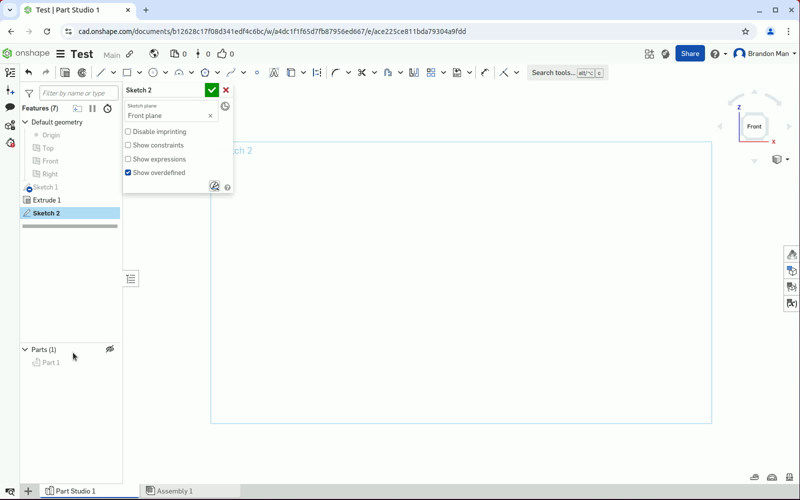
key(l)
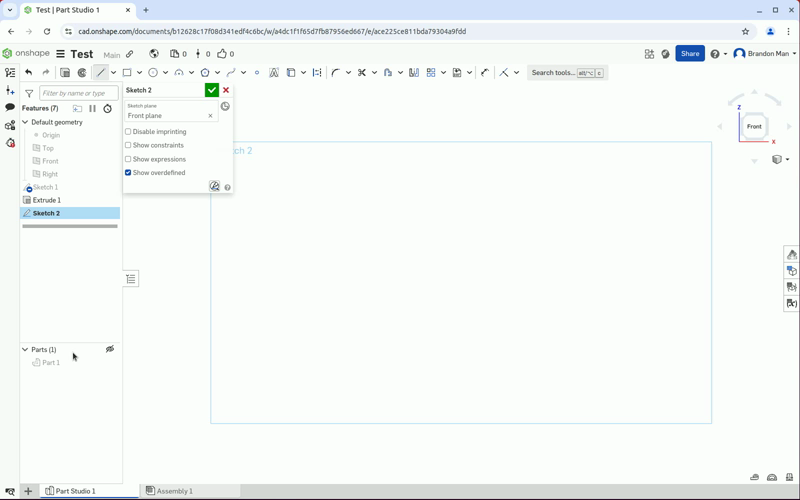
key_down(shift)
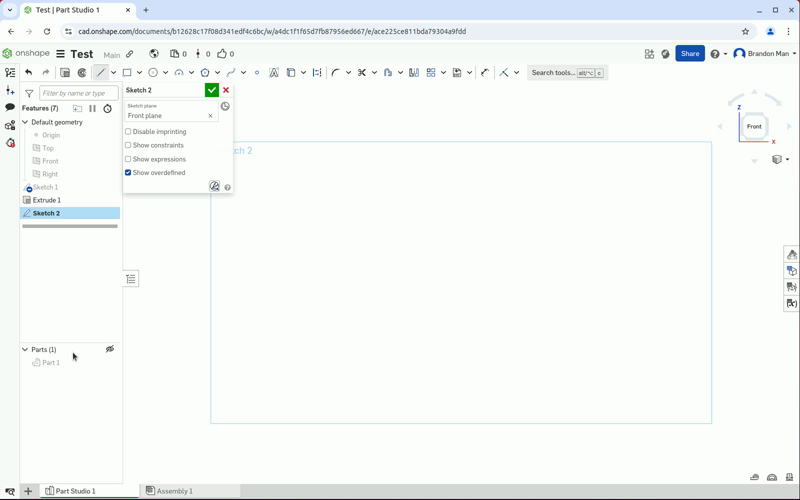
mouse_move(449, 212)
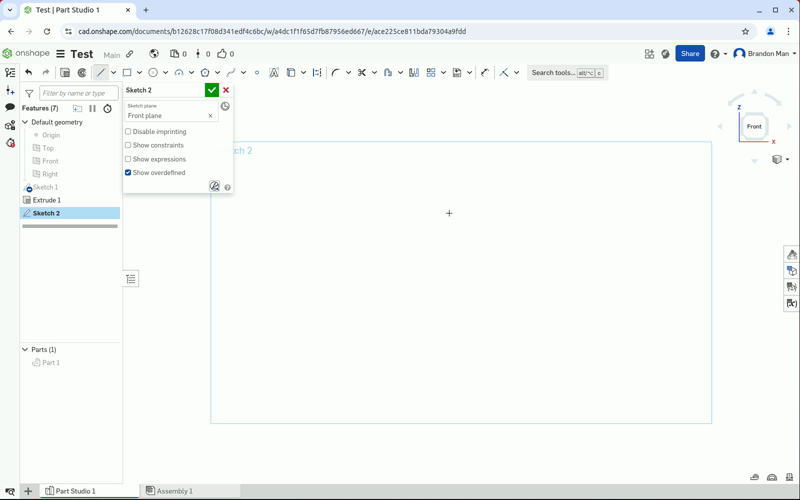
click(449, 212)
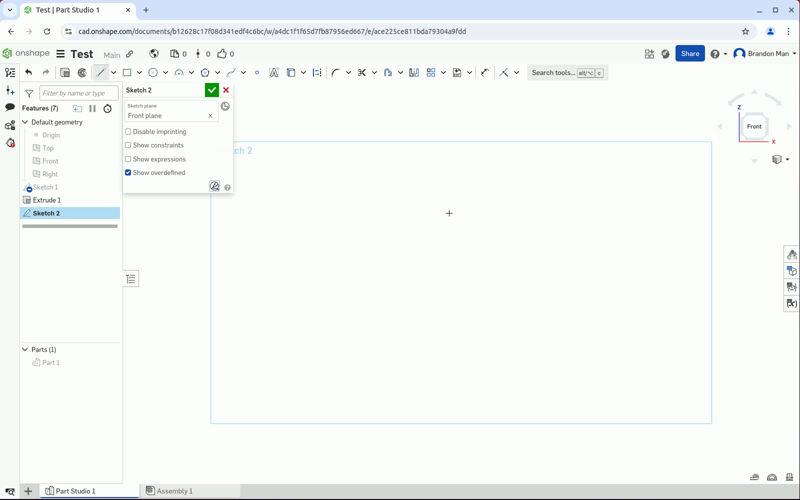
key_up(shift)
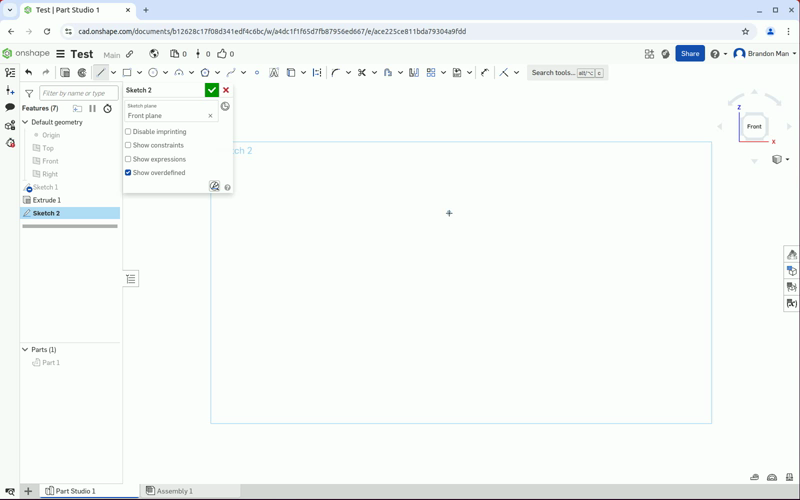
key_down(shift)
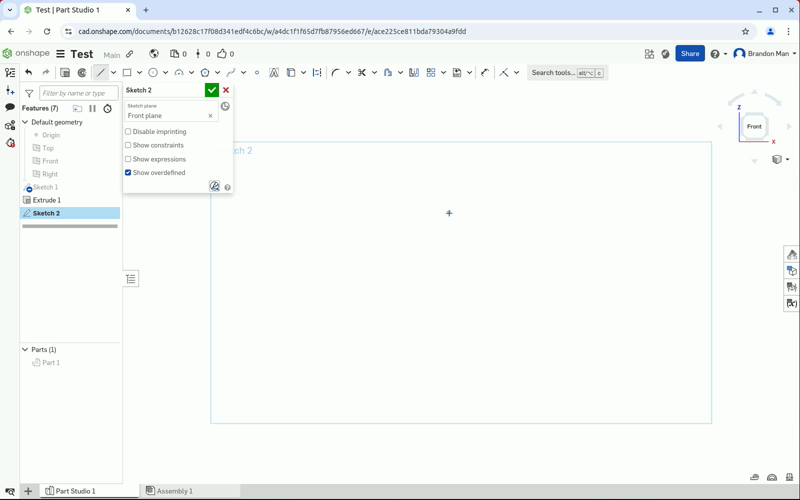
mouse_move(479, 212)
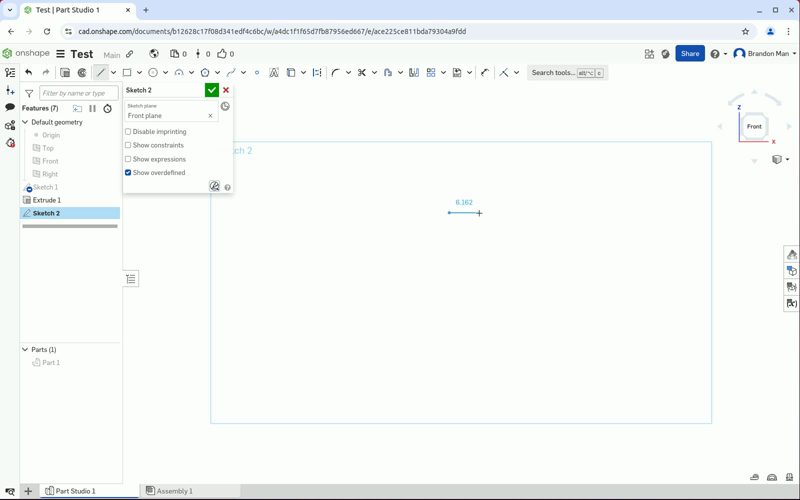
mouse_move(451, 212)
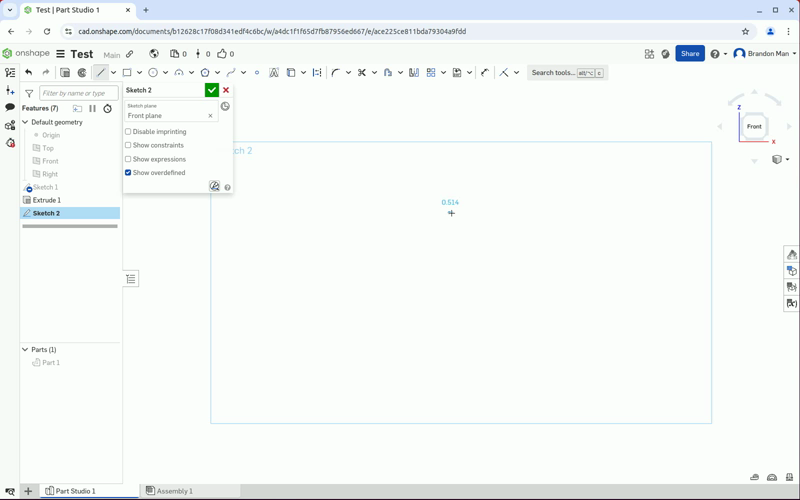
scroll(6)
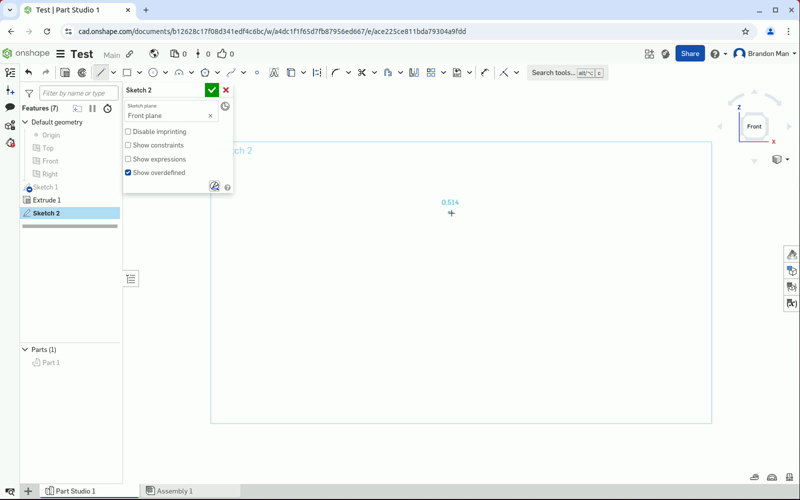
scroll(6)
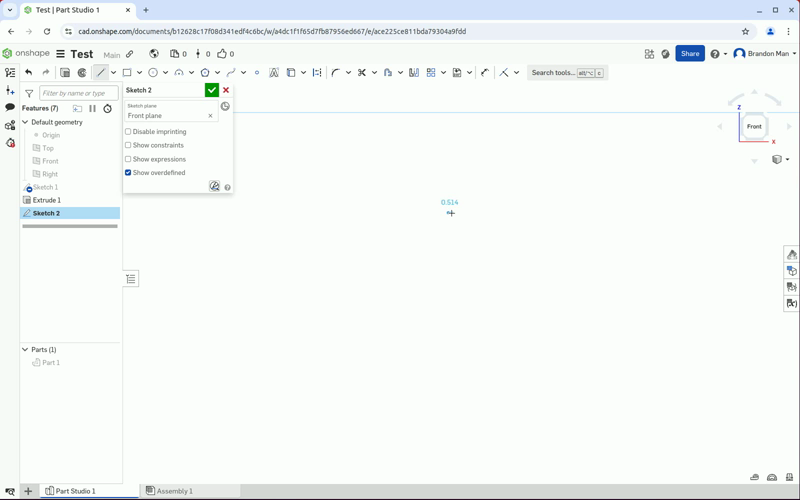
scroll(6)
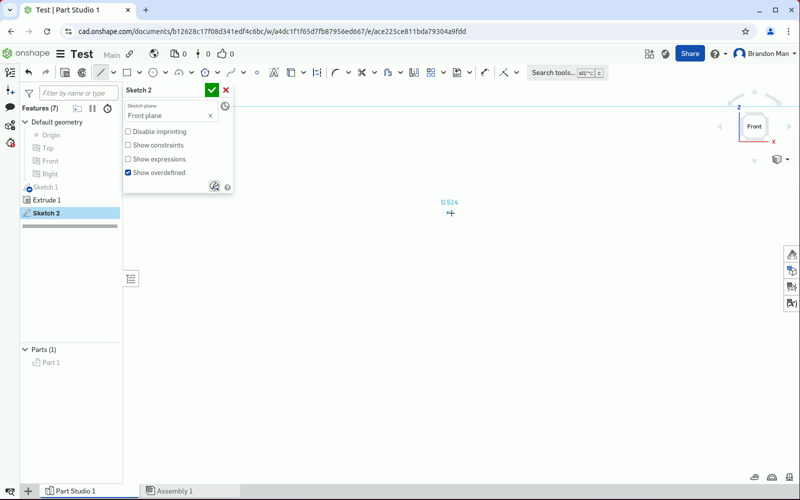
scroll(6)
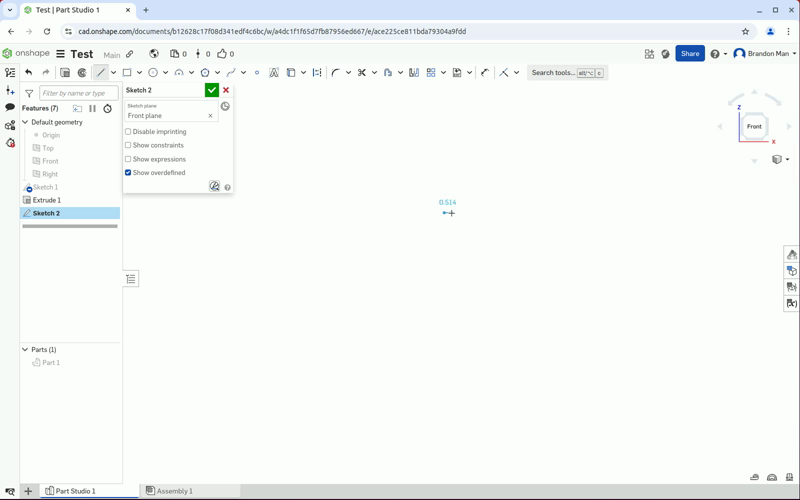
scroll(6)
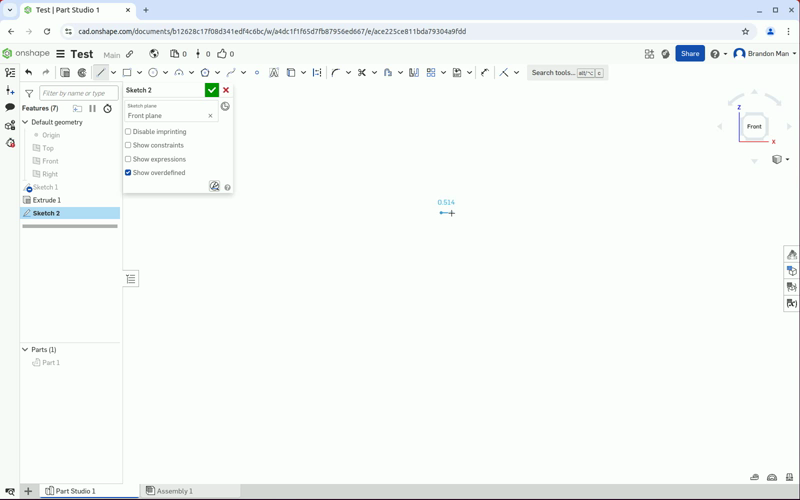
scroll(6)
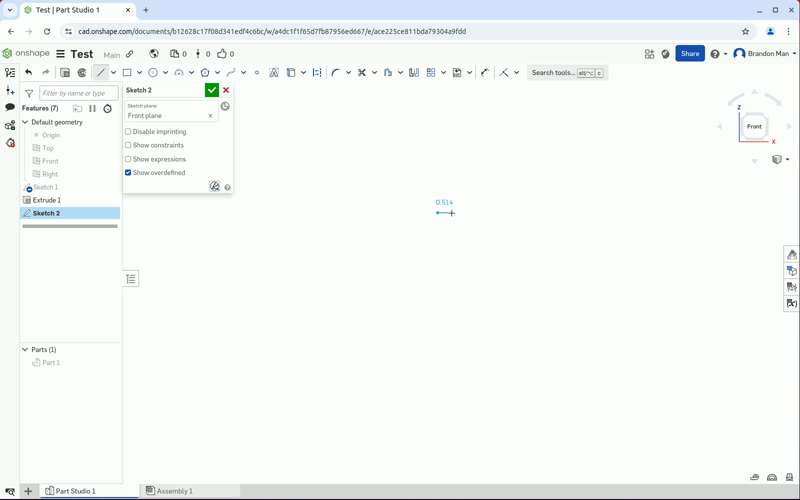
scroll(6)
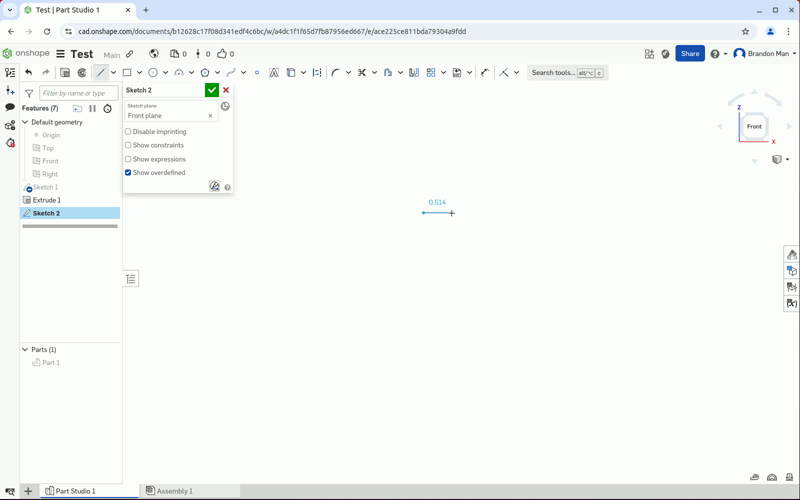
click(451, 212)
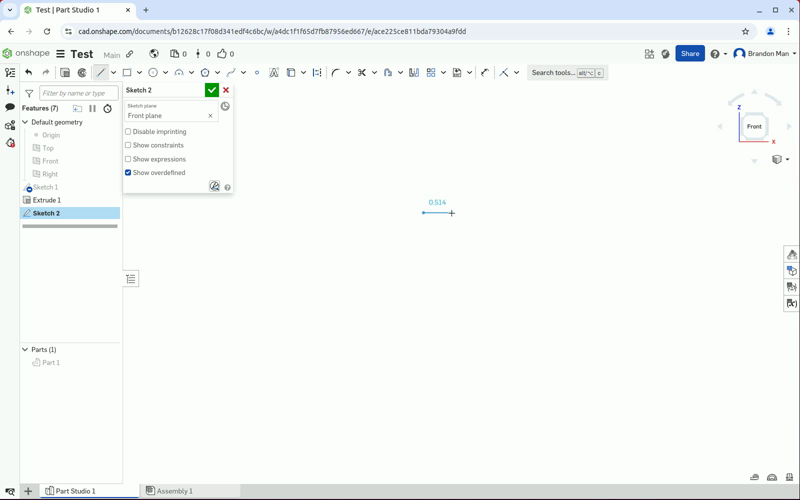
scroll(-6)
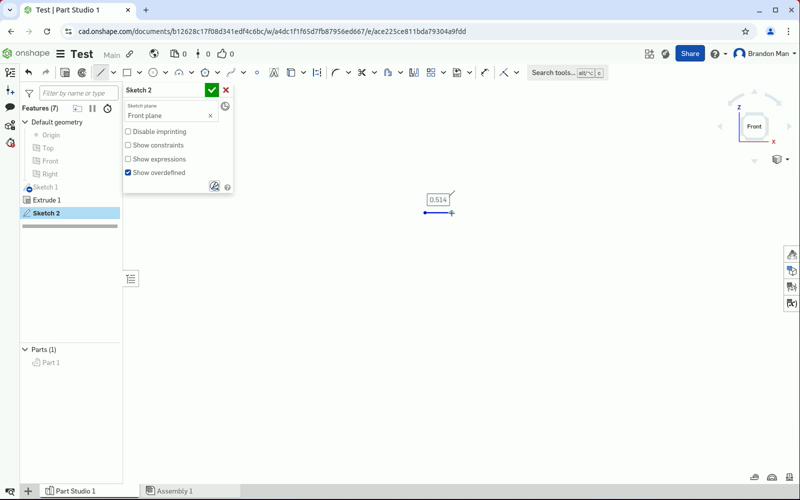
scroll(-6)
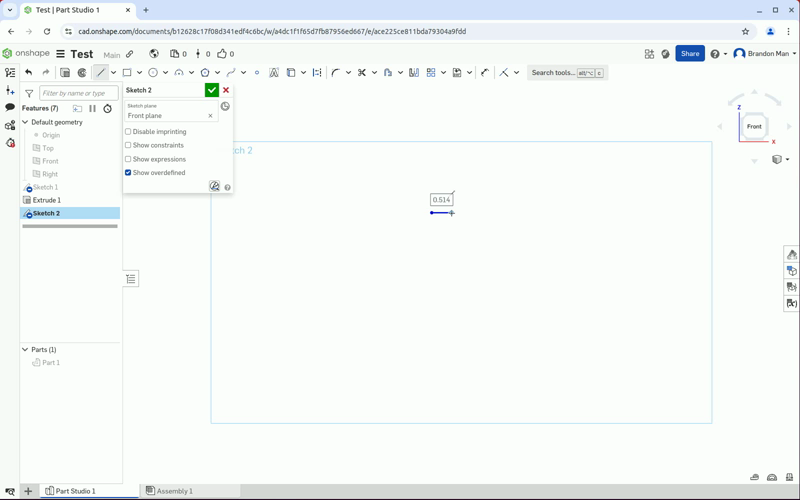
scroll(-6)
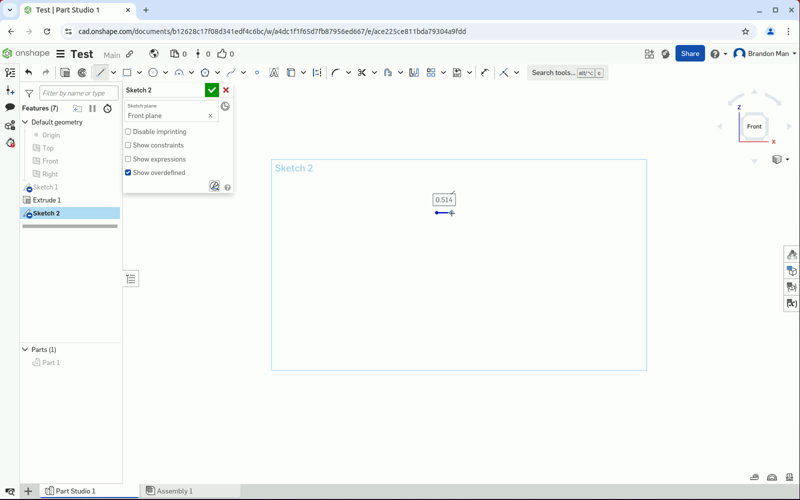
scroll(-6)
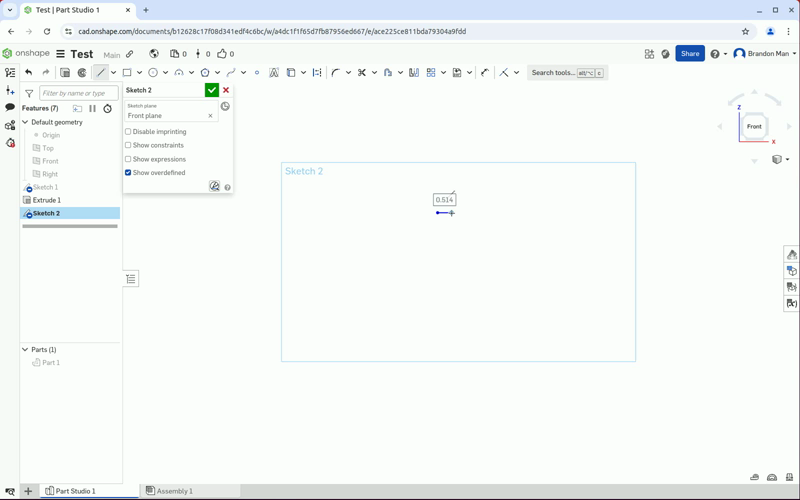
scroll(-6)
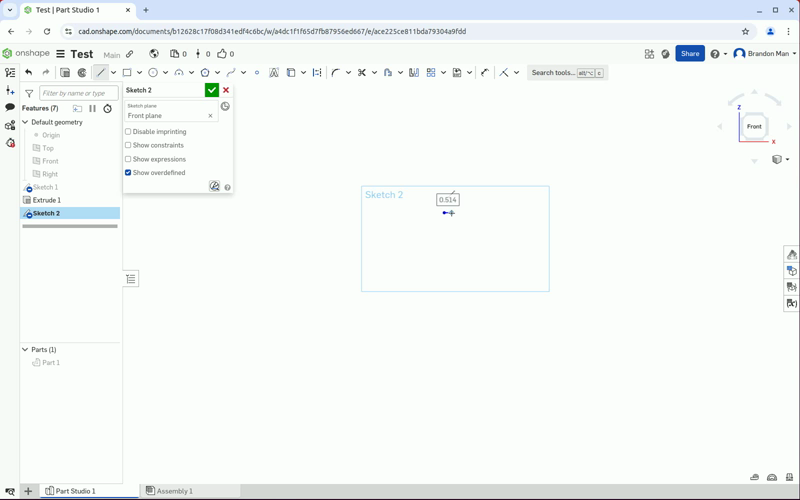
scroll(-6)
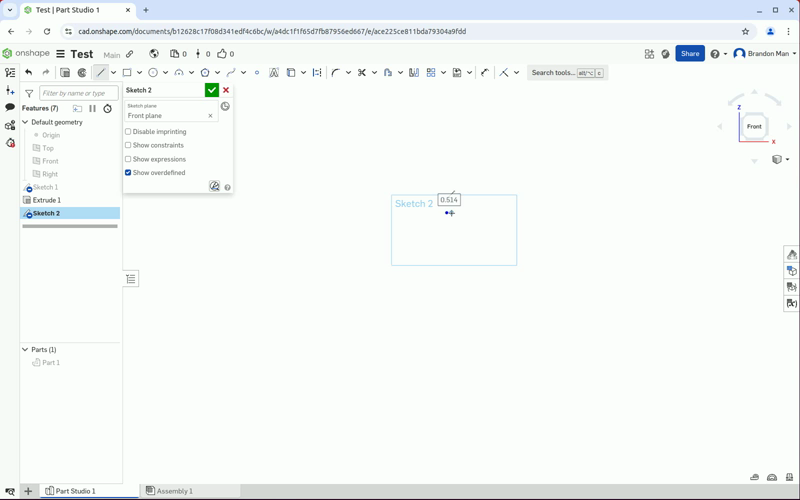
scroll(-6)
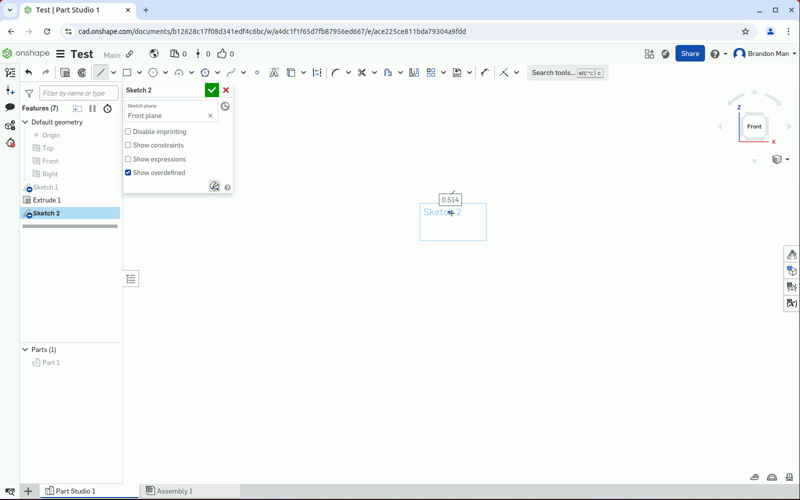
key_up(shift)
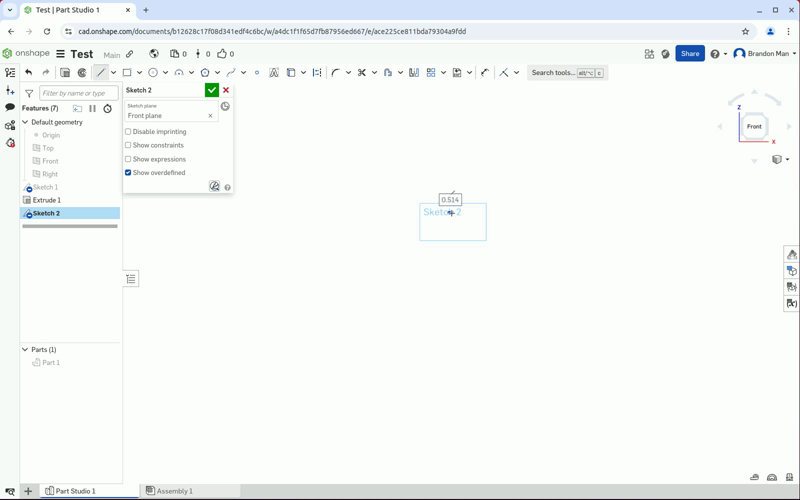
key_down(shift)
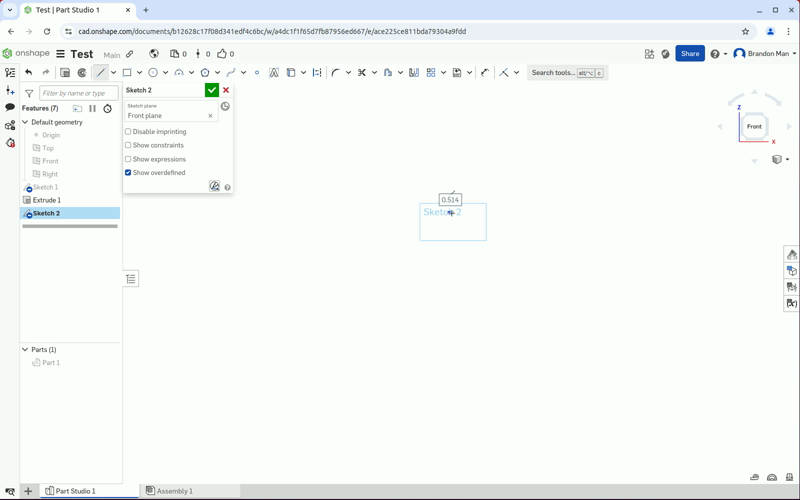
mouse_move(481, 212)
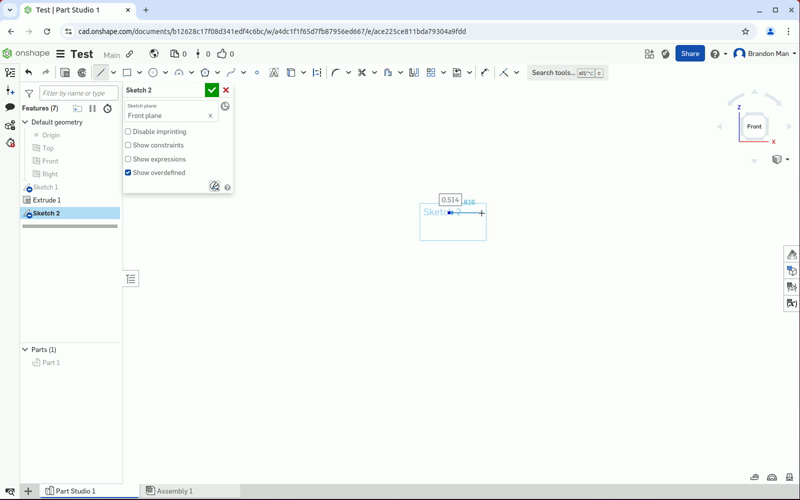
mouse_move(451, 205)
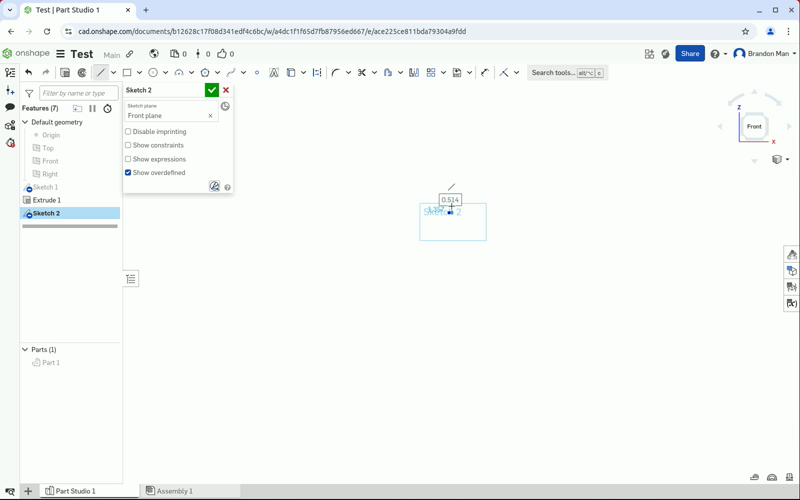
scroll(6)
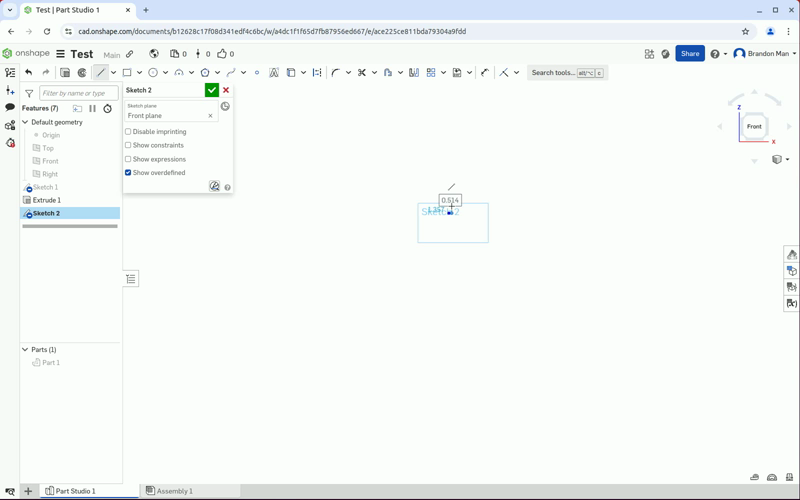
scroll(6)
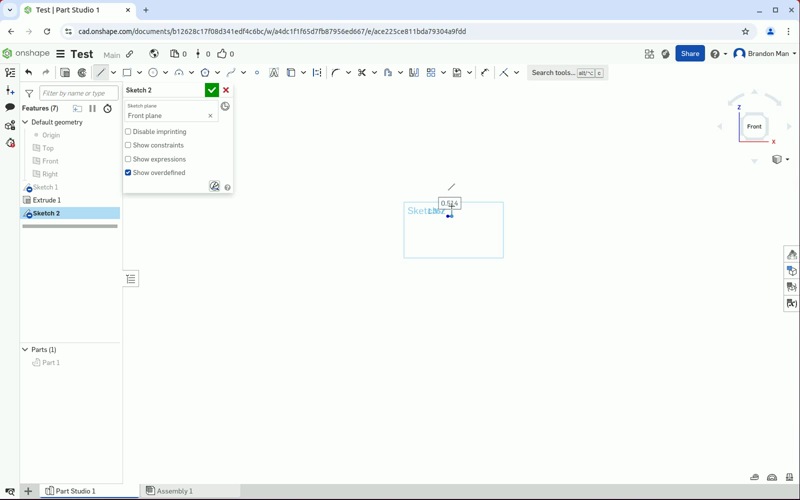
scroll(6)
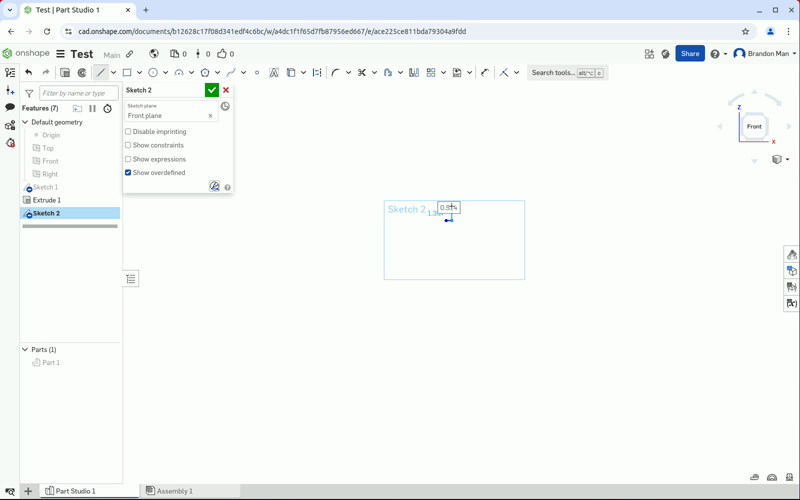
scroll(6)
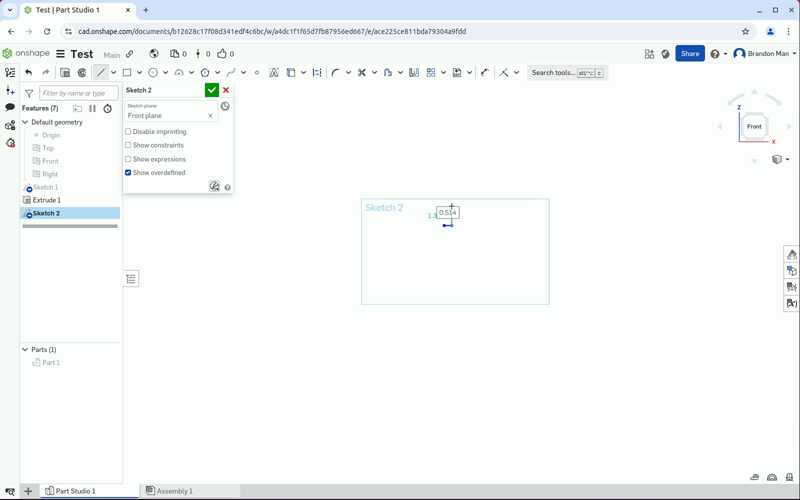
scroll(6)
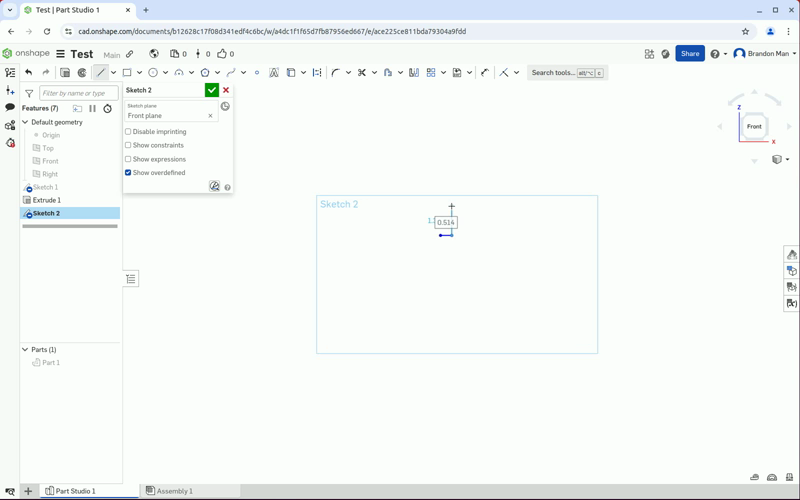
scroll(6)
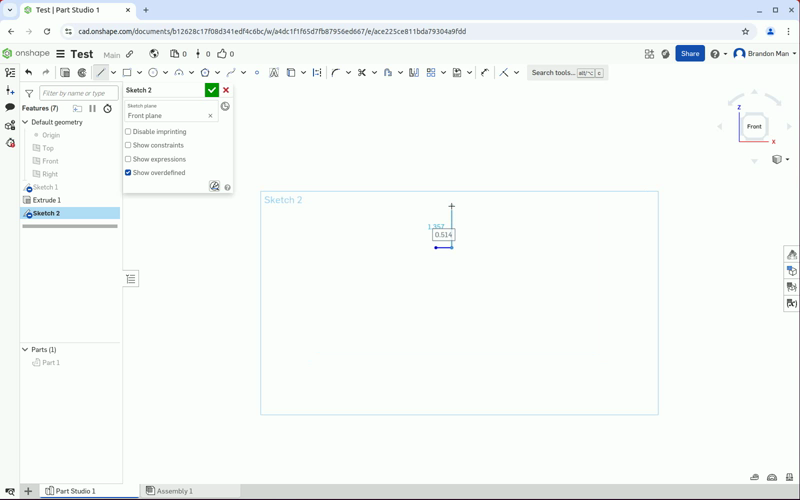
scroll(6)
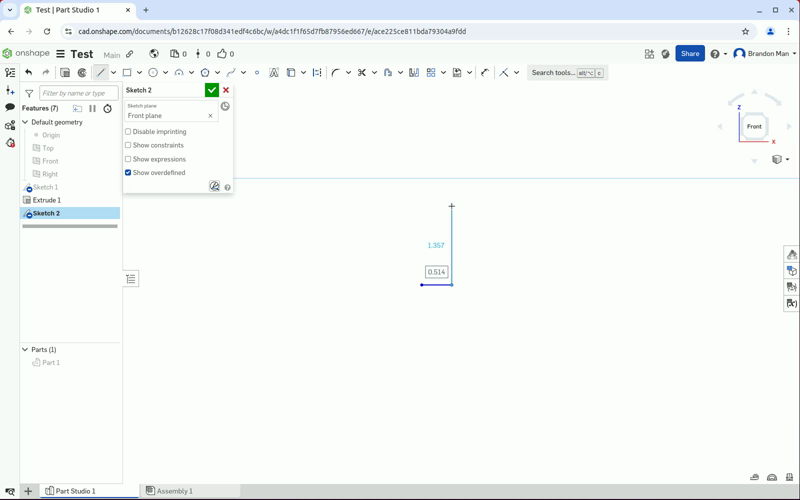
click(451, 205)
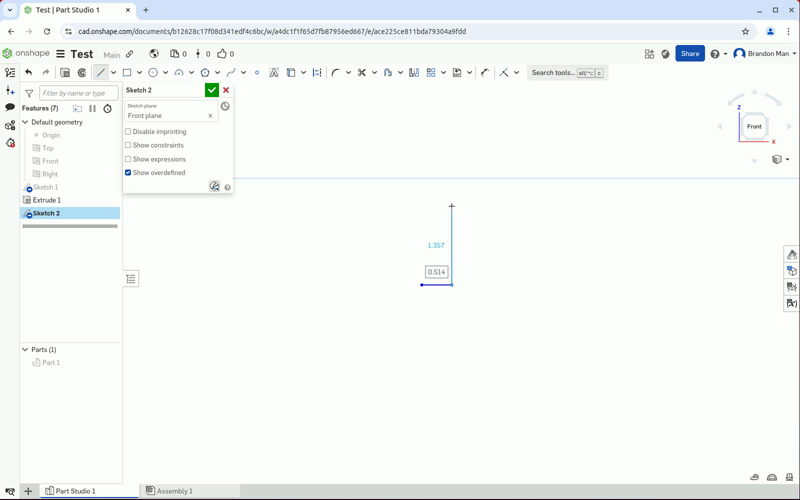
scroll(-6)
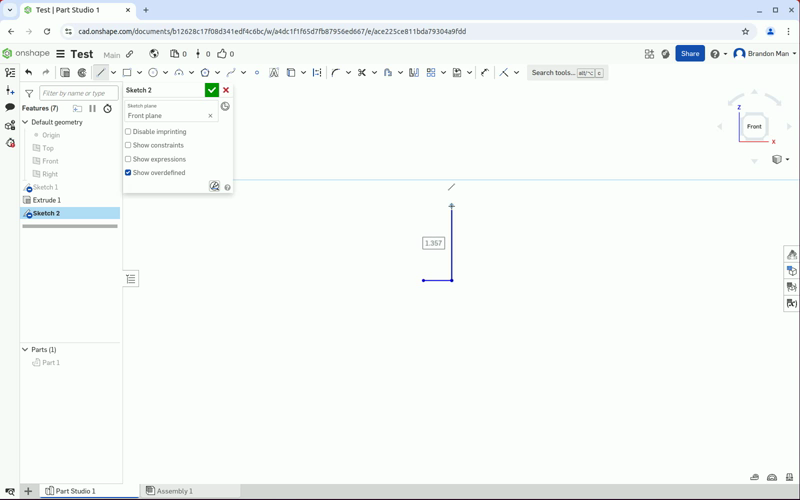
scroll(-6)
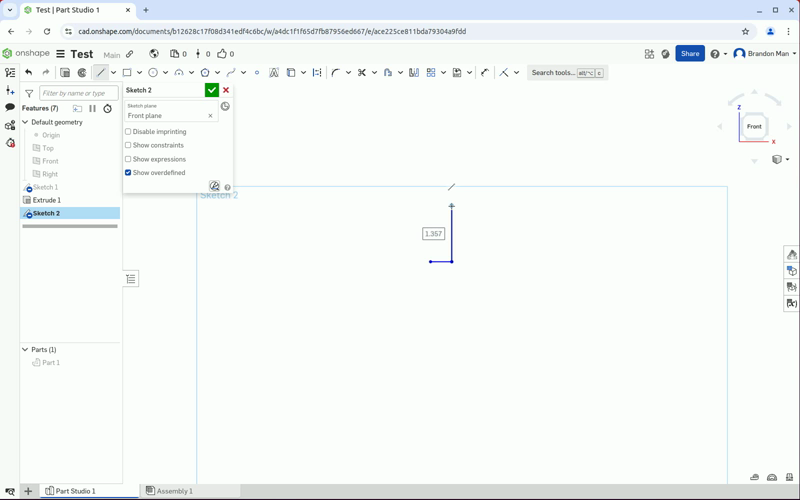
scroll(-6)
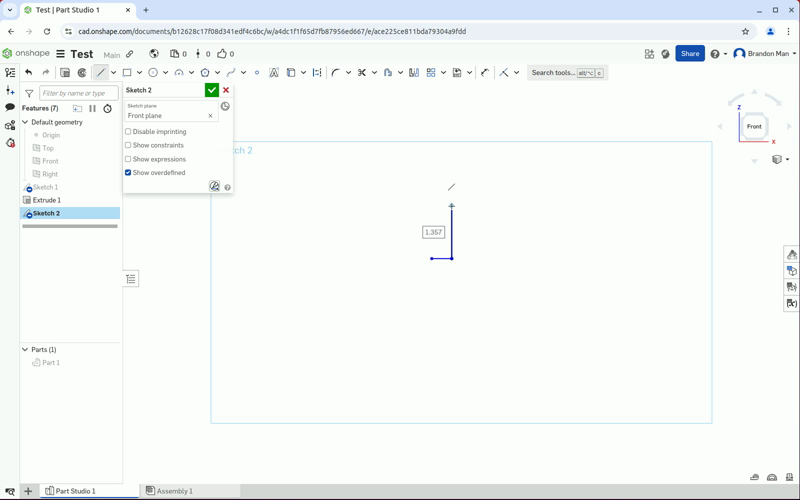
scroll(-6)
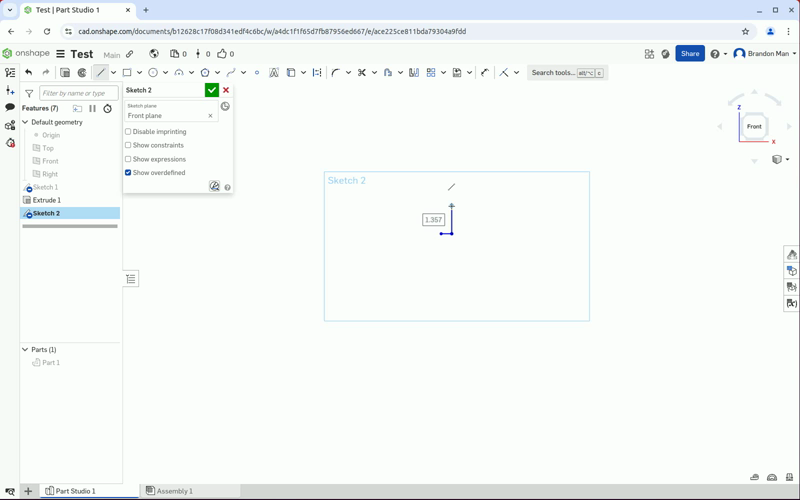
scroll(-6)
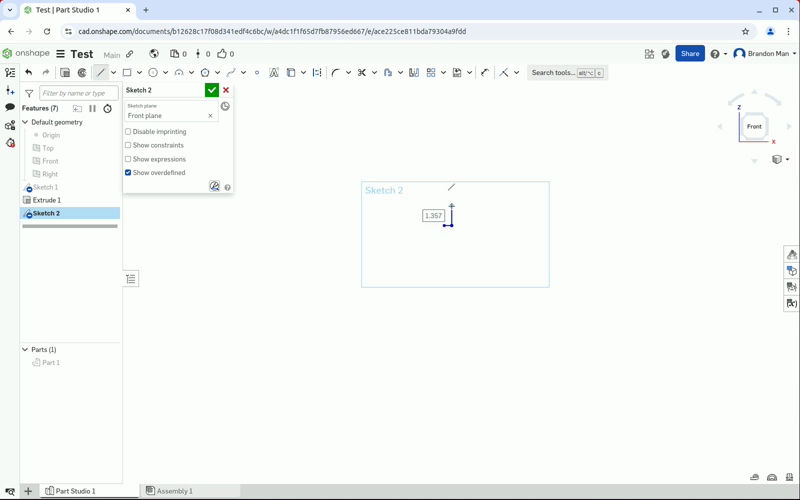
scroll(-6)
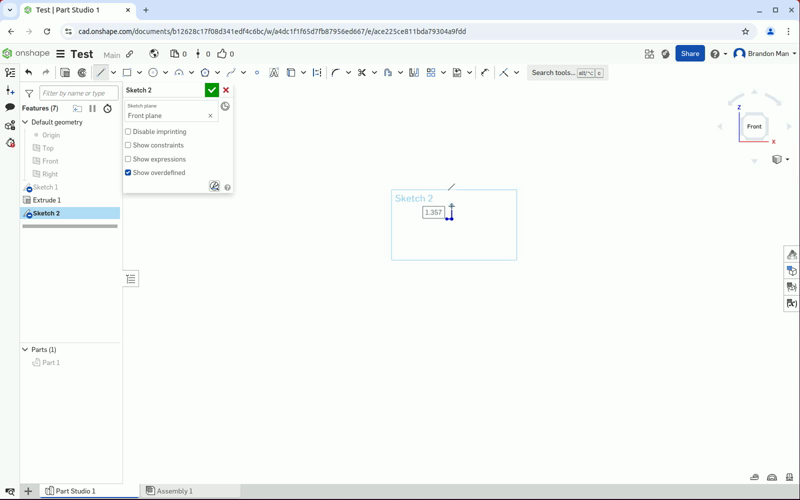
scroll(-6)
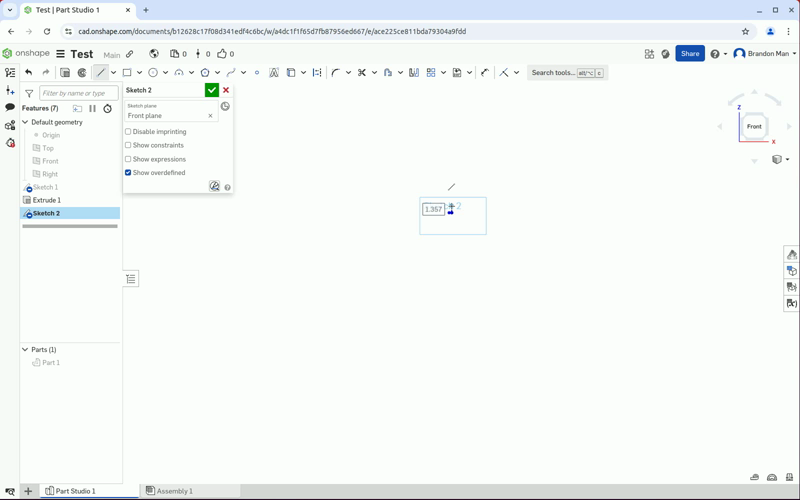
key_up(shift)
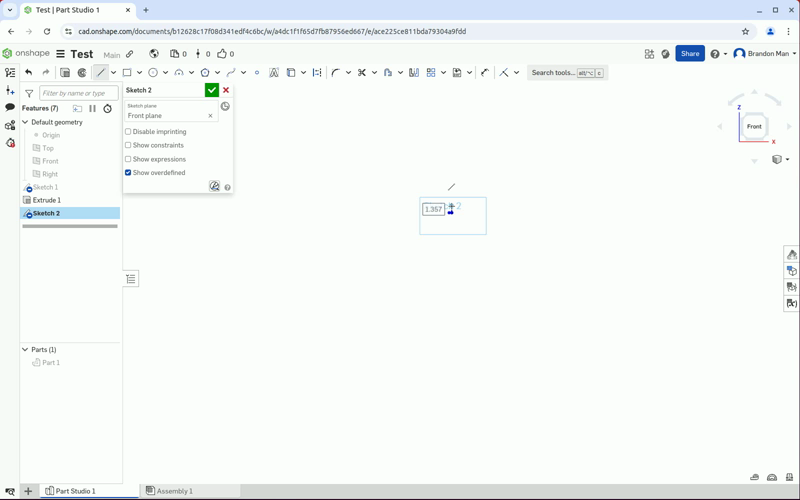
key_down(shift)
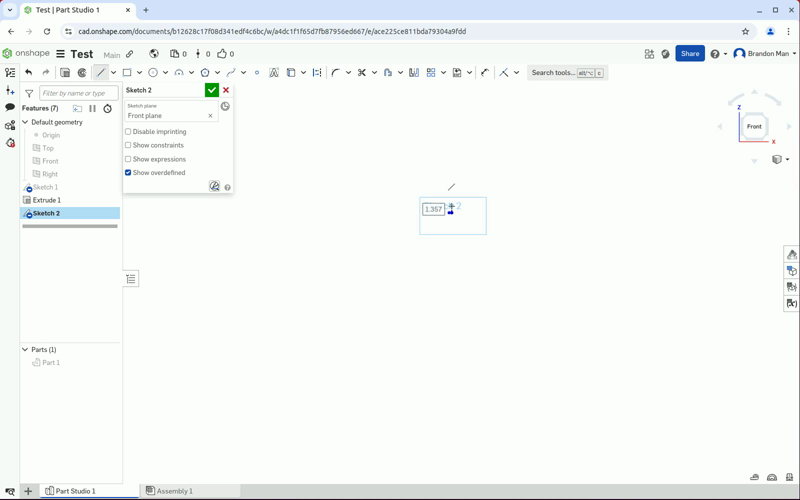
mouse_move(481, 205)
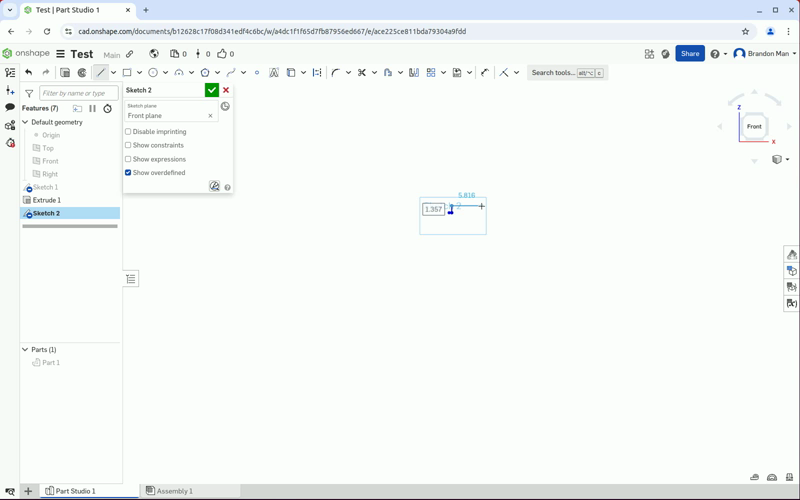
mouse_move(449, 205)
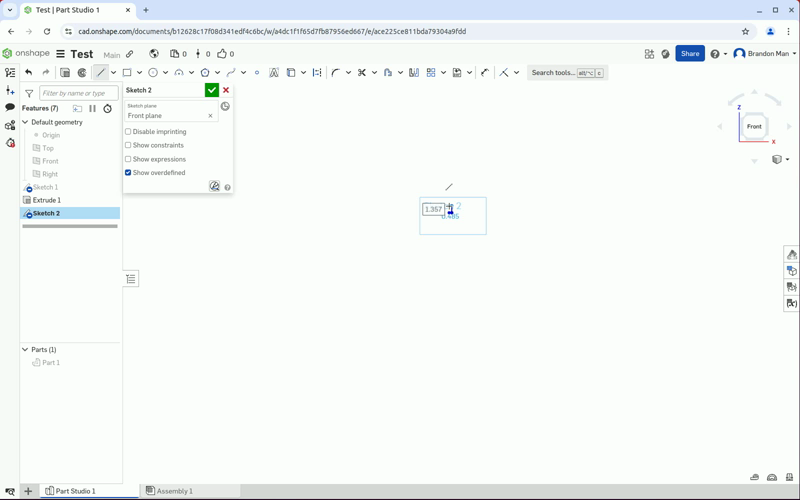
scroll(6)
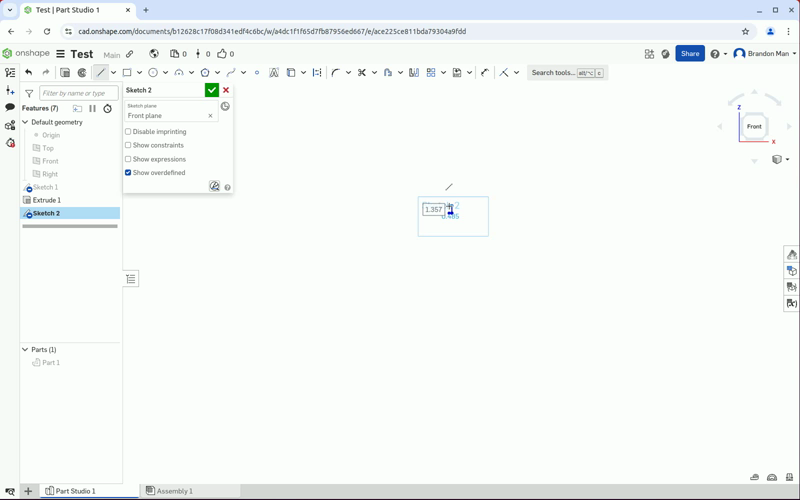
scroll(6)
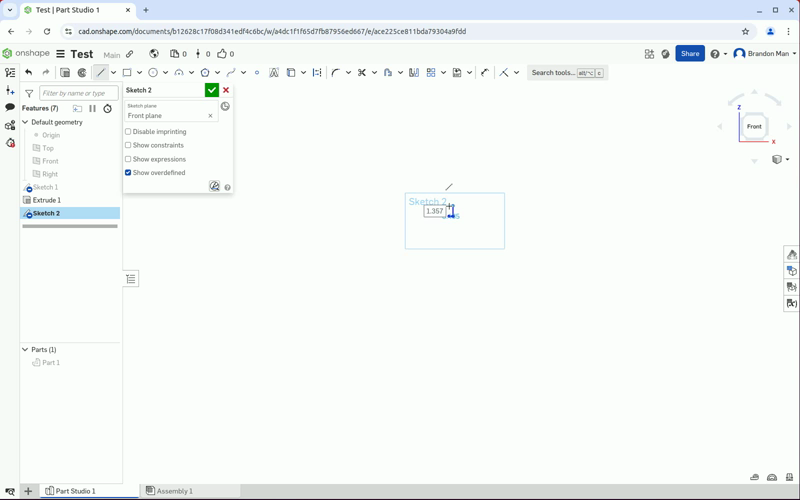
scroll(6)
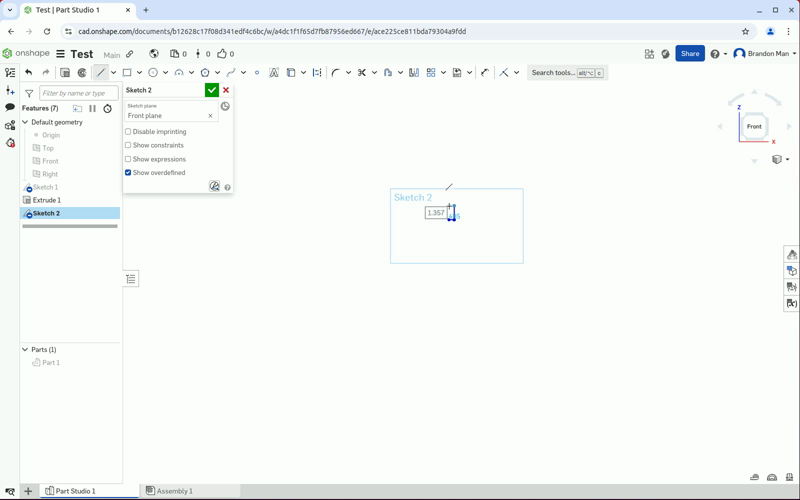
scroll(6)
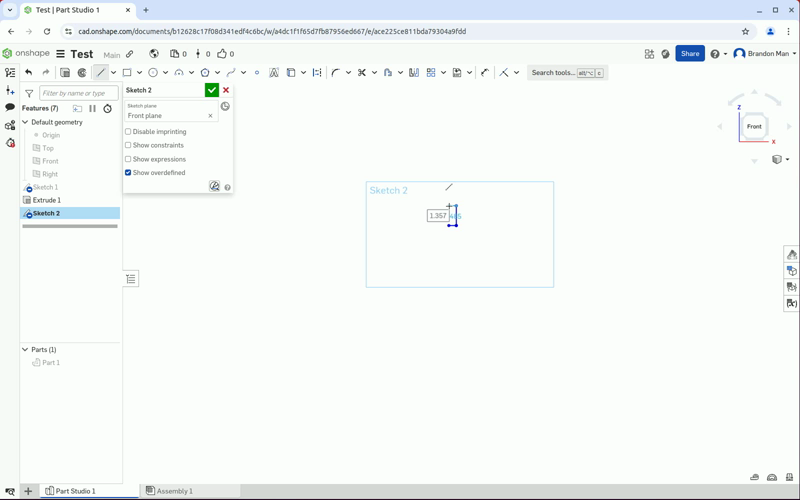
scroll(6)
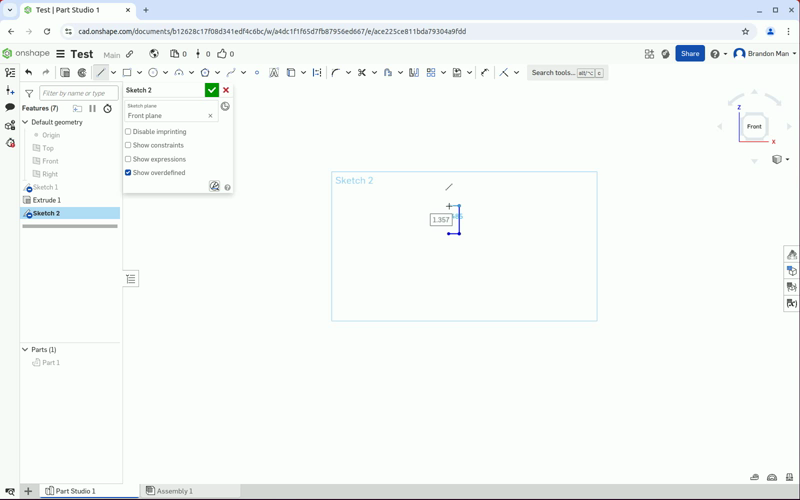
scroll(6)
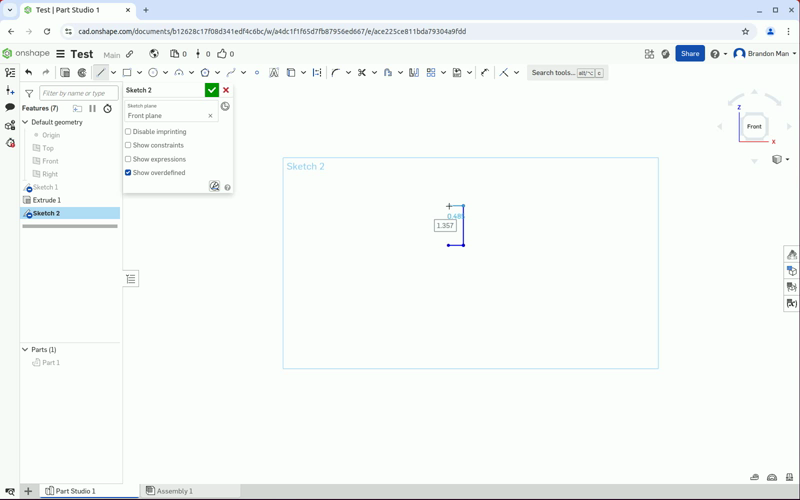
scroll(6)
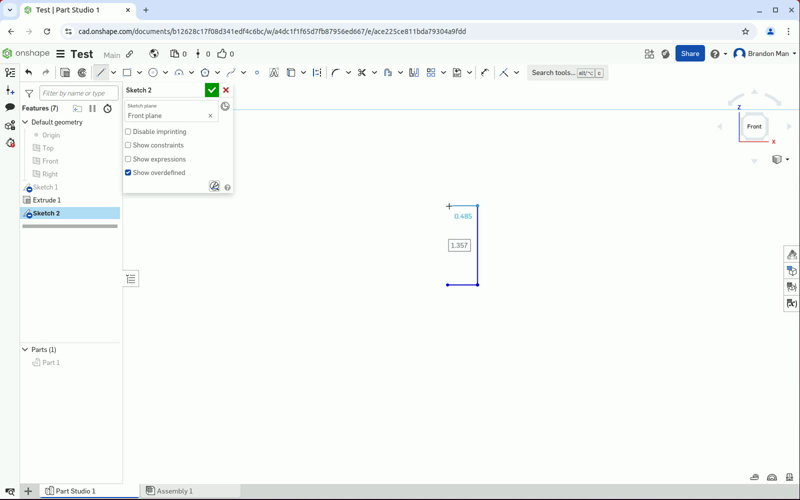
click(449, 205)
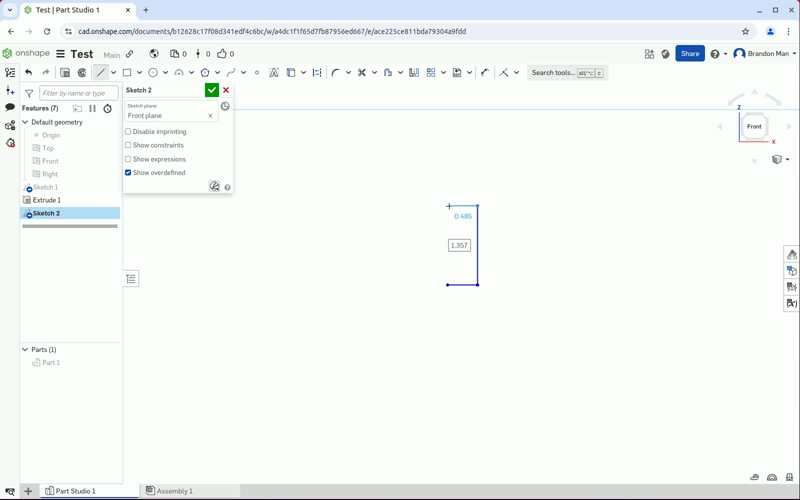
scroll(-6)
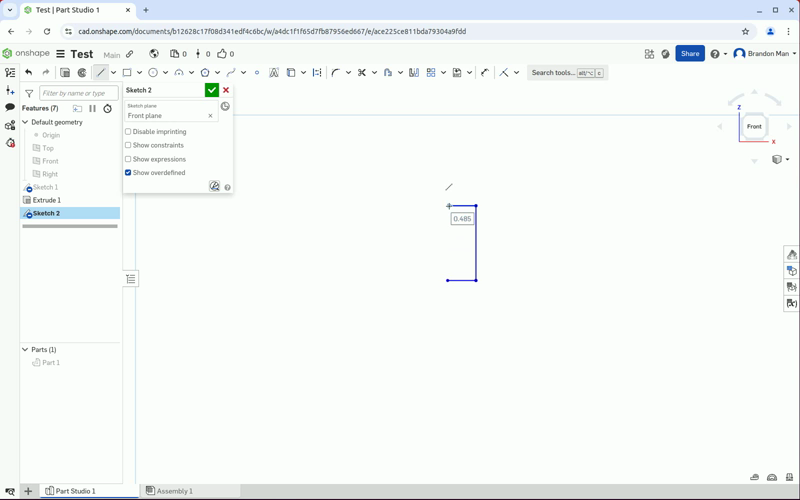
scroll(-6)
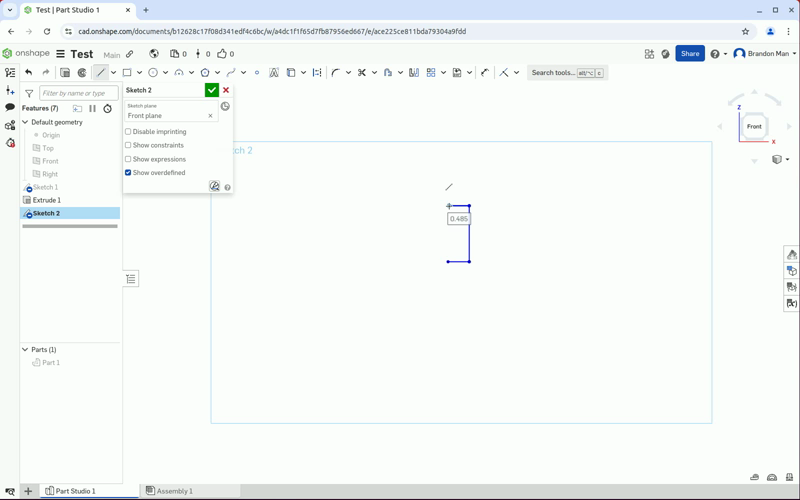
scroll(-6)
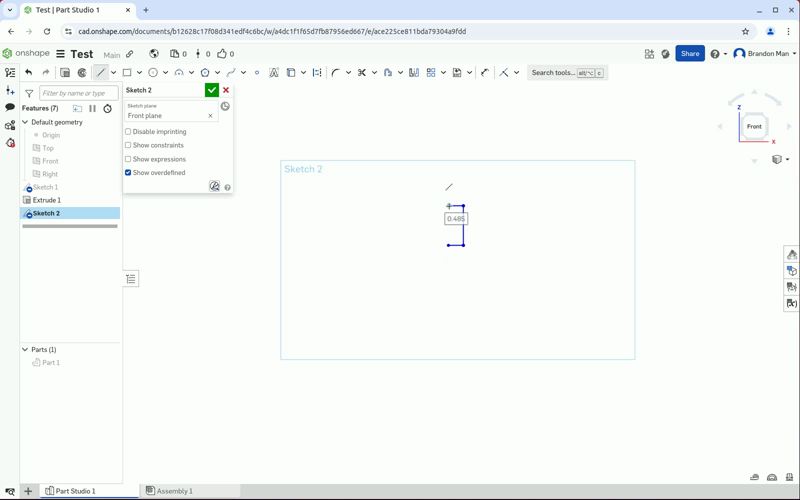
scroll(-6)
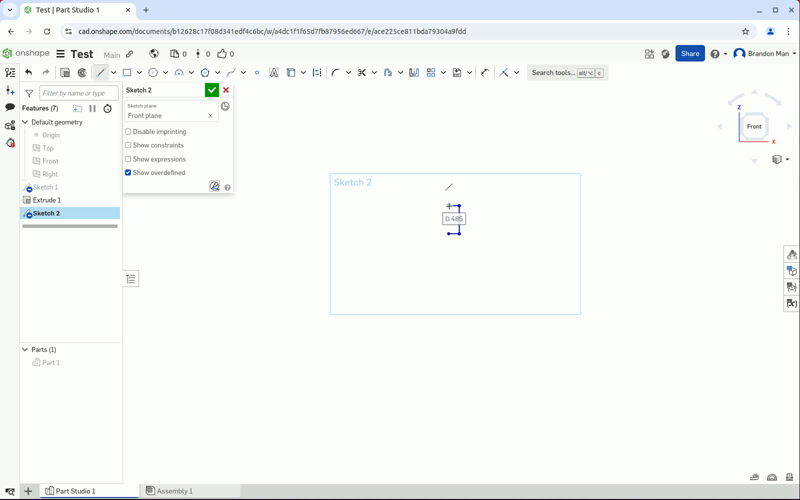
scroll(-6)
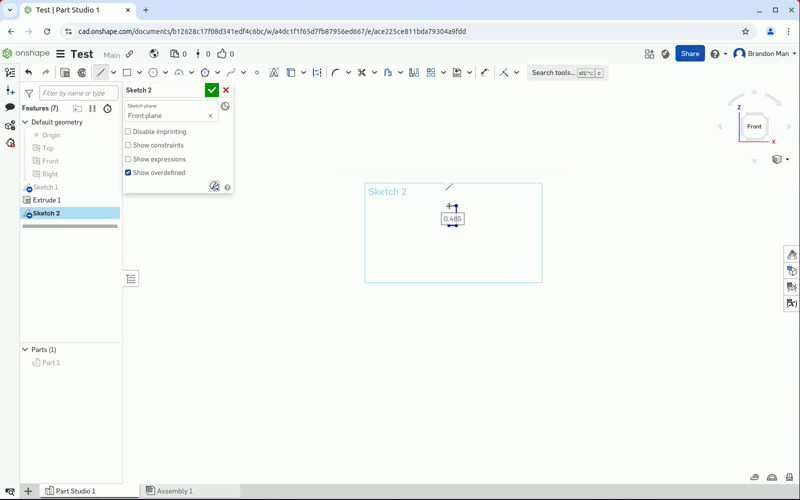
scroll(-6)
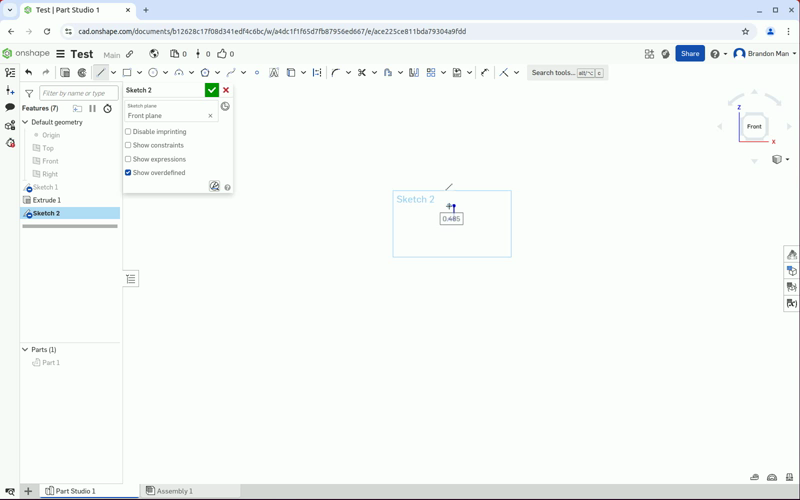
scroll(-6)
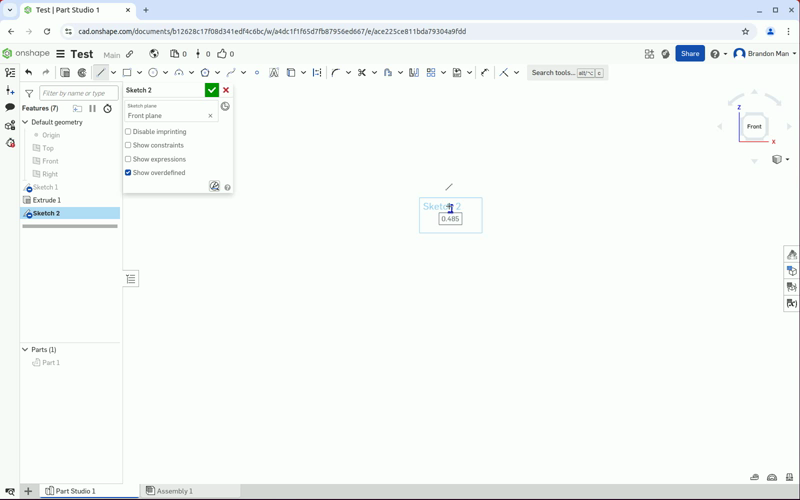
key_up(shift)
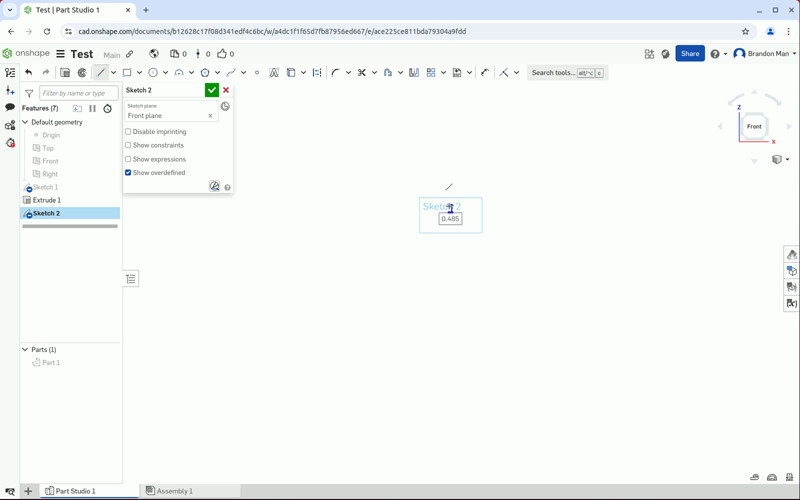
mouse_move(479, 205)
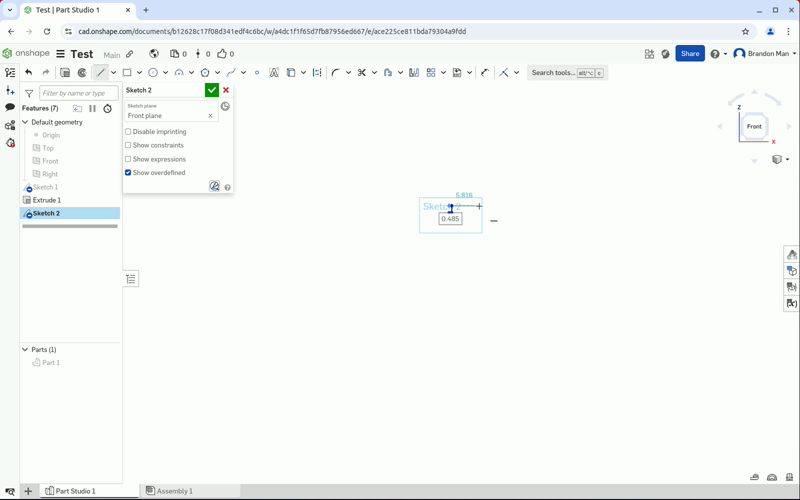
key_down(shift)
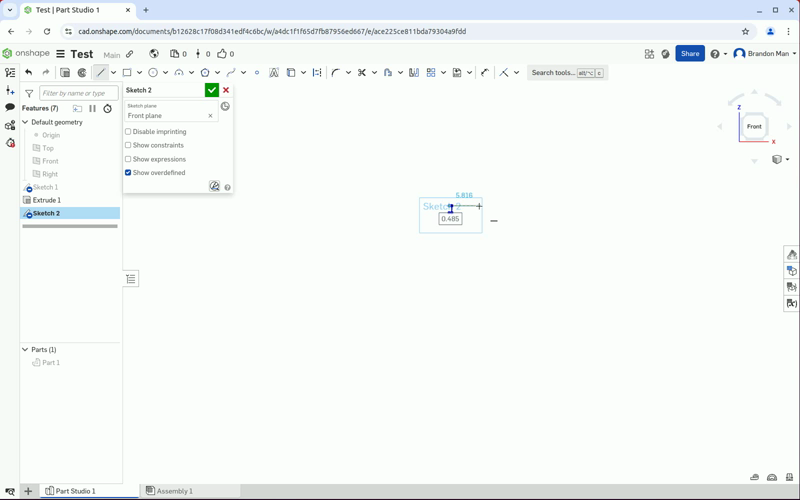
mouse_move(449, 212)
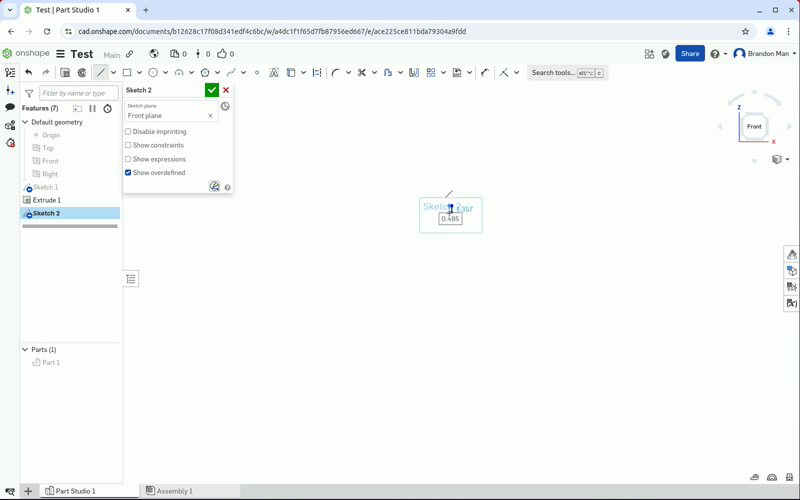
scroll(6)
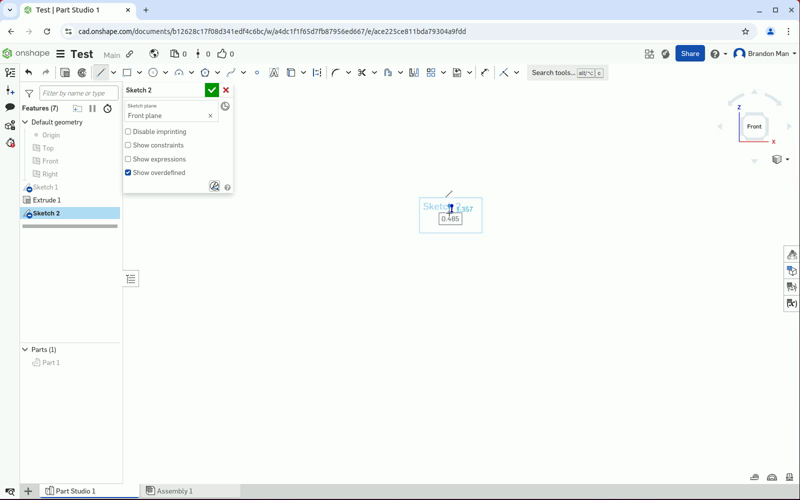
scroll(6)
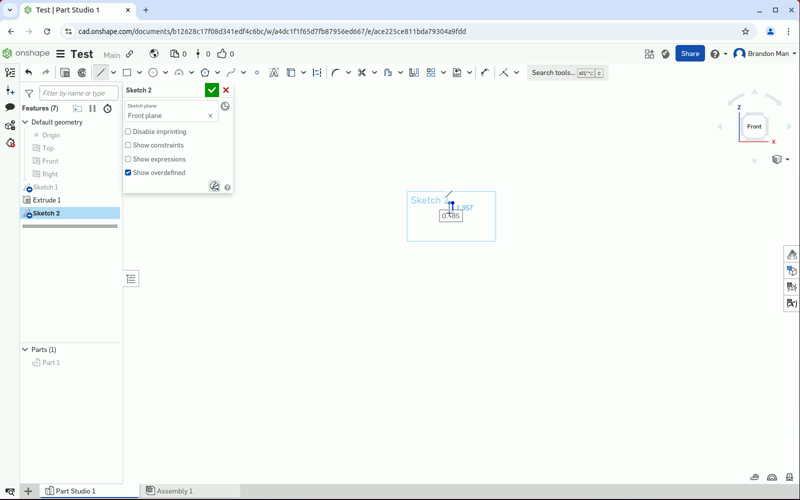
scroll(6)
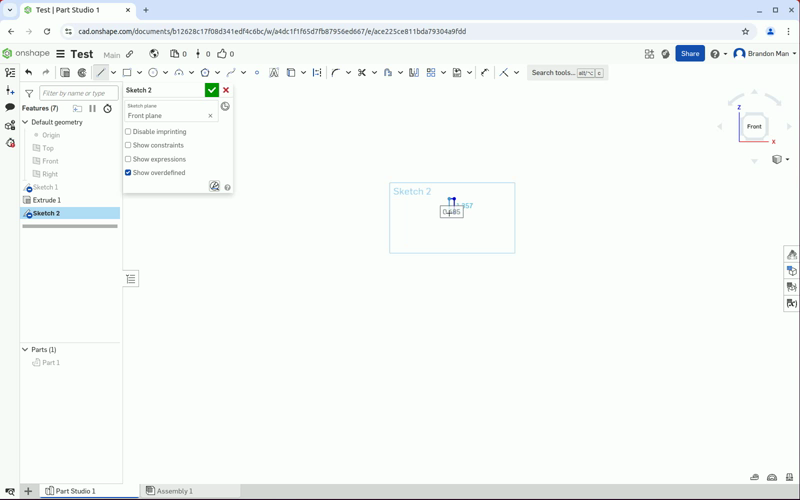
scroll(6)
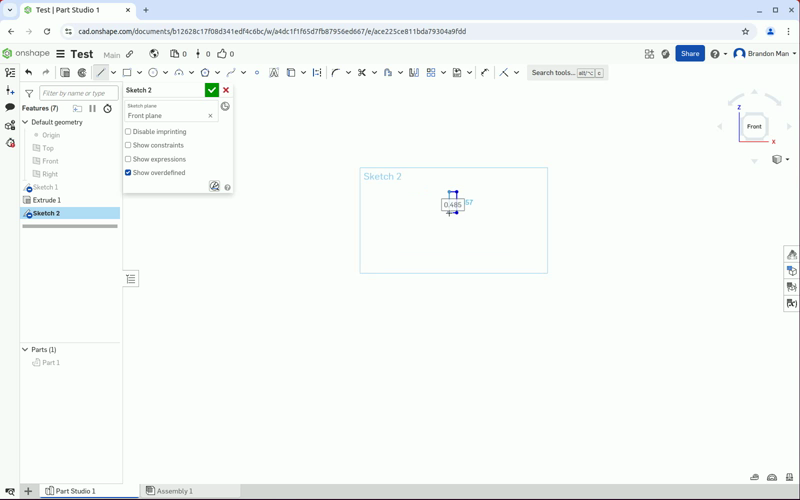
scroll(6)
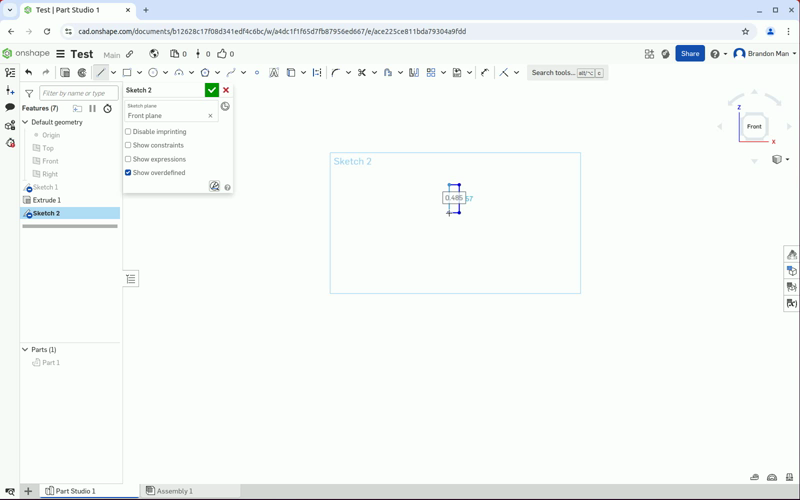
scroll(6)
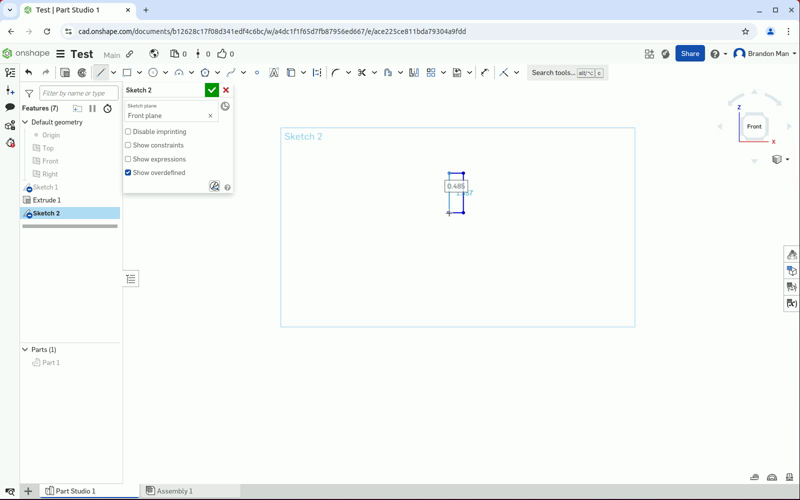
scroll(6)
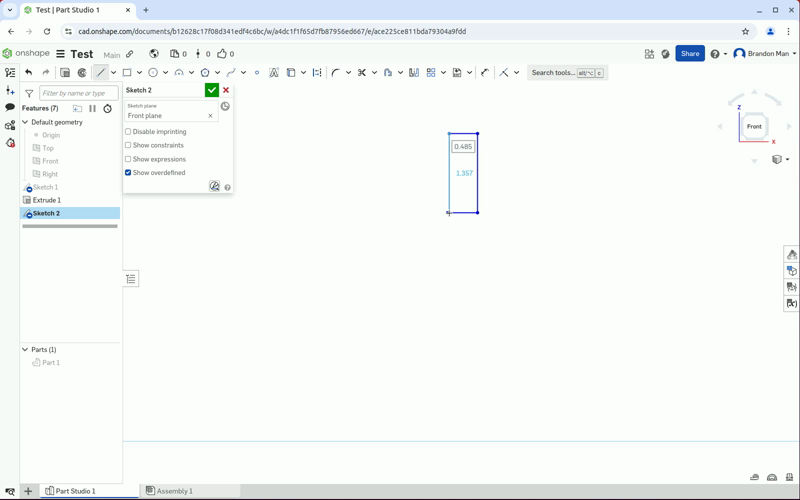
key_up(shift)
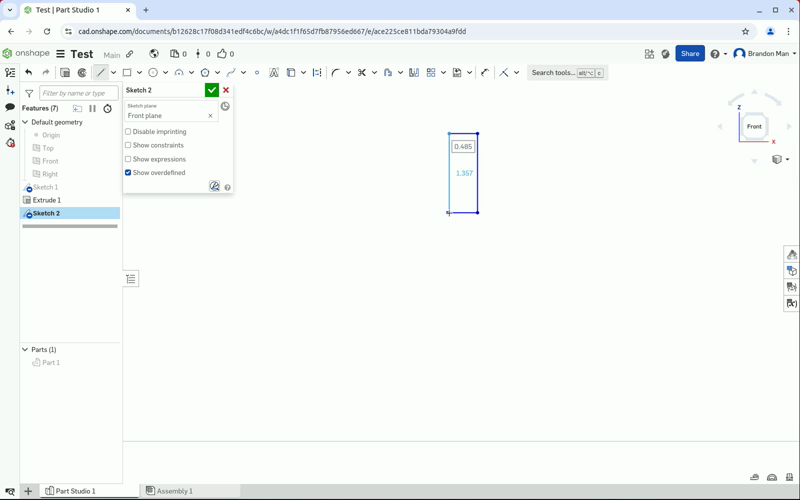
click(449, 212)
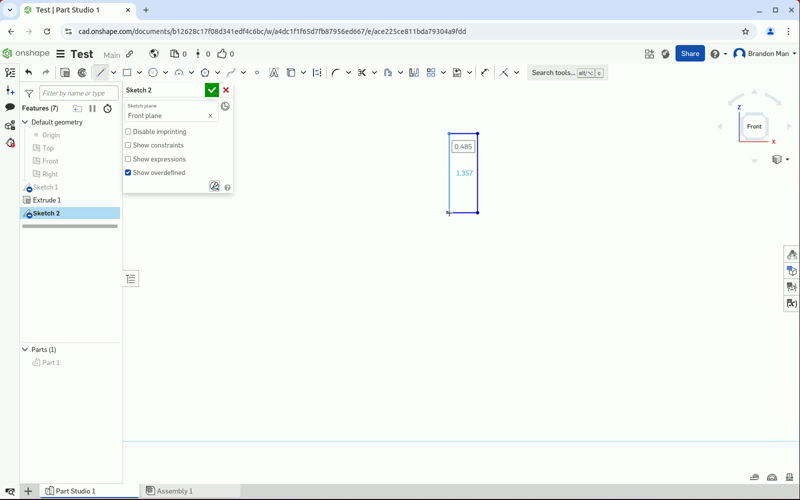
scroll(-6)
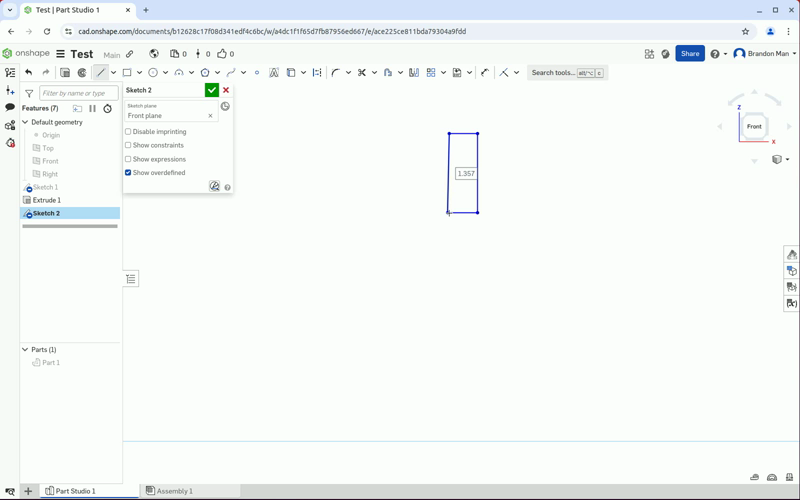
scroll(-6)
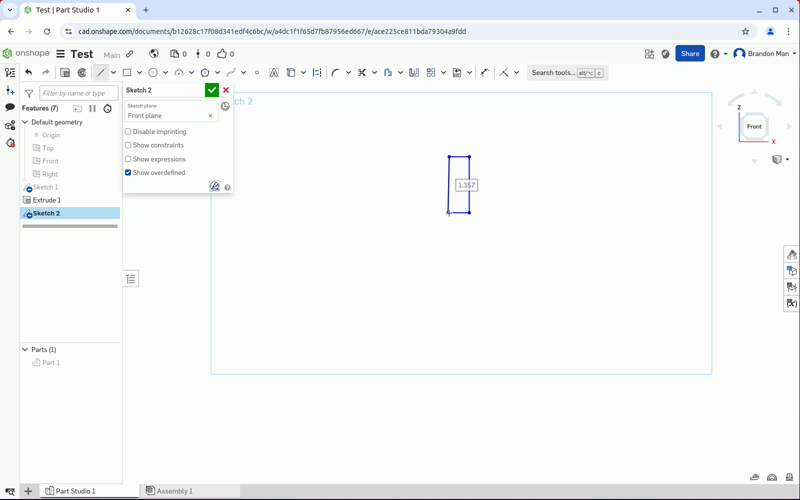
scroll(-6)
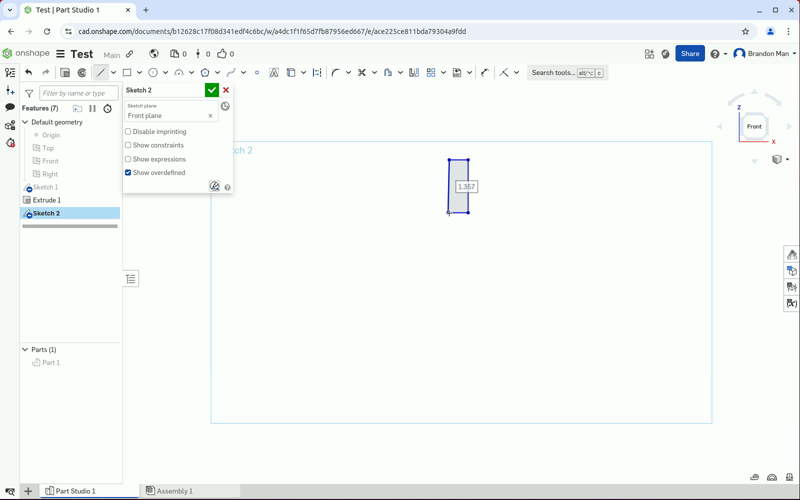
scroll(-6)
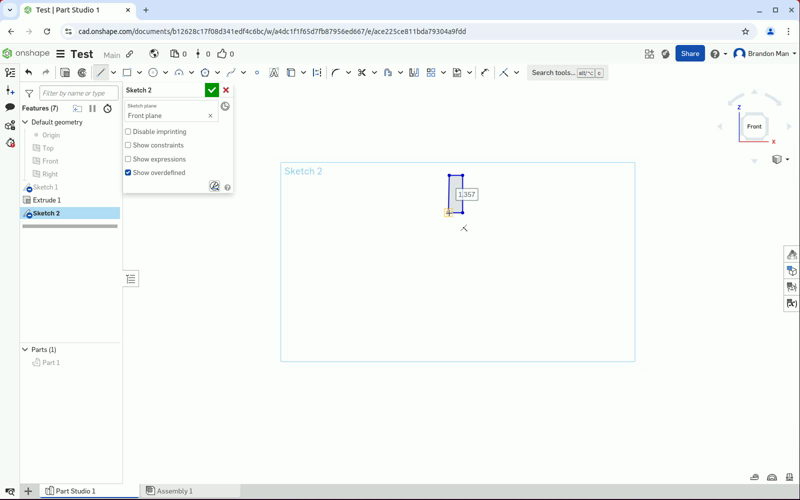
scroll(-6)
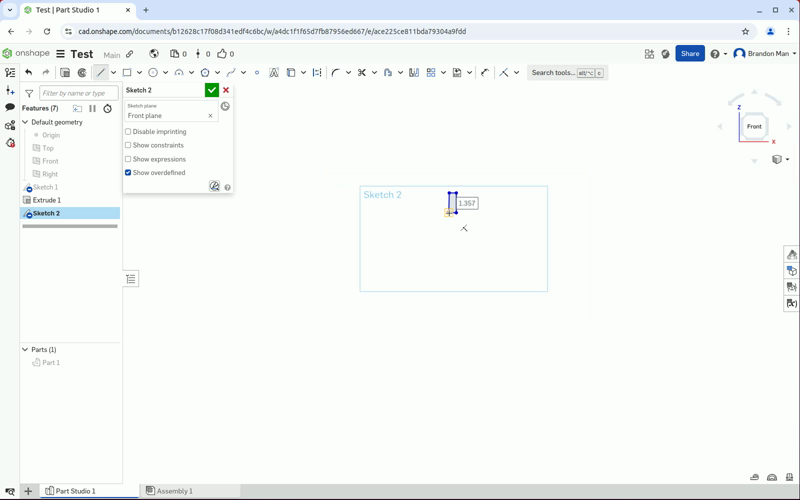
scroll(-6)
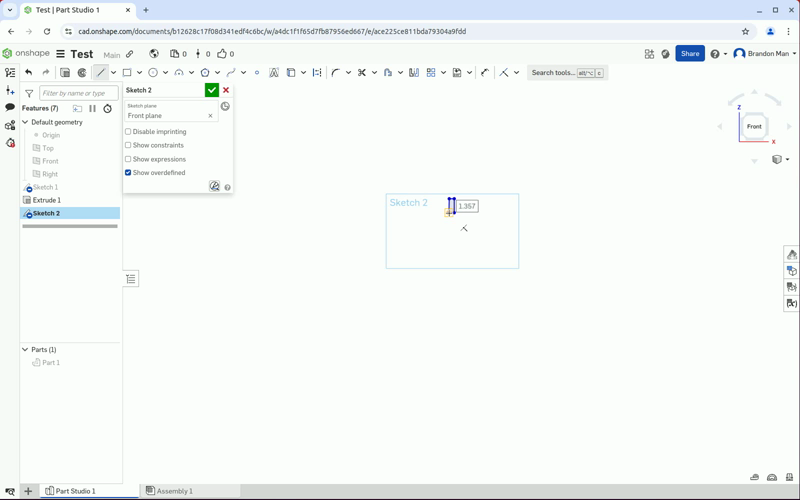
scroll(-6)
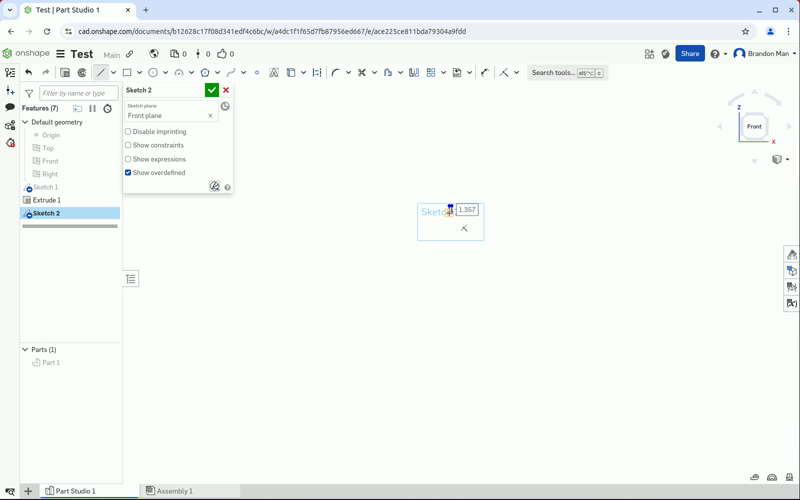
key(esc)
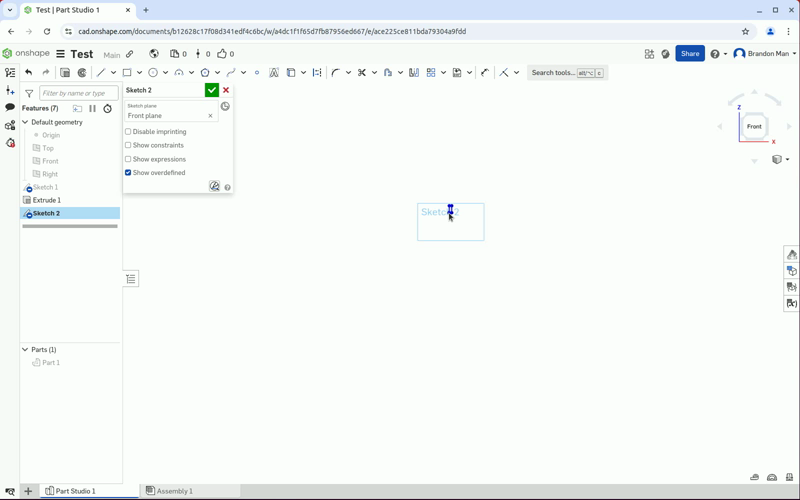
mouse_move(449, 207)
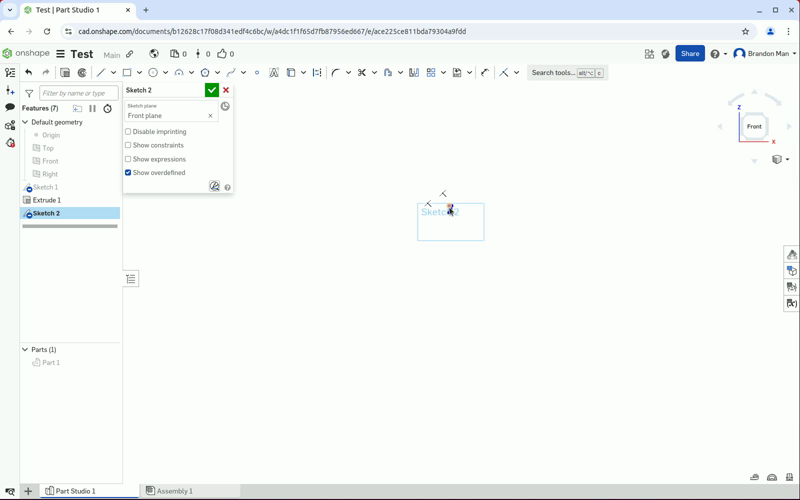
scroll(6)
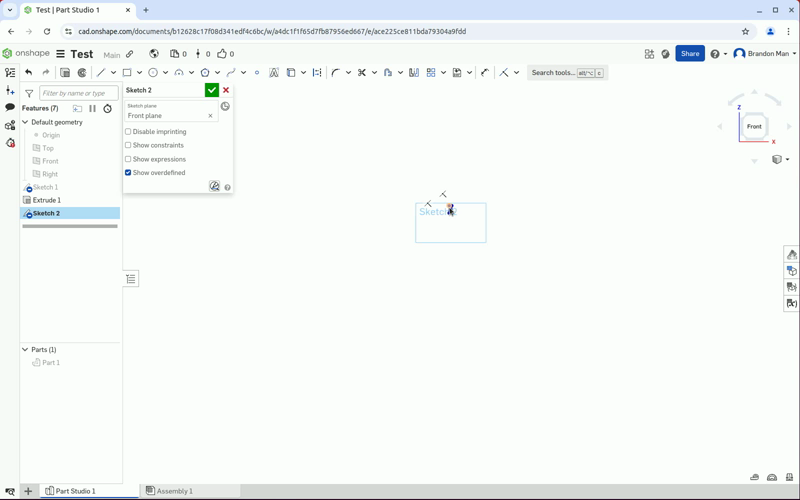
scroll(6)
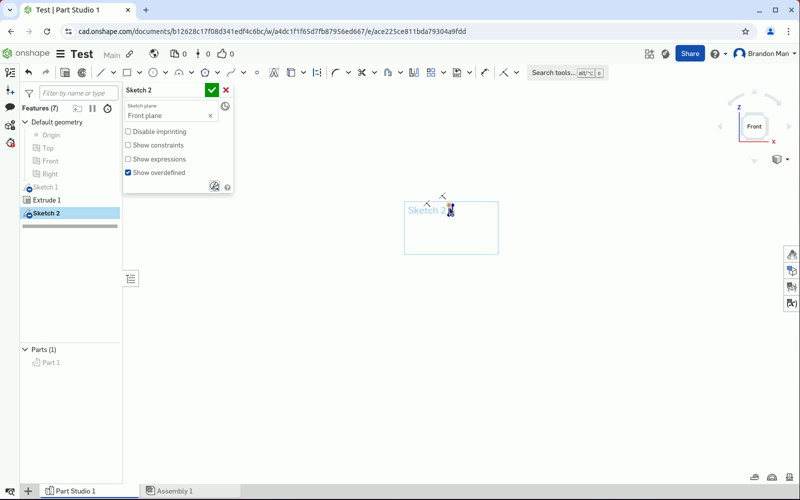
scroll(6)
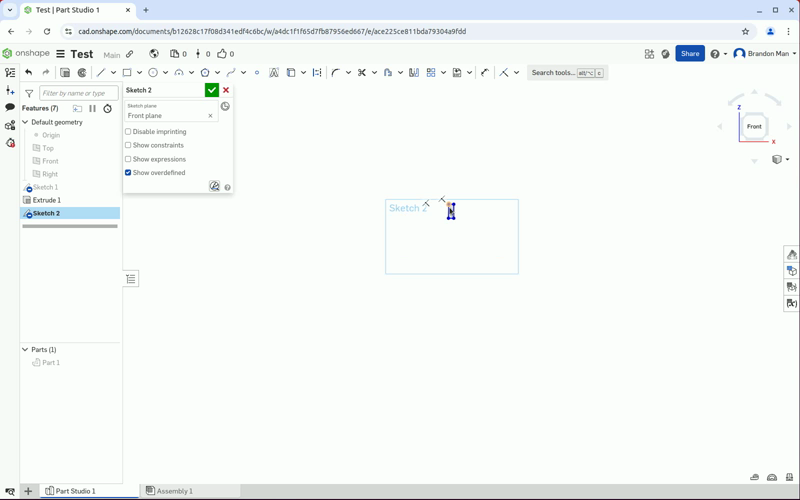
scroll(6)
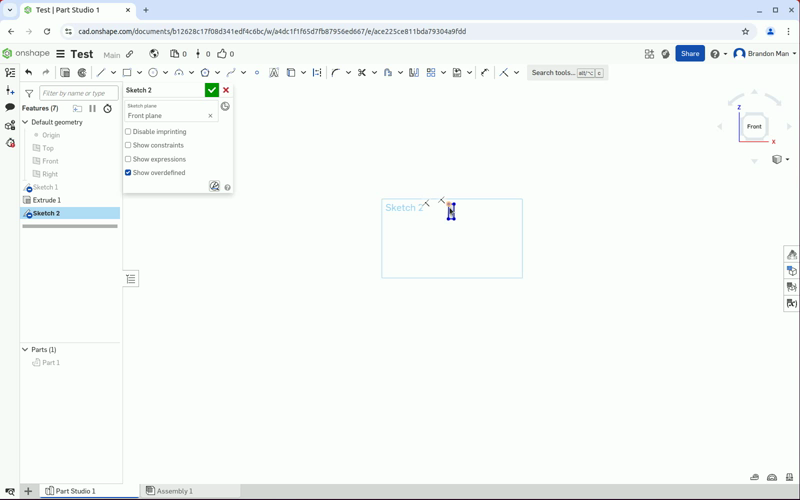
scroll(6)
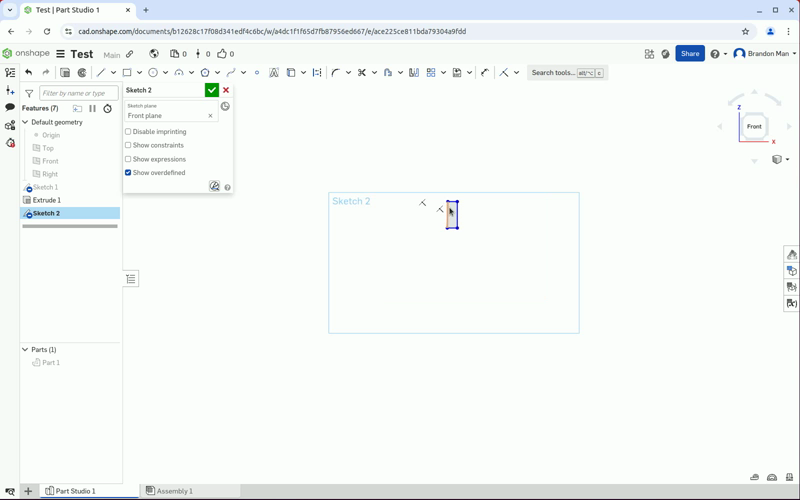
scroll(6)
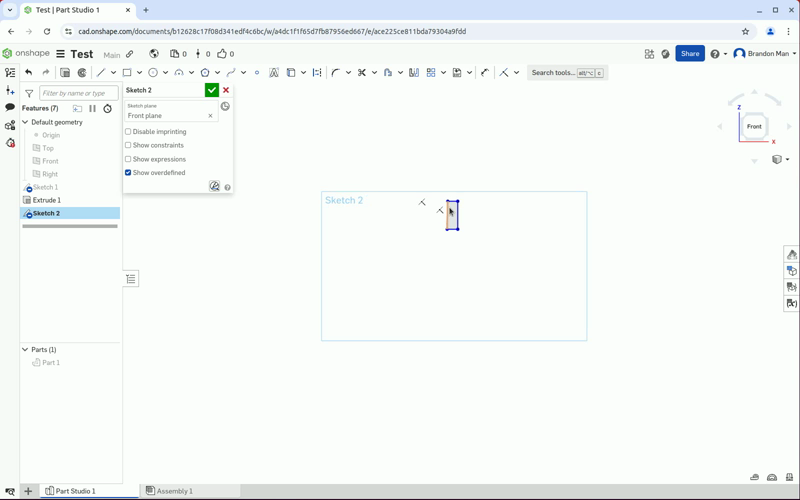
scroll(6)
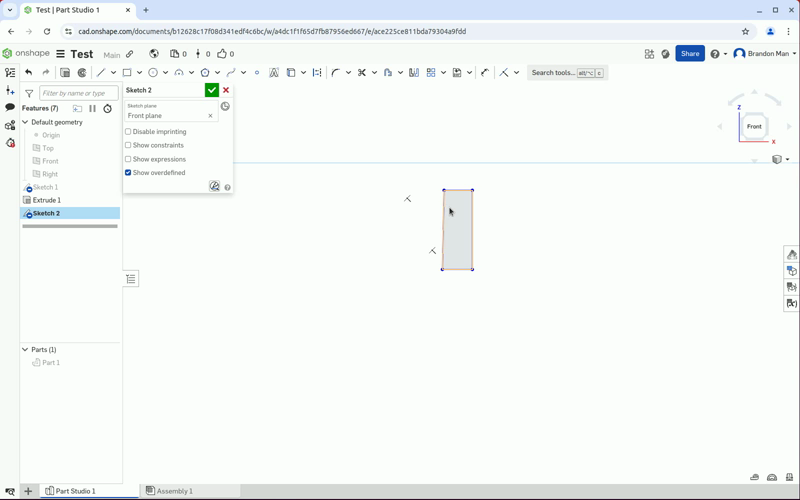
click(449, 207)
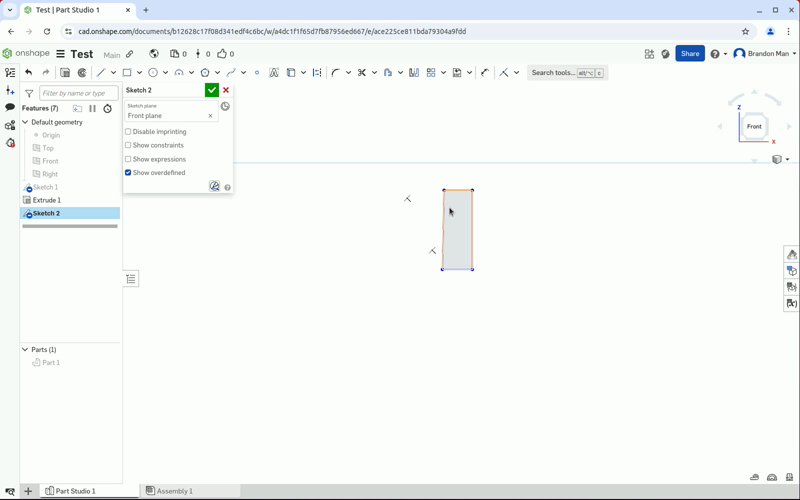
scroll(-6)
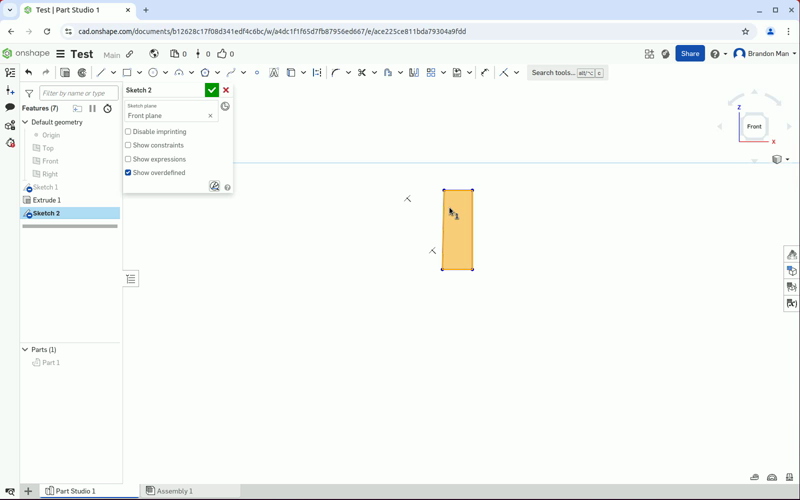
scroll(-6)
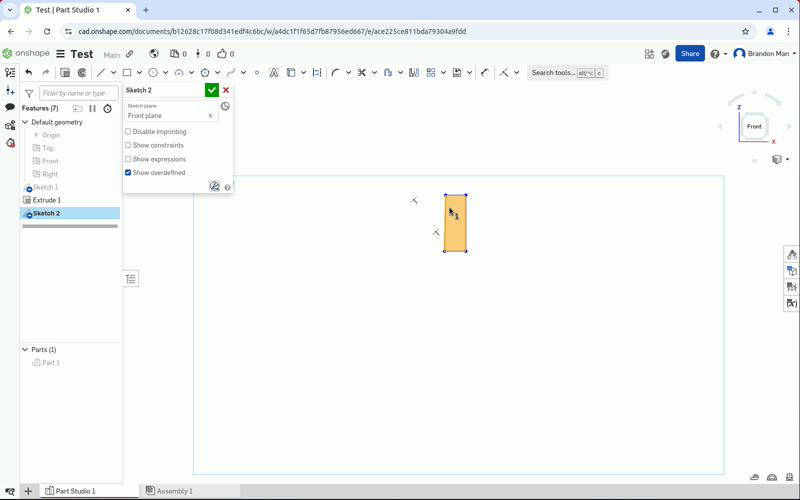
scroll(-6)
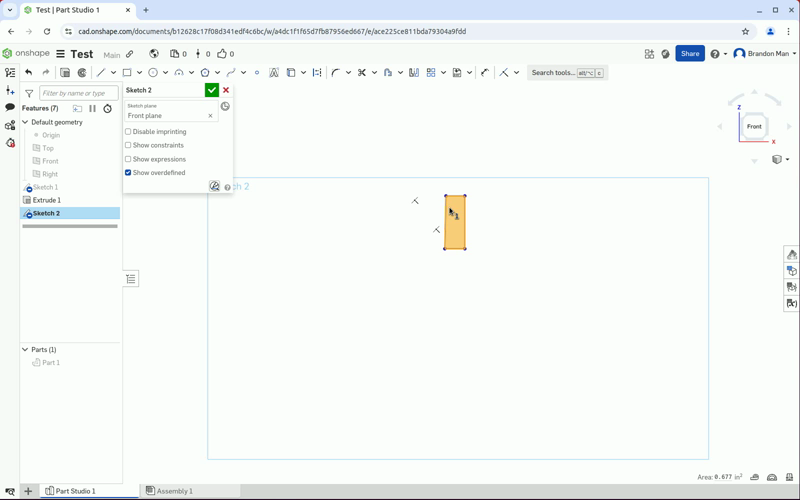
scroll(-6)
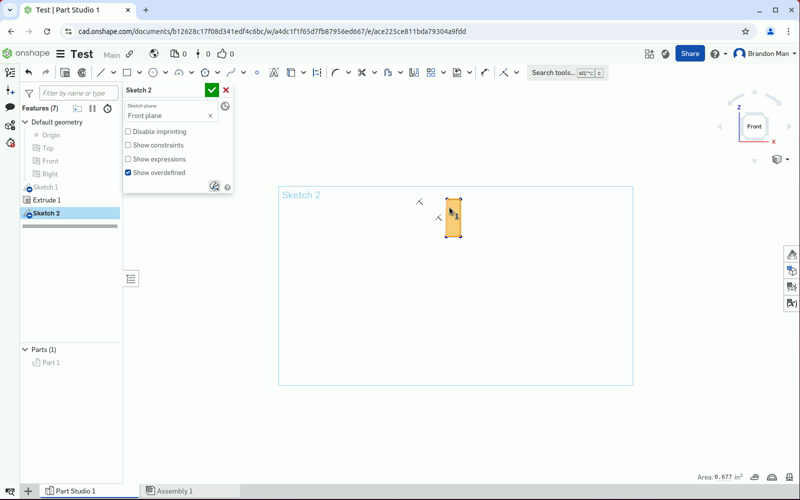
scroll(-6)
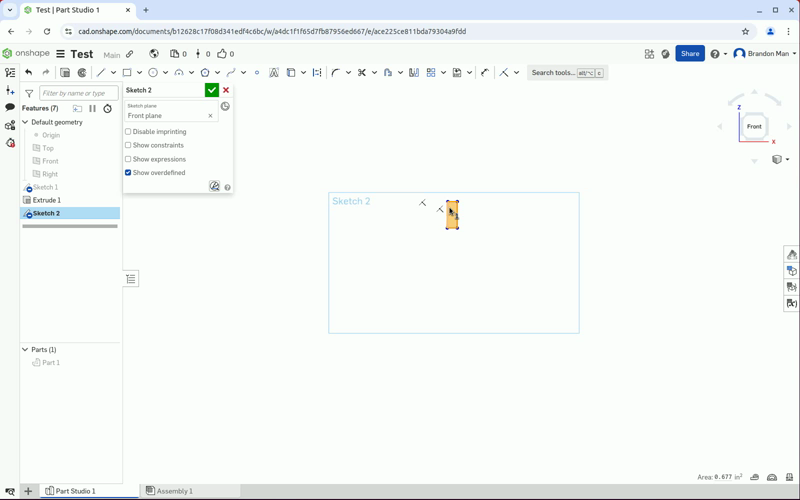
scroll(-6)
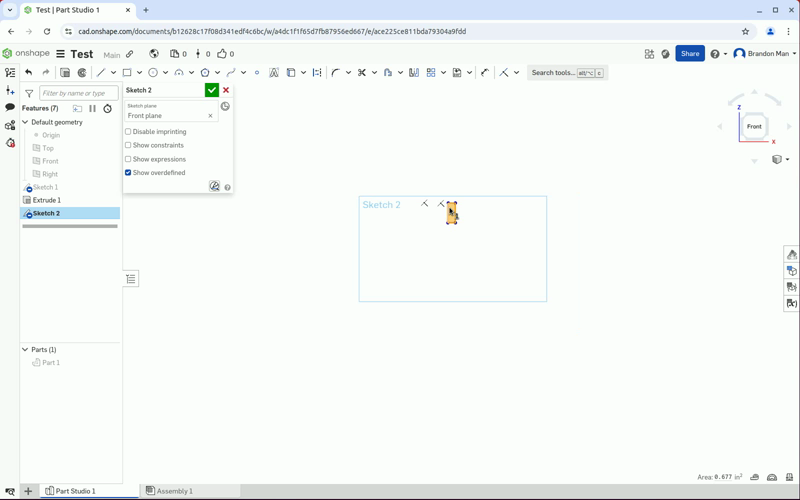
scroll(-6)
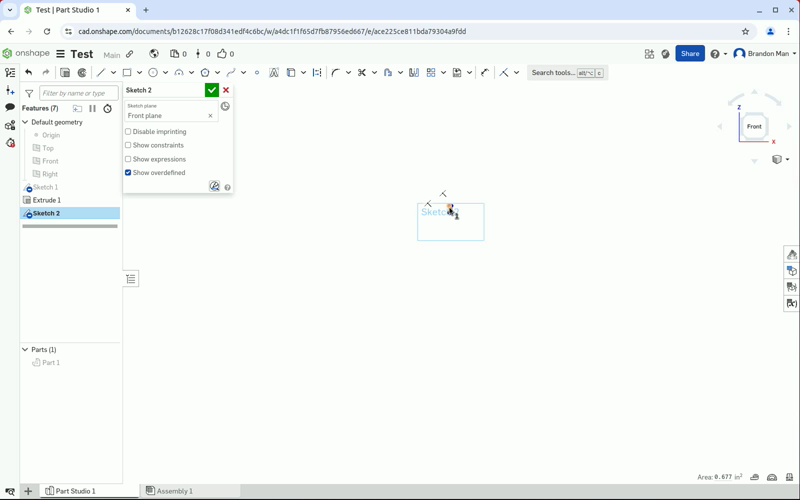
mouse_move(73, 352)
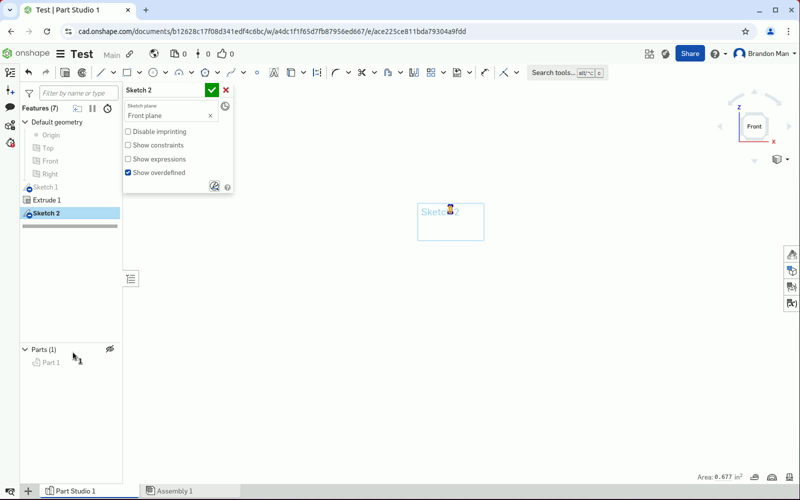
key(shift+y)
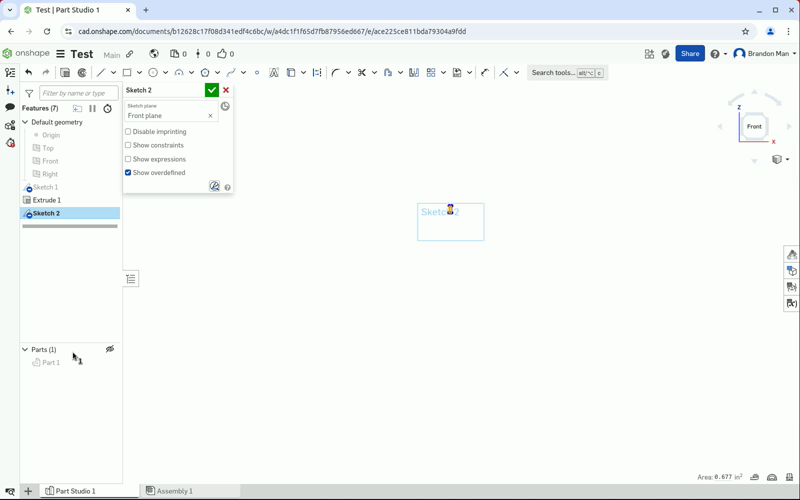
key(shift+e)
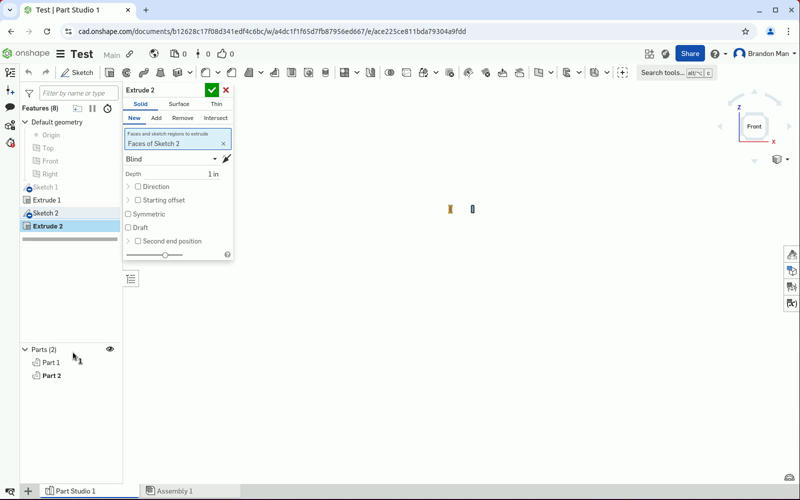
mouse_move(143, 106)
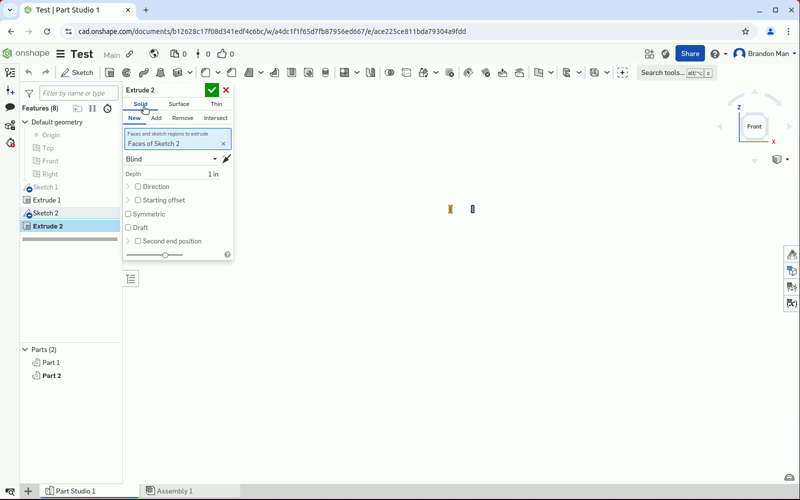
click(143, 106)
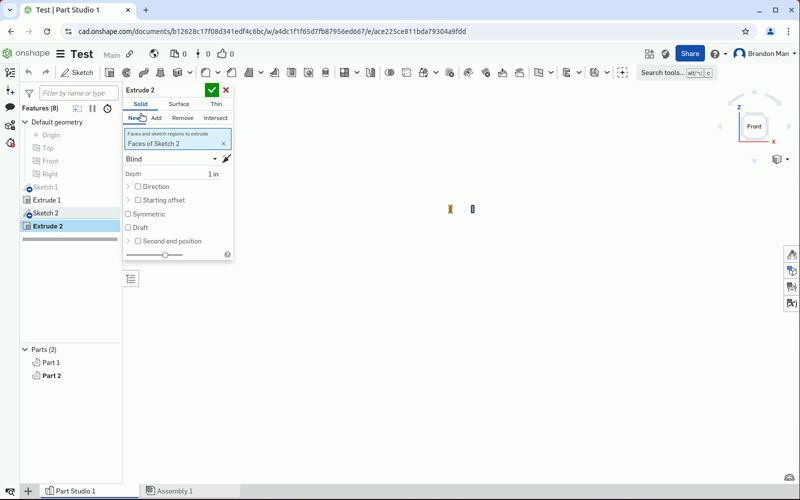
mouse_move(137, 120)
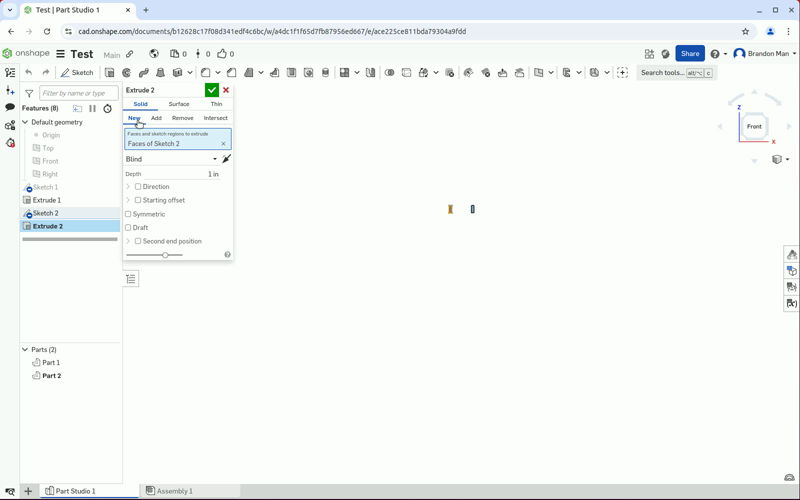
click(137, 120)
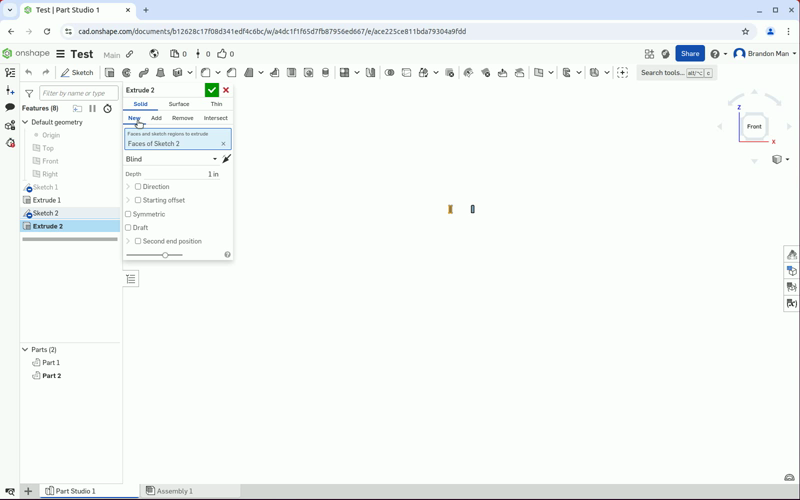
key(tab, 4)
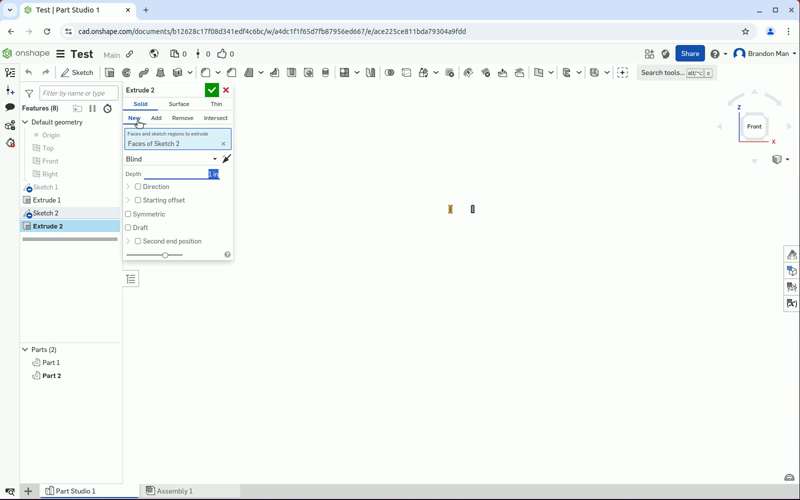
text(8.184)
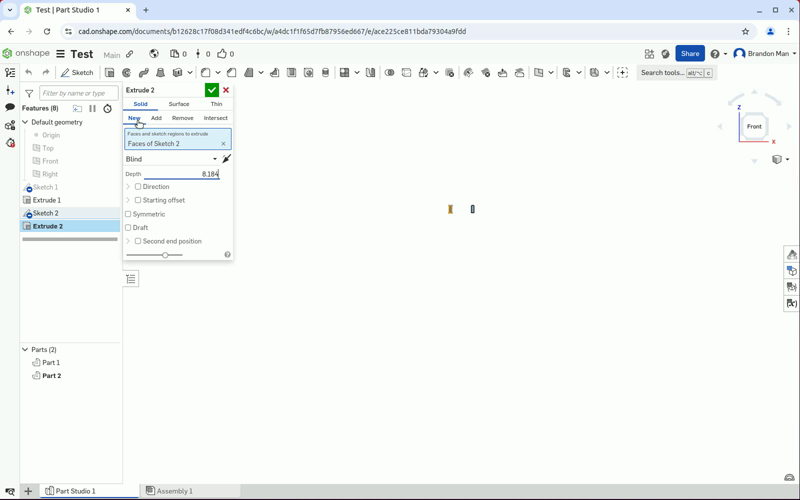
key(enter)
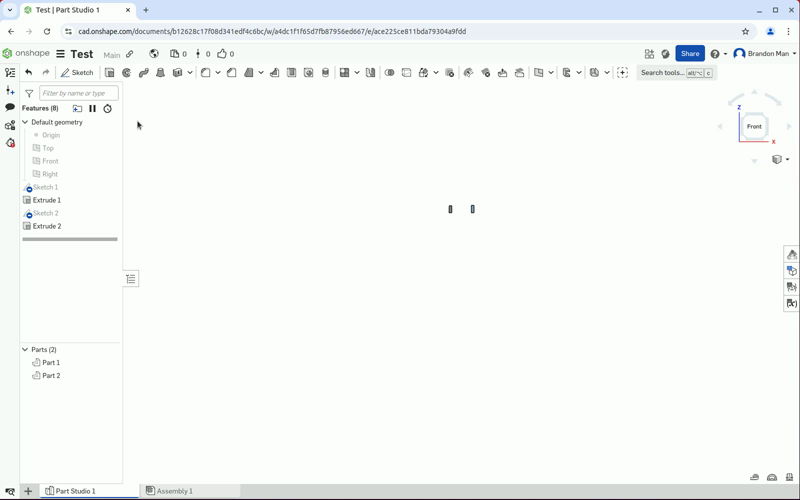
key(shift+h)
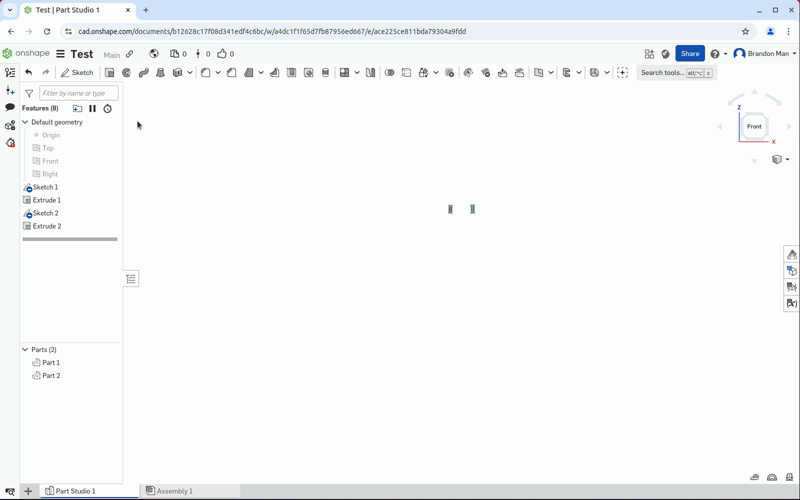
key(shift+h)
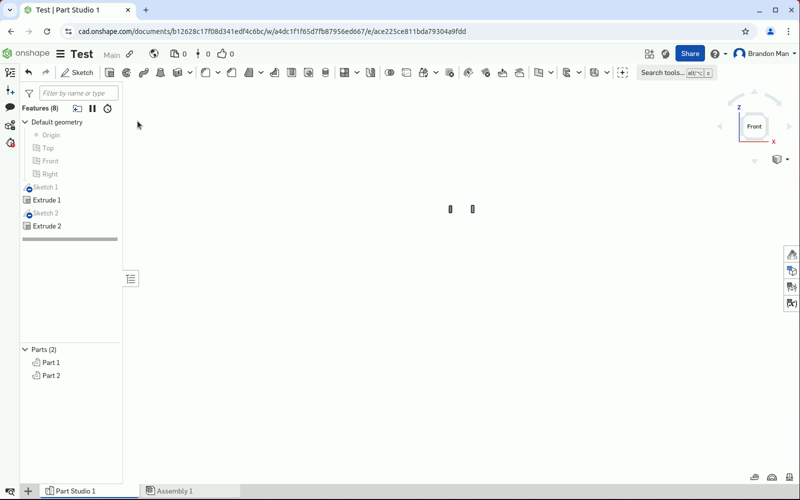
mouse_move(73, 189)
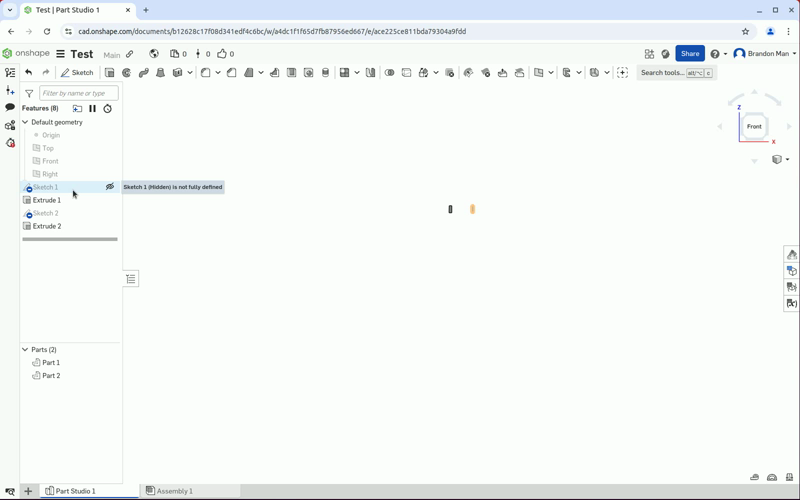
click(73, 189)
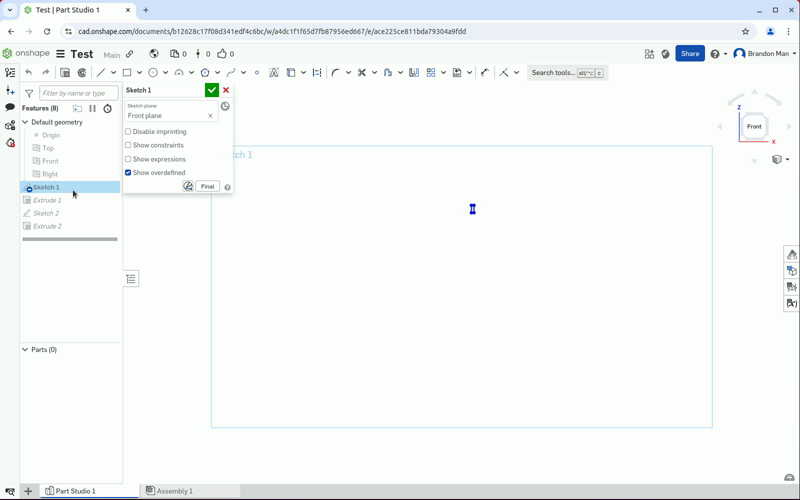
mouse_move(229, 92)
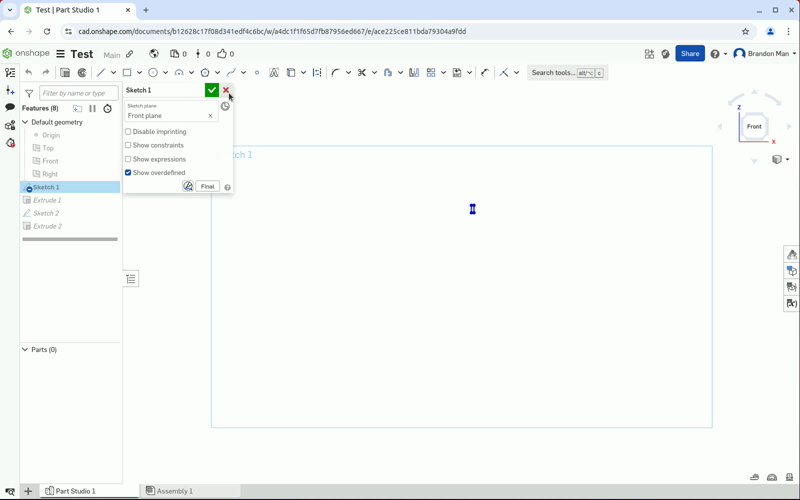
click(229, 92)
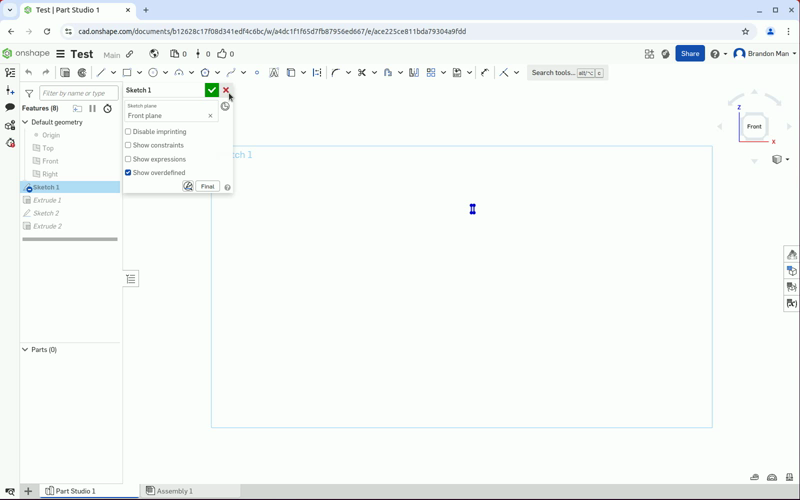
key(shift+s)
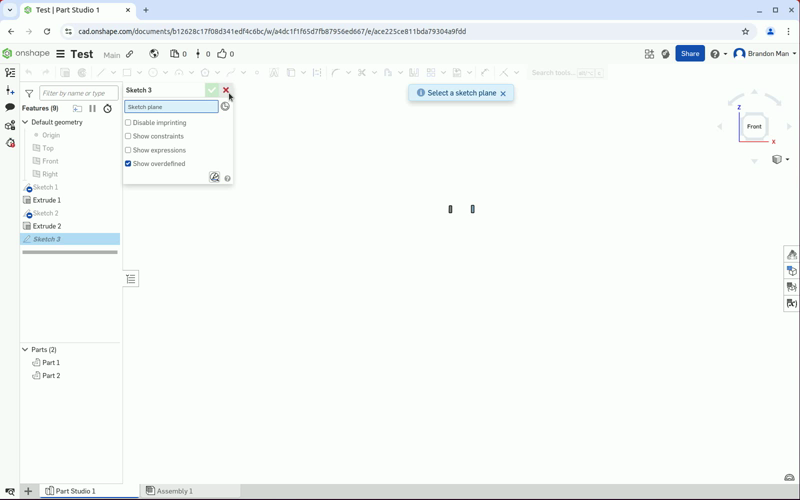
mouse_move(73, 163)
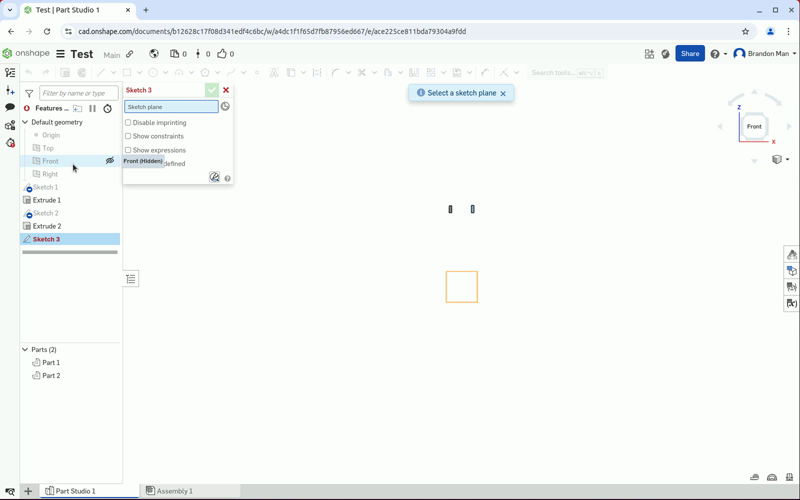
click(73, 163)
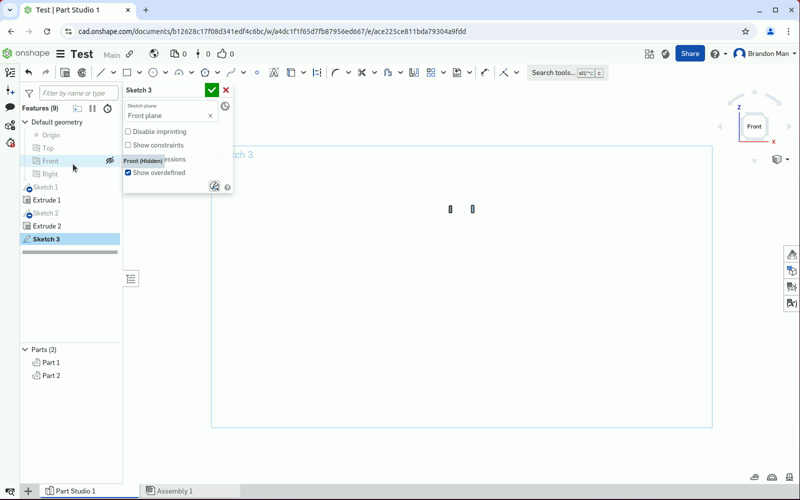
mouse_move(73, 352)
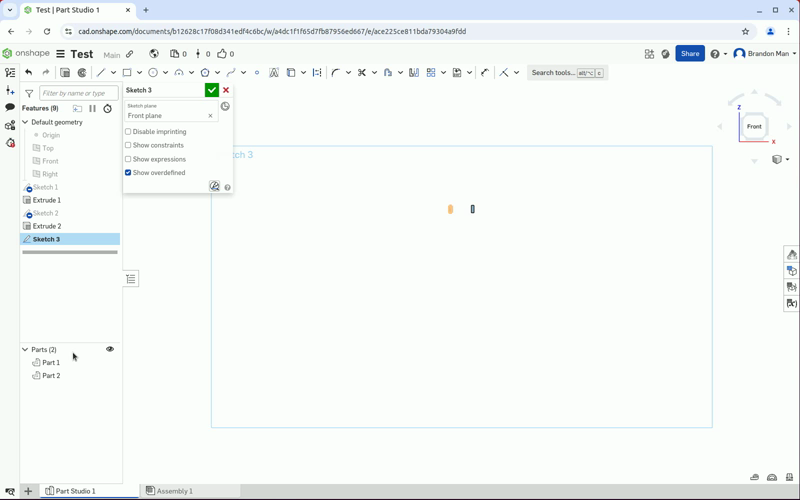
key(y)
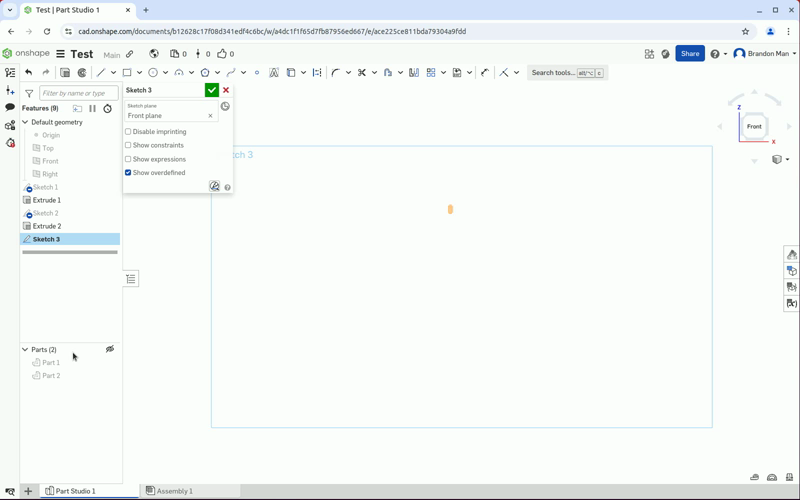
key(l)
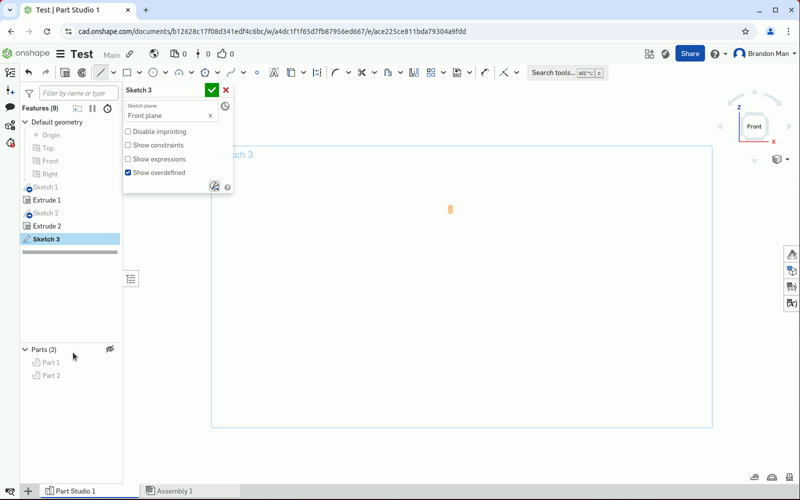
key_down(shift)
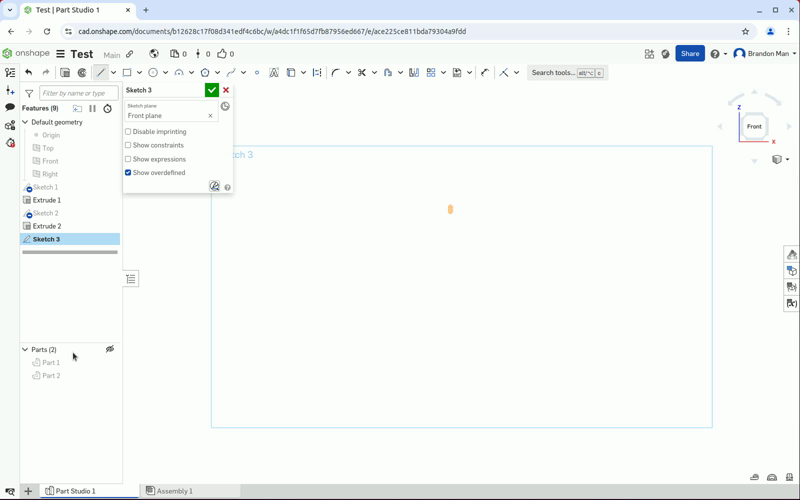
mouse_move(451, 172)
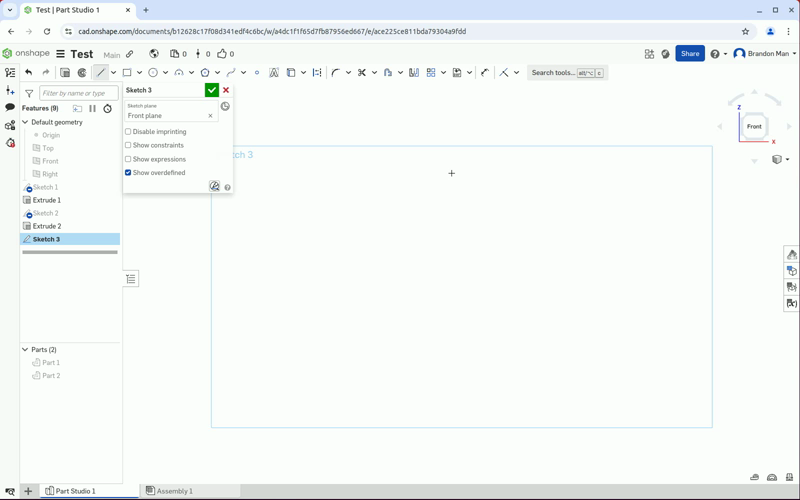
click(451, 172)
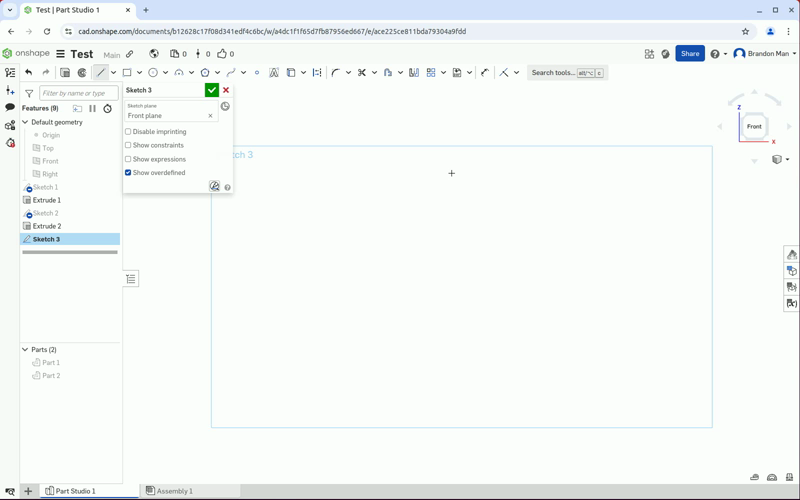
key_up(shift)
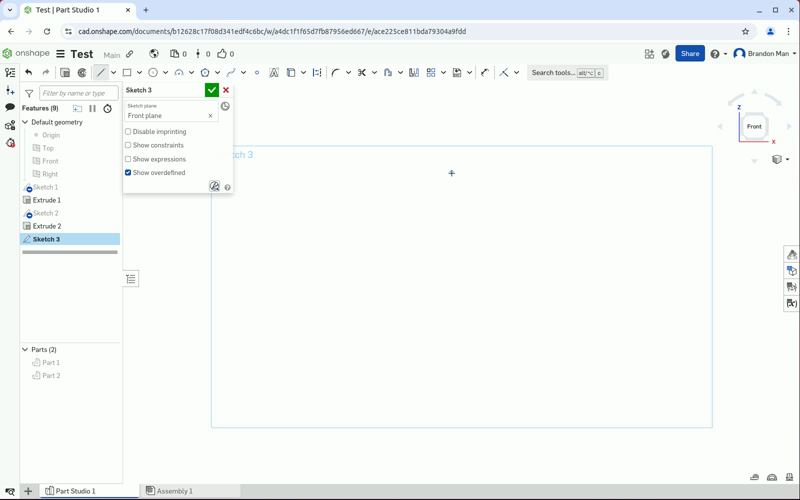
key_down(shift)
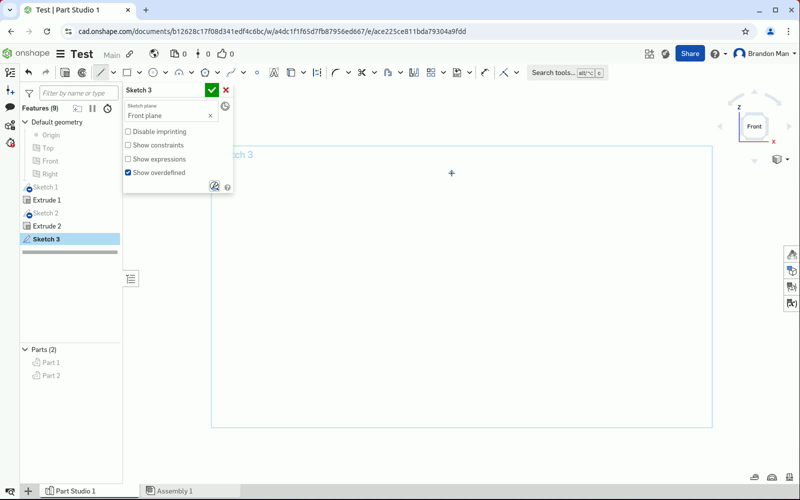
mouse_move(481, 172)
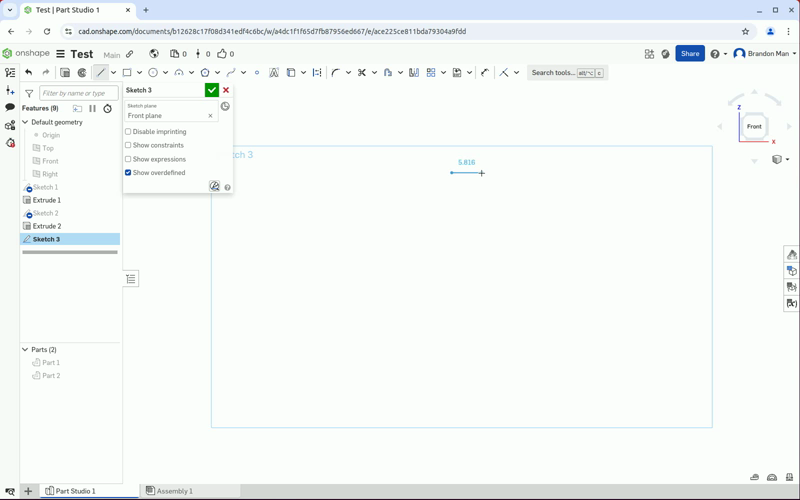
mouse_move(471, 172)
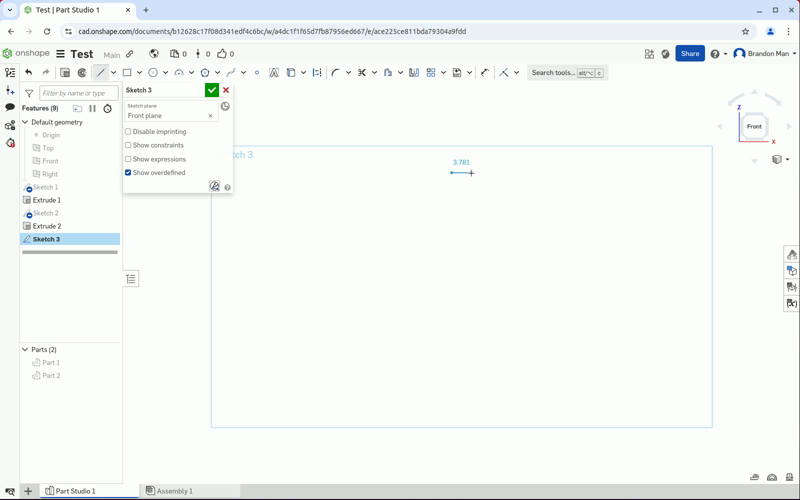
click(471, 172)
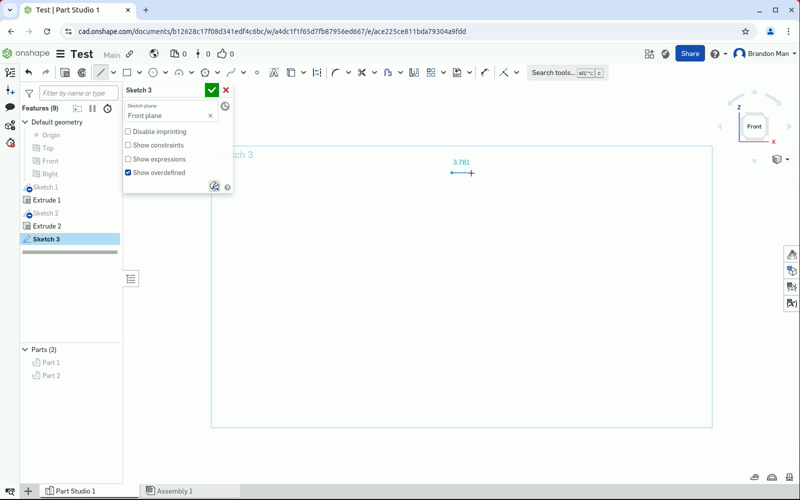
key_up(shift)
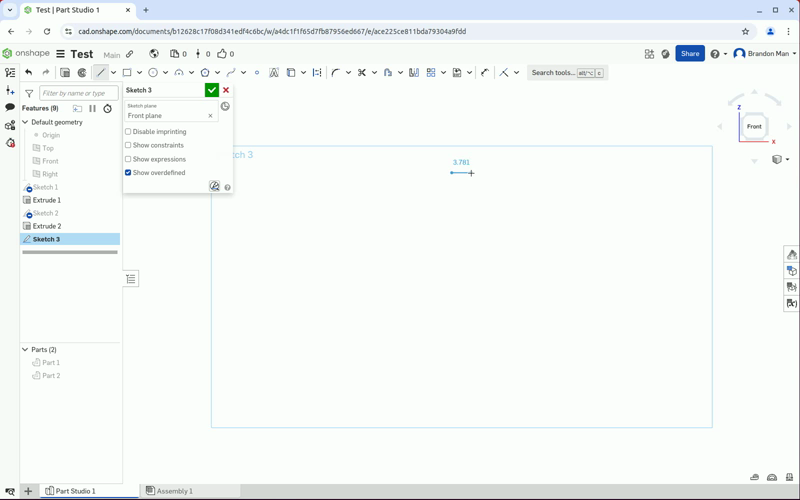
key_down(shift)
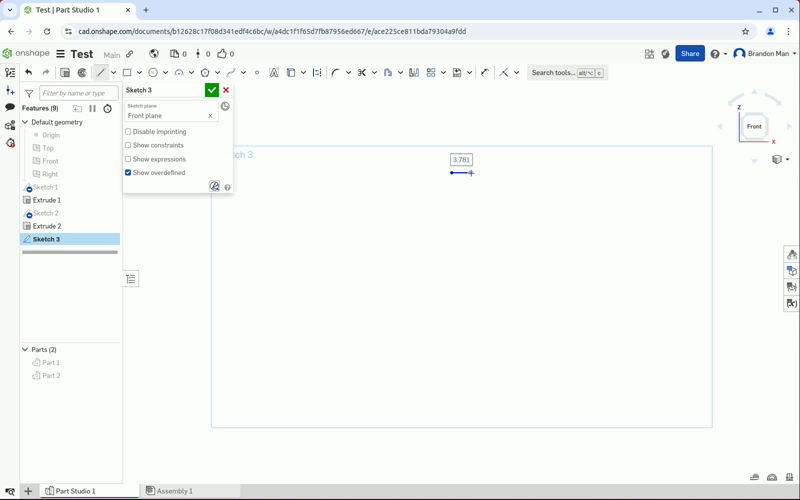
mouse_move(501, 172)
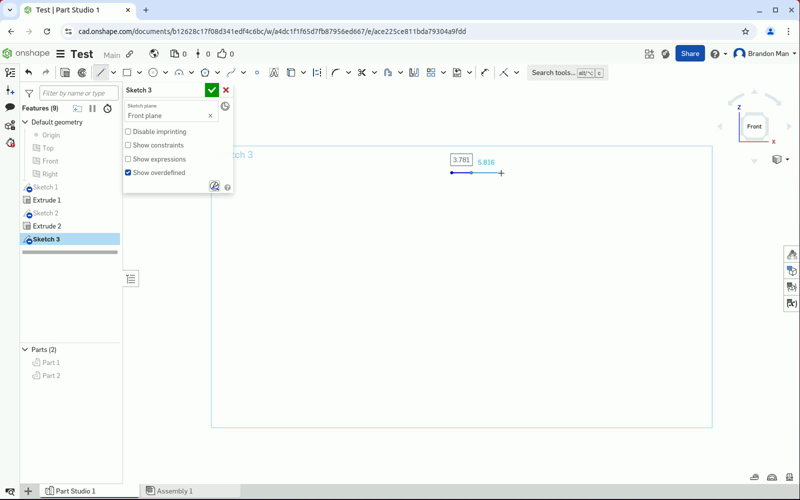
mouse_move(471, 170)
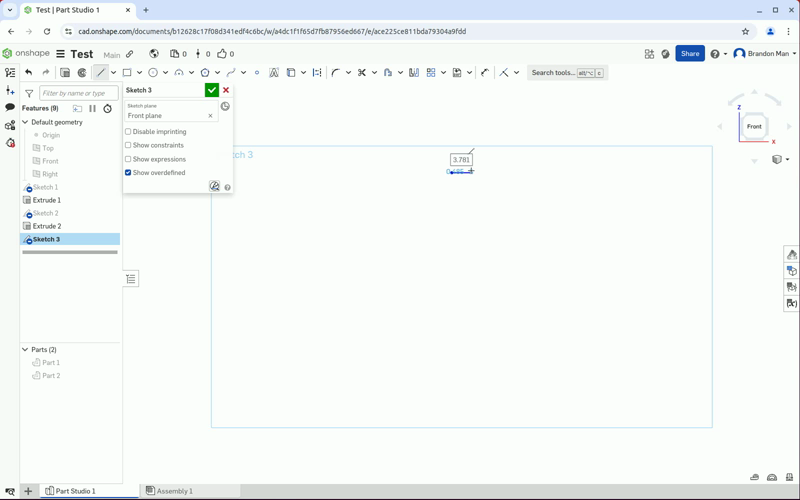
scroll(6)
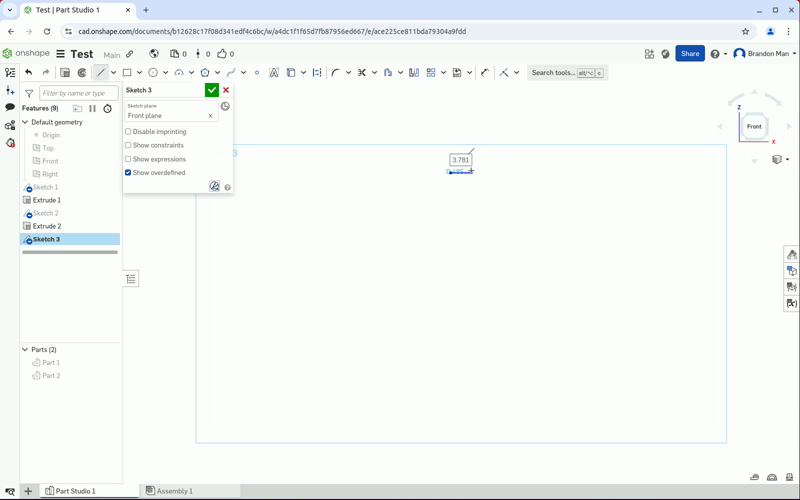
scroll(6)
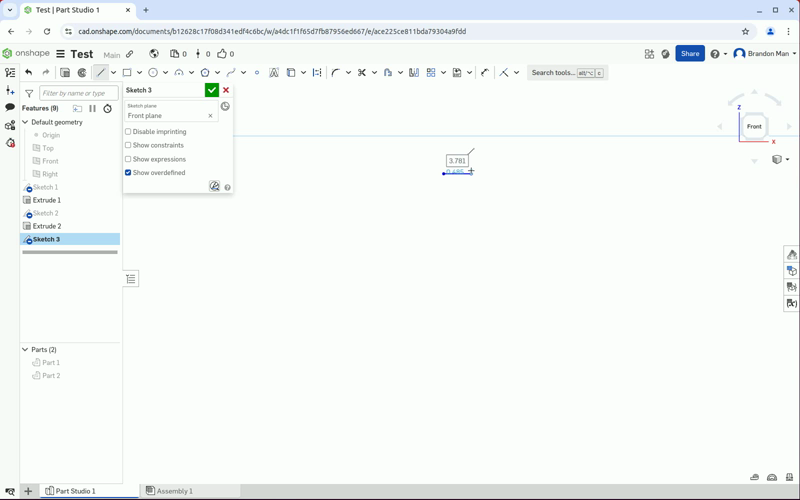
scroll(6)
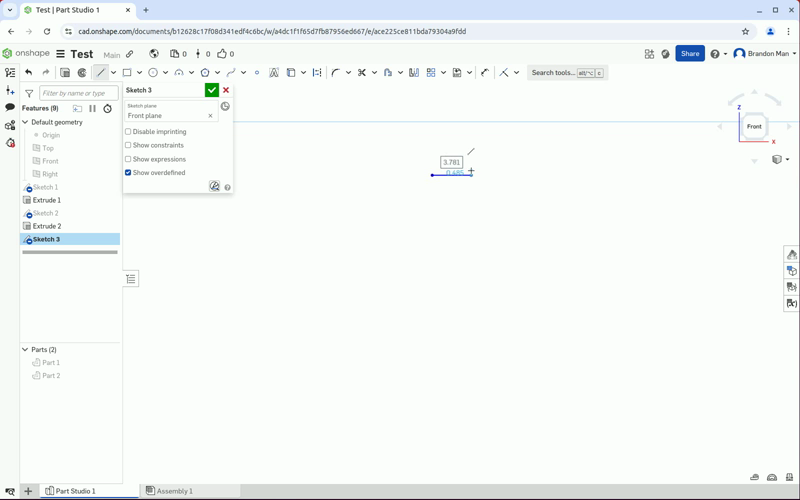
scroll(6)
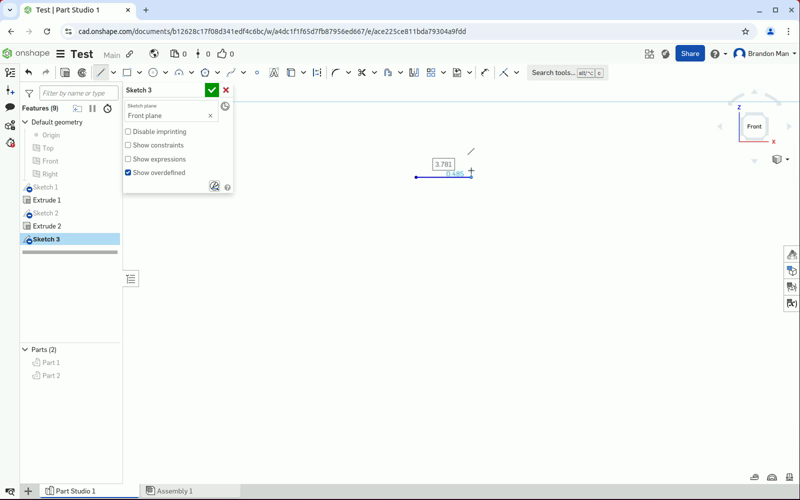
scroll(6)
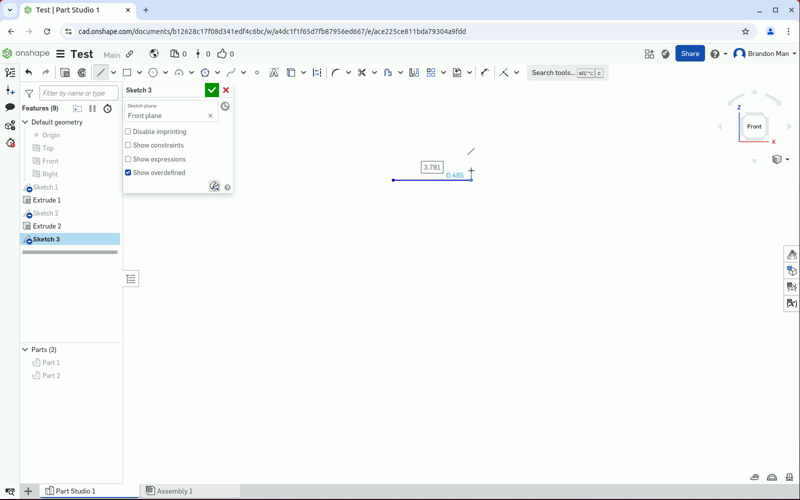
scroll(6)
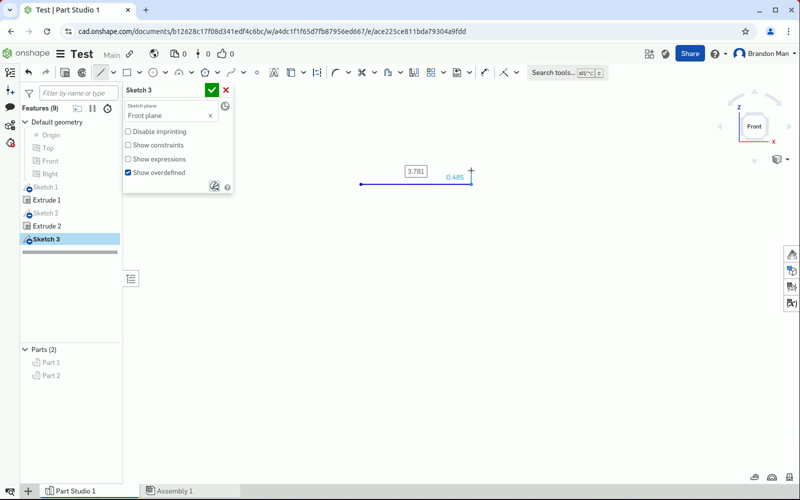
scroll(6)
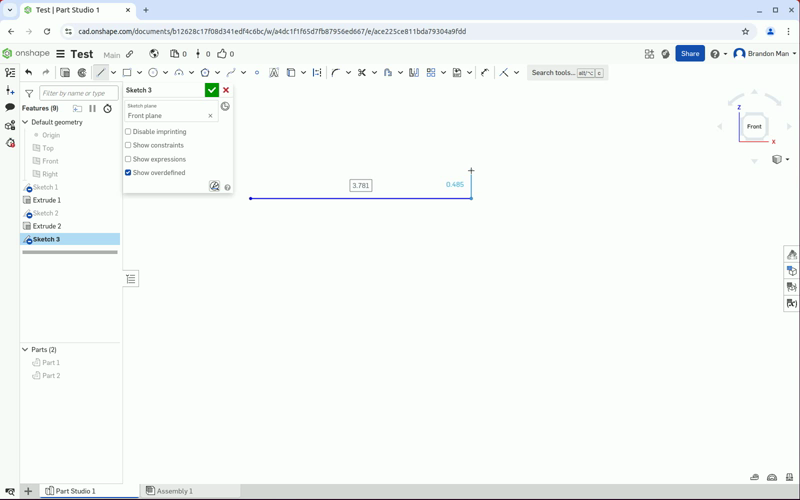
click(471, 170)
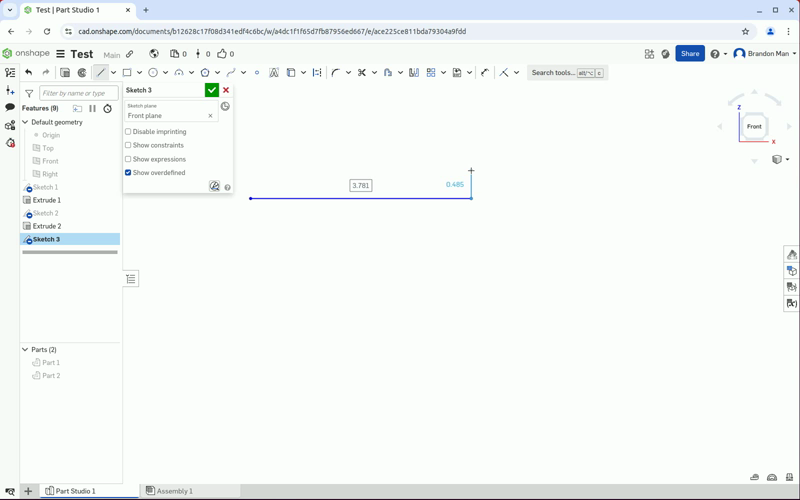
scroll(-6)
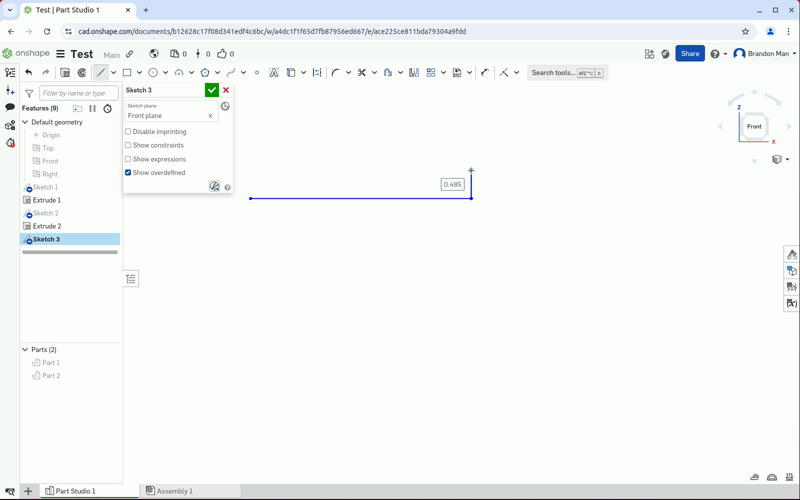
scroll(-6)
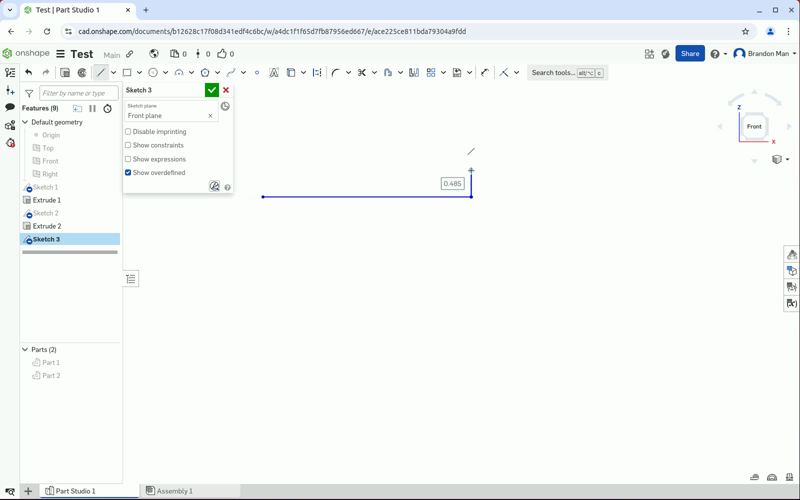
scroll(-6)
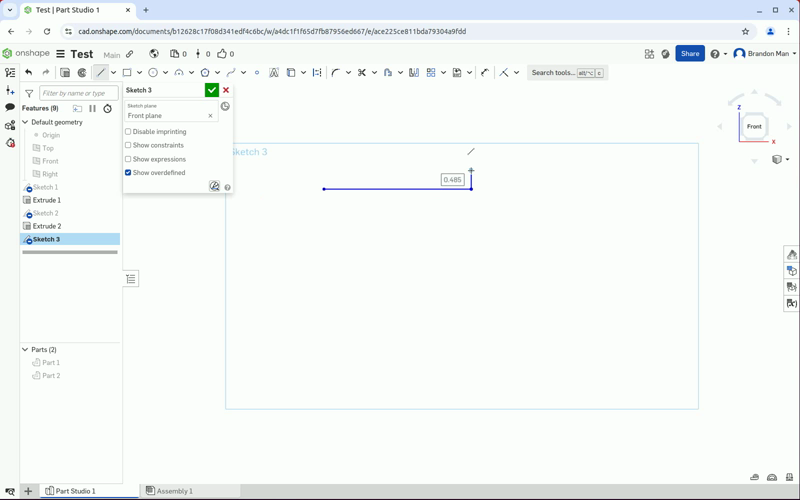
scroll(-6)
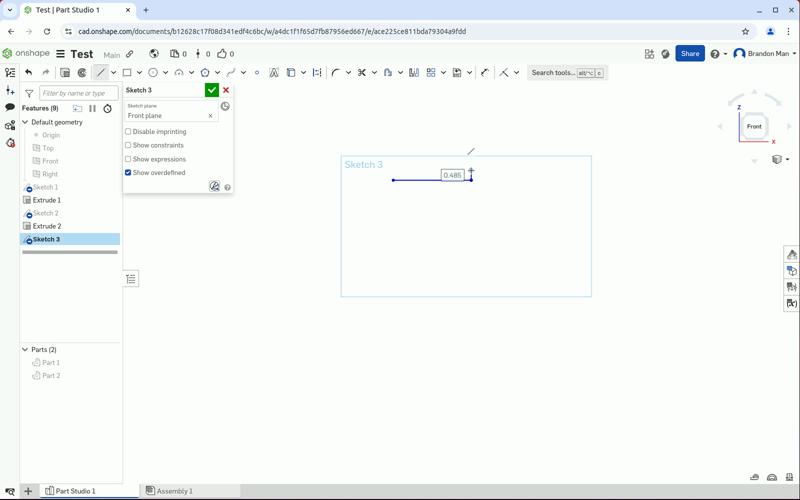
scroll(-6)
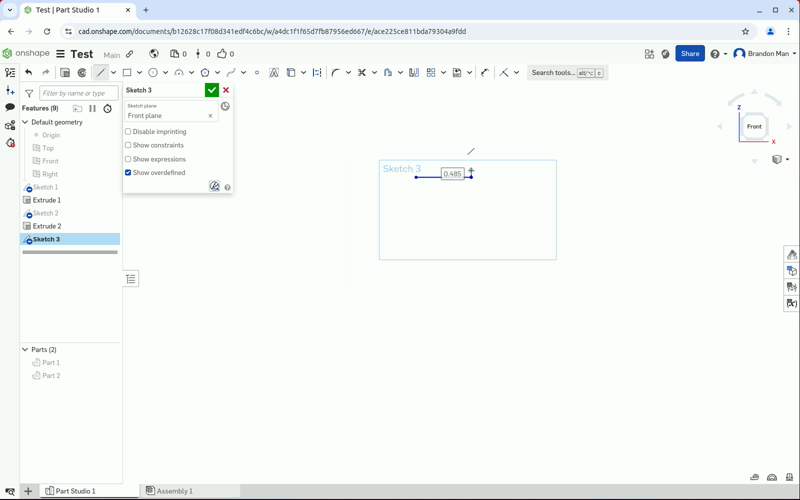
scroll(-6)
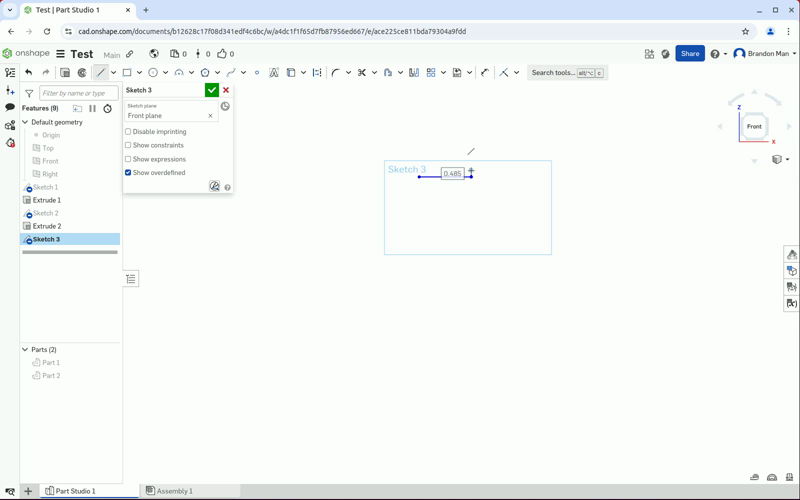
scroll(-6)
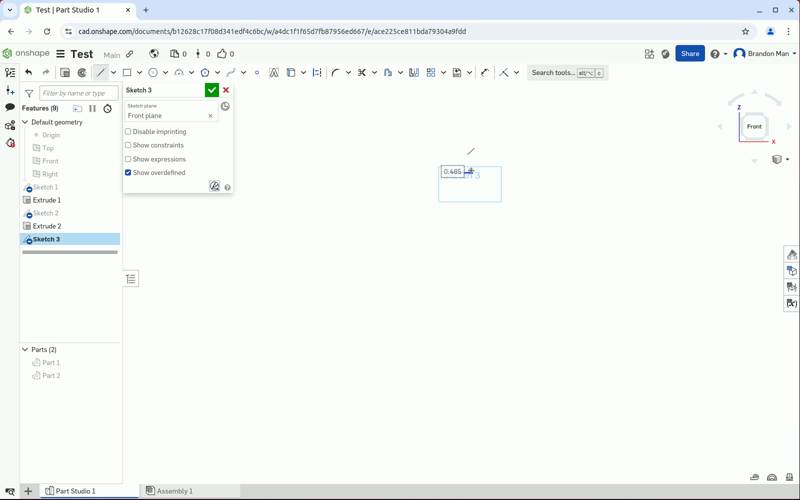
key_up(shift)
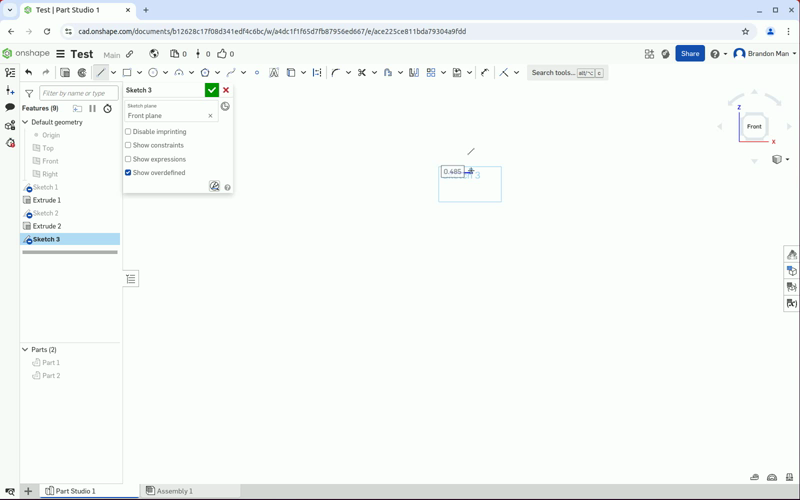
key_down(shift)
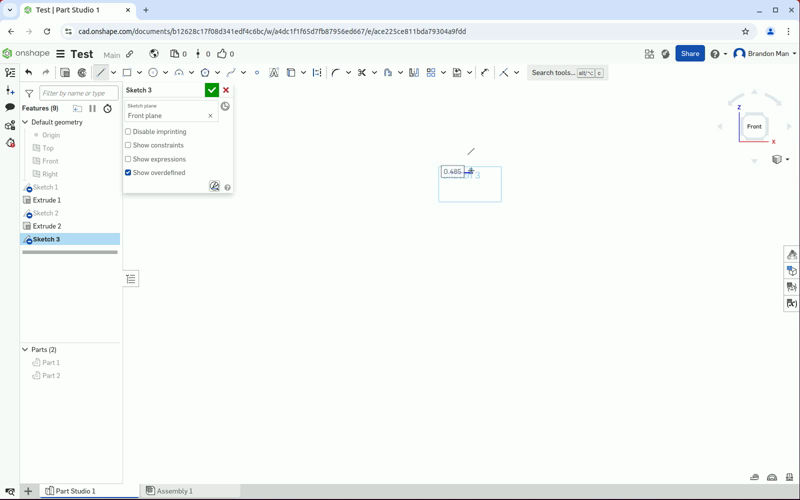
mouse_move(501, 170)
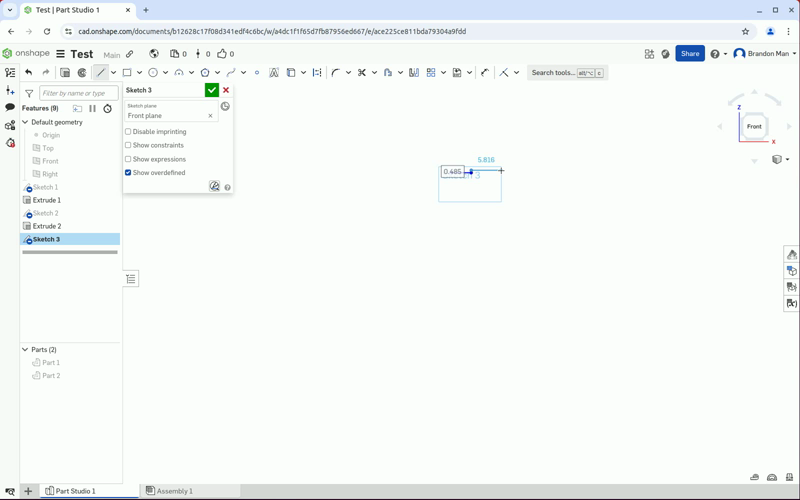
mouse_move(451, 170)
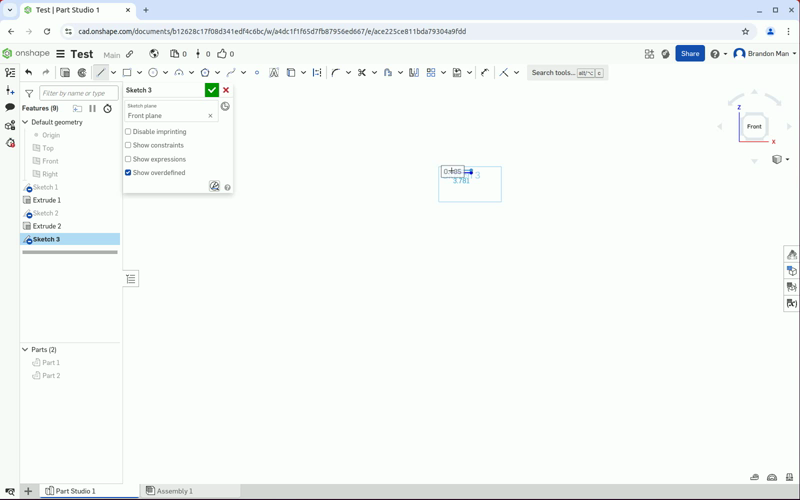
scroll(6)
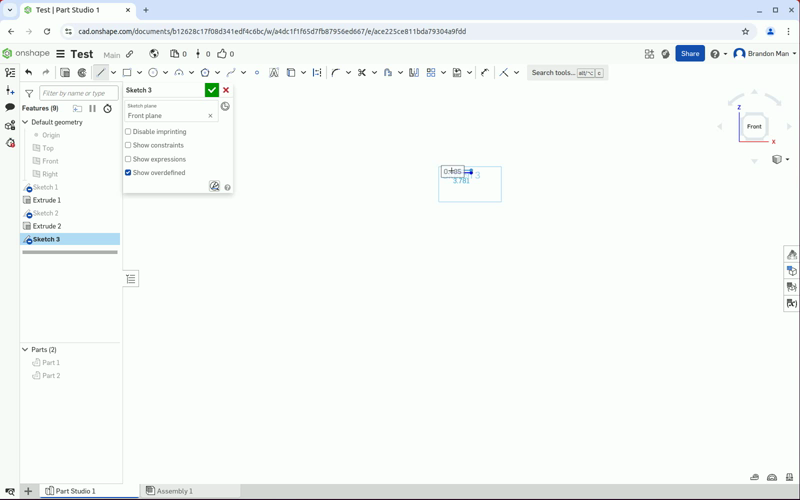
scroll(6)
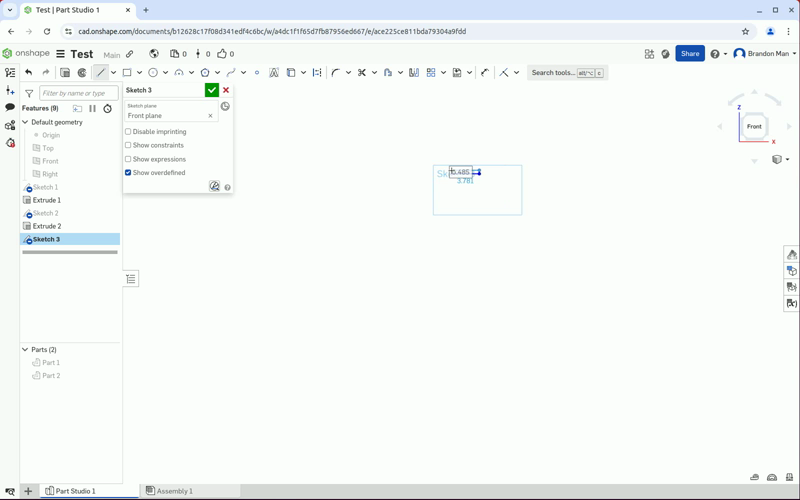
scroll(6)
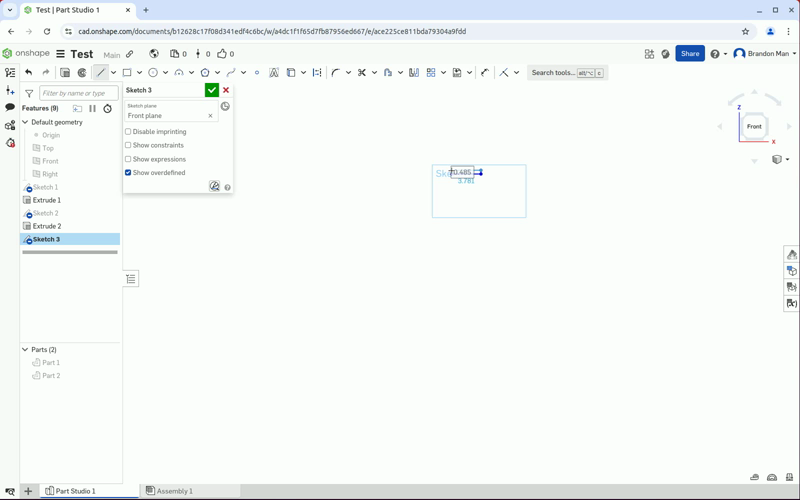
scroll(6)
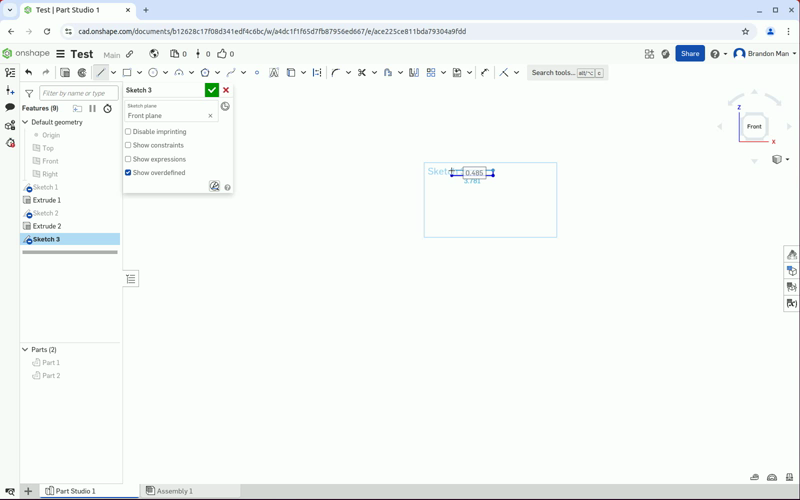
scroll(6)
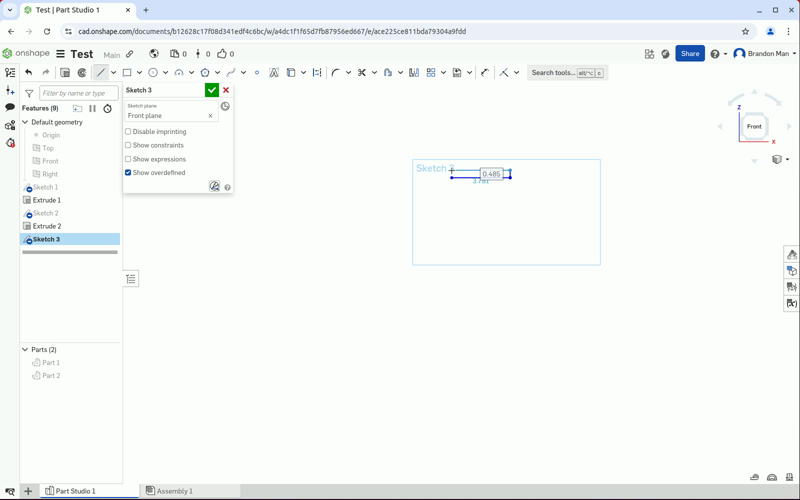
scroll(6)
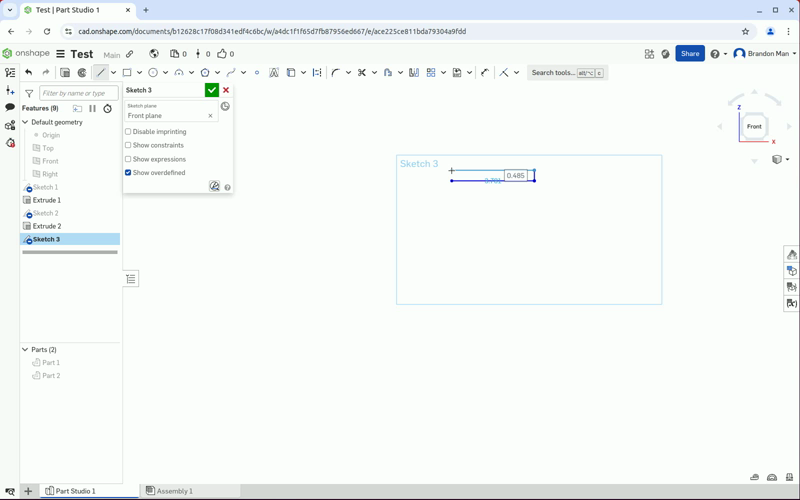
scroll(6)
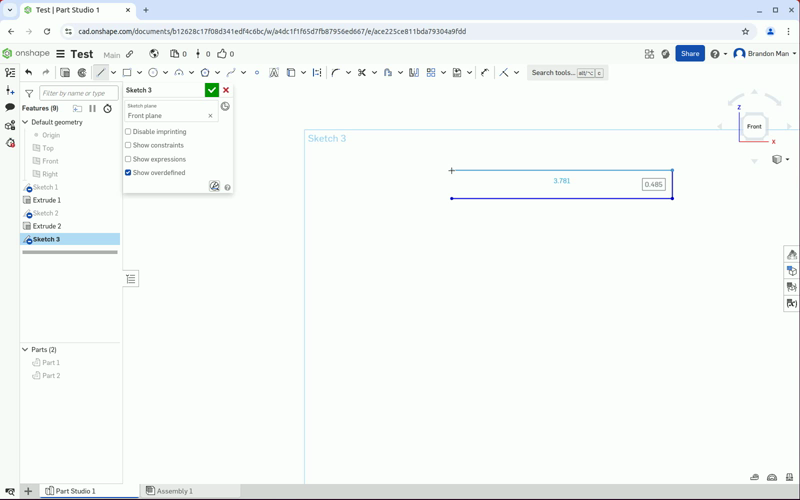
click(451, 170)
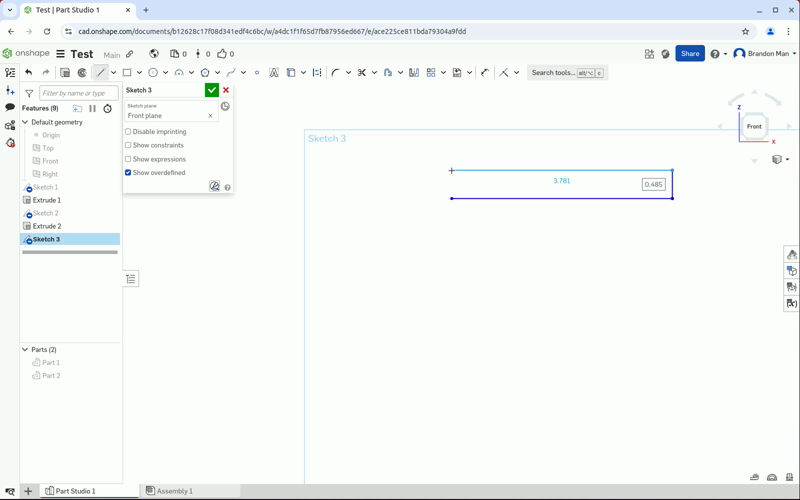
scroll(-6)
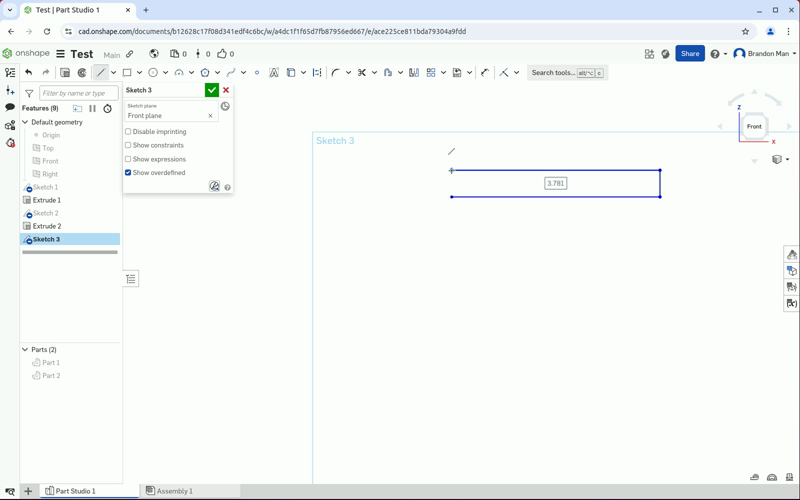
scroll(-6)
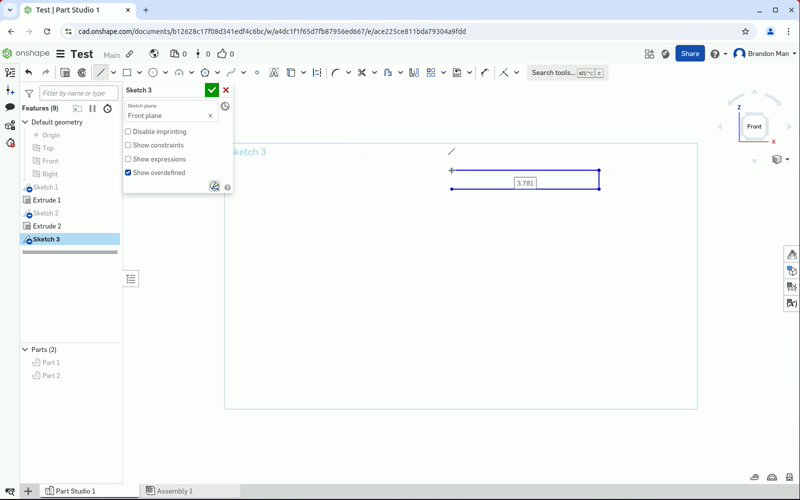
scroll(-6)
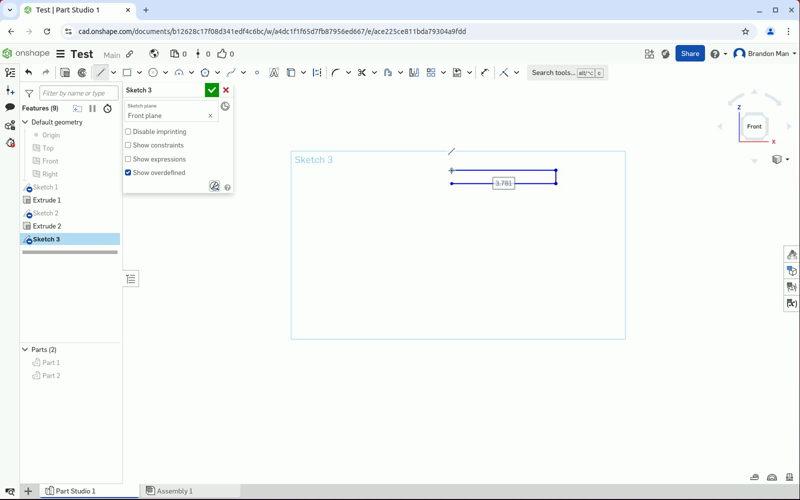
scroll(-6)
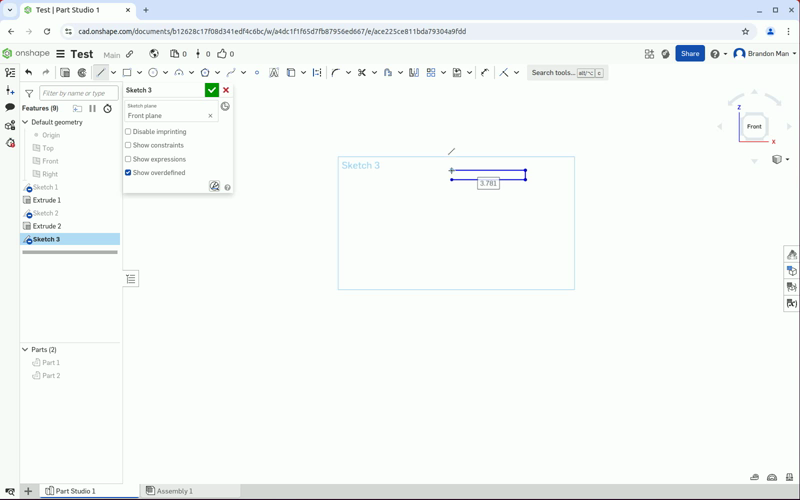
scroll(-6)
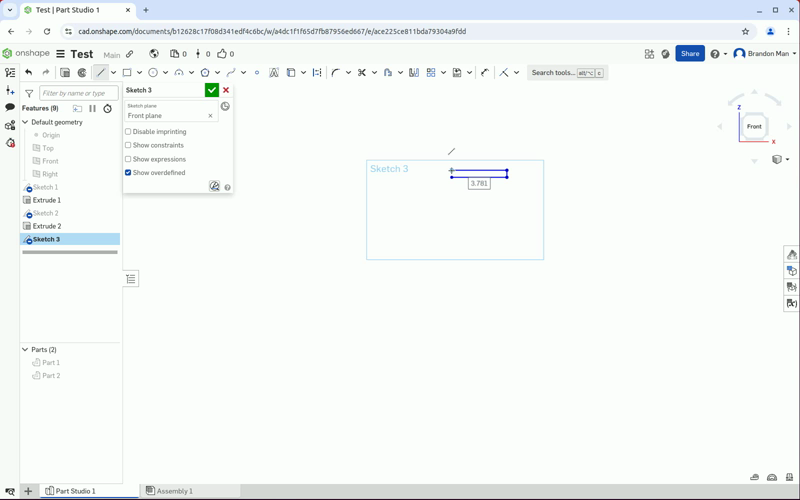
scroll(-6)
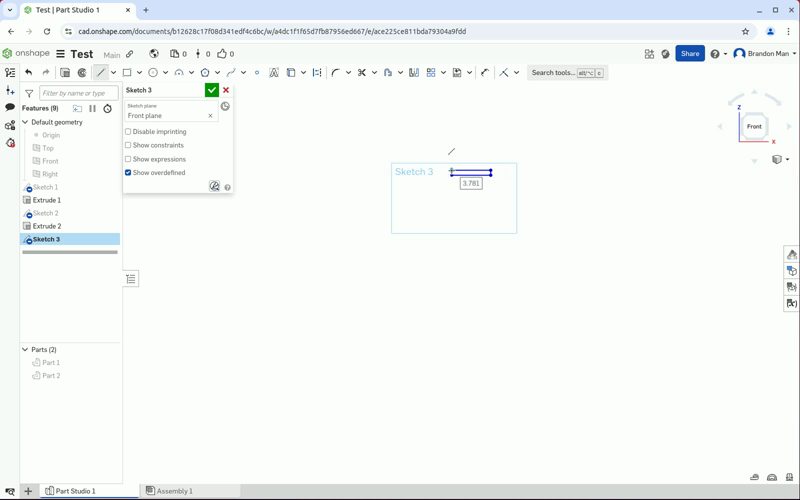
scroll(-6)
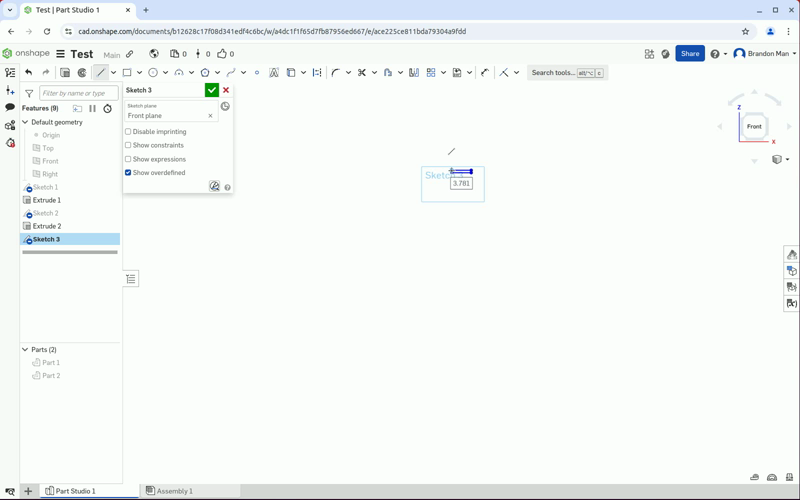
key_up(shift)
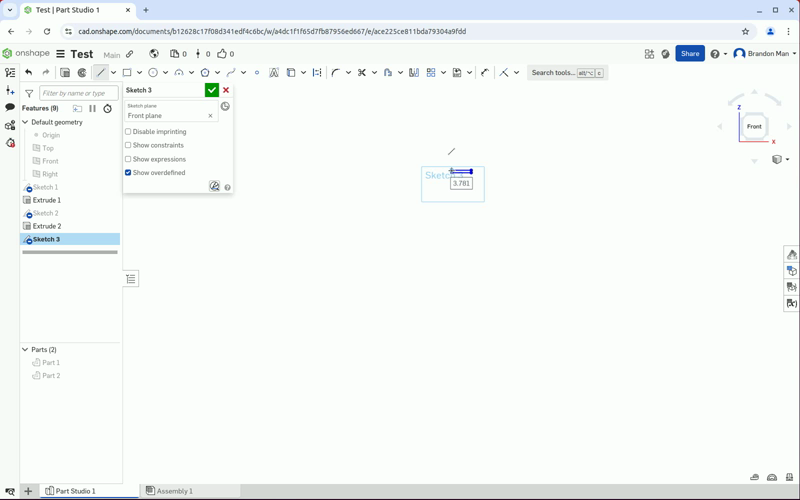
mouse_move(481, 170)
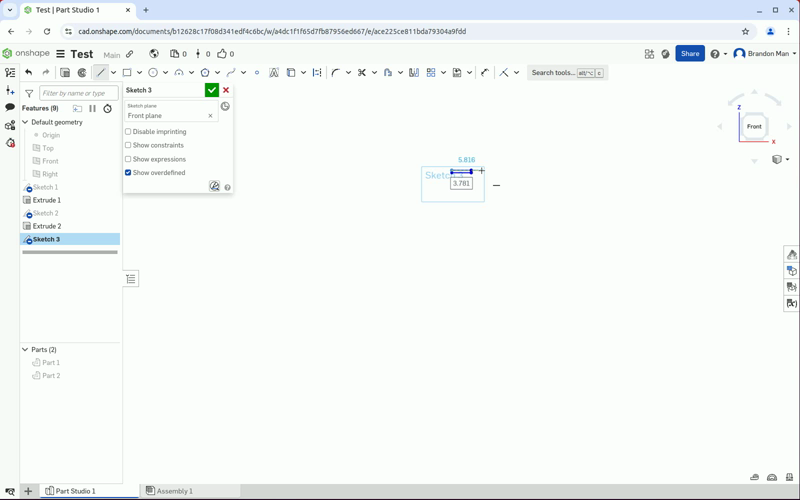
key_down(shift)
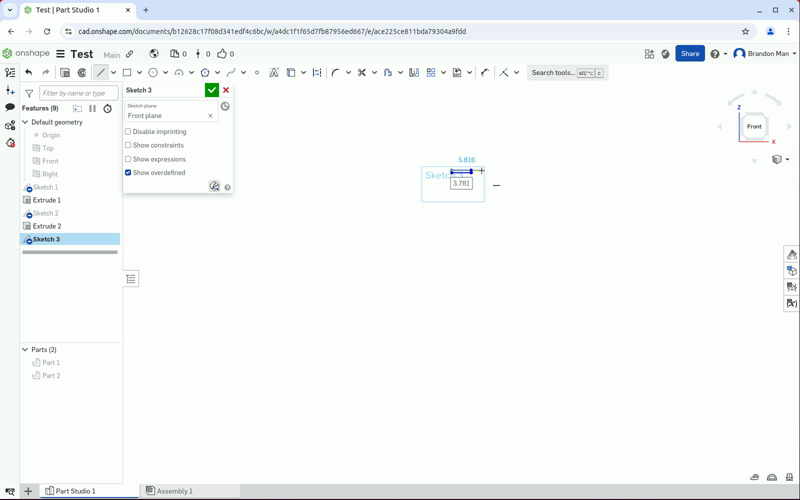
mouse_move(451, 172)
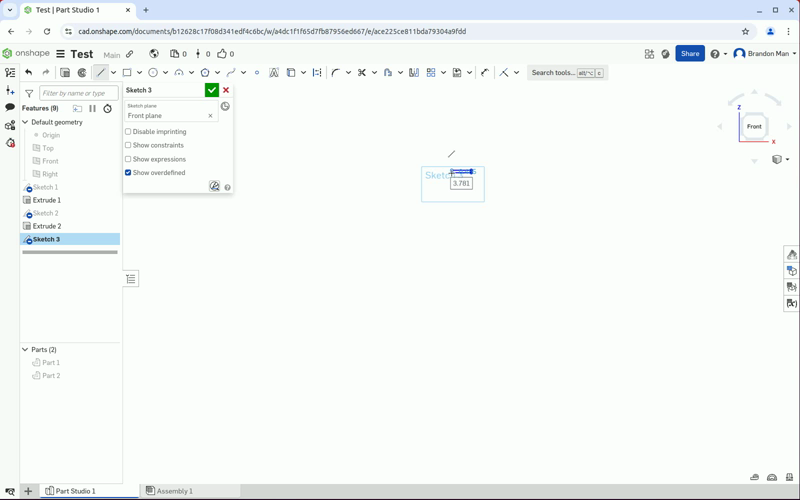
scroll(6)
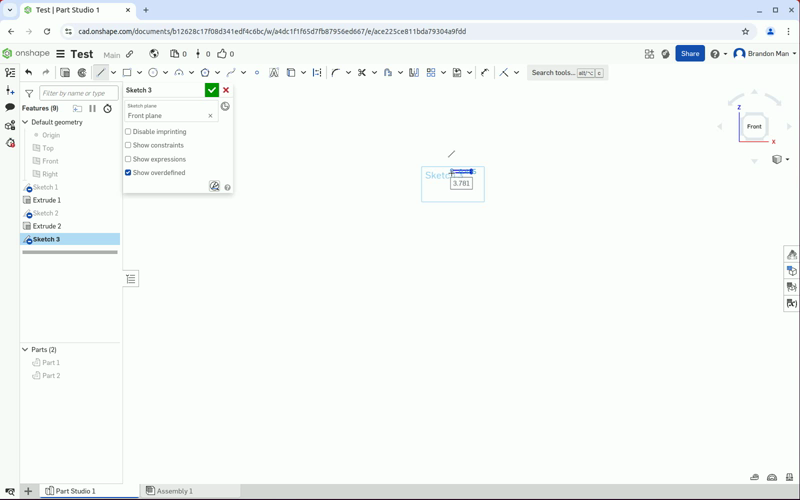
scroll(6)
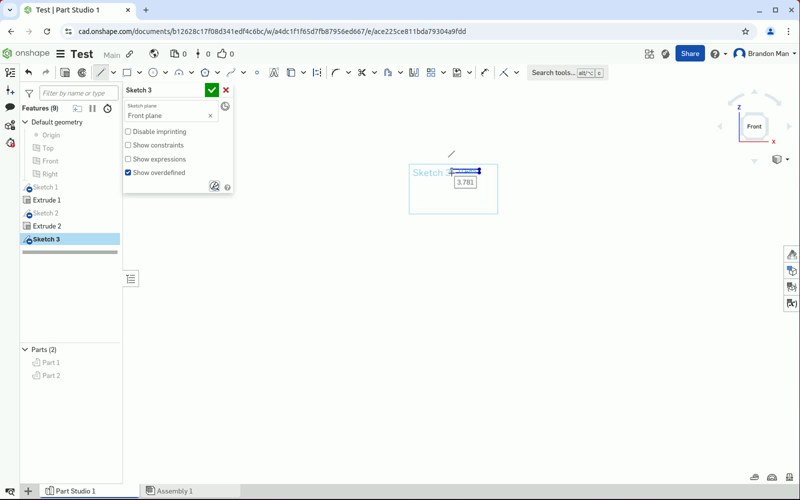
scroll(6)
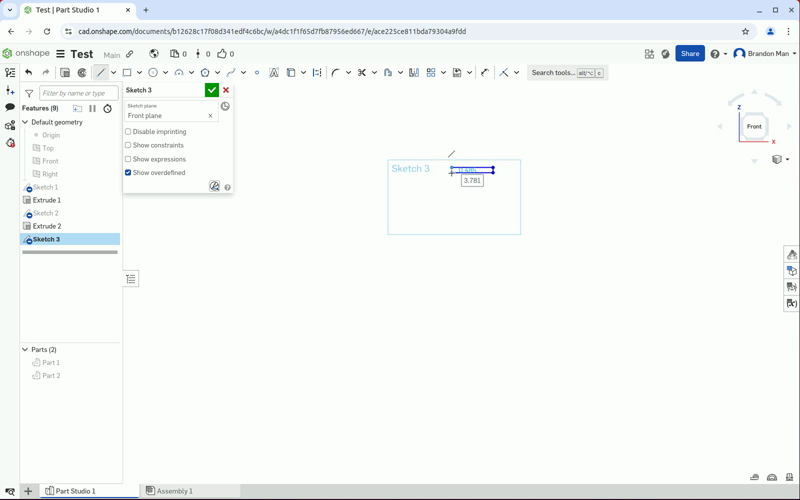
scroll(6)
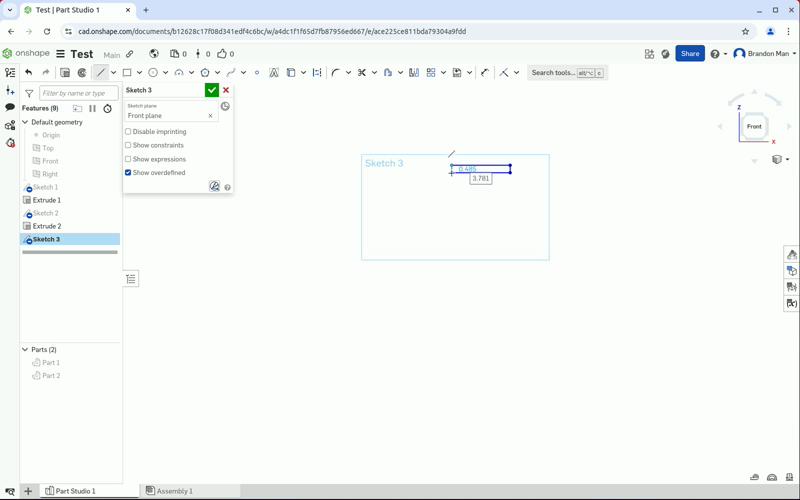
scroll(6)
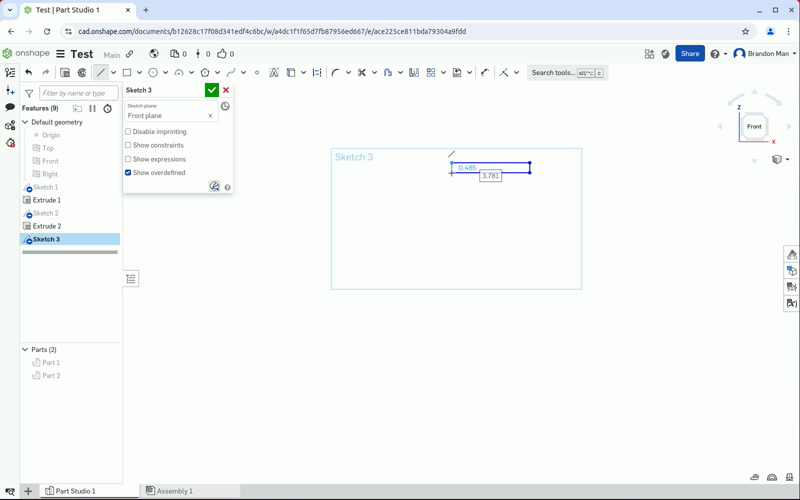
scroll(6)
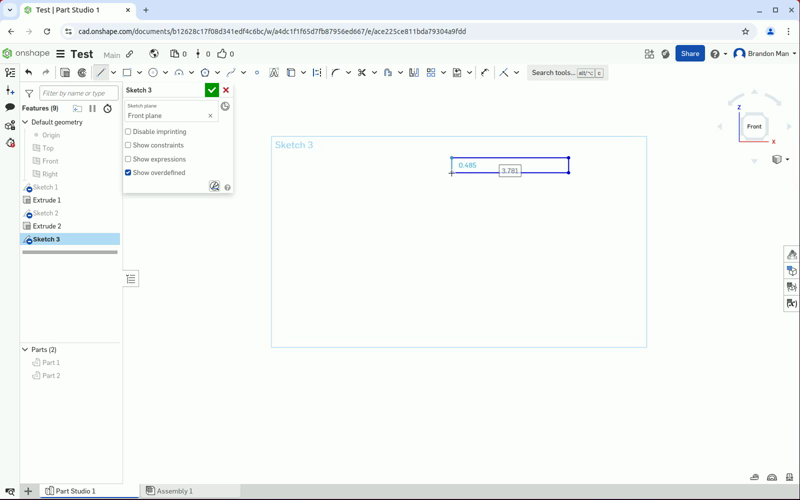
scroll(6)
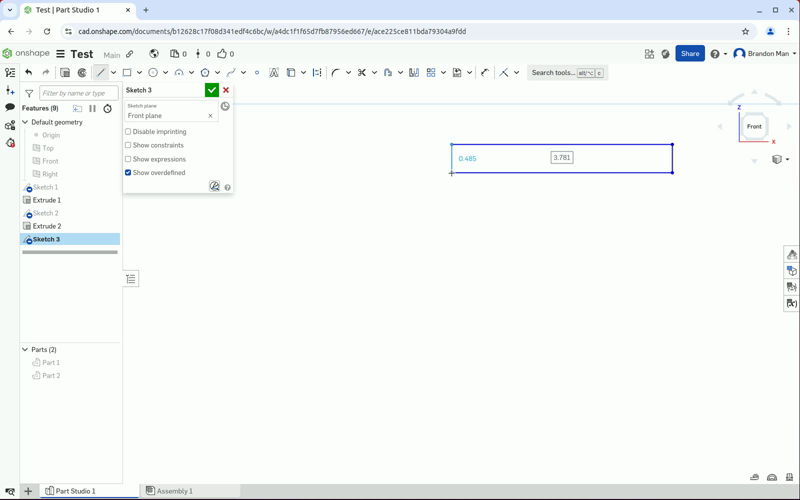
key_up(shift)
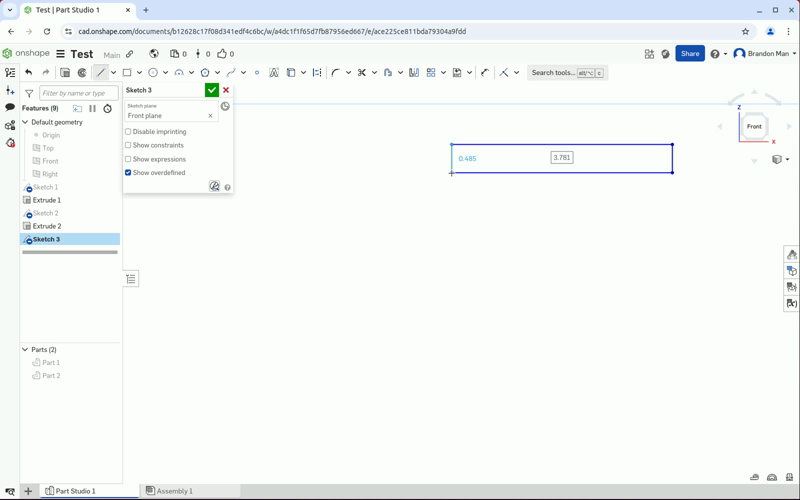
click(451, 172)
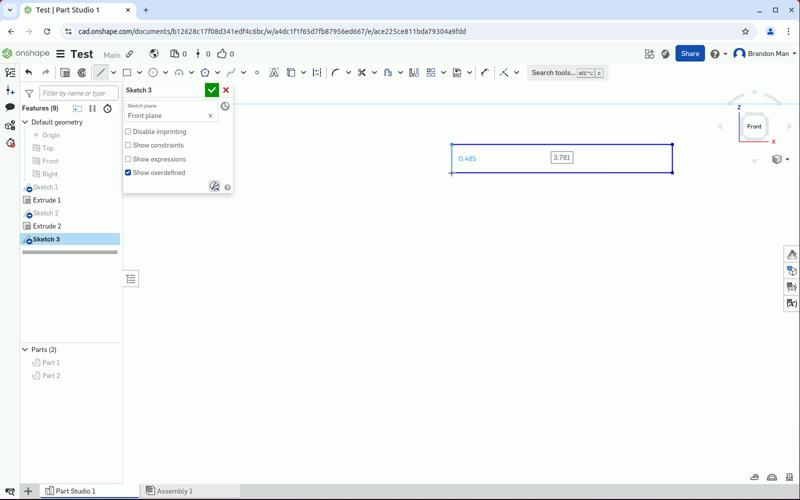
scroll(-6)
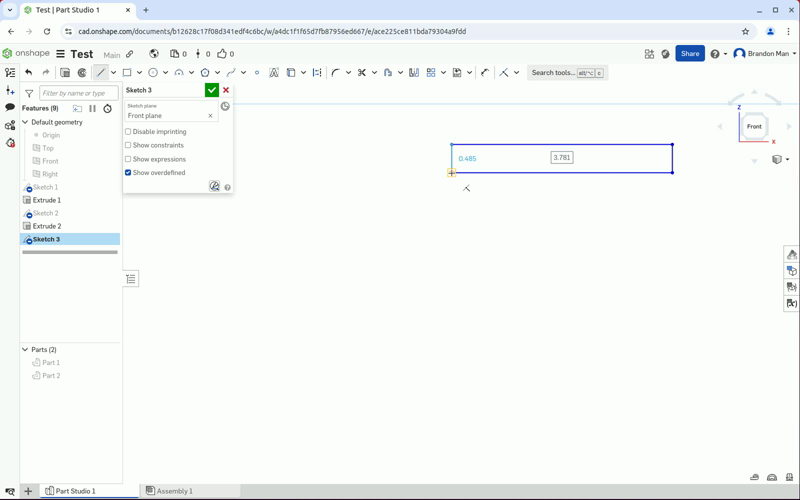
scroll(-6)
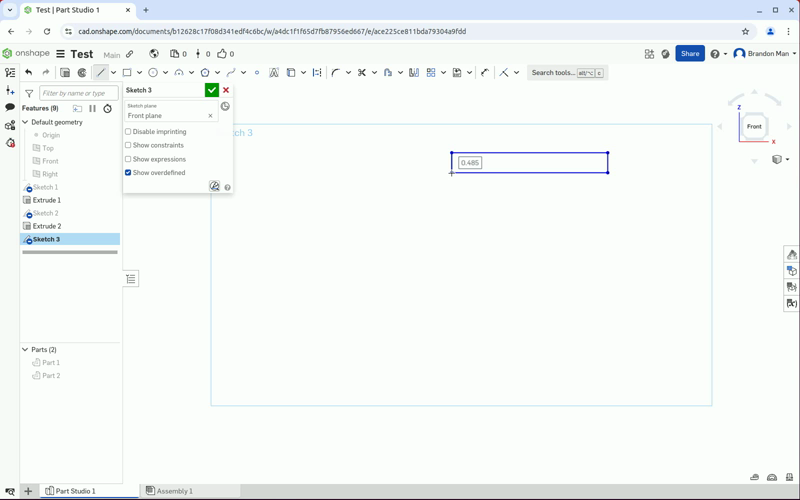
scroll(-6)
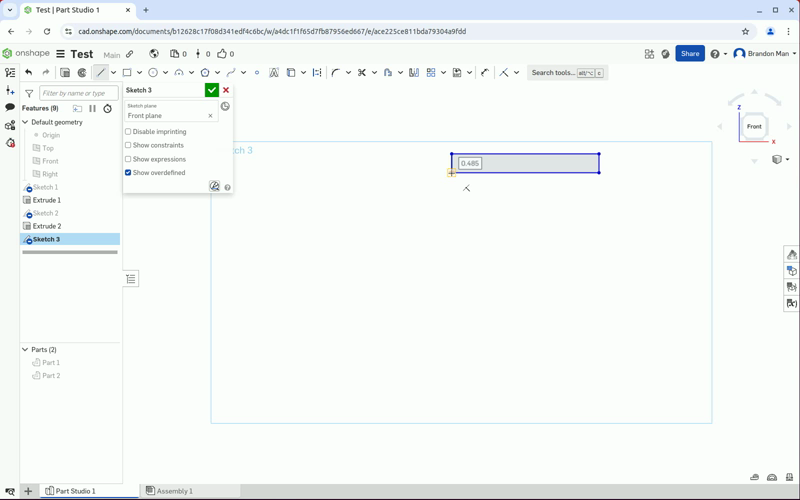
scroll(-6)
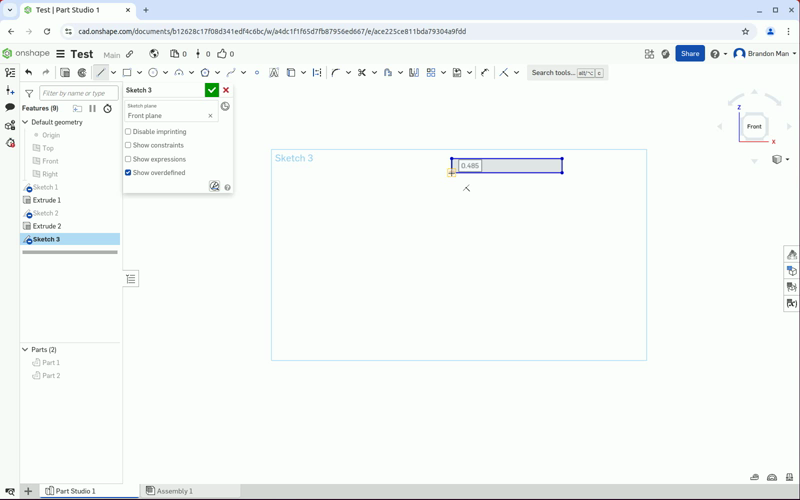
scroll(-6)
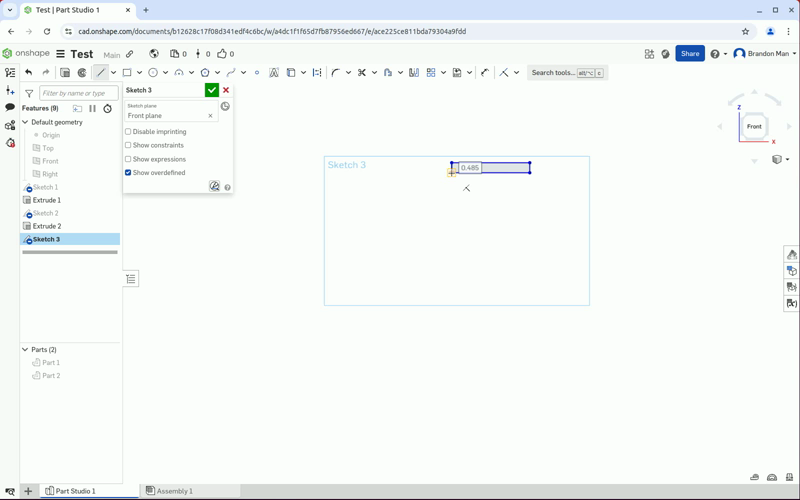
scroll(-6)
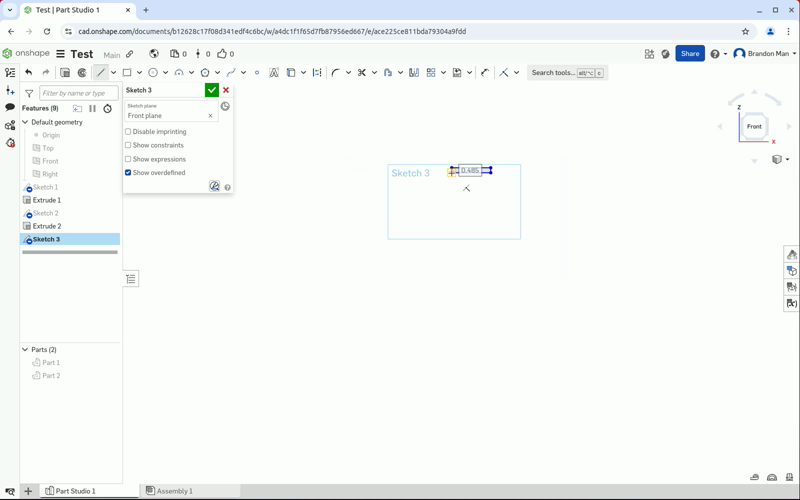
scroll(-6)
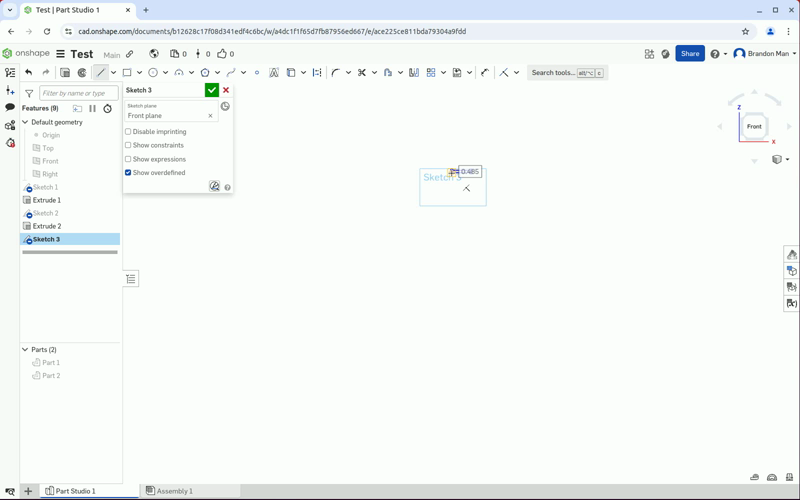
key(esc)
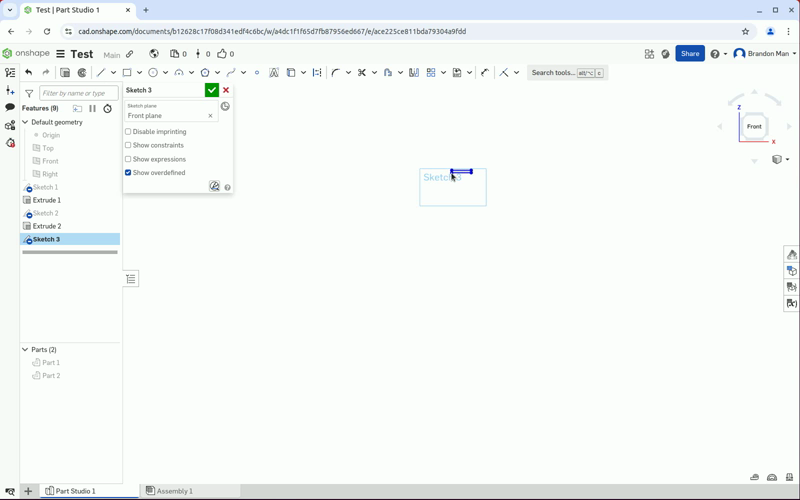
mouse_move(467, 171)
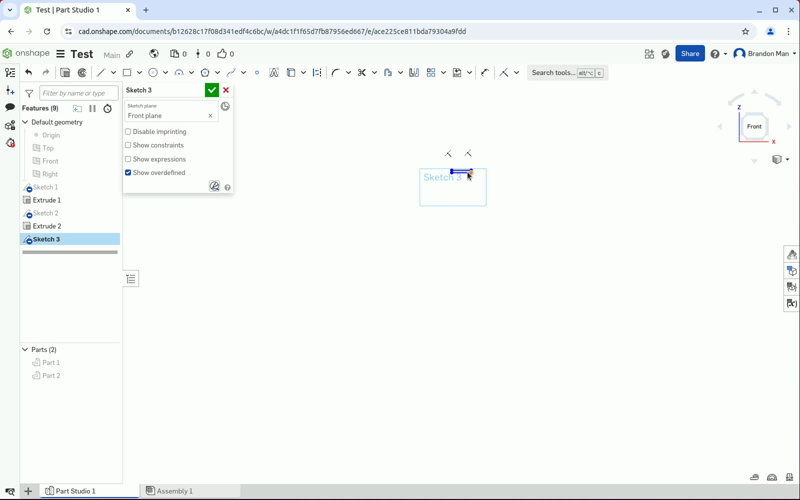
scroll(6)
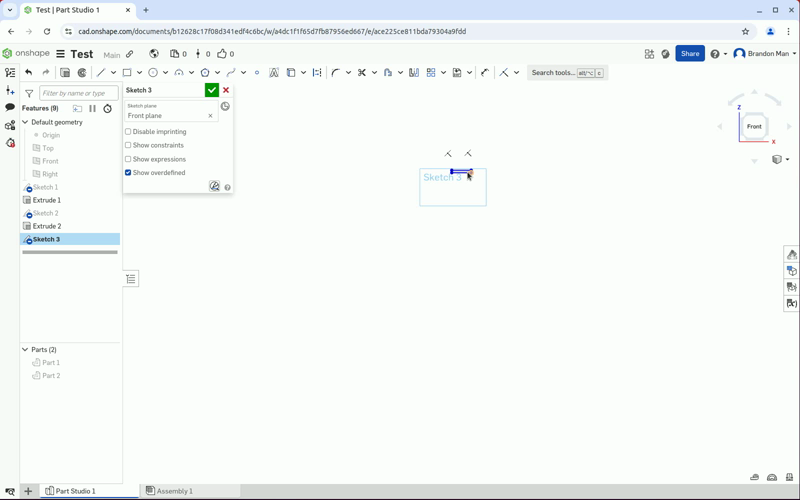
scroll(6)
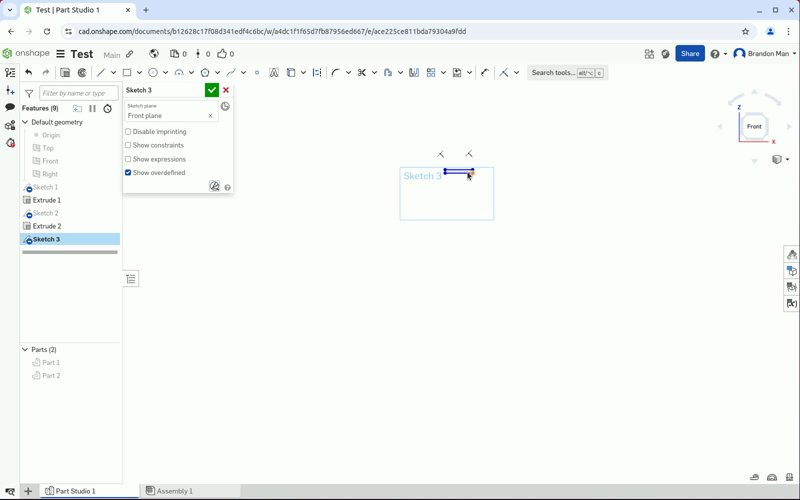
scroll(6)
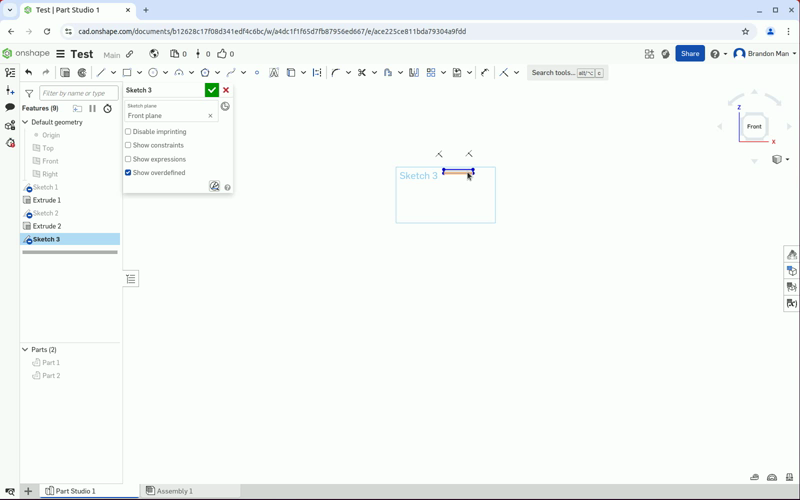
scroll(6)
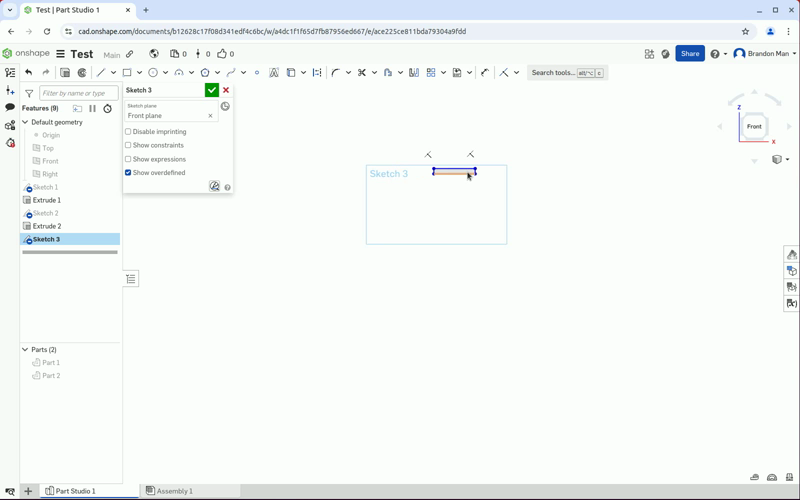
scroll(6)
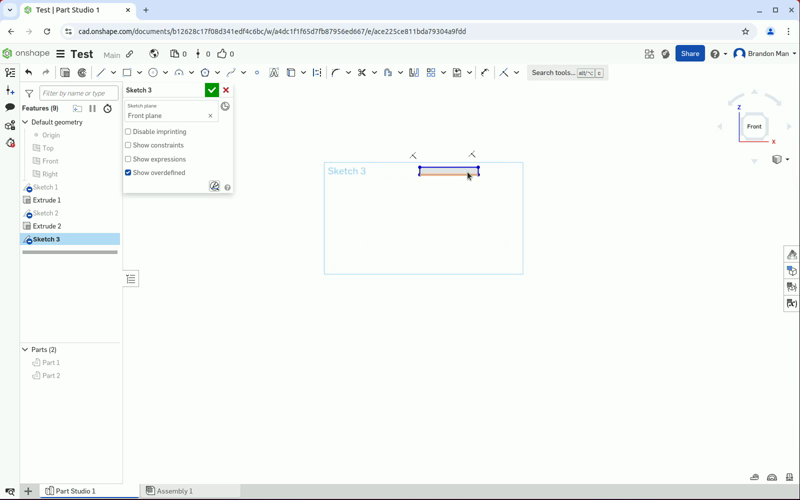
scroll(6)
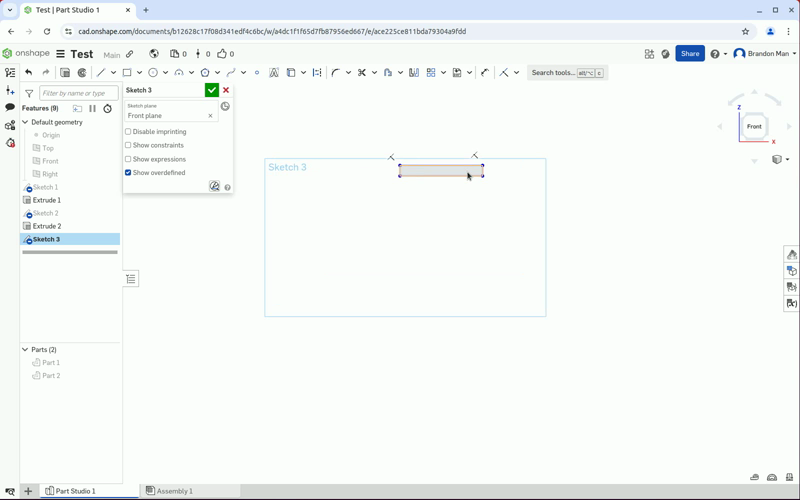
scroll(6)
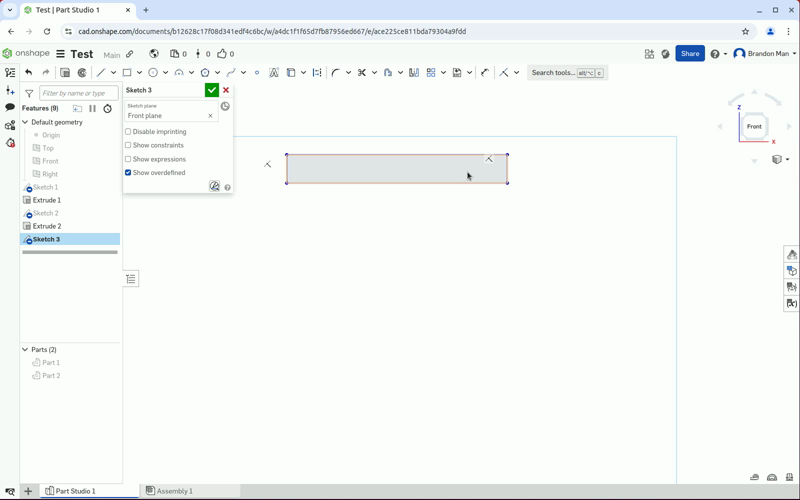
click(467, 171)
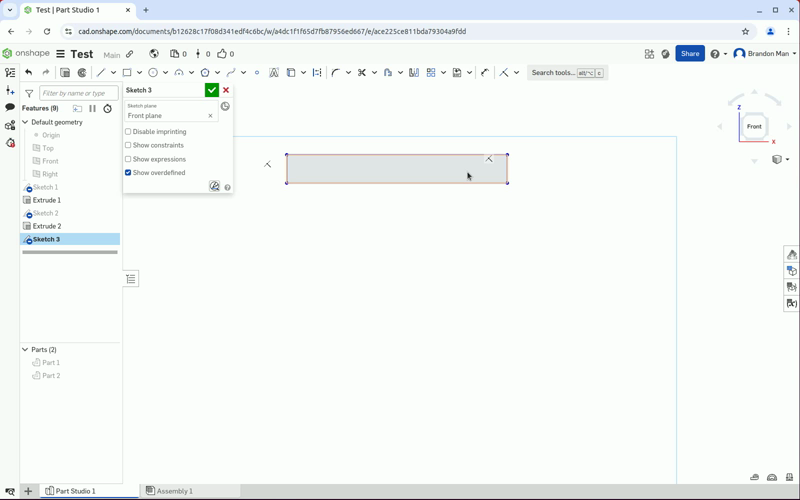
scroll(-6)
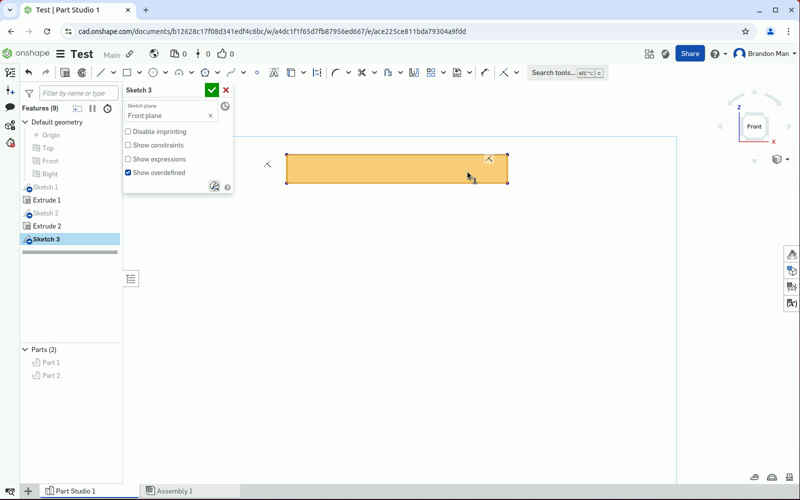
scroll(-6)
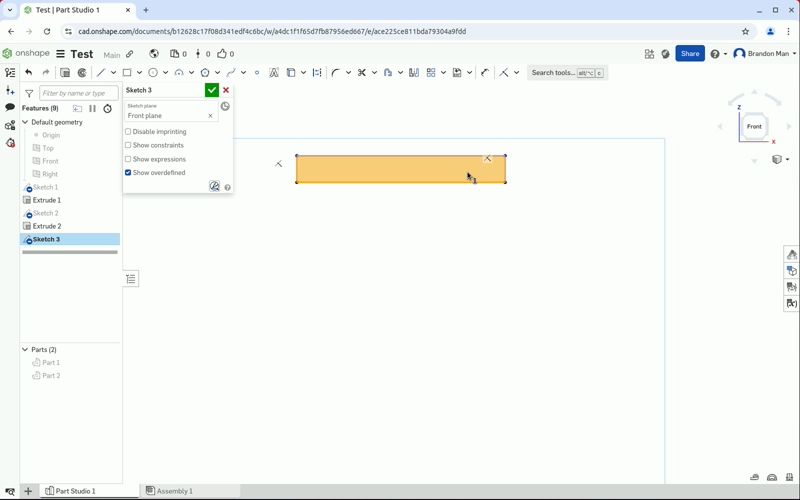
scroll(-6)
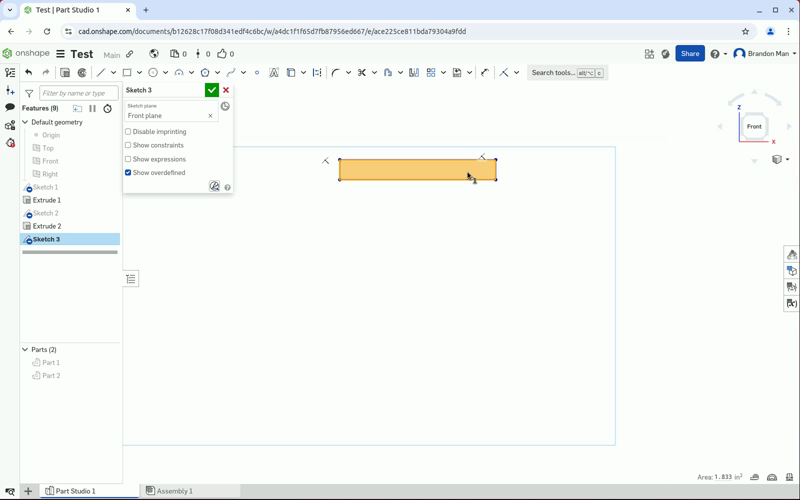
scroll(-6)
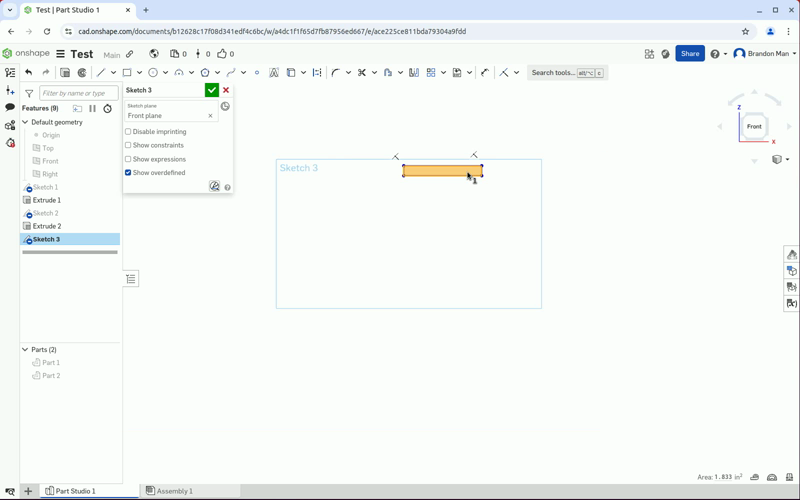
scroll(-6)
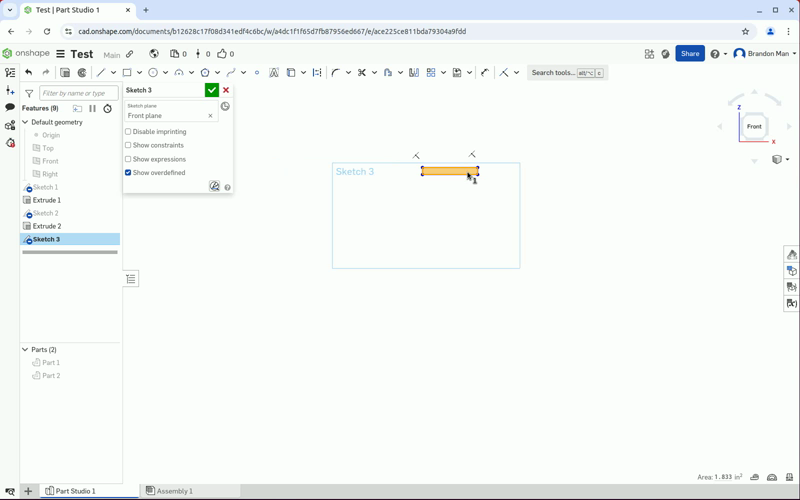
scroll(-6)
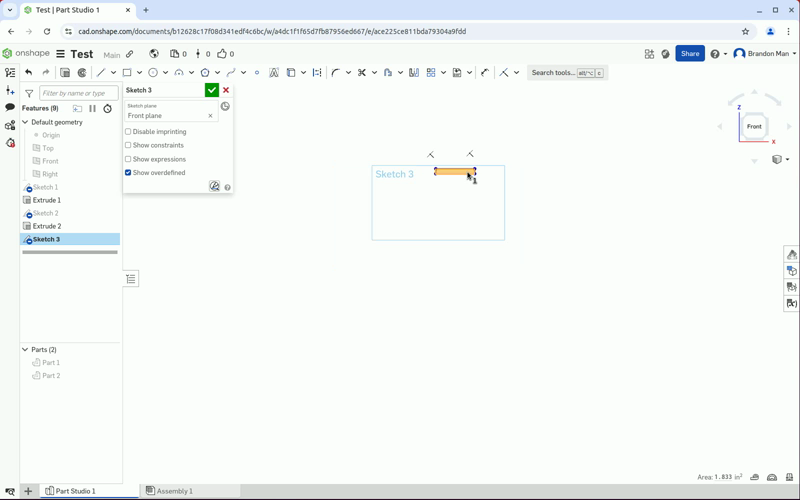
scroll(-6)
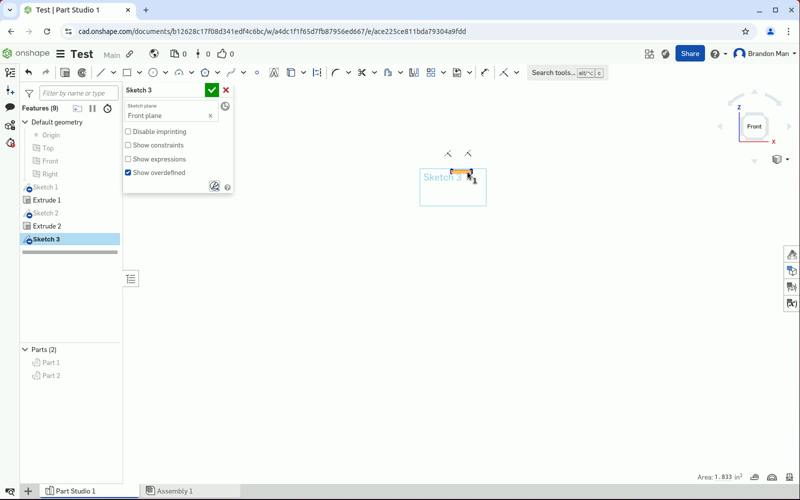
mouse_move(73, 352)
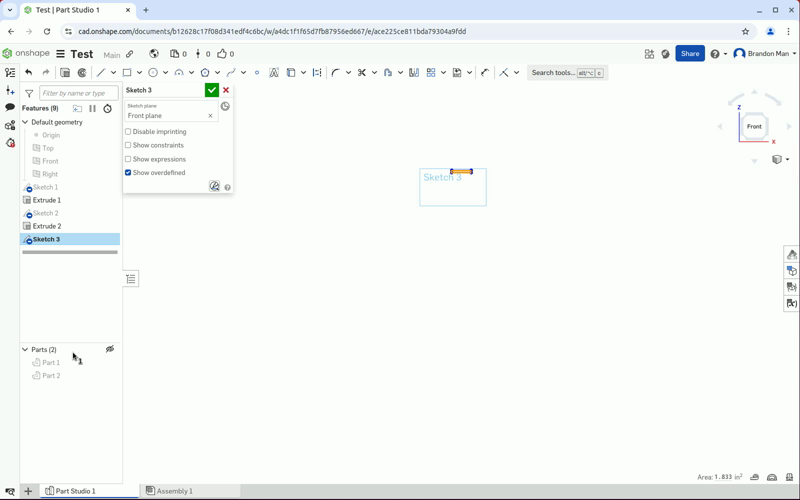
key(shift+y)
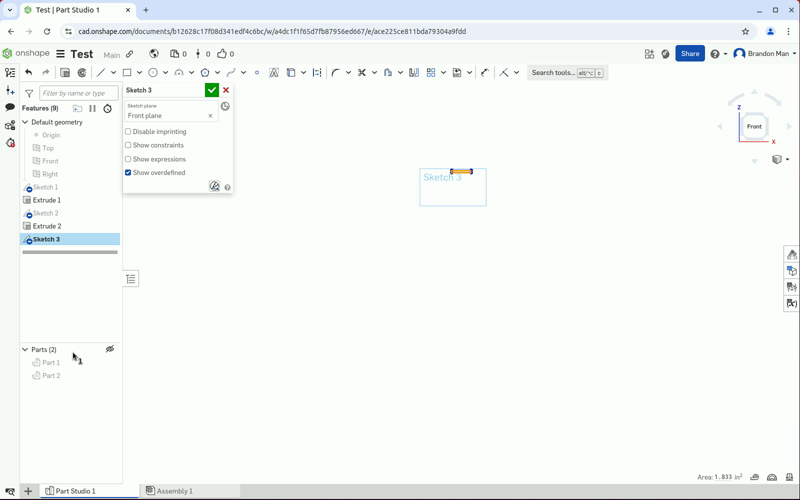
key(shift+e)
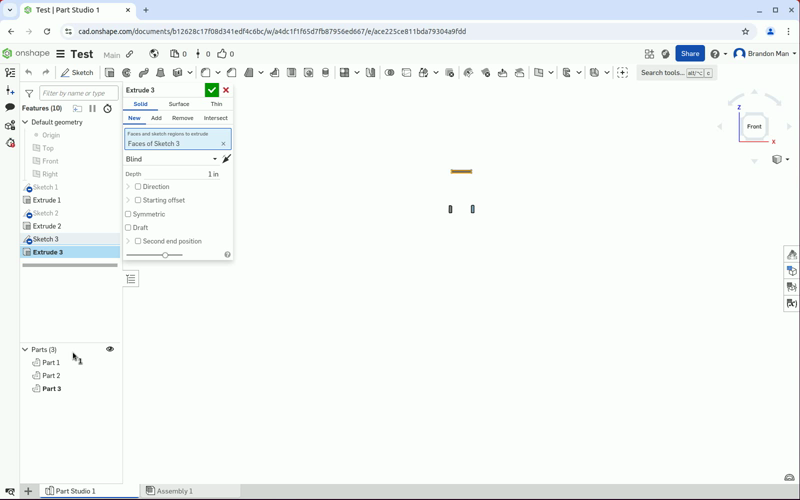
mouse_move(143, 106)
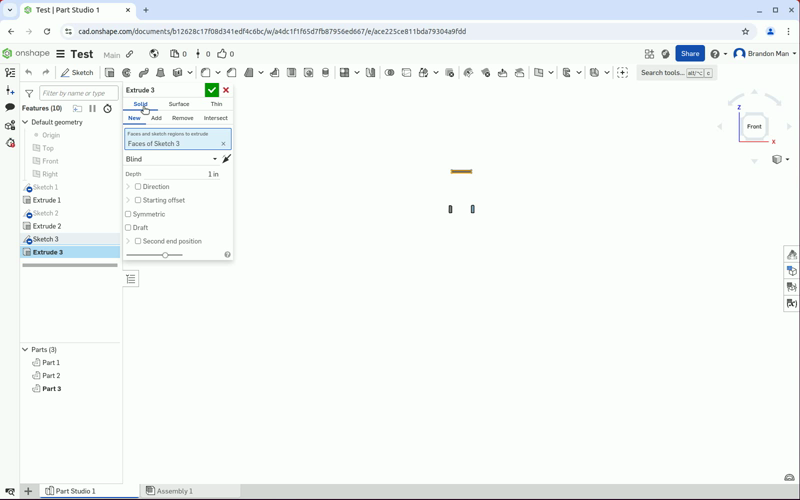
click(143, 106)
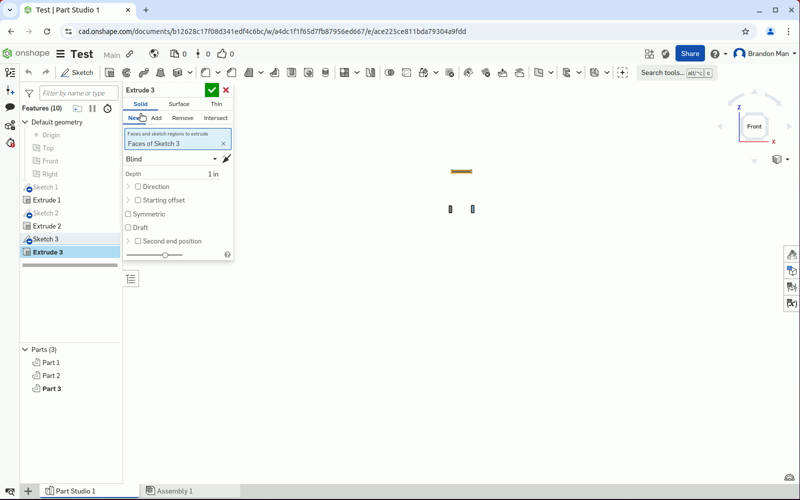
mouse_move(137, 120)
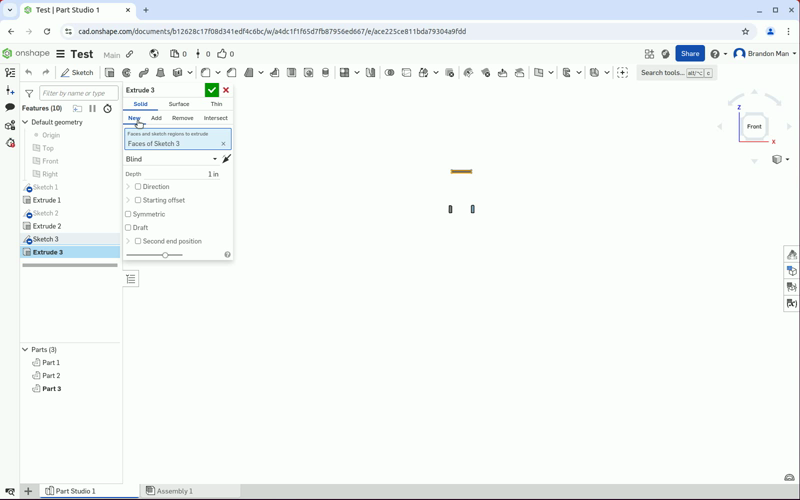
click(137, 120)
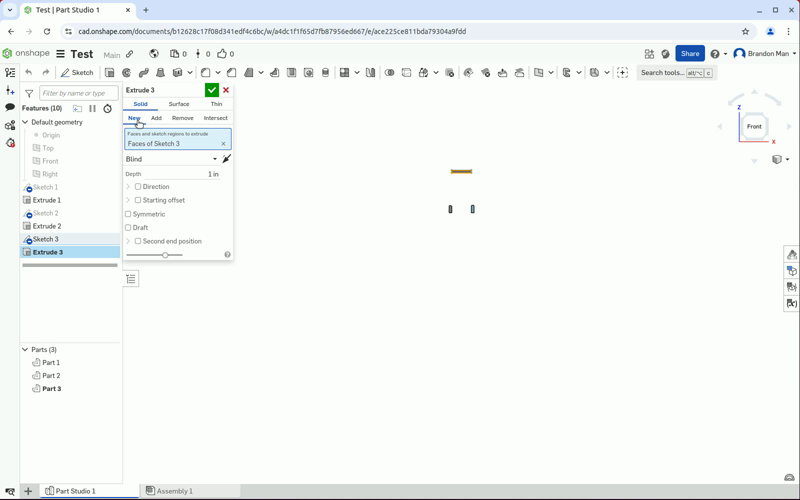
key(tab, 4)
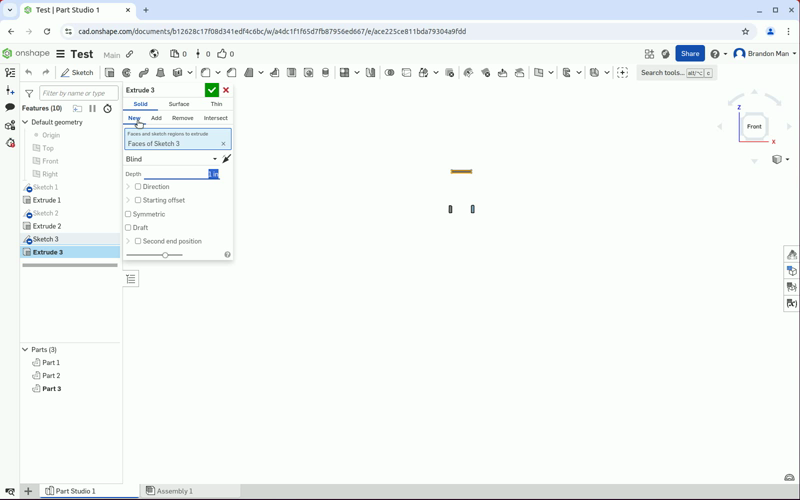
text(8.184)
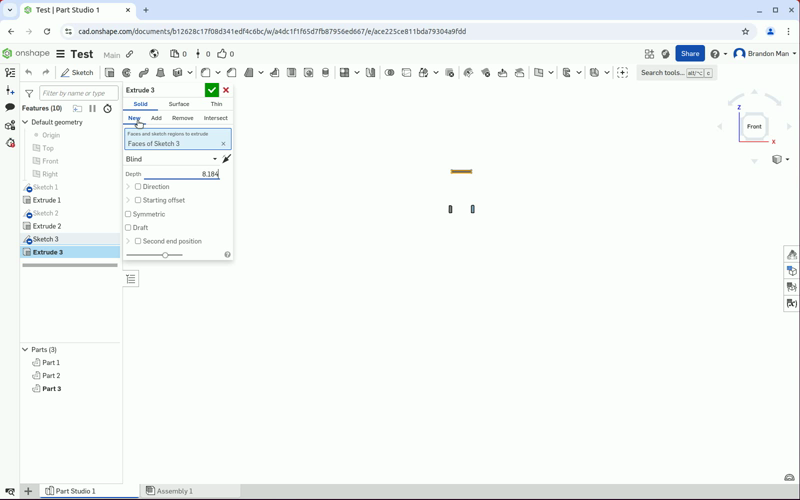
key(enter)
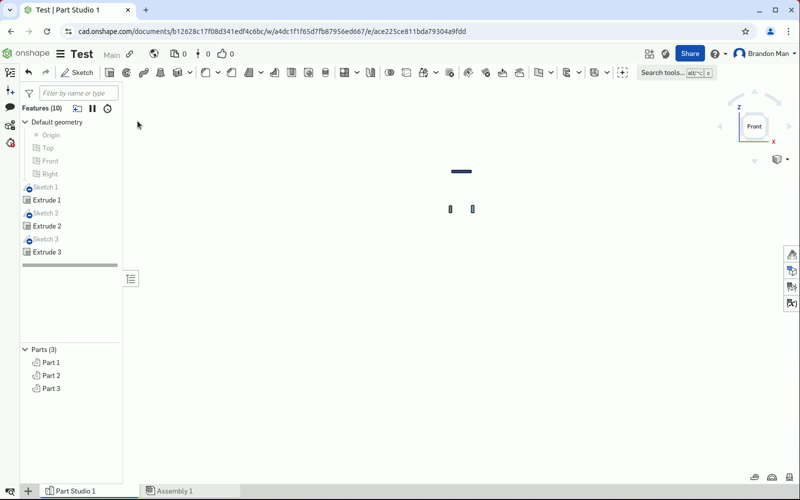
key(shift+h)
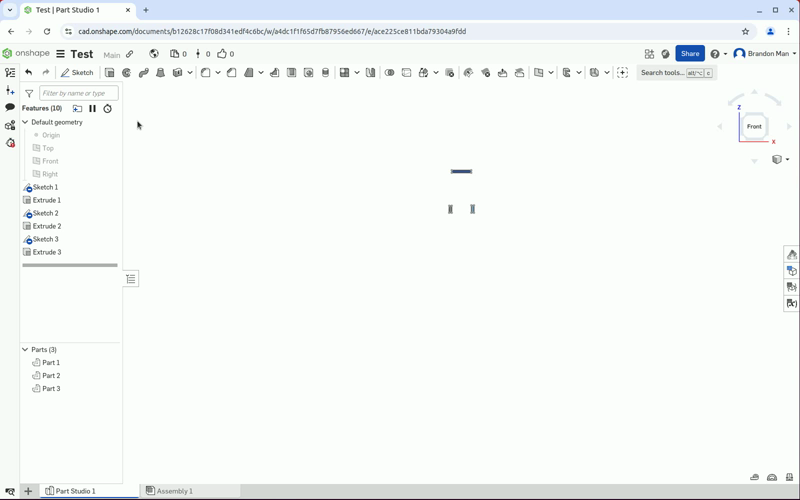
key(shift+h)
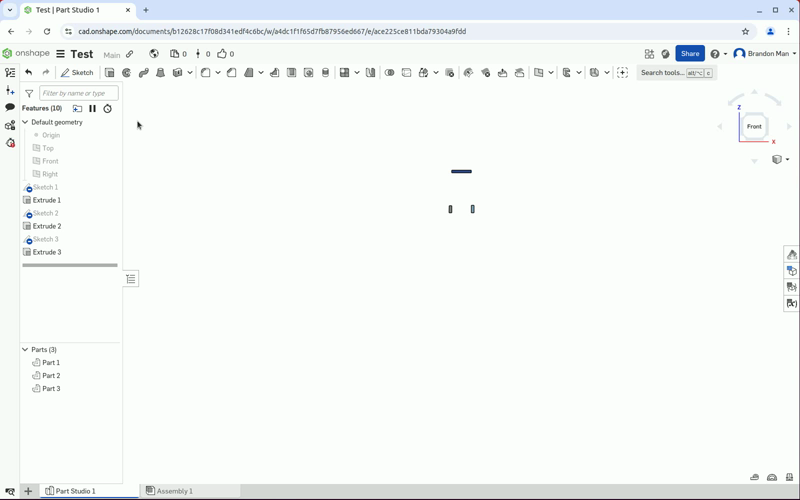
mouse_move(73, 189)
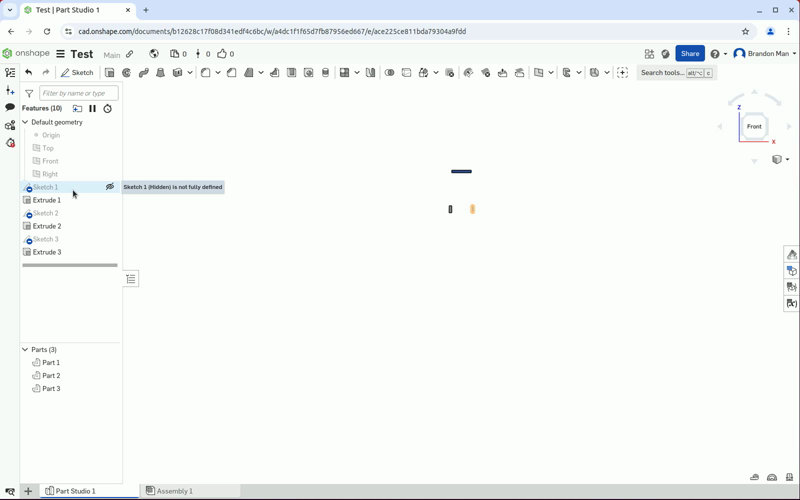
click(73, 189)
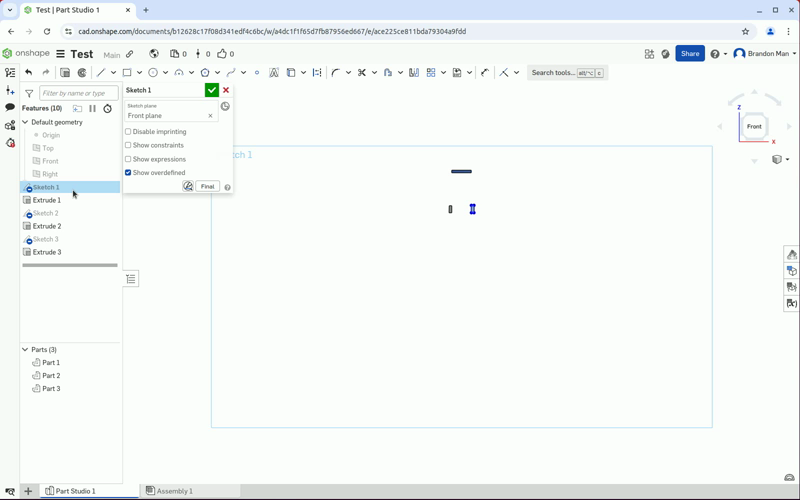
mouse_move(229, 92)
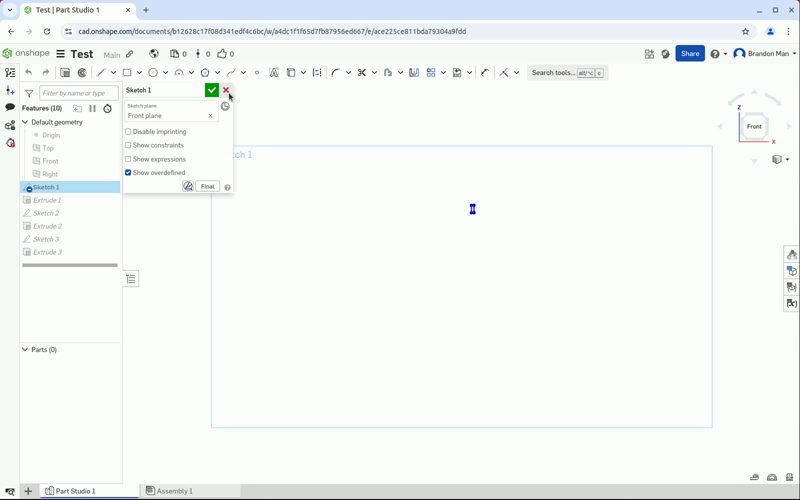
click(229, 92)
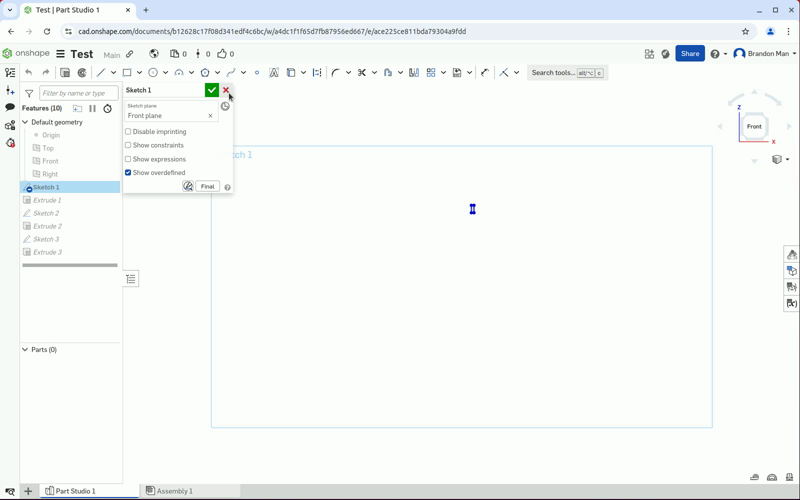
key(shift+s)
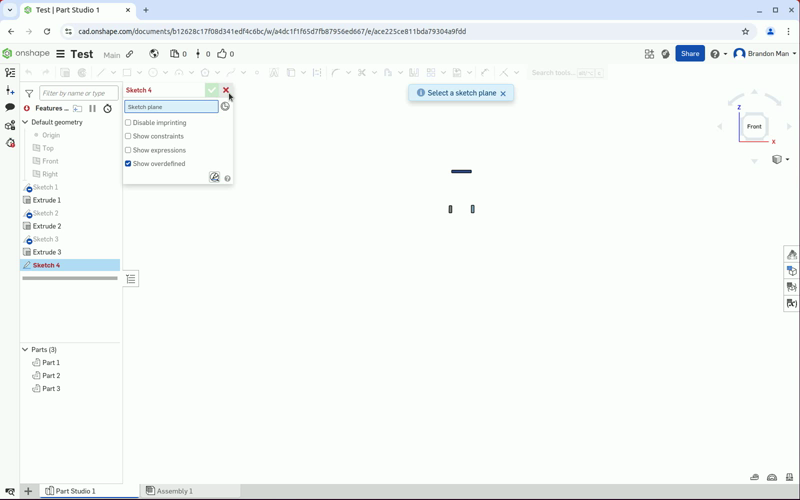
mouse_move(73, 163)
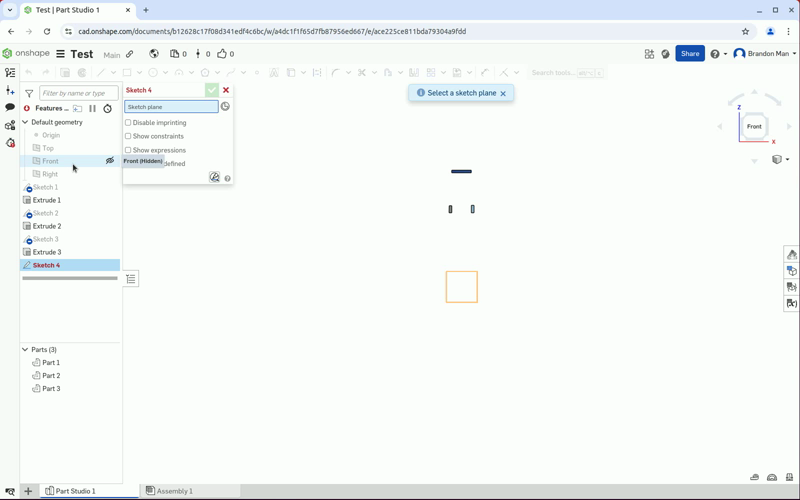
click(73, 163)
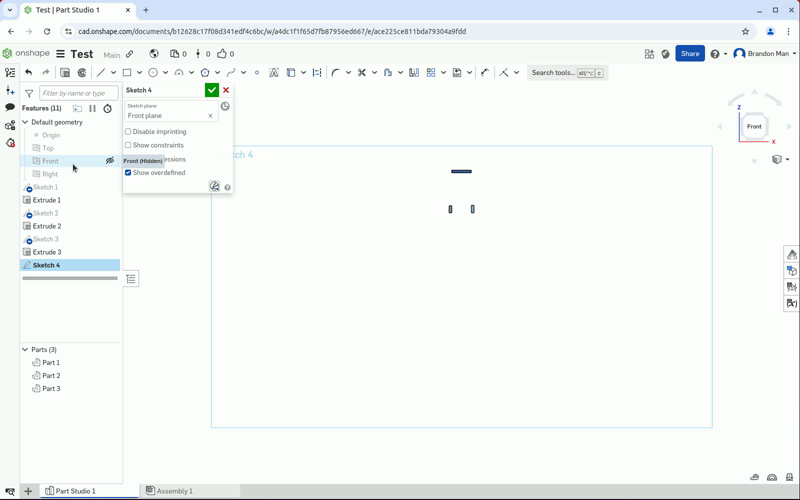
mouse_move(73, 352)
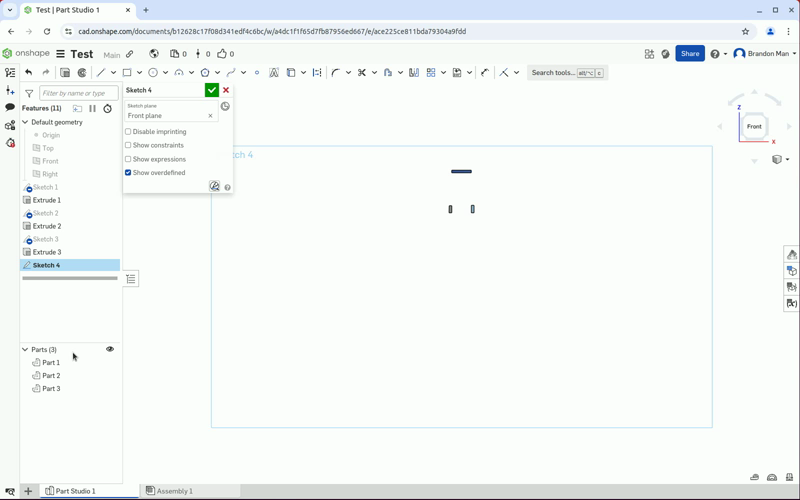
key(y)
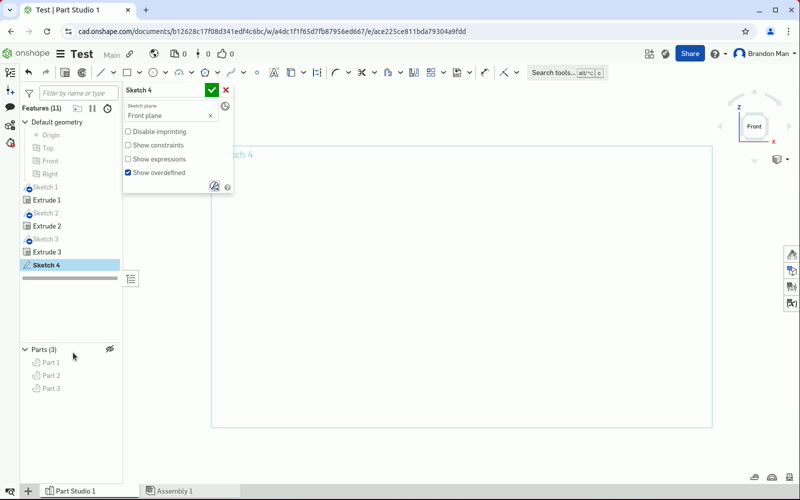
key(l)
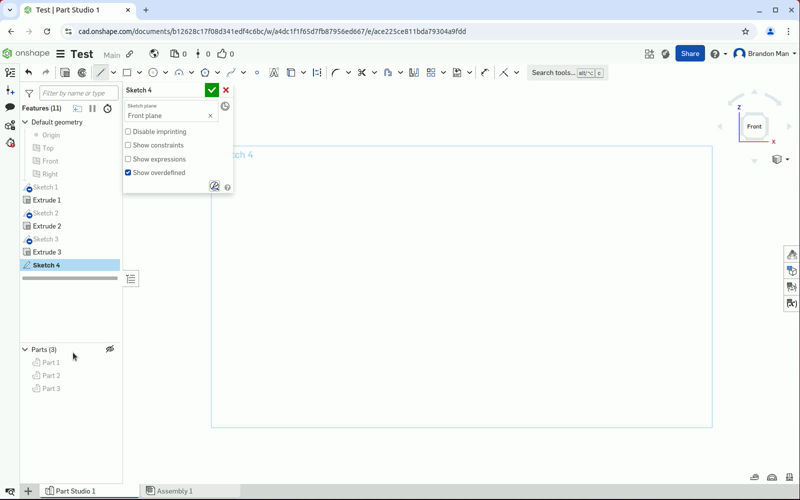
key_down(shift)
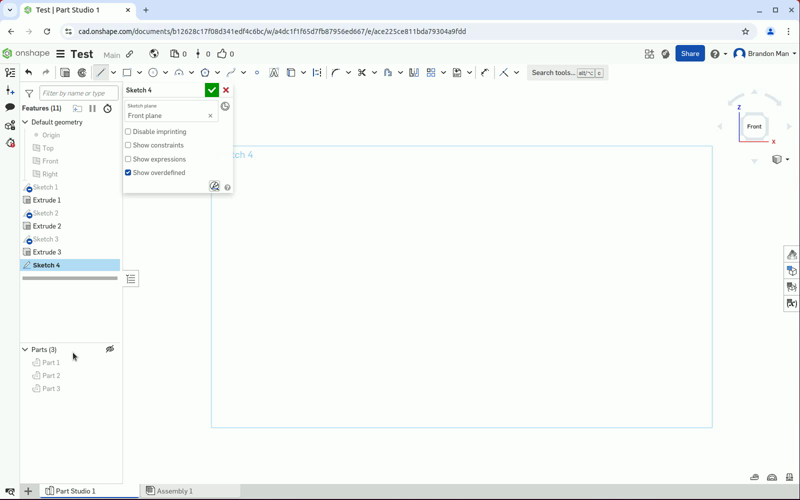
mouse_move(451, 206)
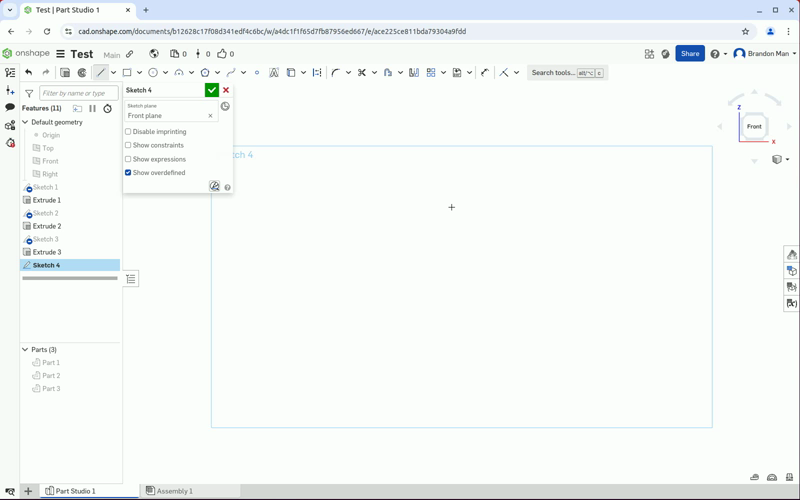
click(451, 206)
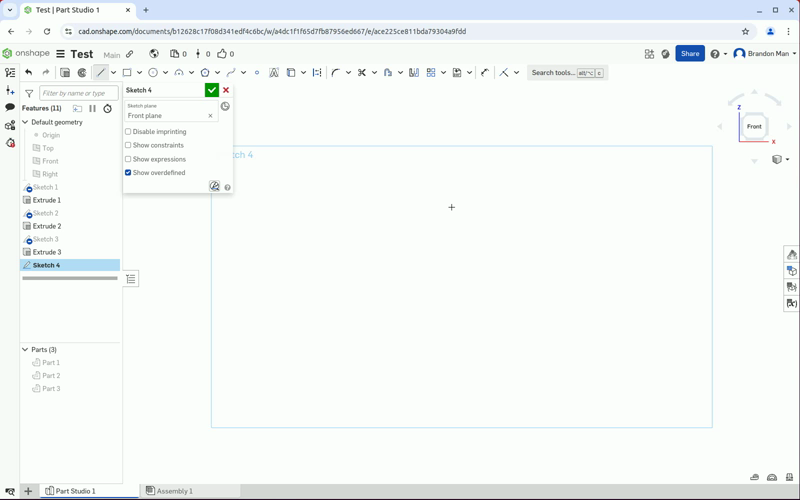
key_up(shift)
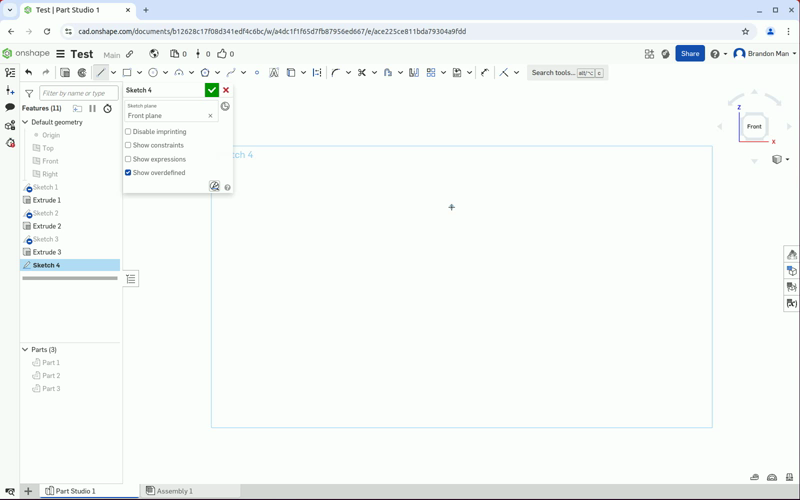
key_down(shift)
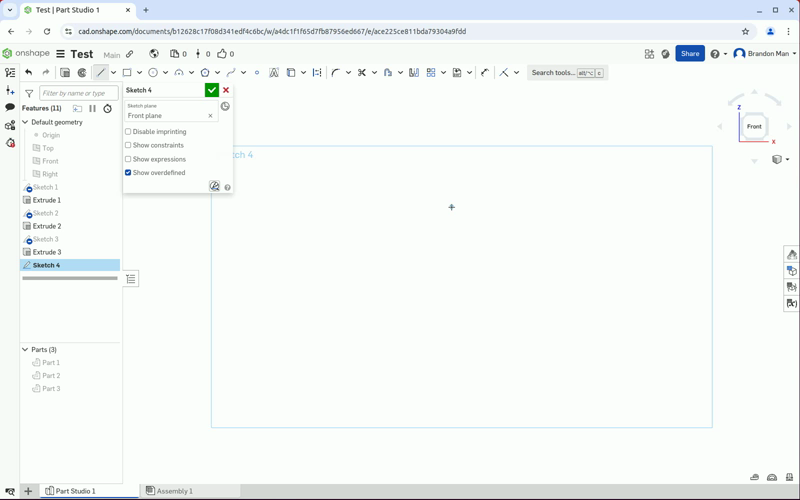
mouse_move(481, 206)
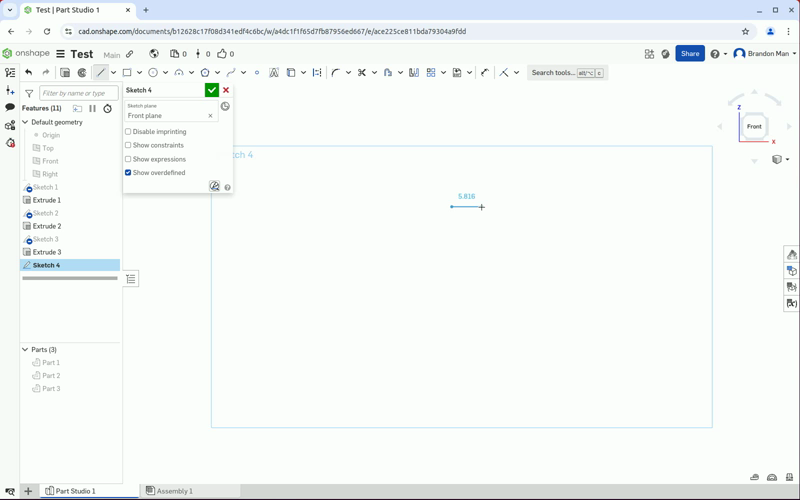
mouse_move(471, 206)
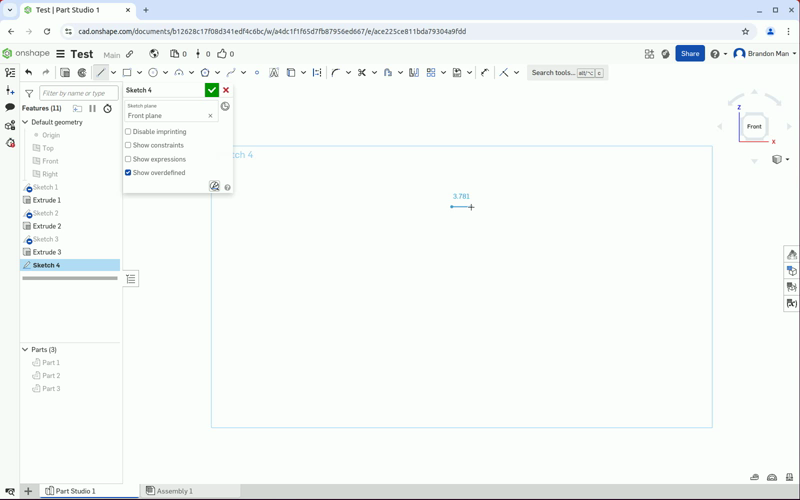
click(471, 206)
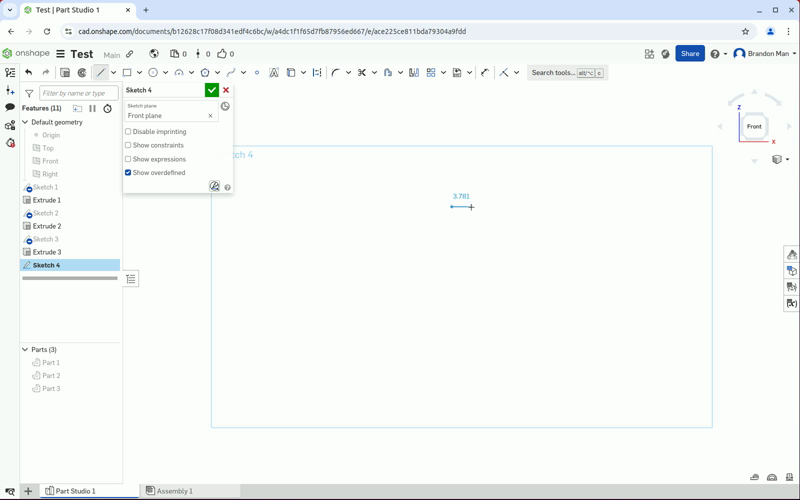
key_up(shift)
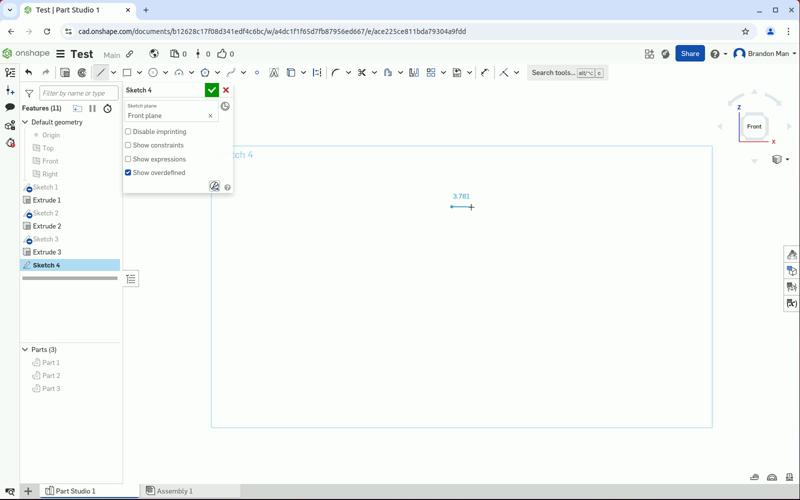
key_down(shift)
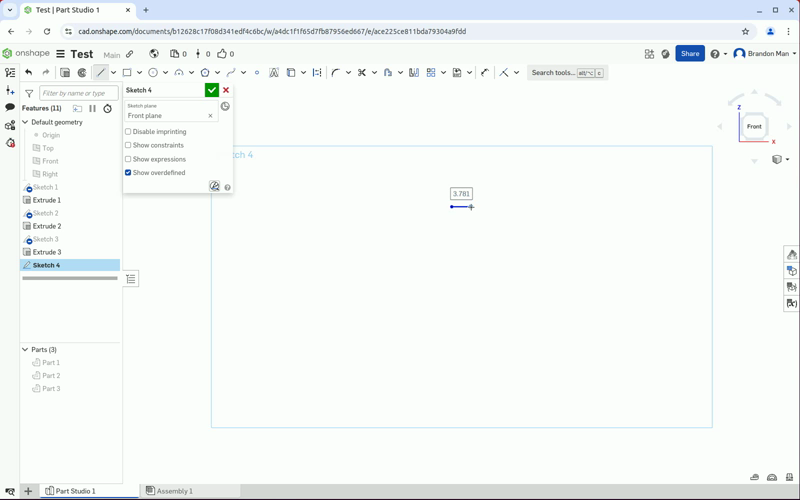
mouse_move(501, 206)
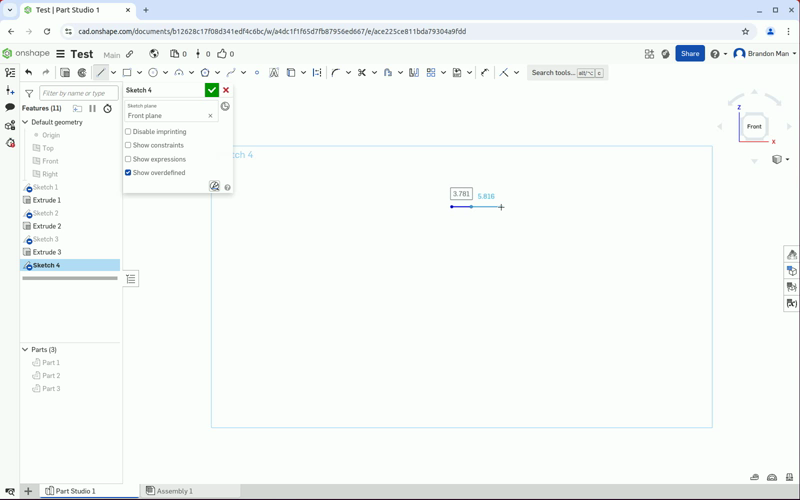
mouse_move(471, 171)
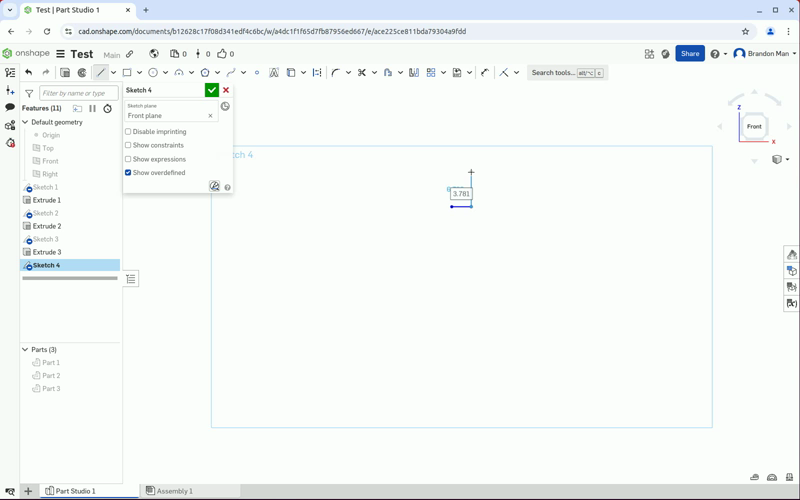
click(471, 171)
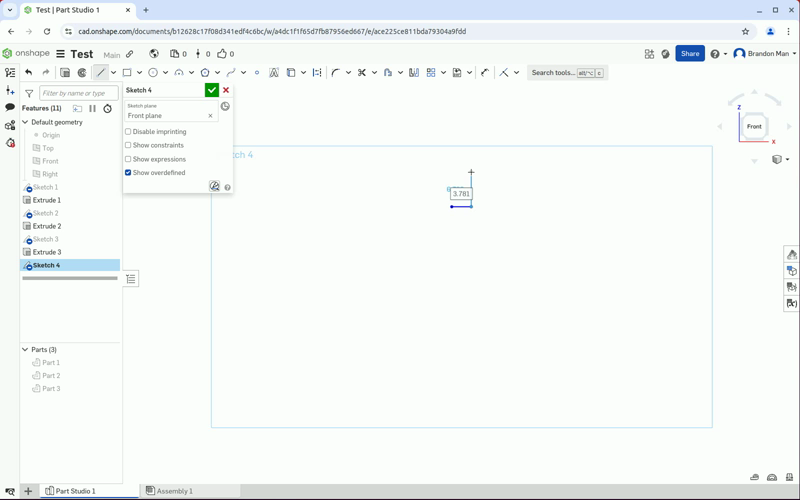
key_up(shift)
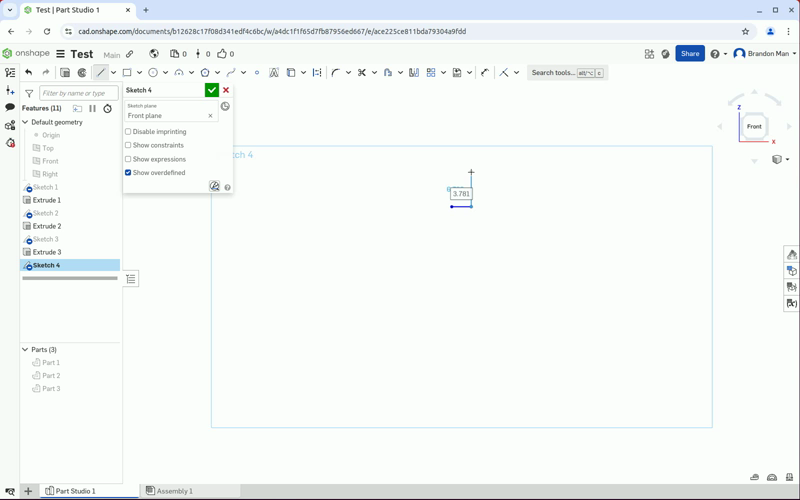
key_down(shift)
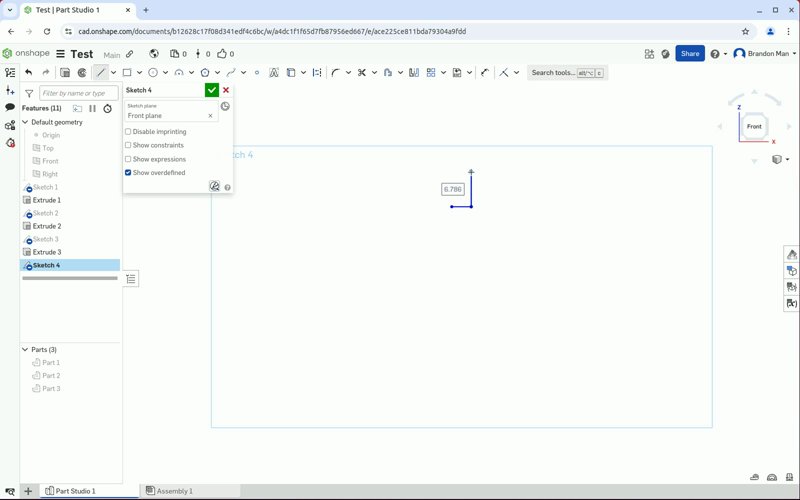
mouse_move(501, 171)
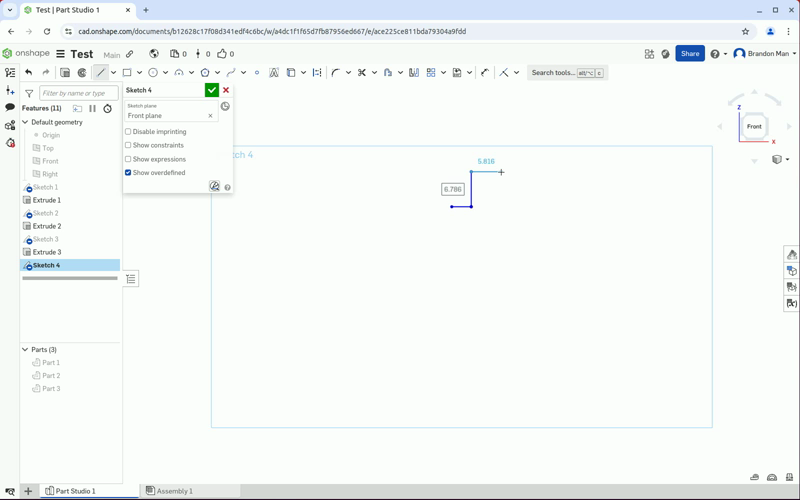
mouse_move(451, 171)
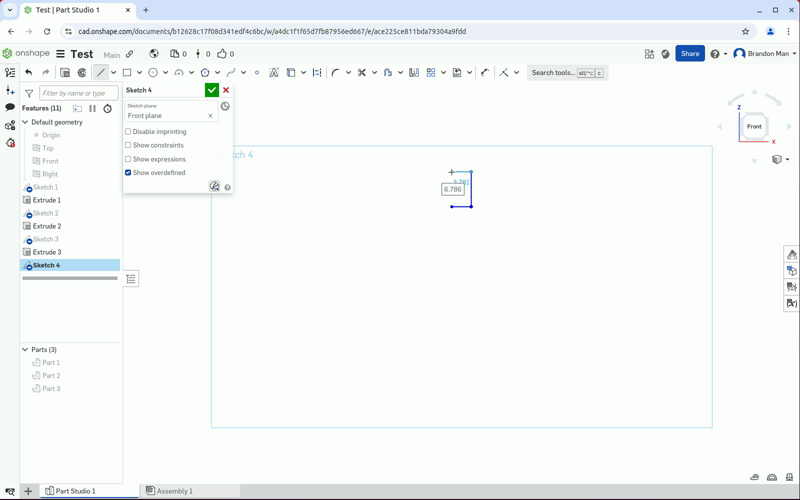
click(451, 171)
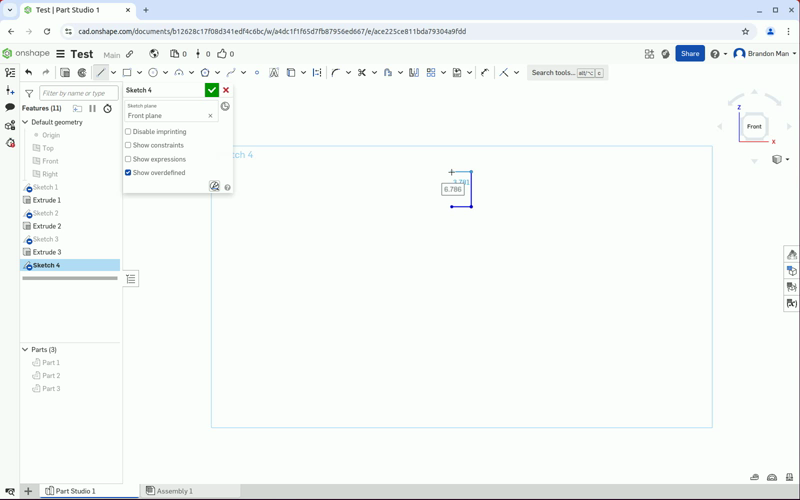
key_up(shift)
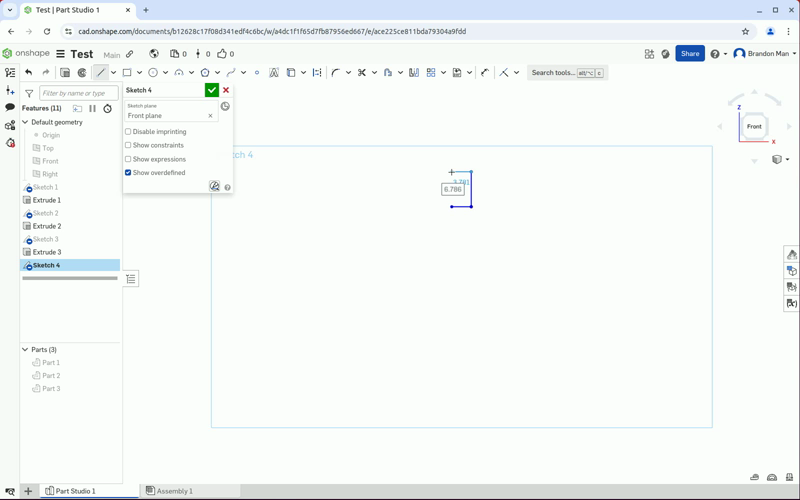
mouse_move(481, 171)
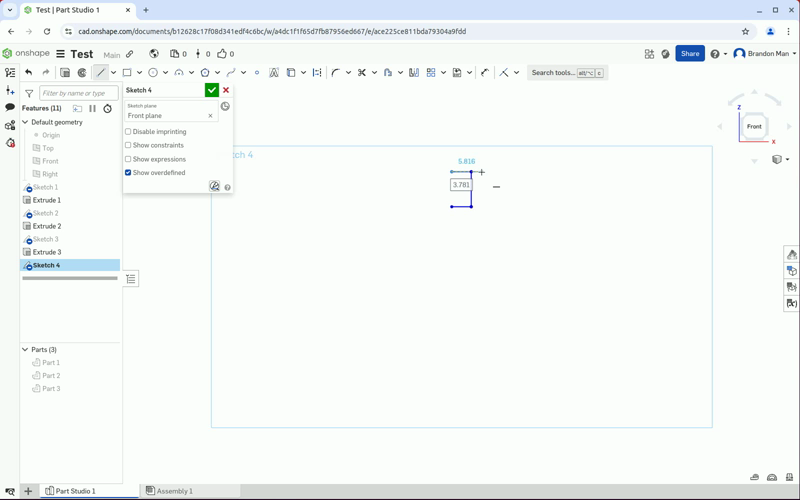
key_down(shift)
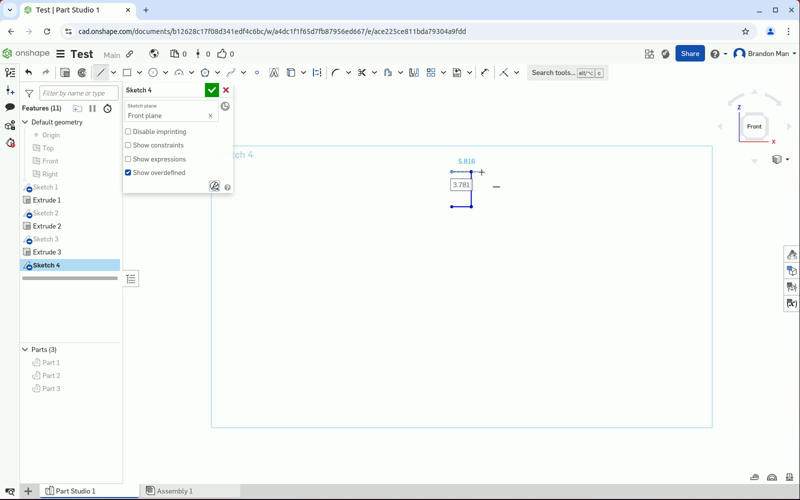
mouse_move(451, 206)
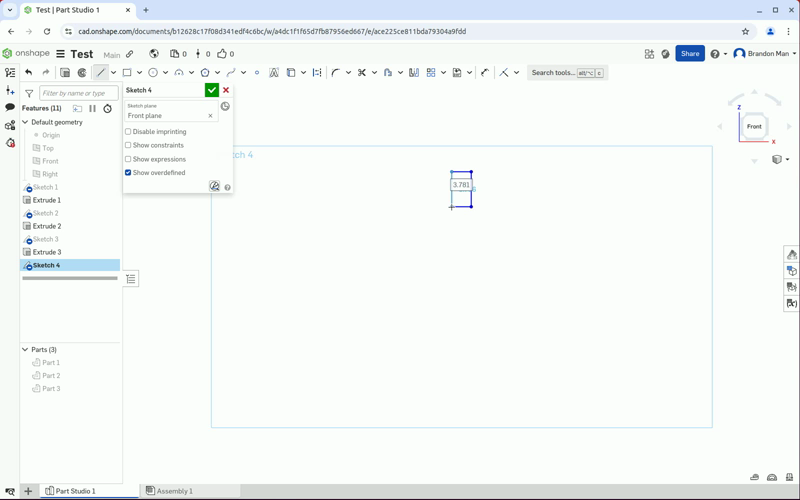
key_up(shift)
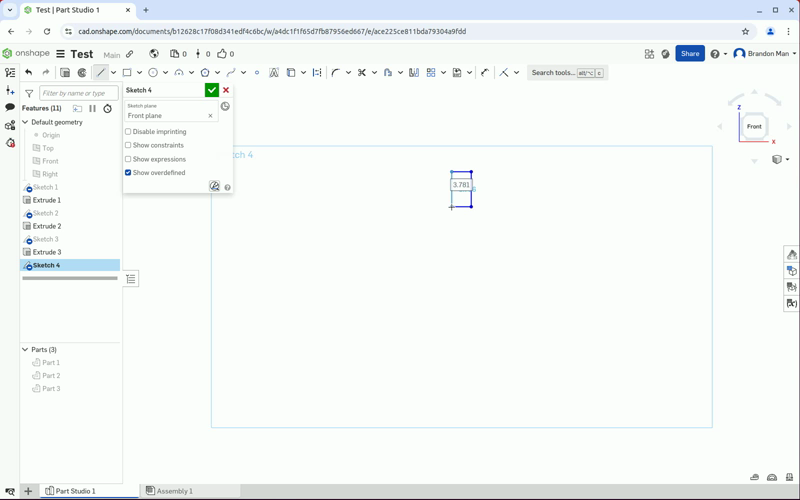
click(451, 206)
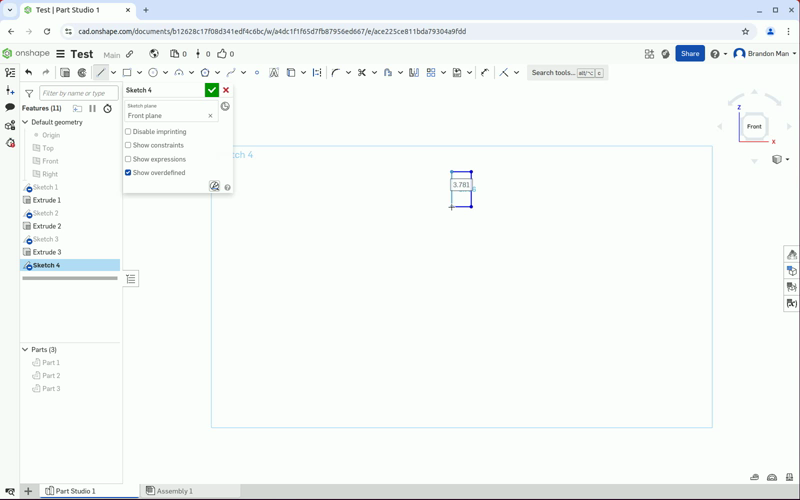
key(esc)
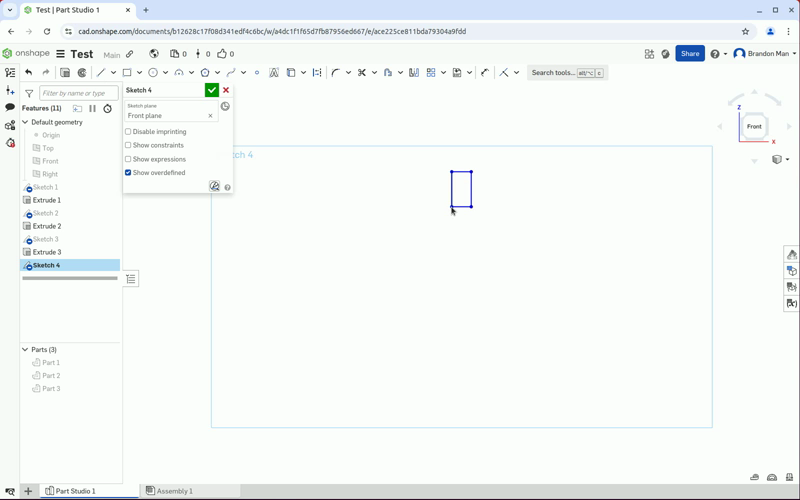
mouse_move(466, 192)
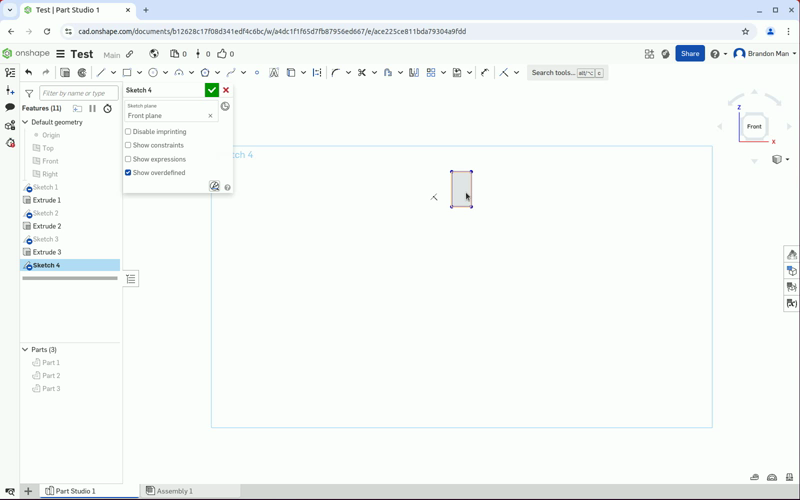
scroll(6)
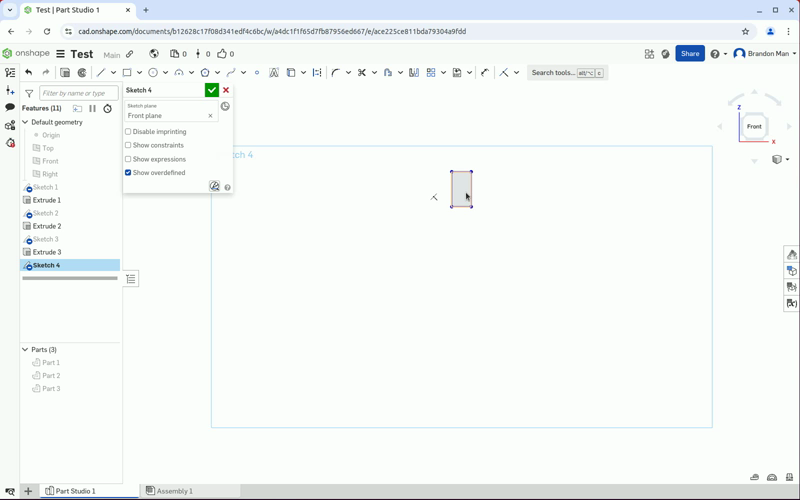
scroll(6)
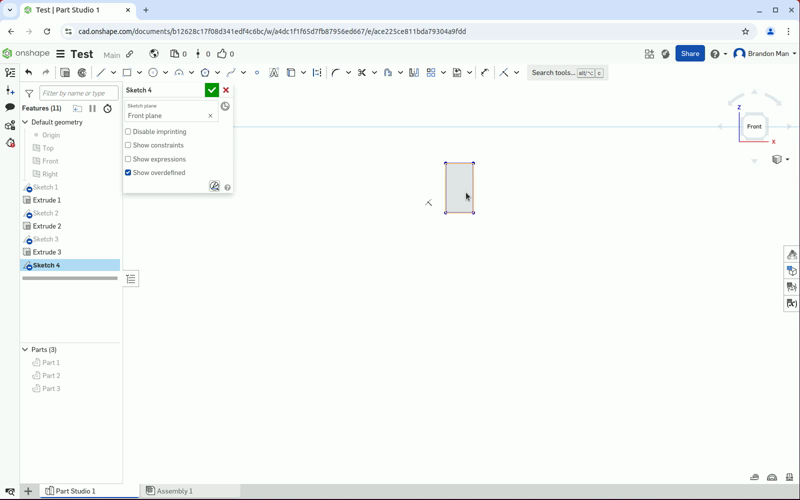
scroll(6)
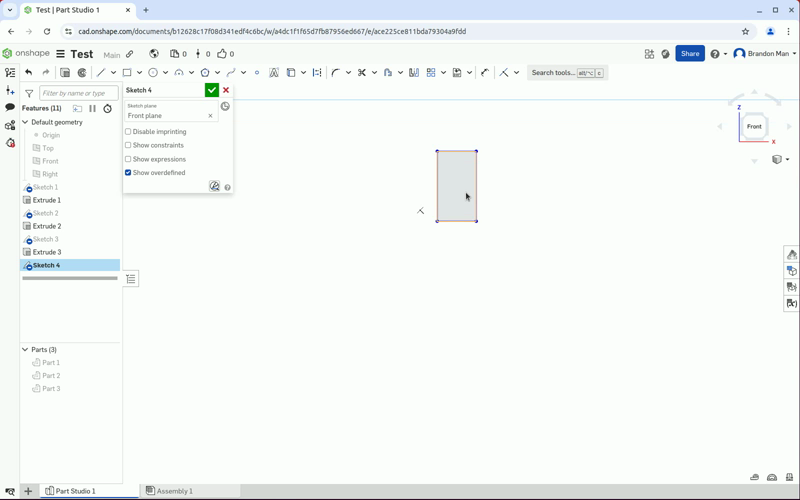
scroll(6)
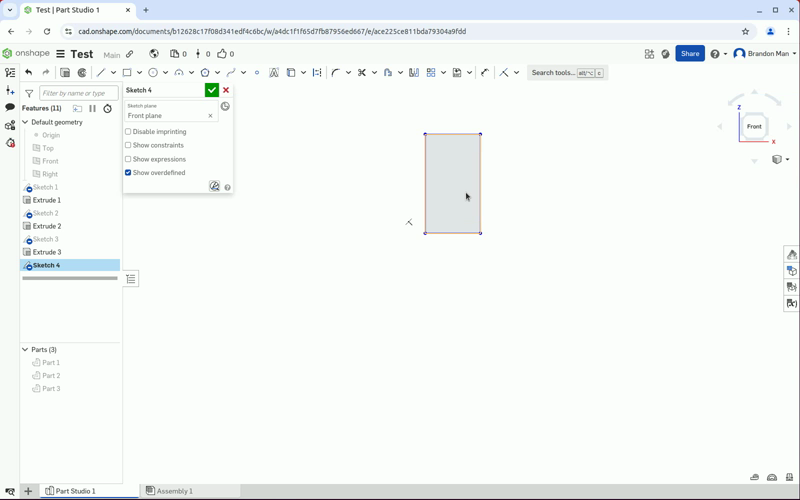
scroll(6)
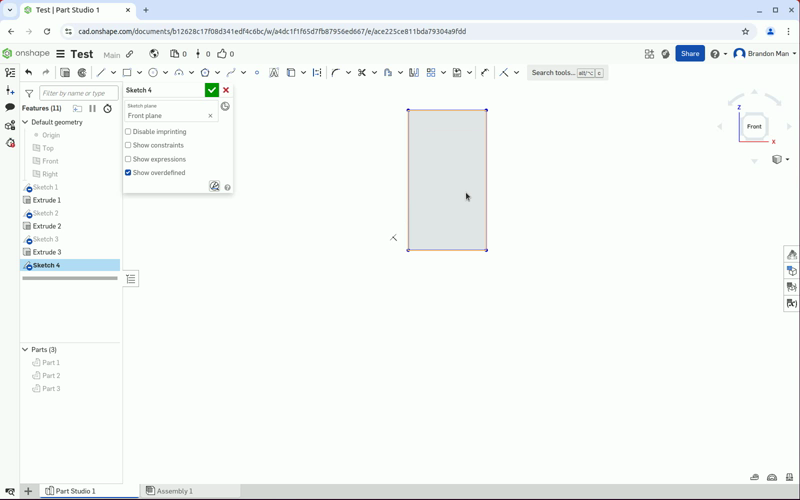
scroll(6)
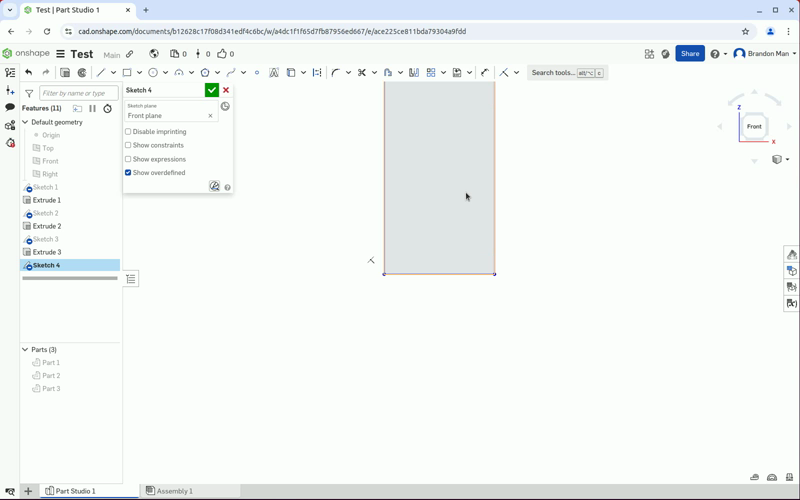
scroll(6)
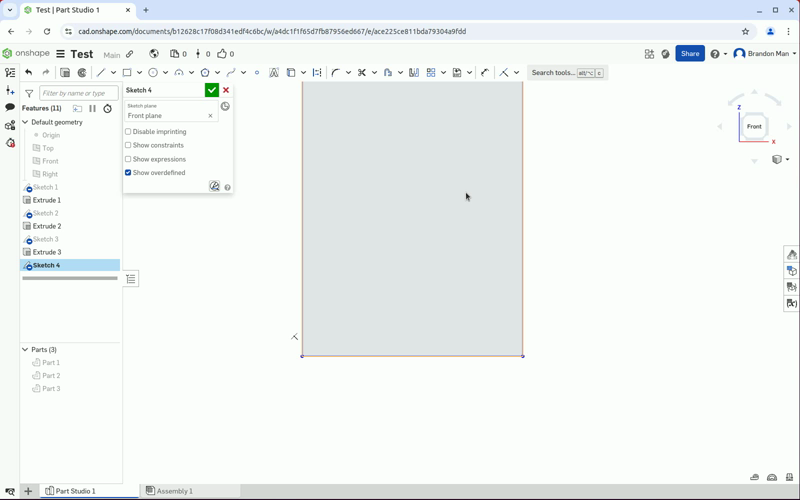
click(466, 192)
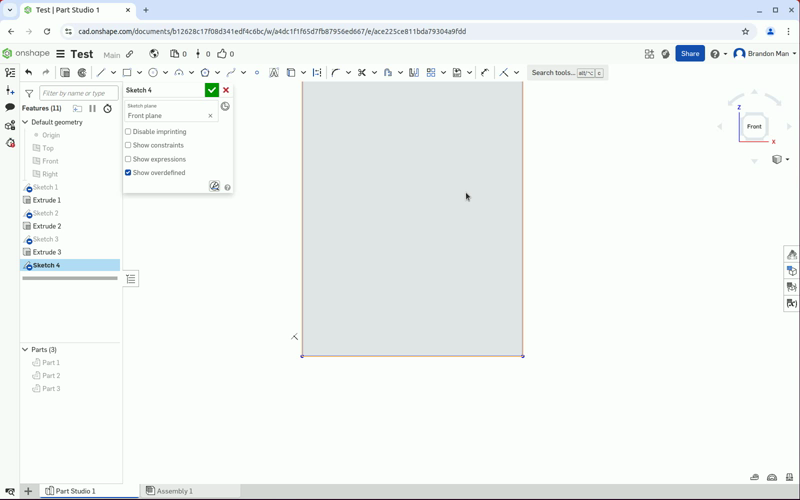
scroll(-6)
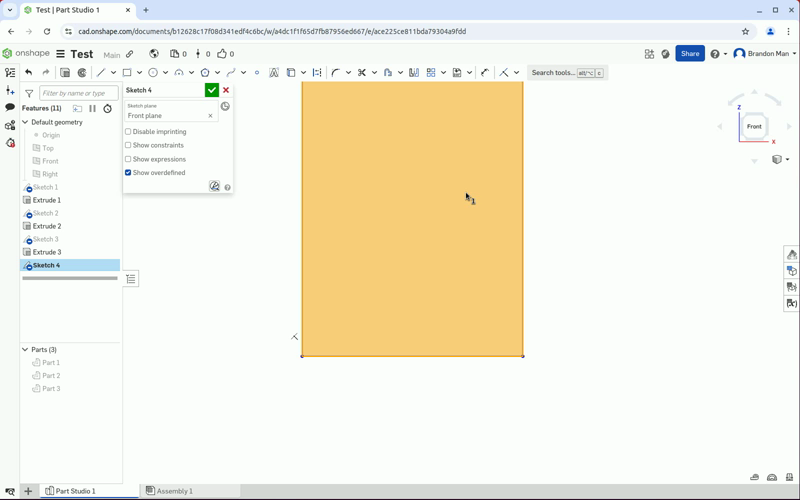
scroll(-6)
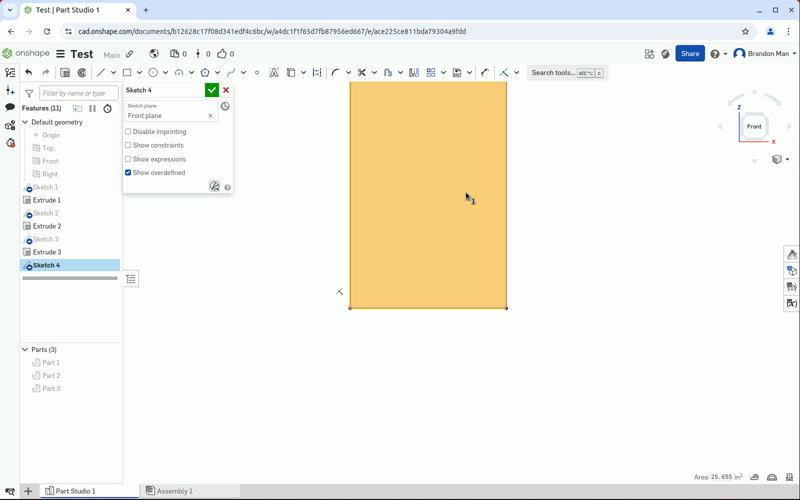
scroll(-6)
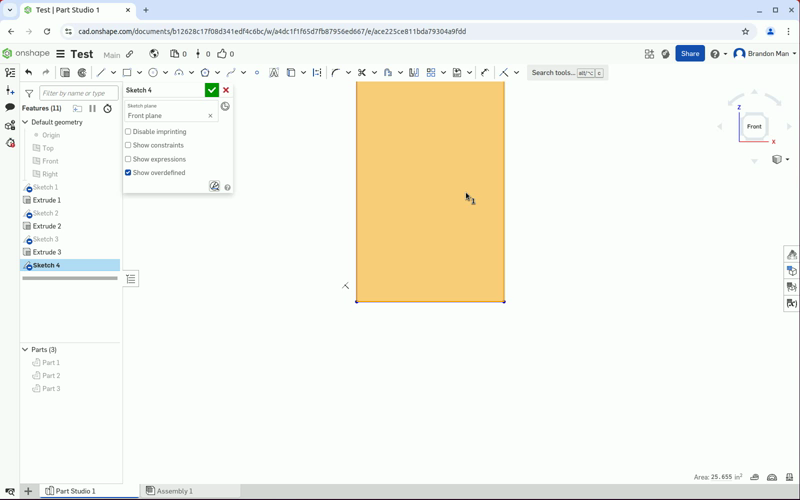
scroll(-6)
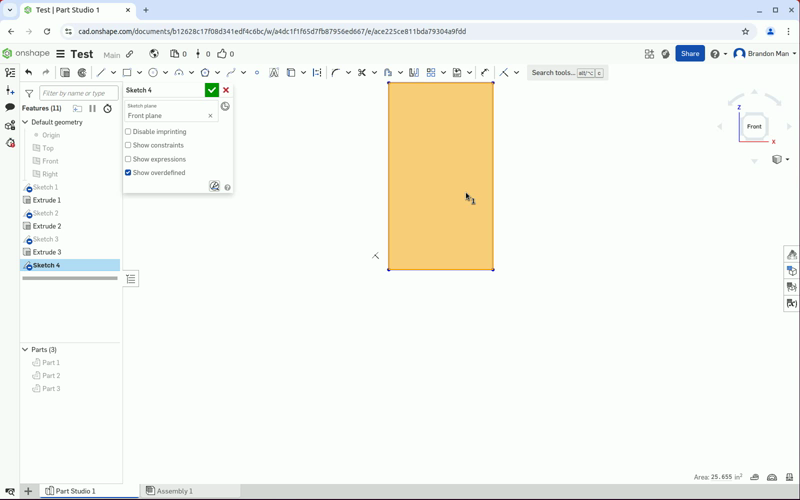
scroll(-6)
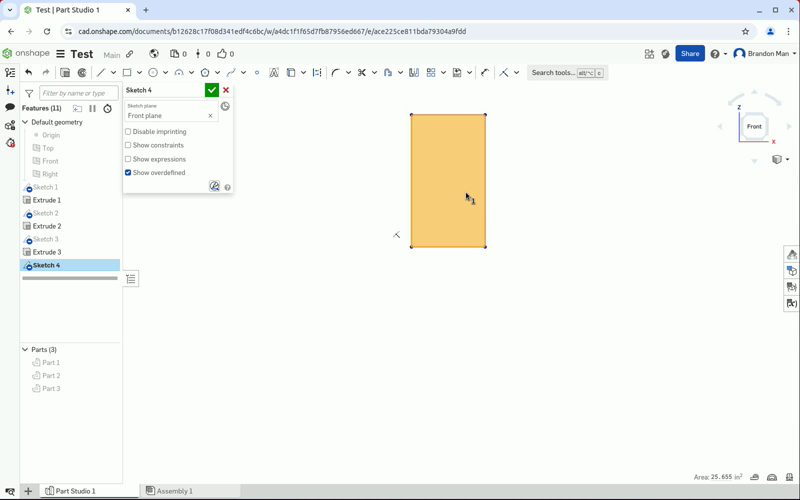
scroll(-6)
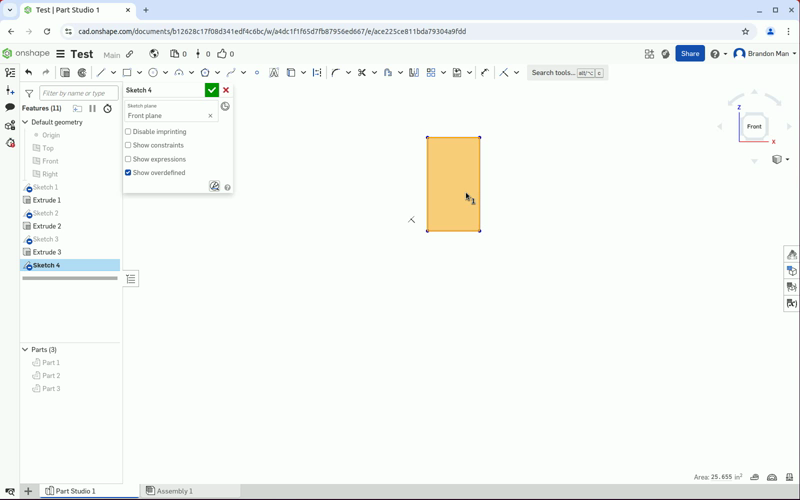
scroll(-6)
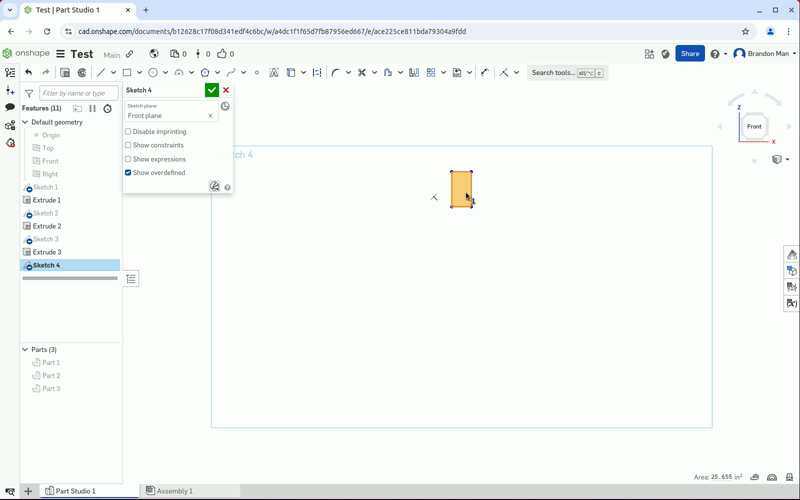
mouse_move(73, 352)
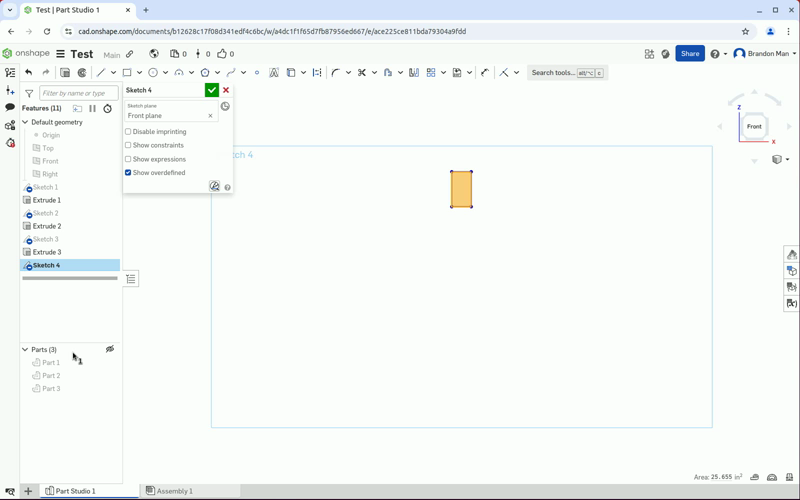
key(shift+y)
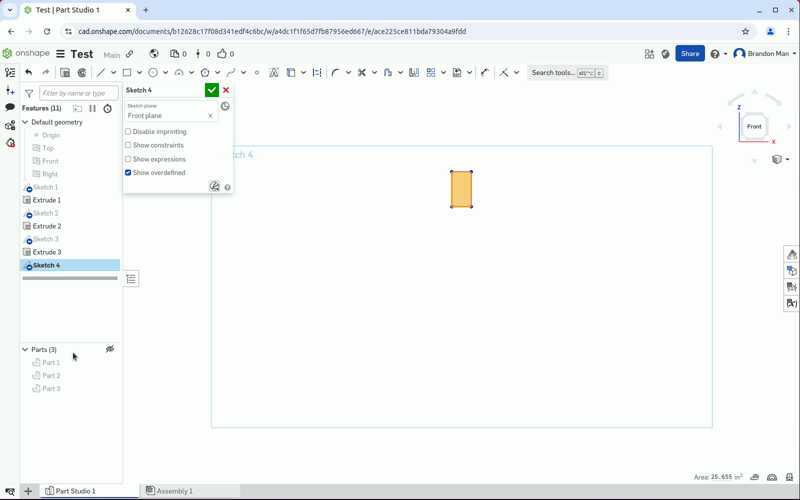
key(shift+e)
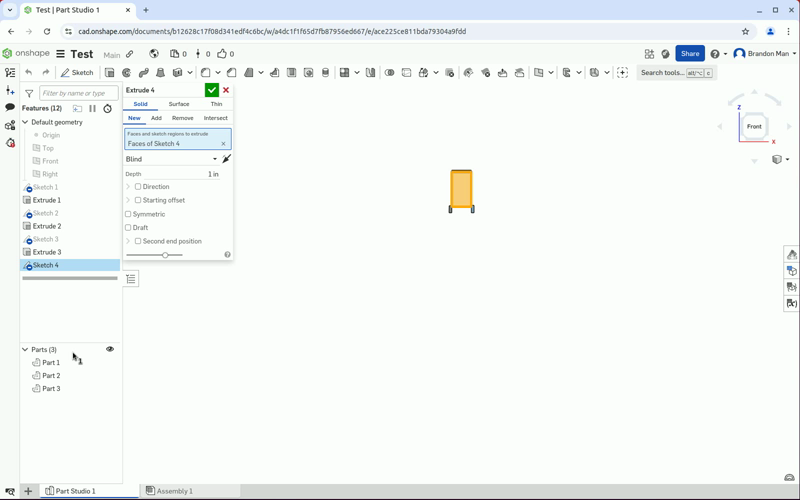
mouse_move(143, 106)
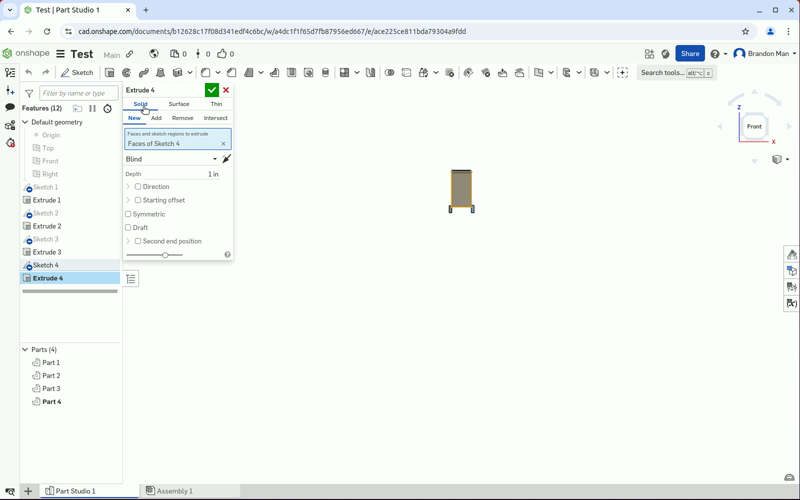
click(143, 106)
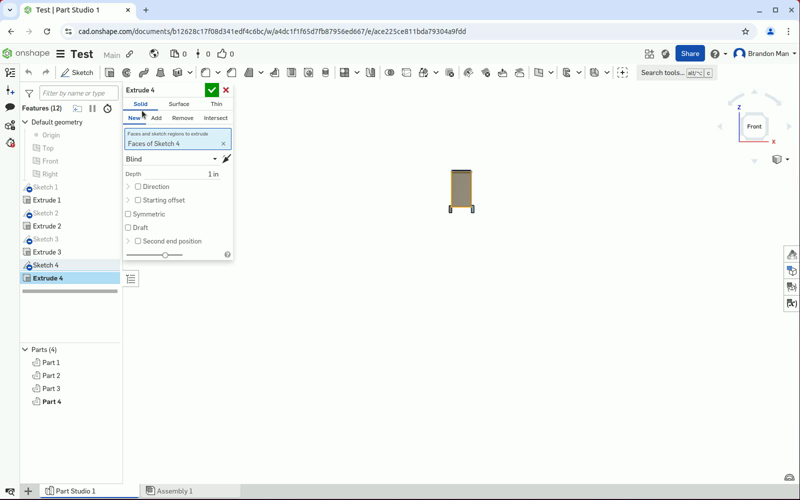
mouse_move(137, 120)
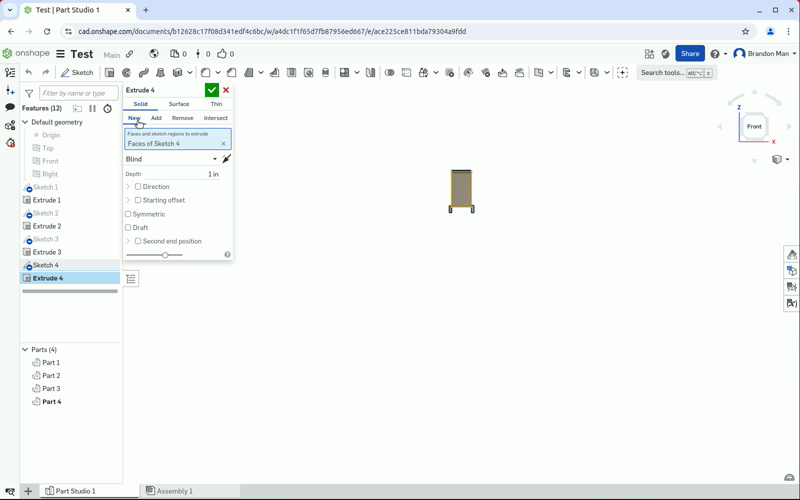
click(137, 120)
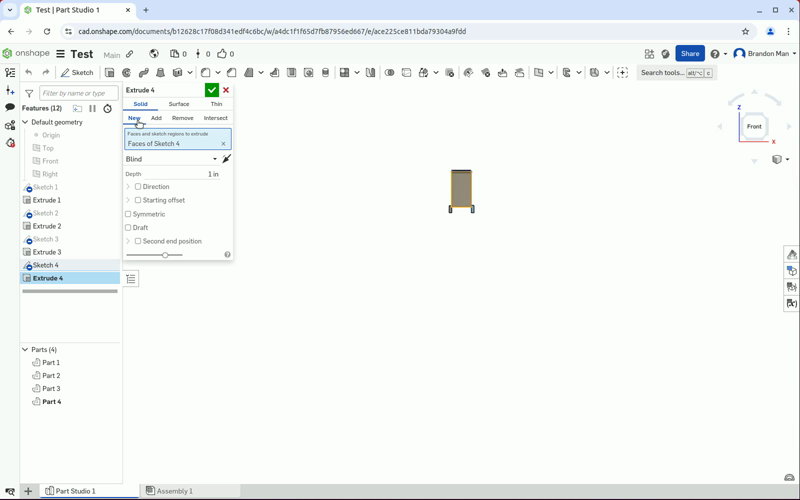
key(tab, 4)
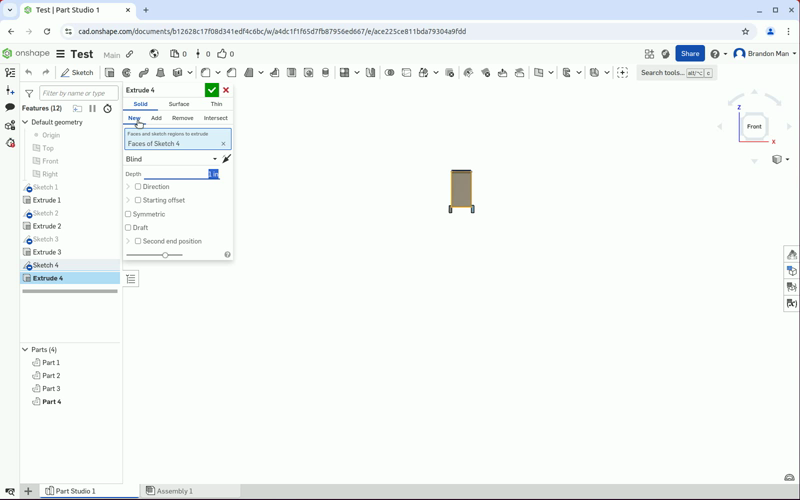
text(8.184)
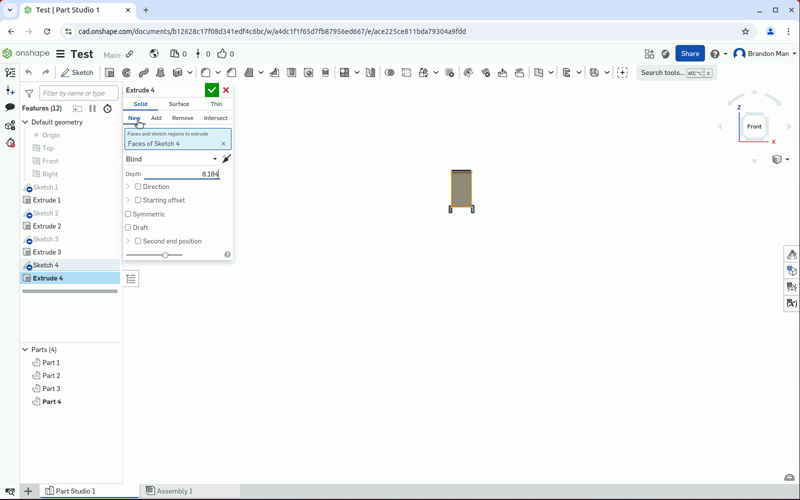
key(enter)
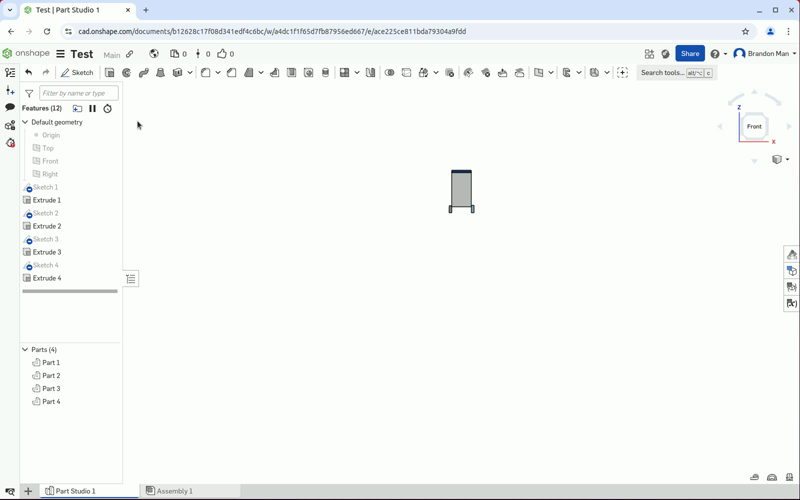
key(shift+h)
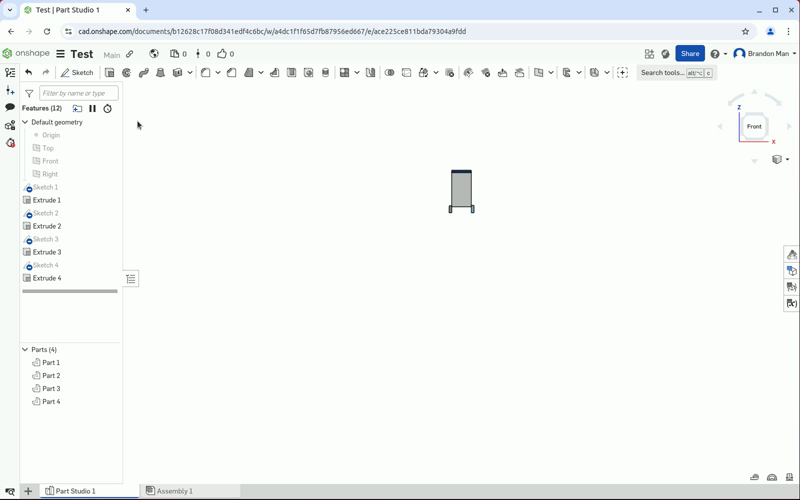
key(shift+h)
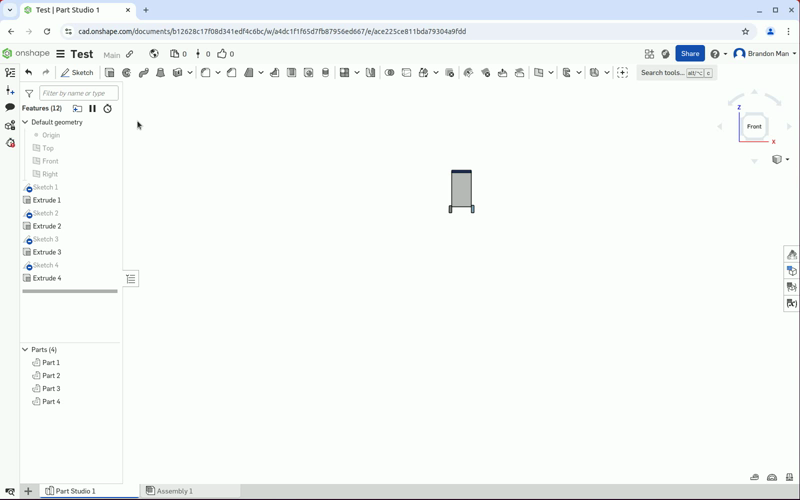
mouse_move(73, 189)
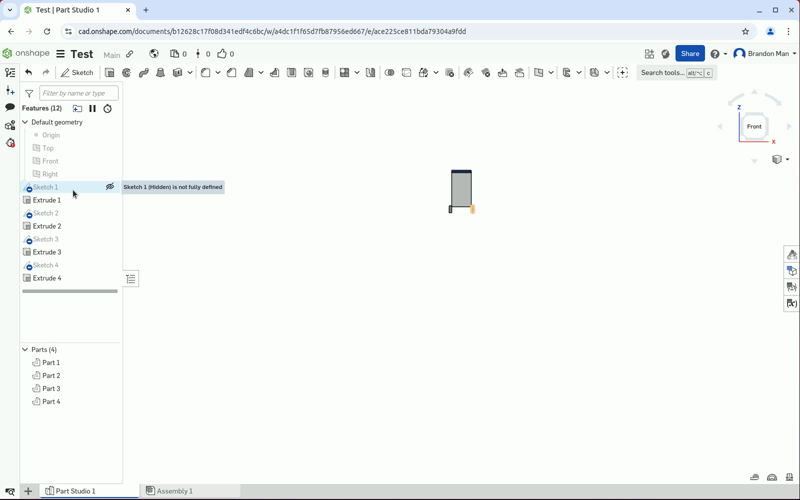
click(73, 189)
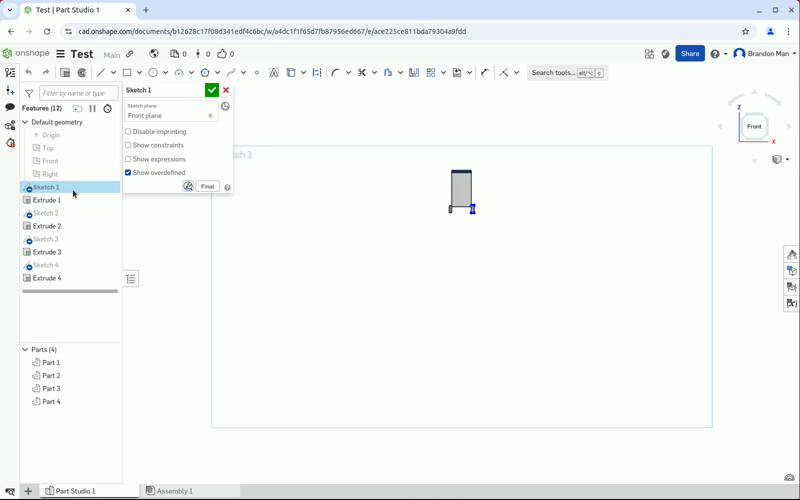
mouse_move(229, 92)
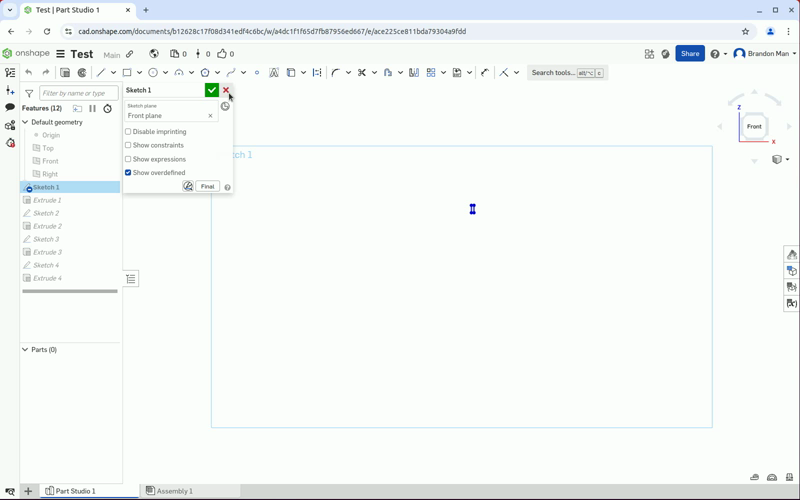
click(229, 92)
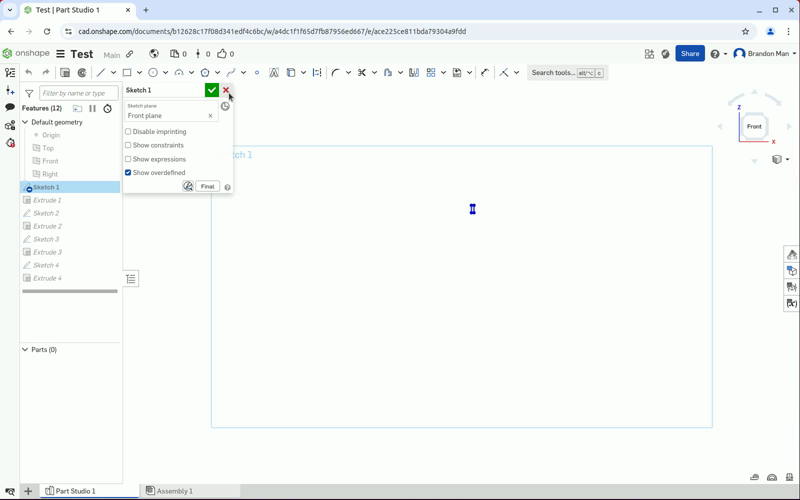
key(shift+s)
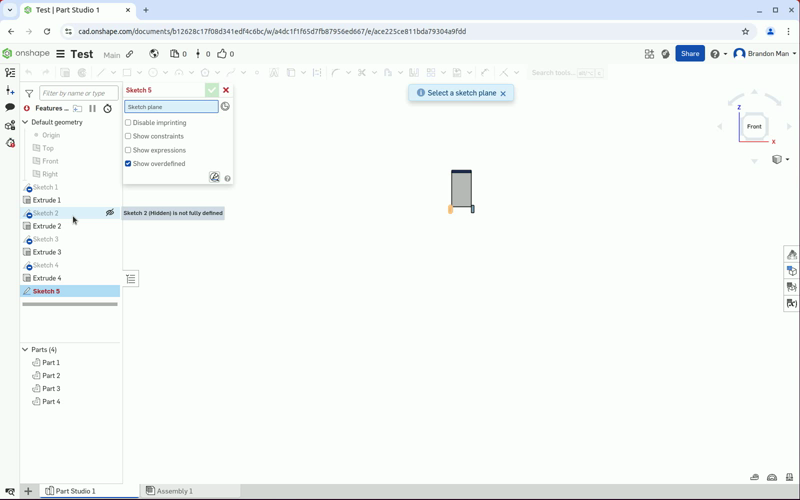
scroll(3)
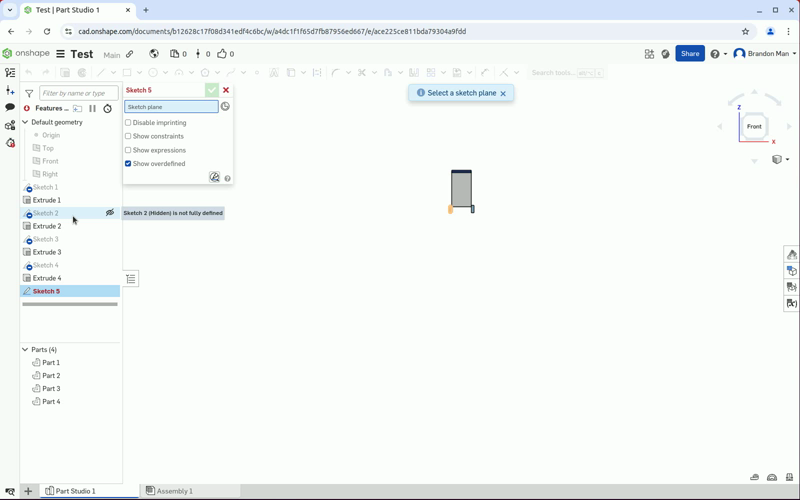
mouse_move(73, 163)
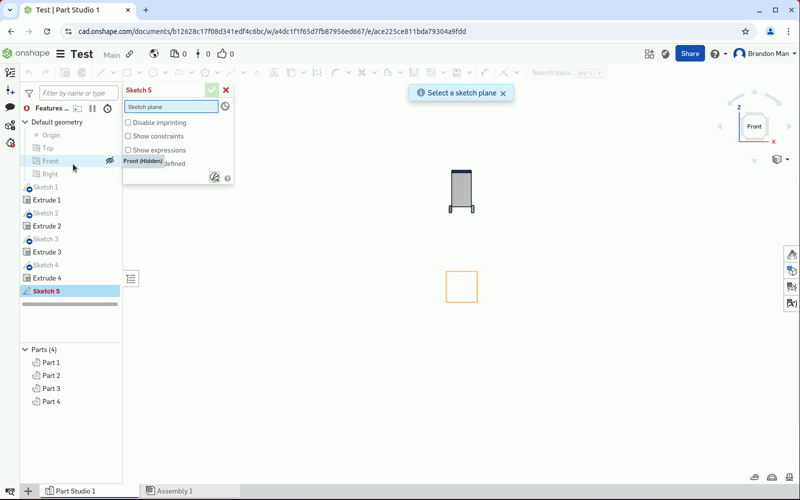
click(73, 163)
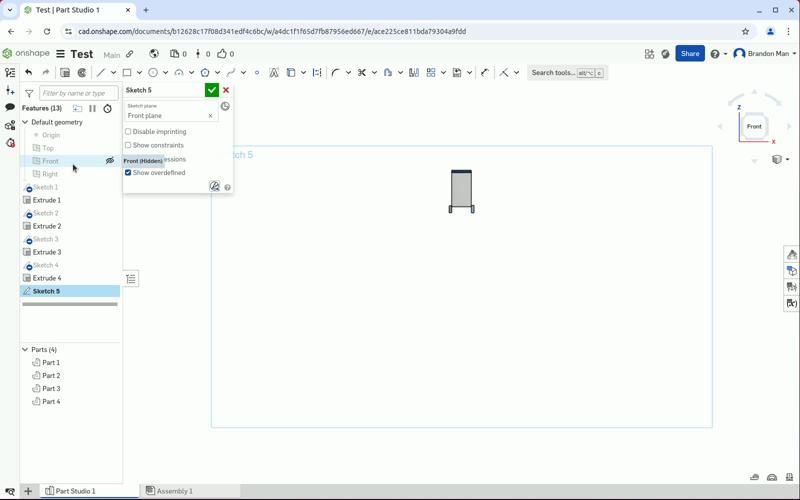
mouse_move(73, 352)
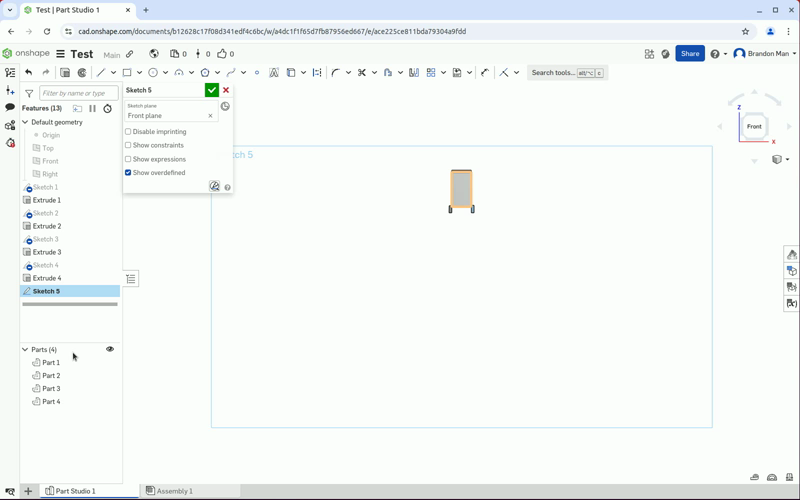
key(y)
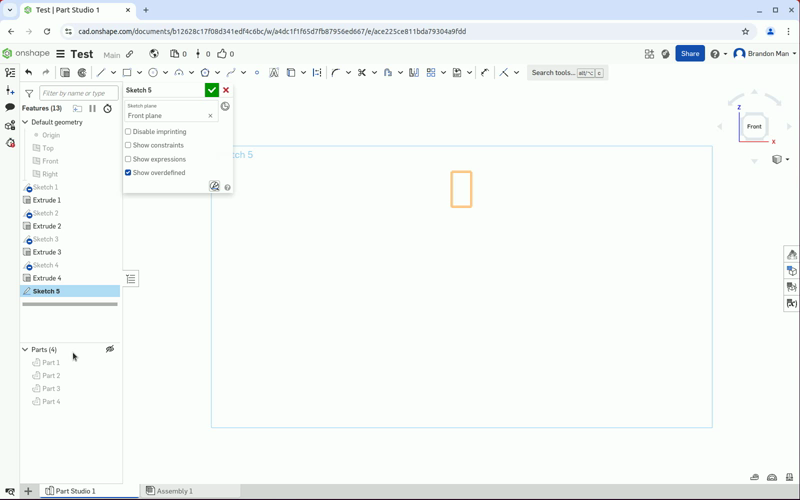
key(l)
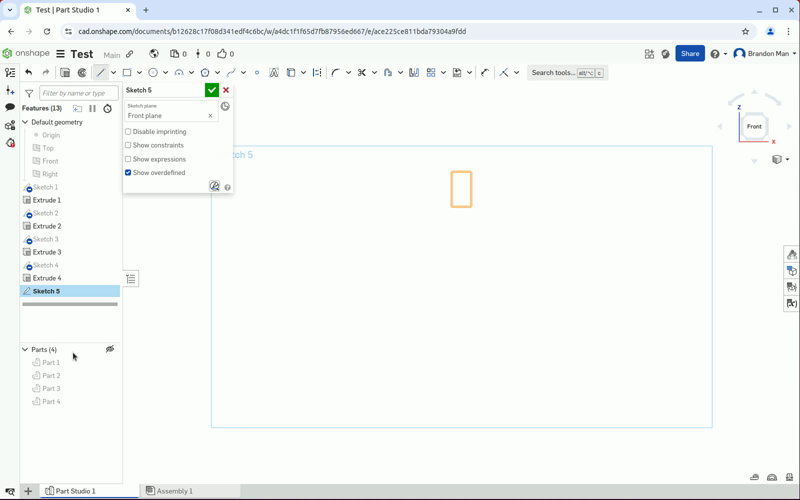
key_down(shift)
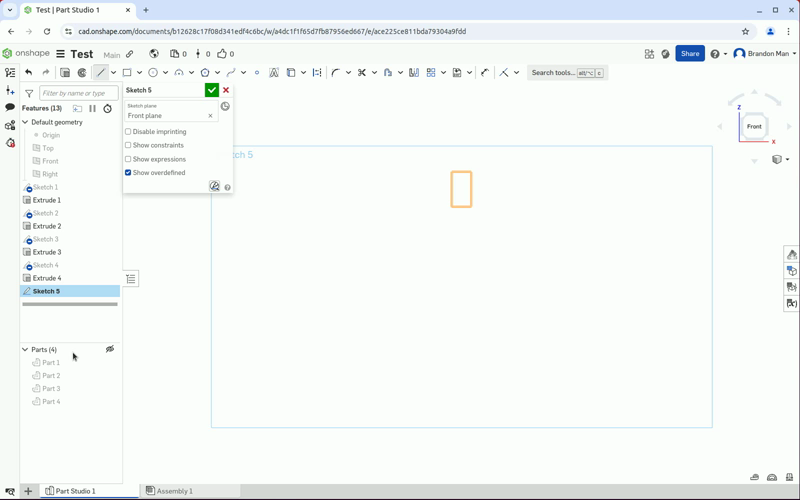
mouse_move(451, 212)
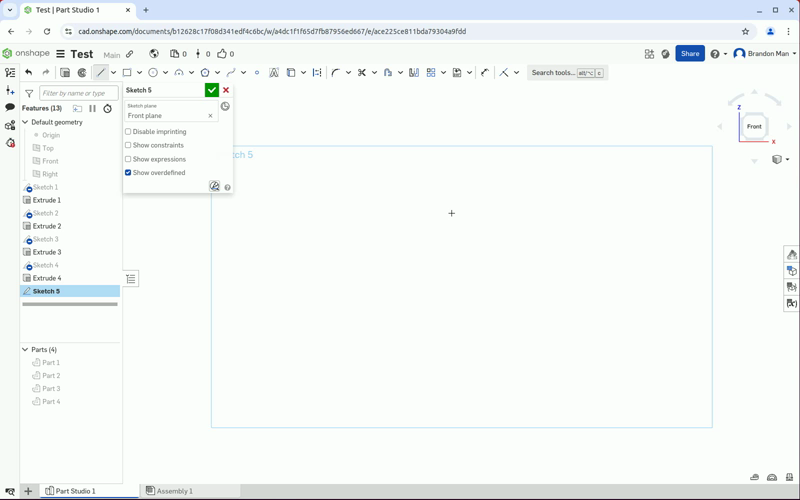
click(451, 212)
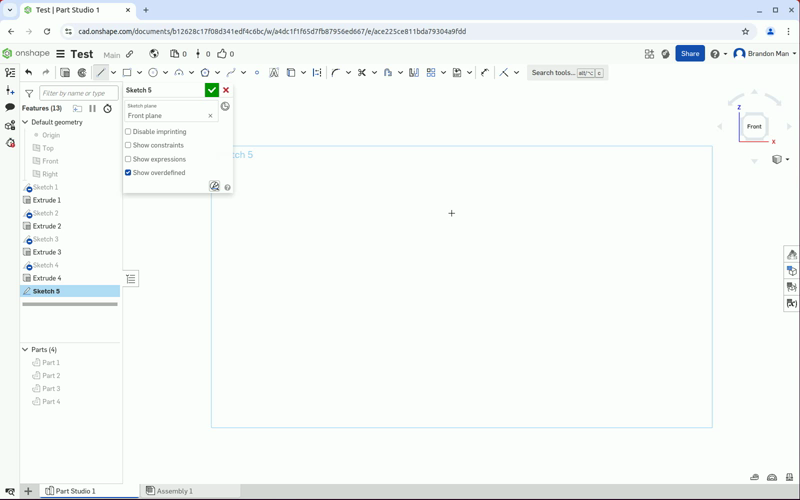
key_up(shift)
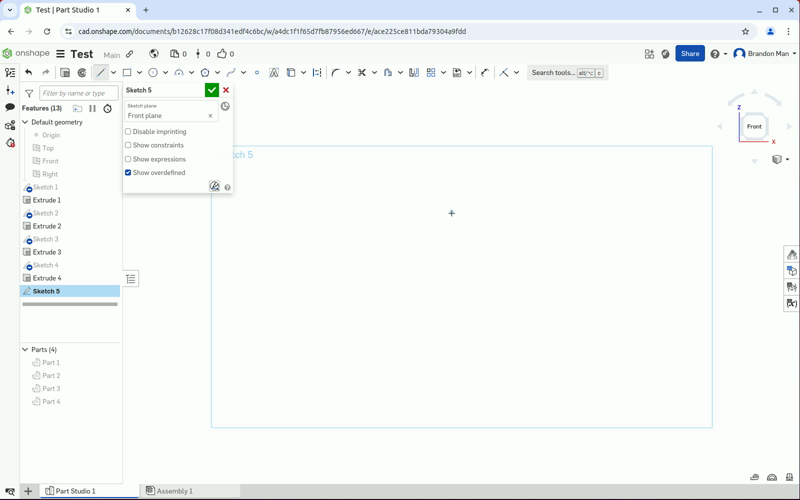
key_down(shift)
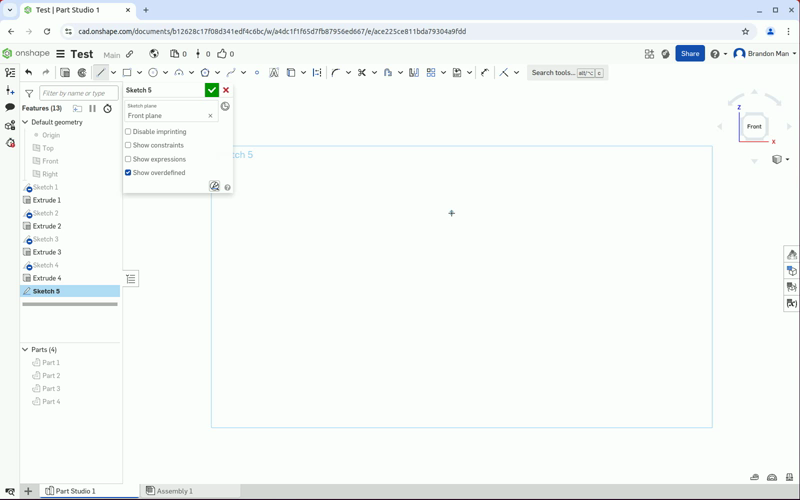
mouse_move(481, 212)
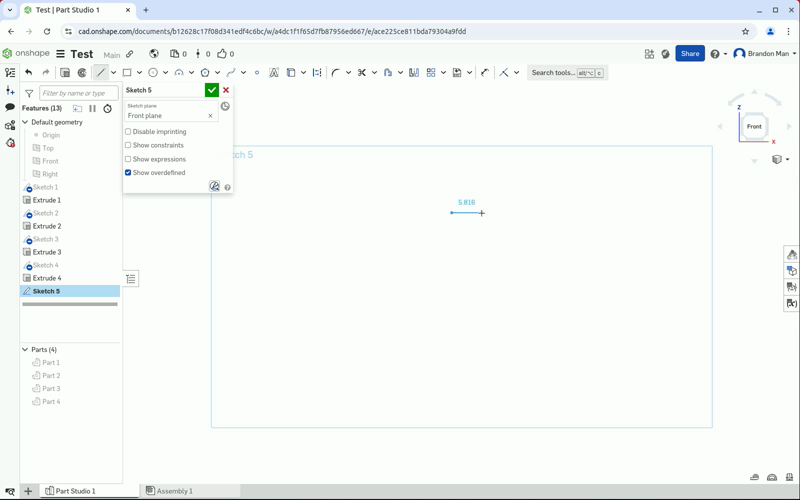
mouse_move(471, 212)
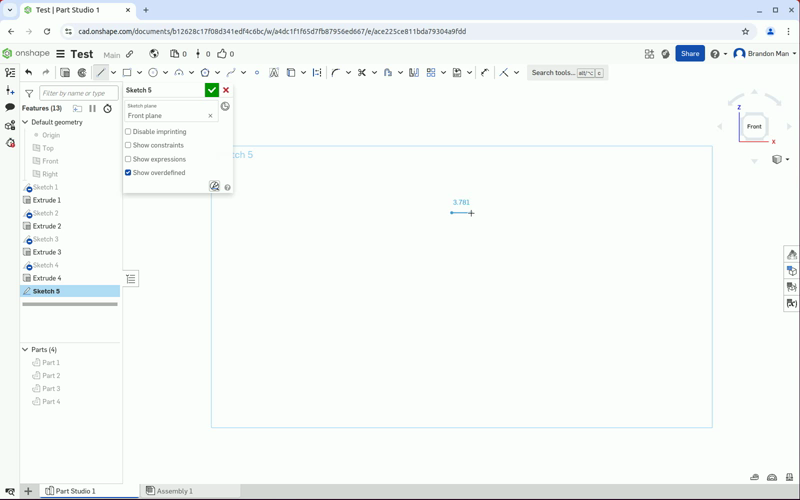
click(471, 212)
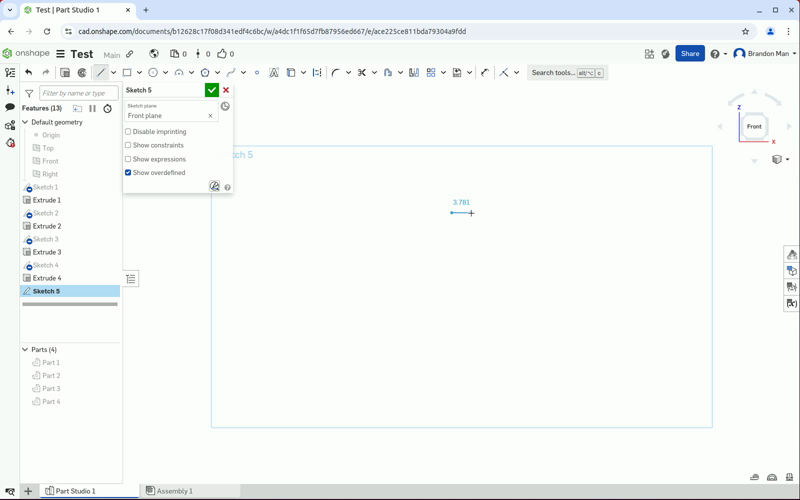
key_up(shift)
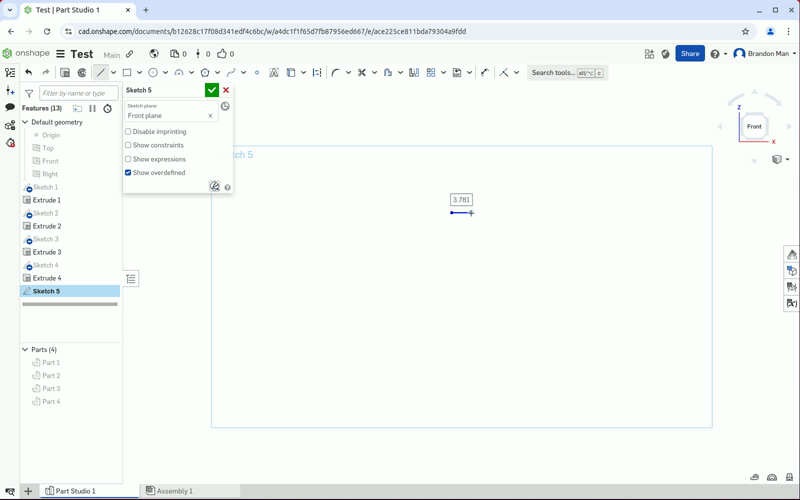
key_down(shift)
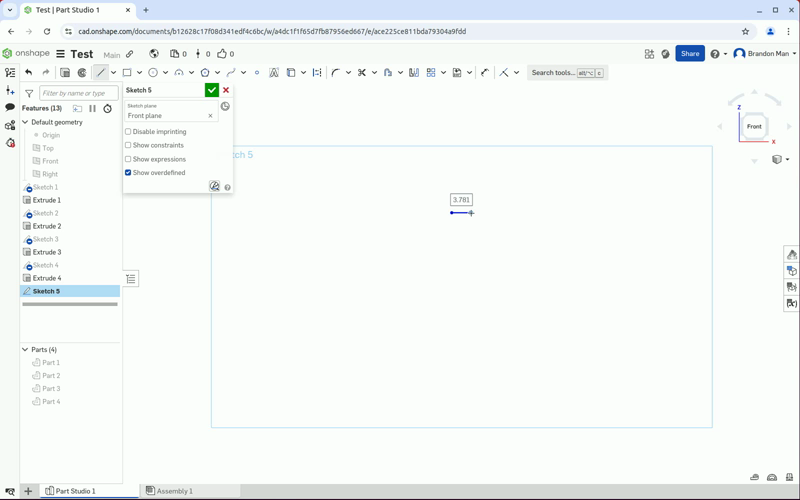
mouse_move(501, 212)
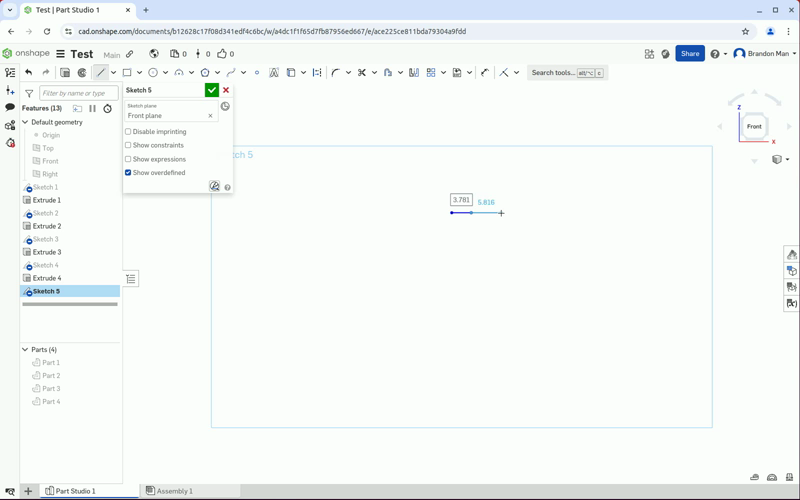
mouse_move(471, 206)
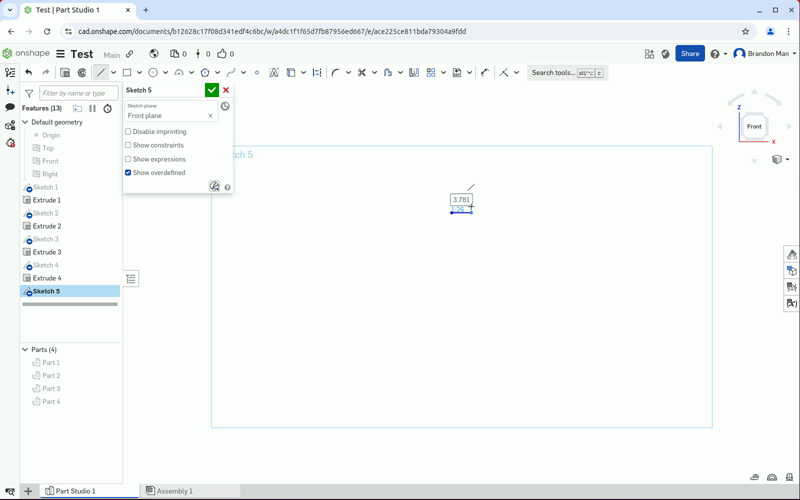
scroll(6)
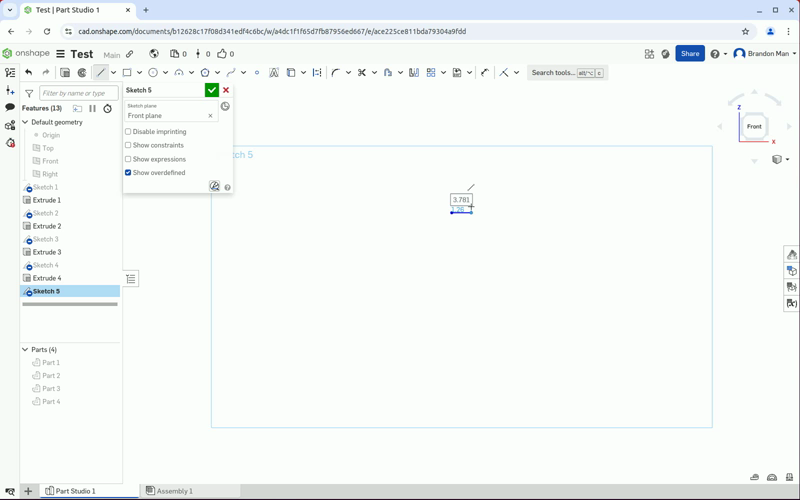
scroll(6)
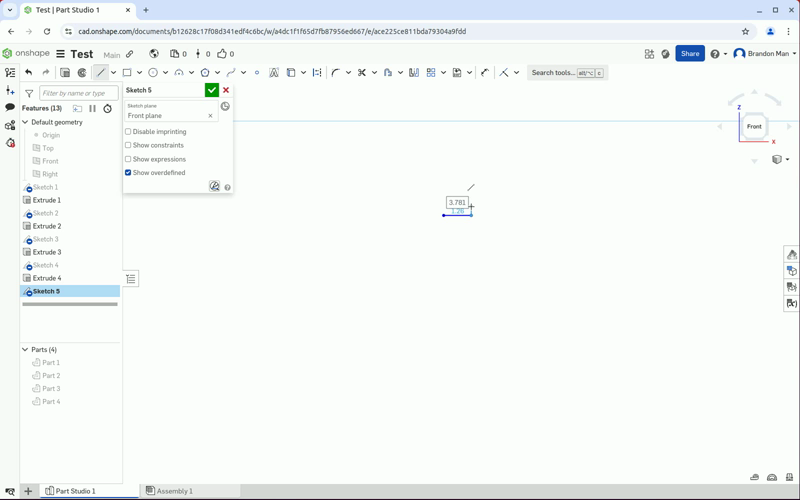
scroll(6)
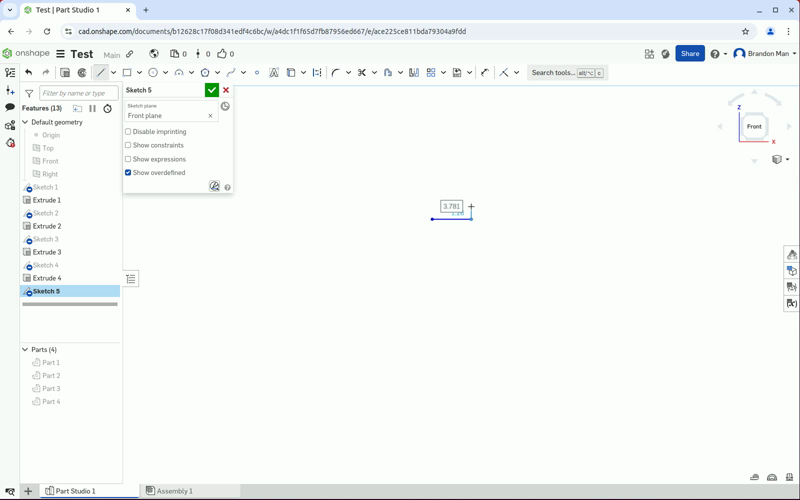
scroll(6)
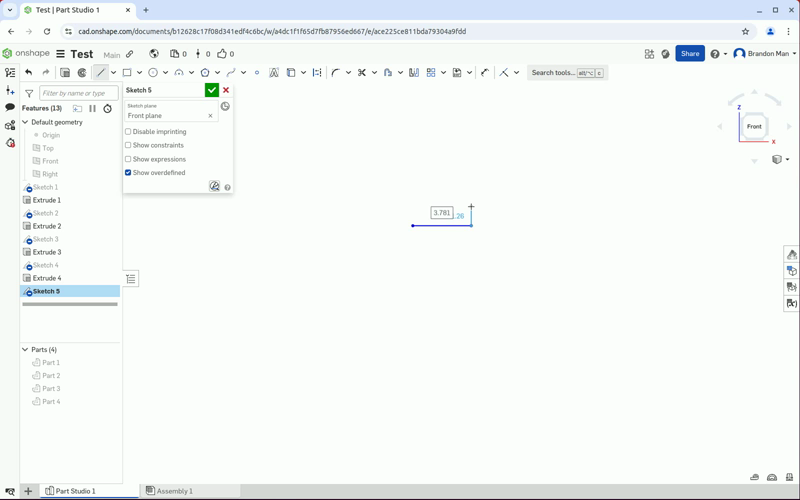
scroll(6)
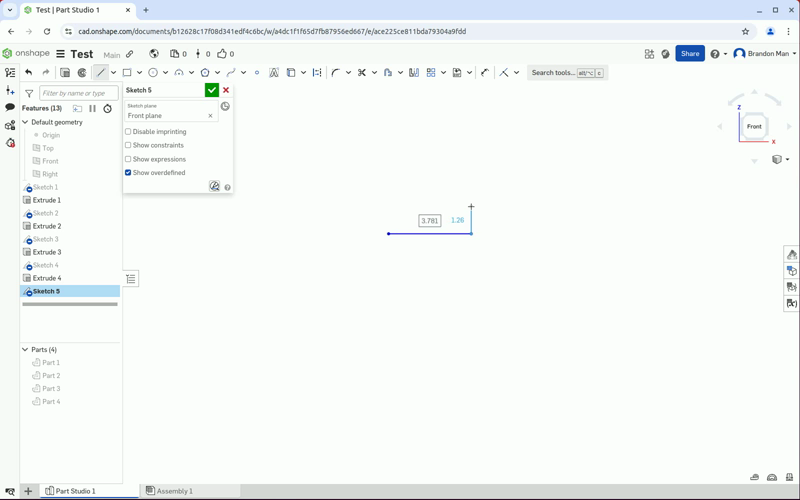
scroll(6)
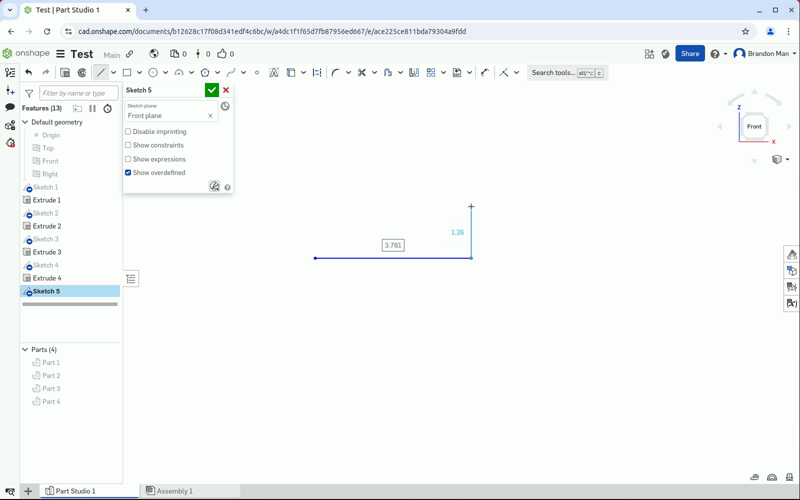
scroll(6)
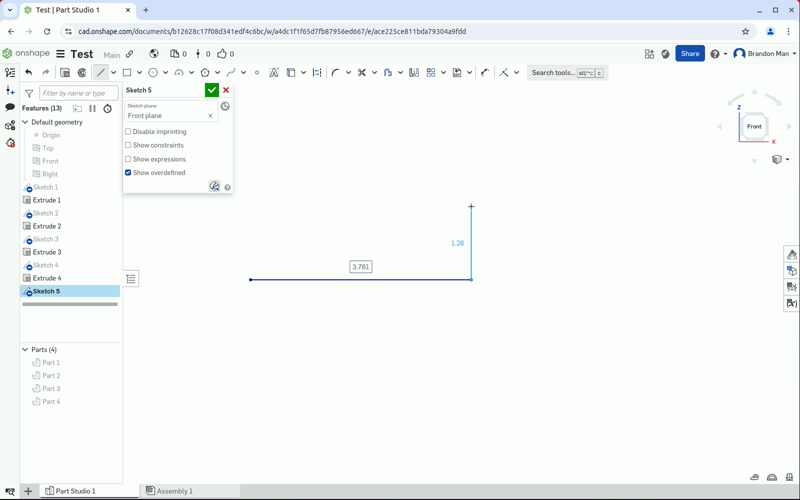
click(471, 206)
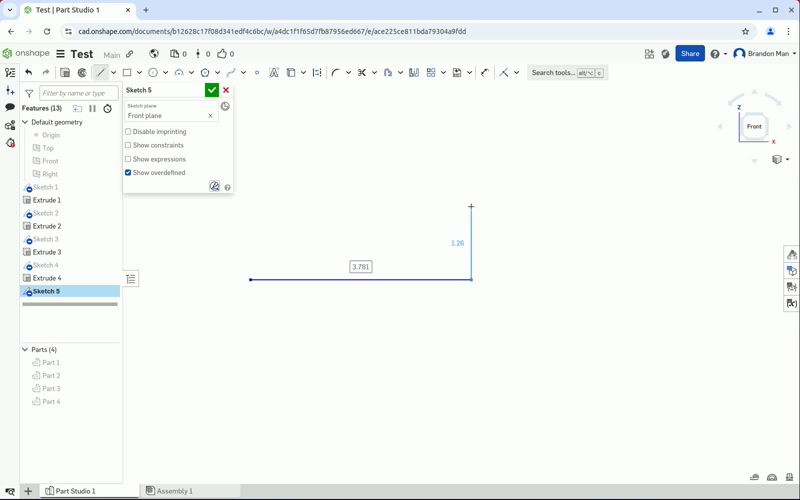
scroll(-6)
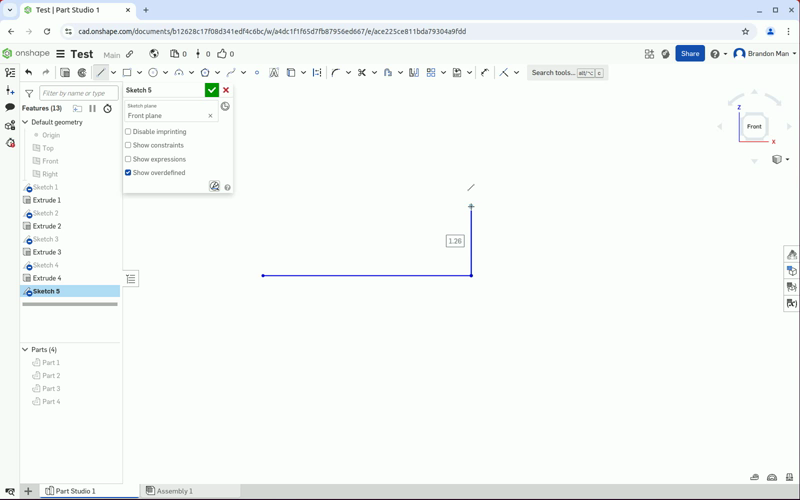
scroll(-6)
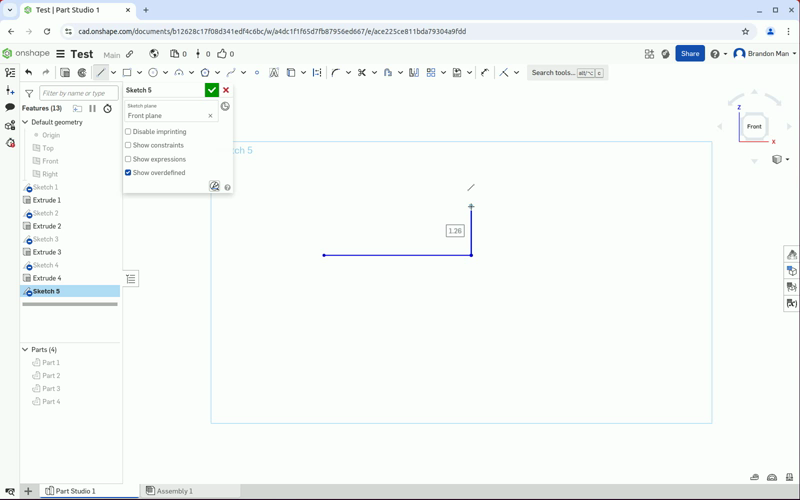
scroll(-6)
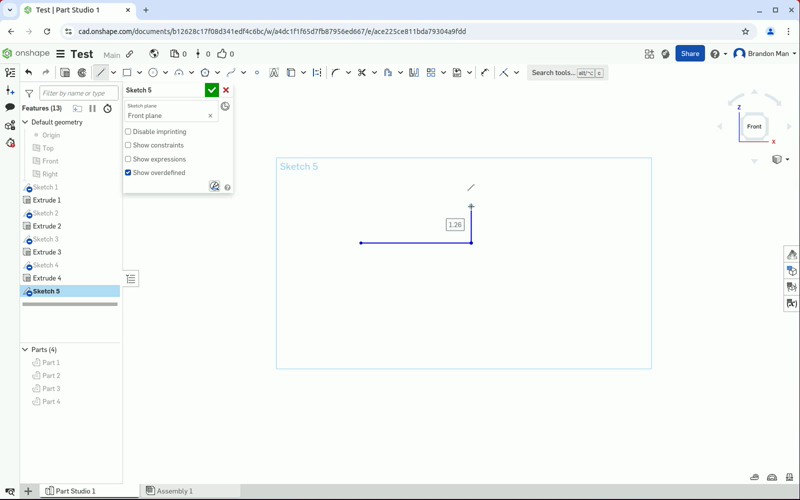
scroll(-6)
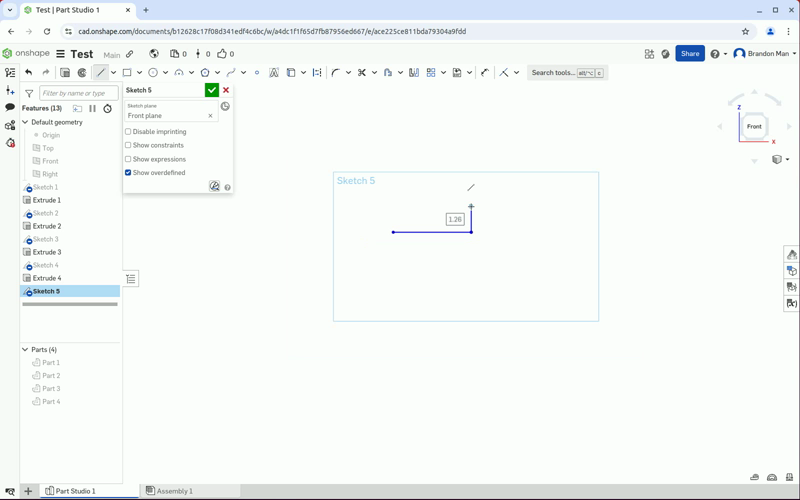
scroll(-6)
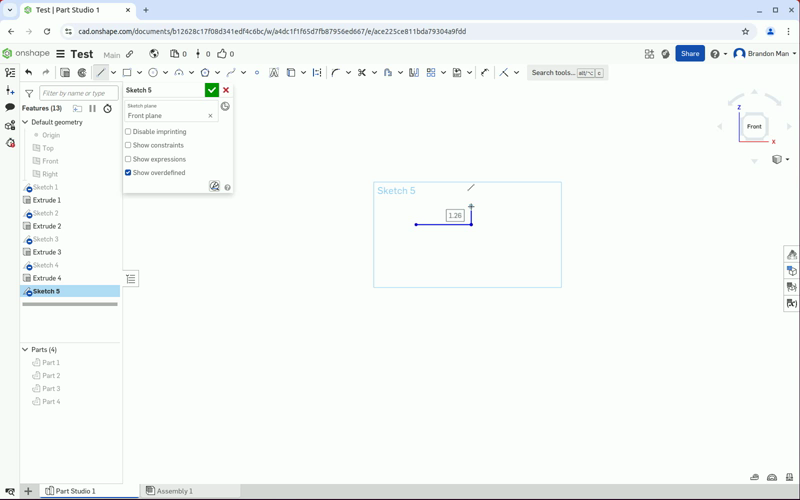
scroll(-6)
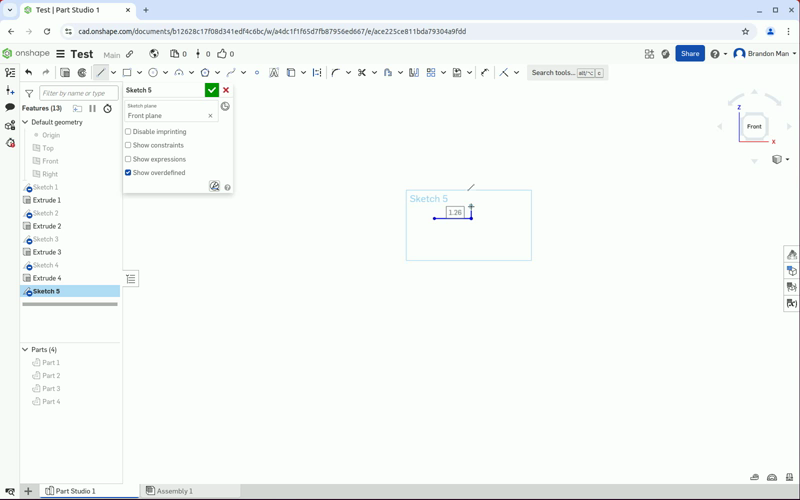
scroll(-6)
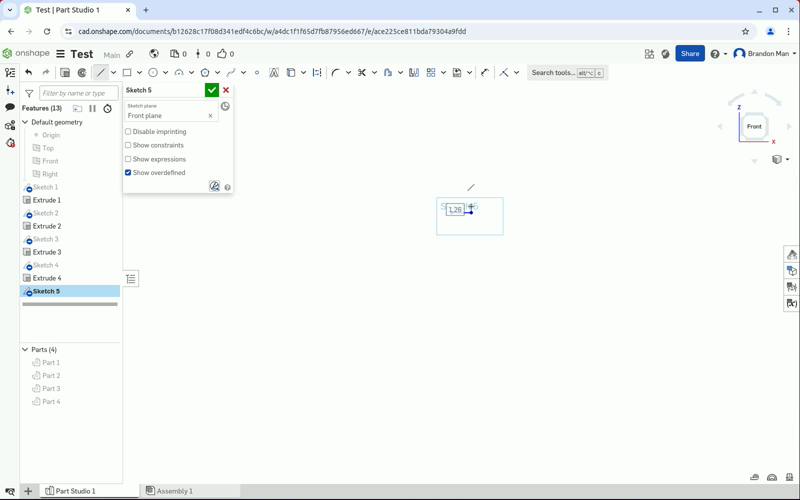
key_up(shift)
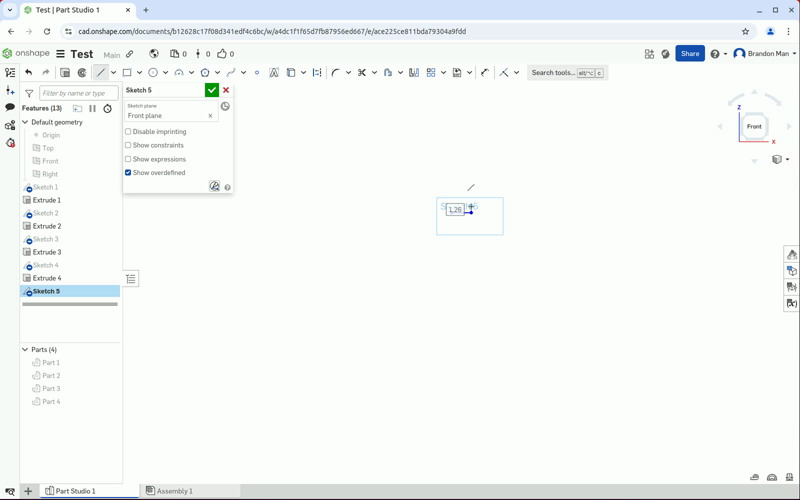
key_down(shift)
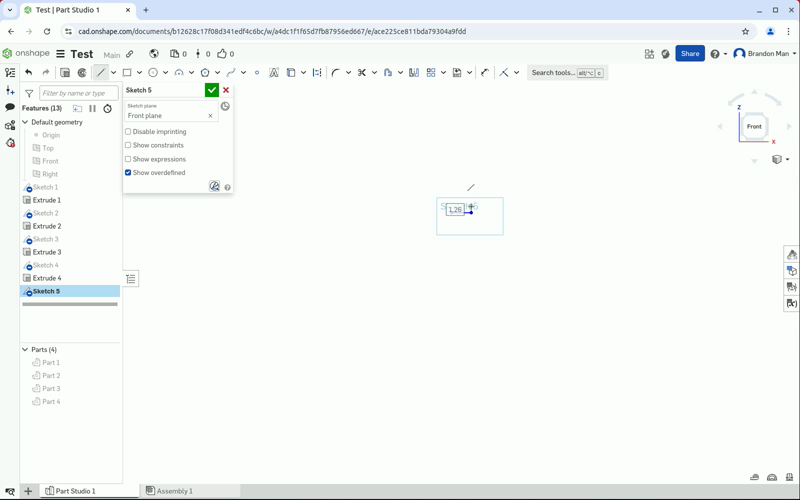
mouse_move(501, 206)
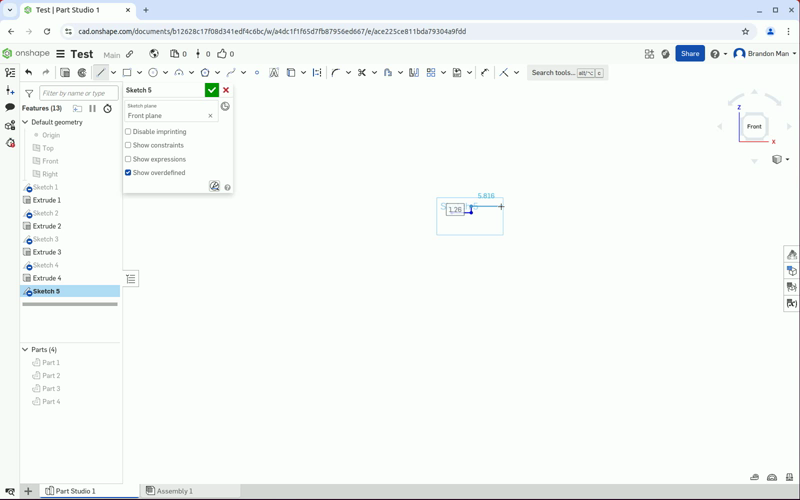
mouse_move(451, 206)
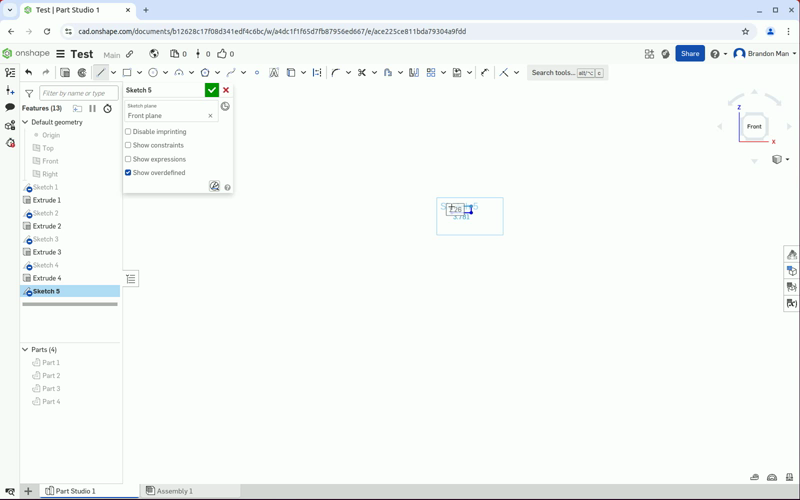
click(451, 206)
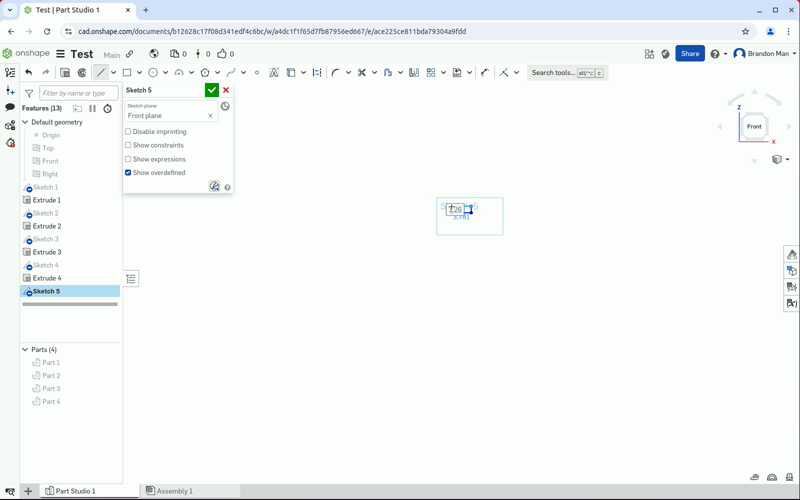
key_up(shift)
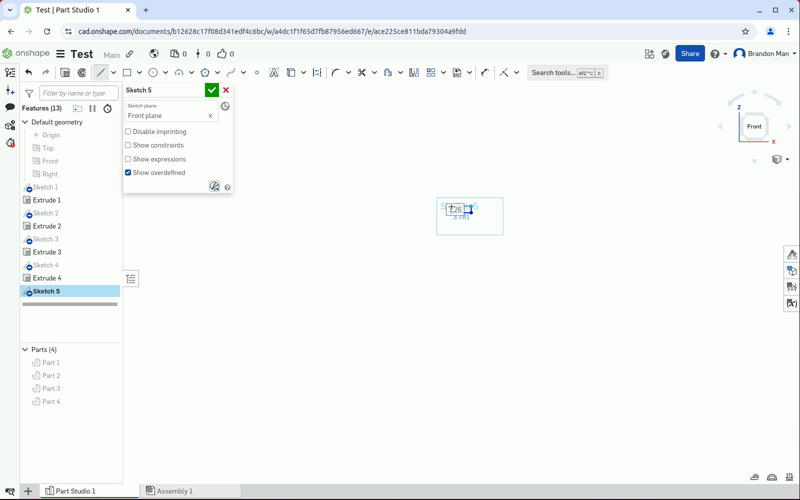
mouse_move(481, 206)
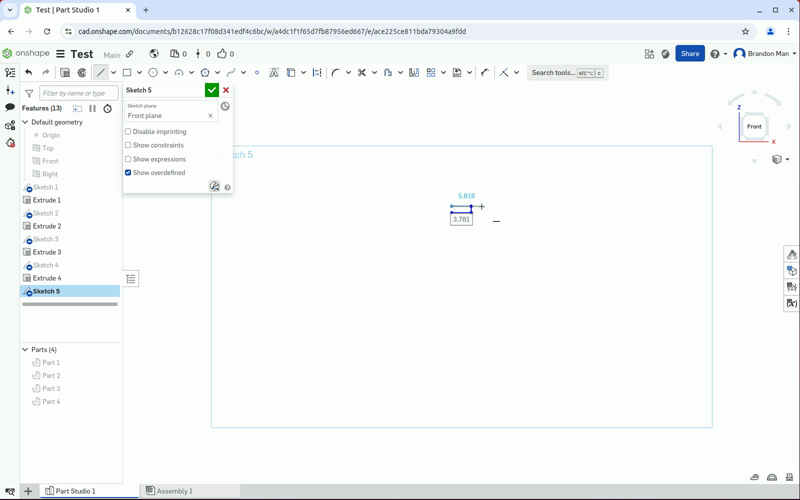
key_down(shift)
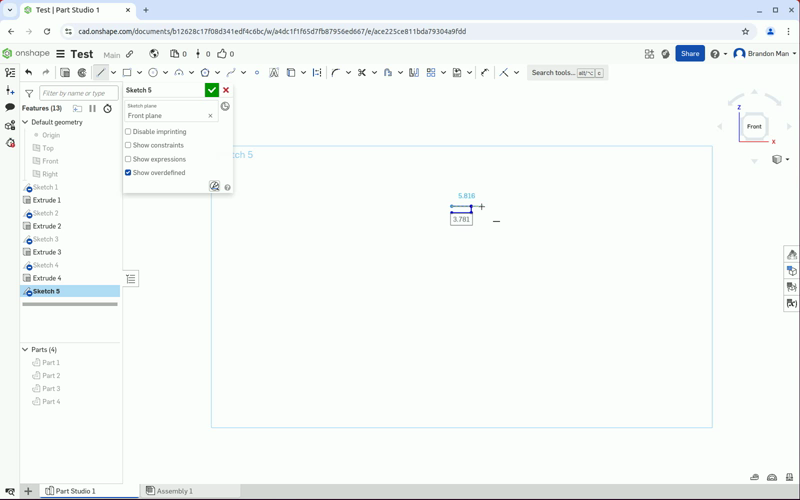
mouse_move(451, 212)
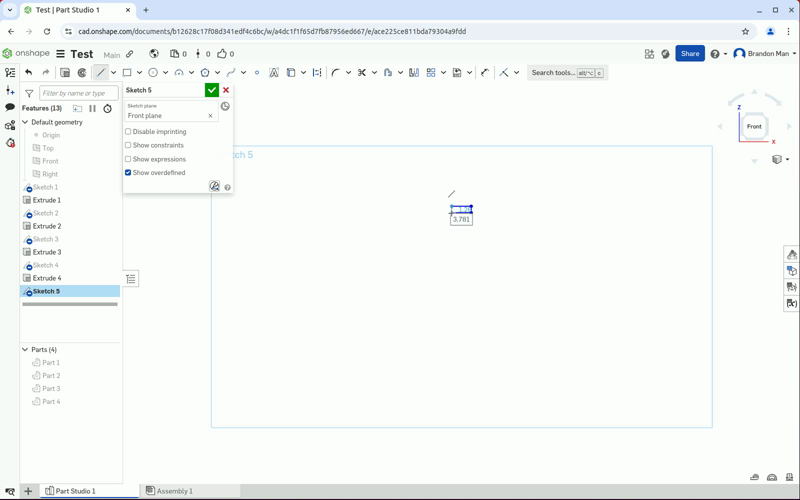
scroll(6)
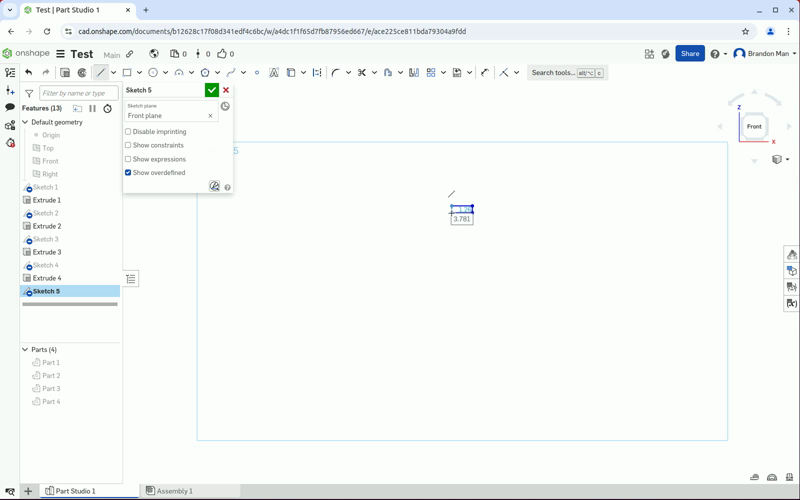
scroll(6)
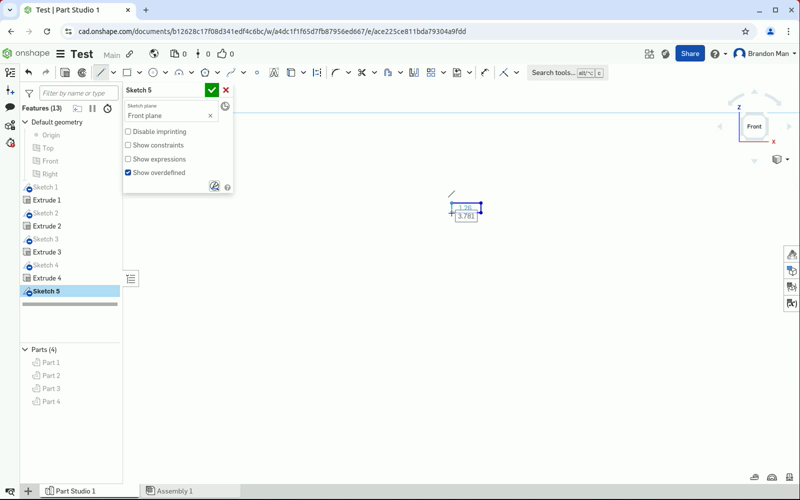
scroll(6)
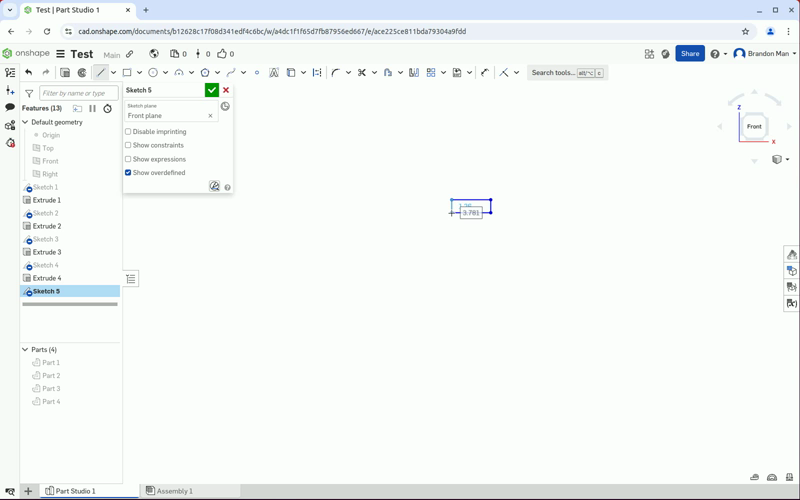
scroll(6)
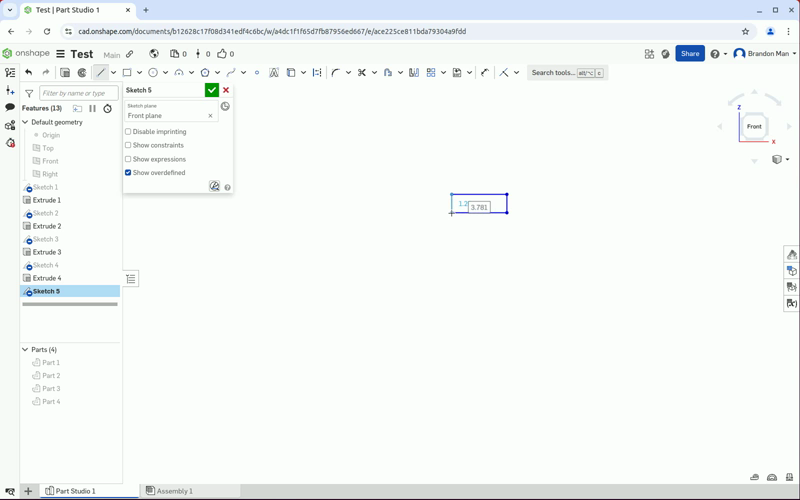
scroll(6)
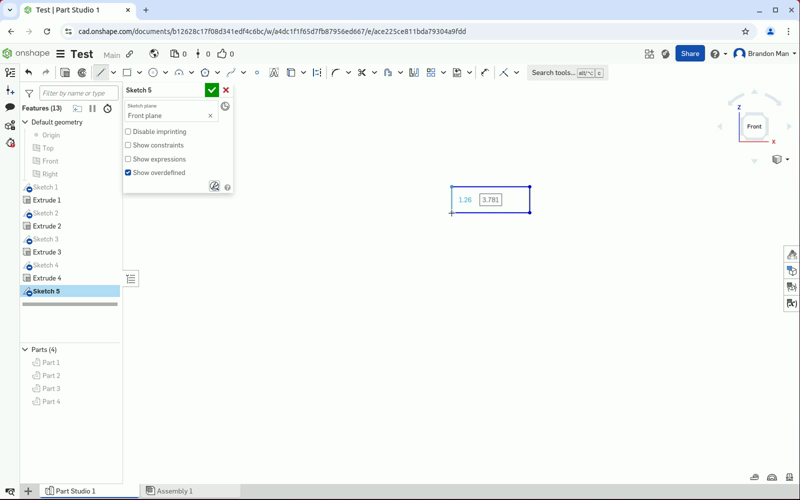
scroll(6)
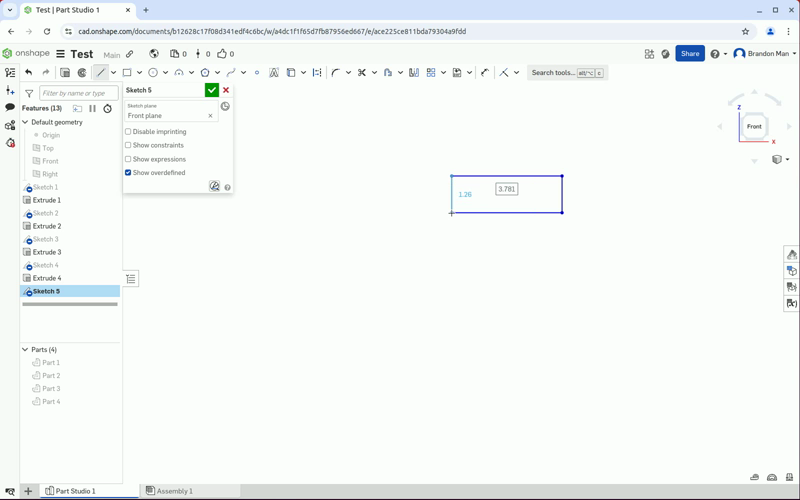
scroll(6)
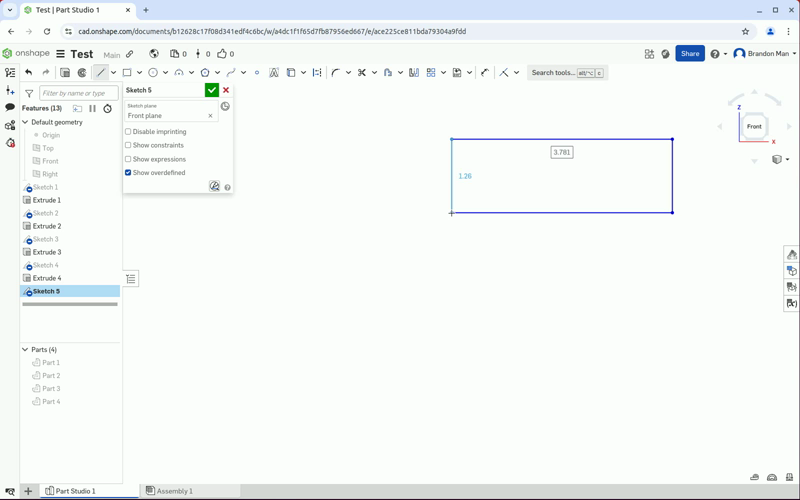
key_up(shift)
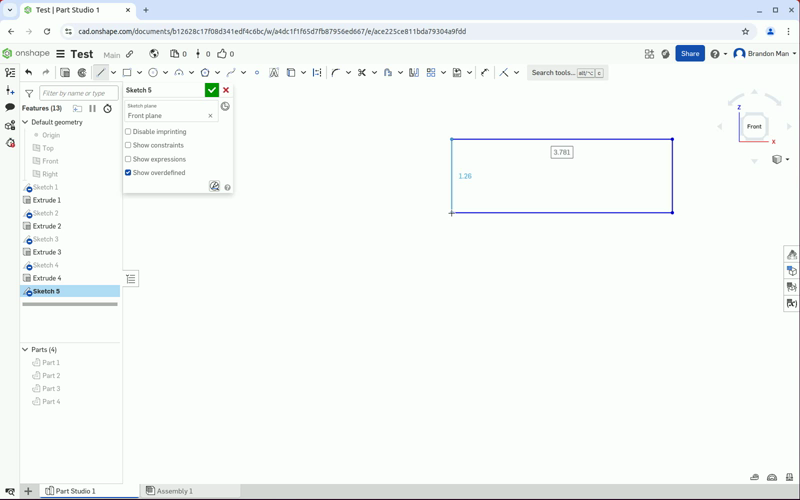
click(451, 212)
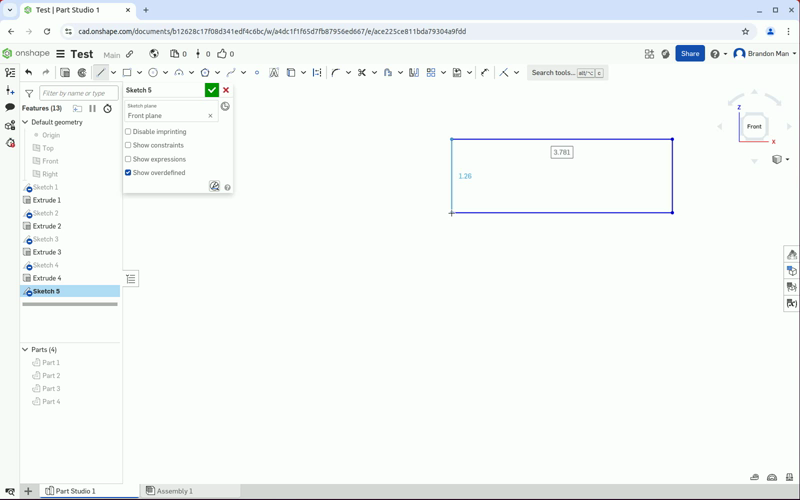
scroll(-6)
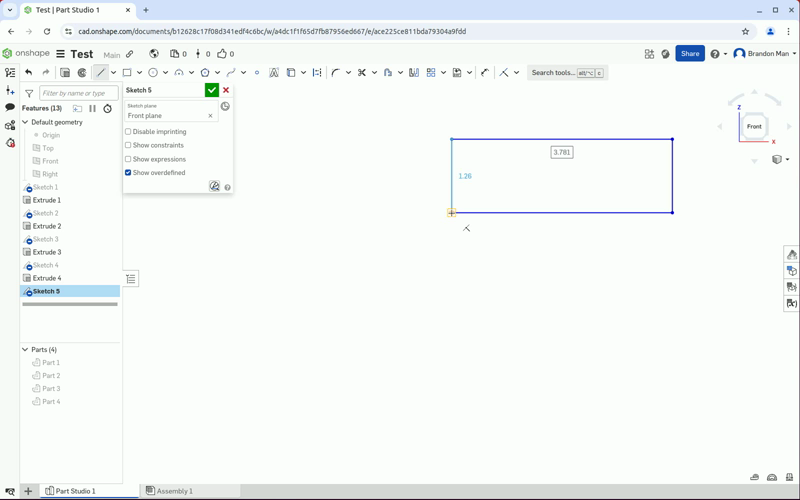
scroll(-6)
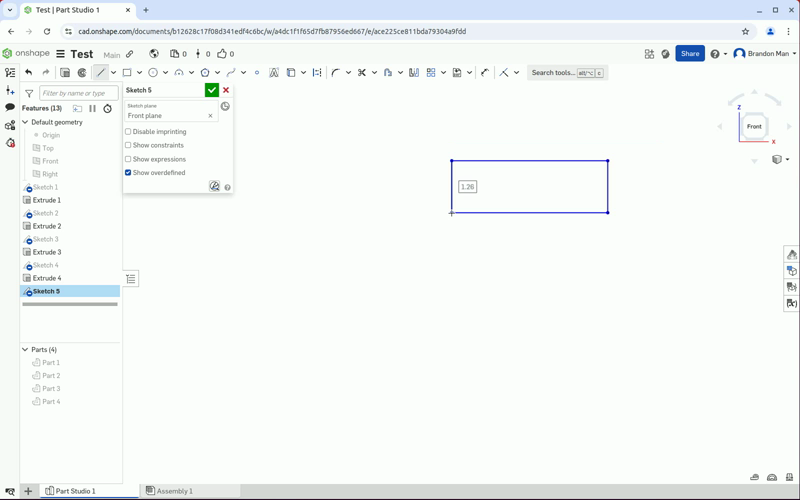
scroll(-6)
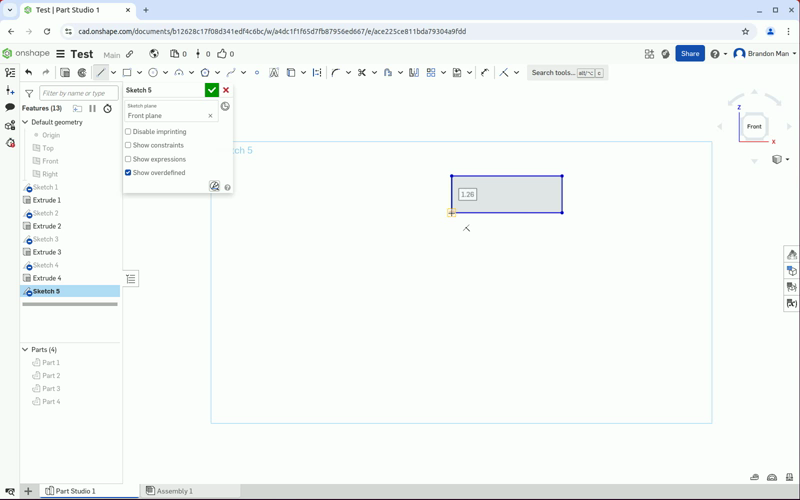
scroll(-6)
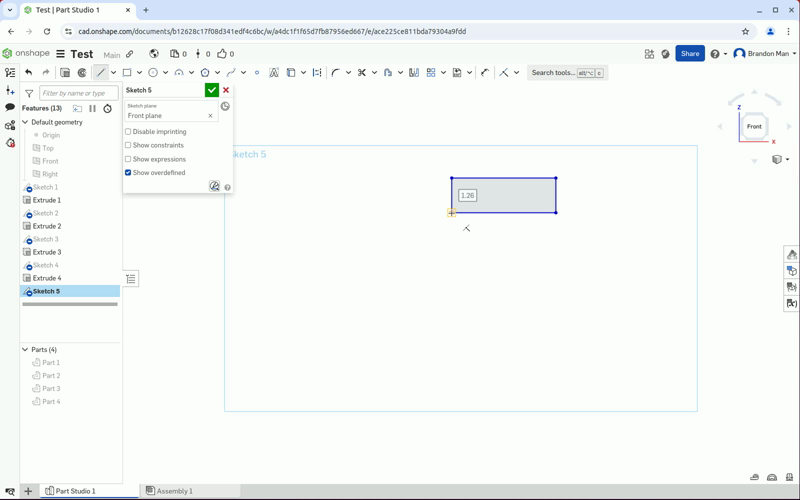
scroll(-6)
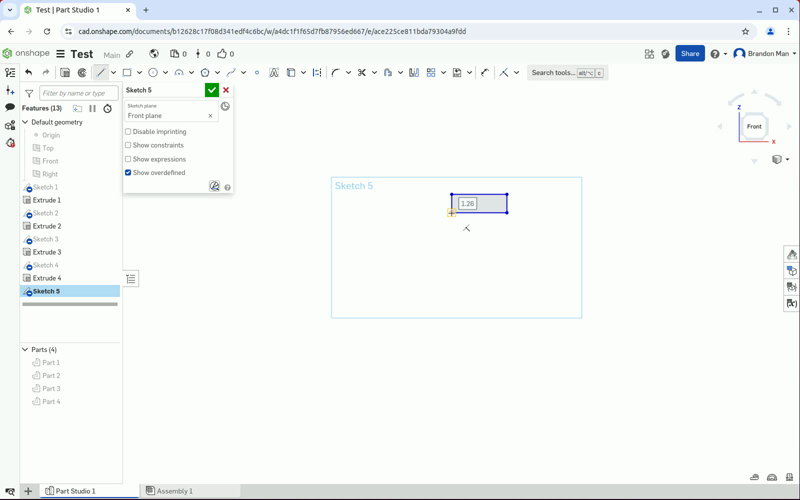
scroll(-6)
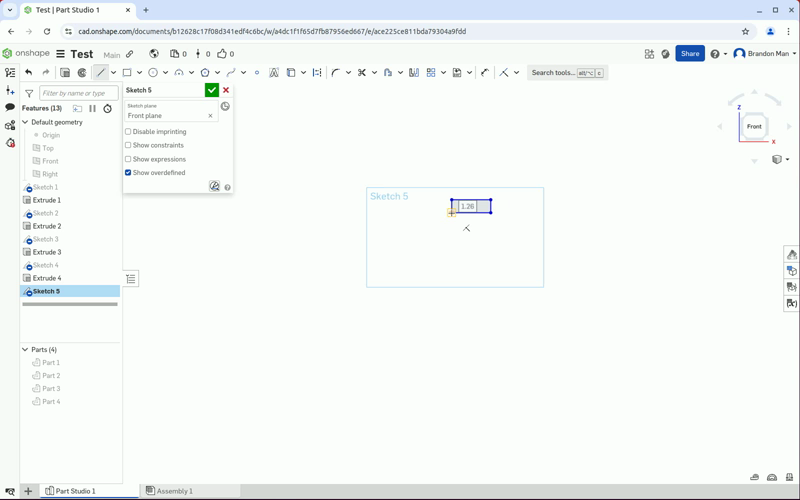
scroll(-6)
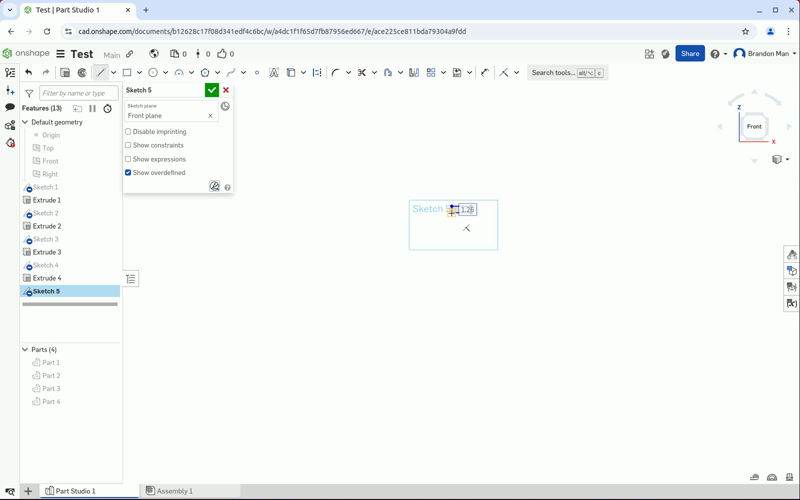
key(esc)
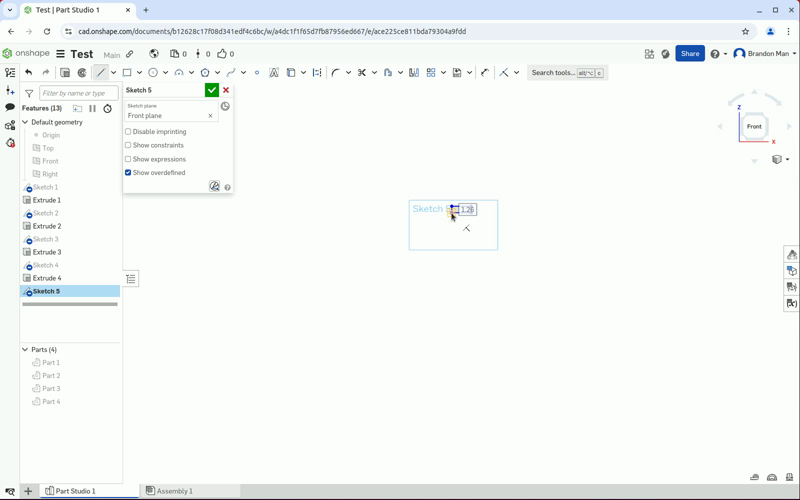
mouse_move(463, 210)
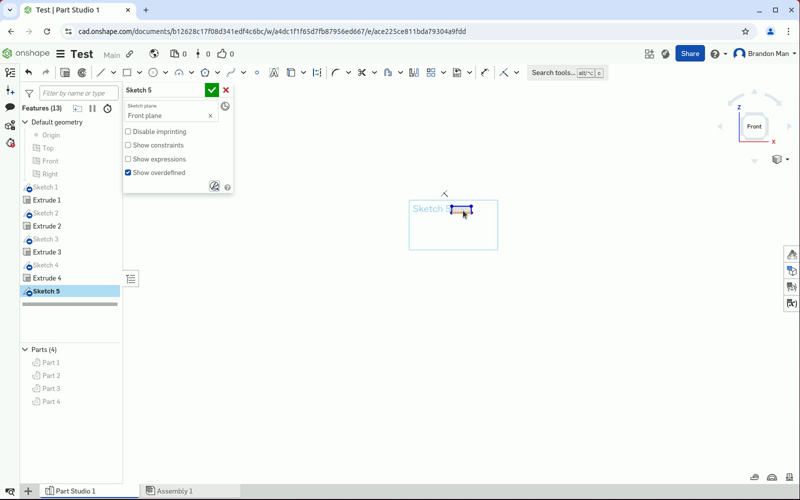
scroll(6)
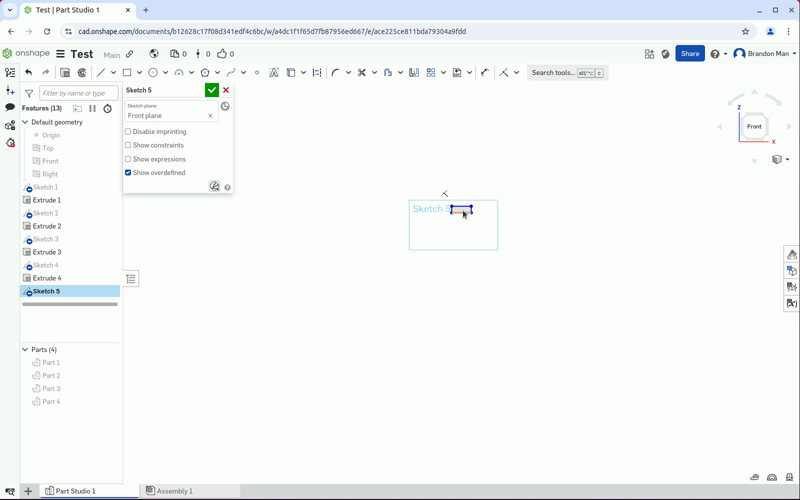
scroll(6)
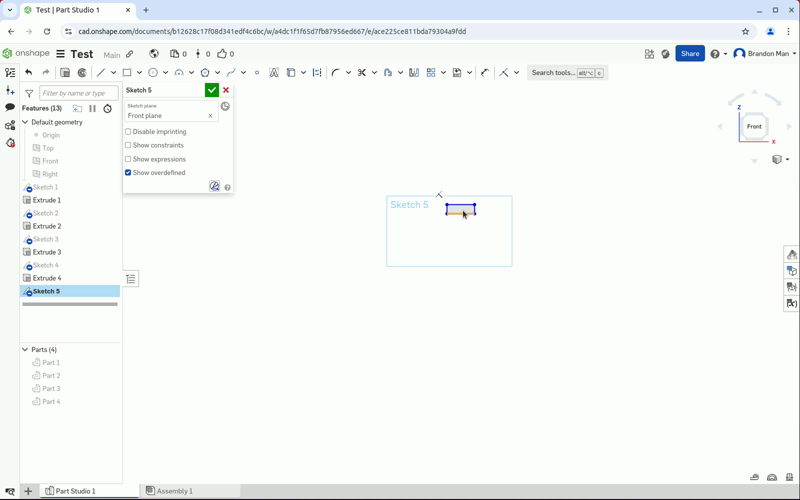
scroll(6)
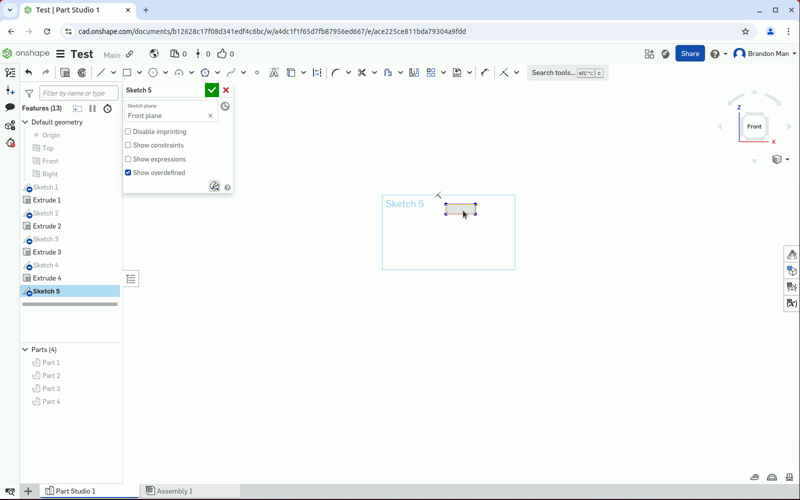
scroll(6)
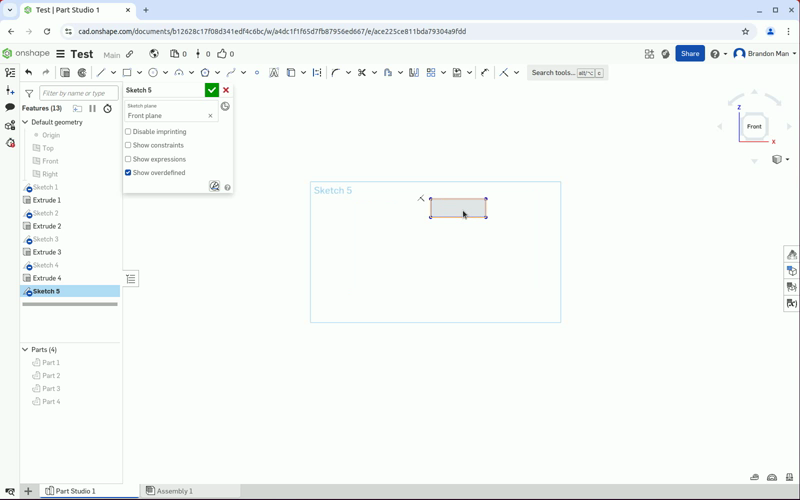
scroll(6)
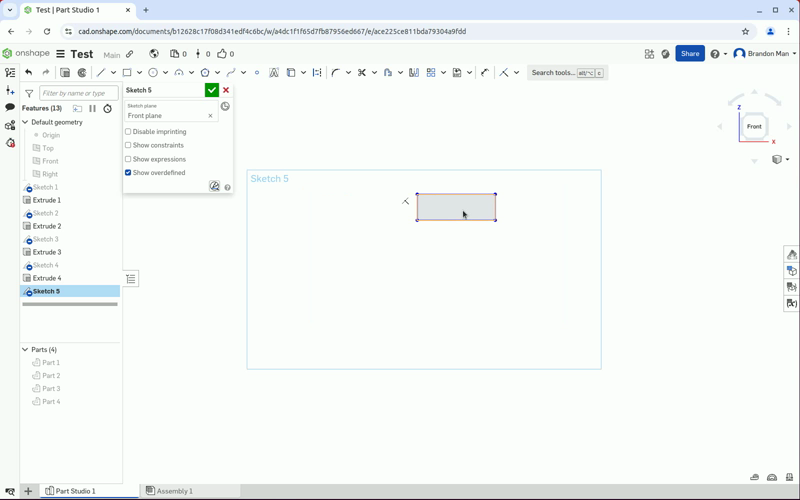
scroll(6)
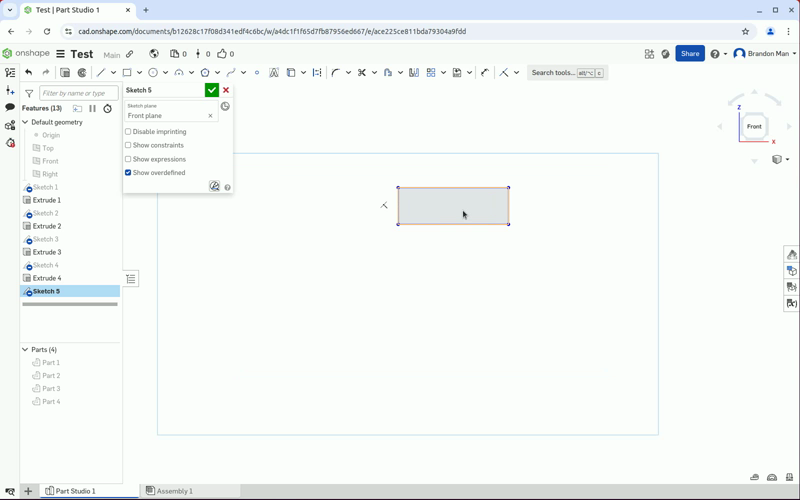
scroll(6)
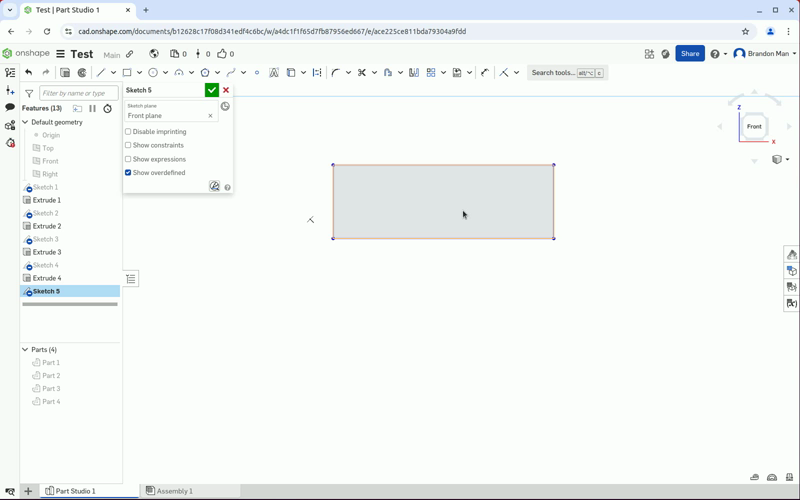
click(463, 210)
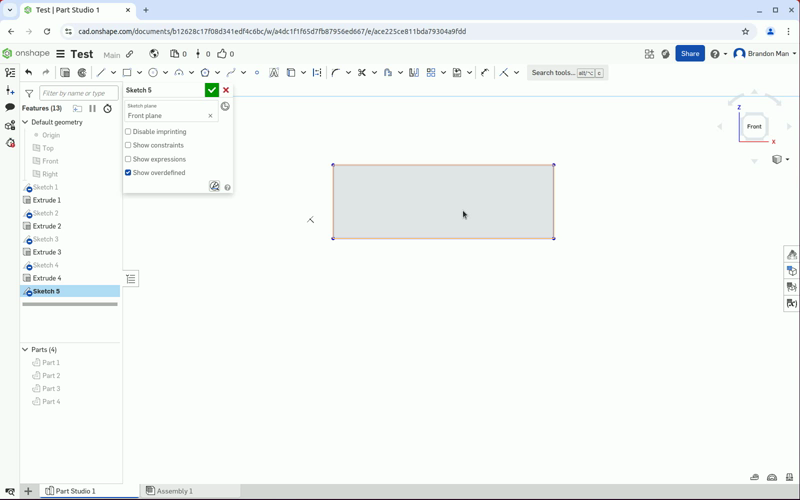
scroll(-6)
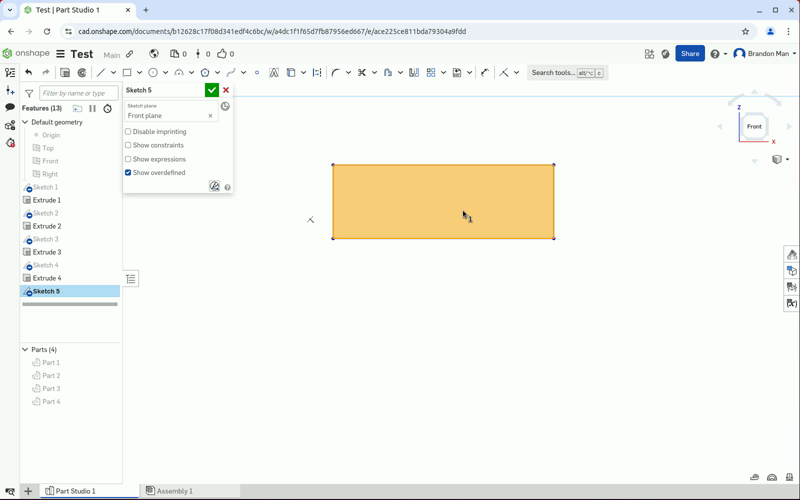
scroll(-6)
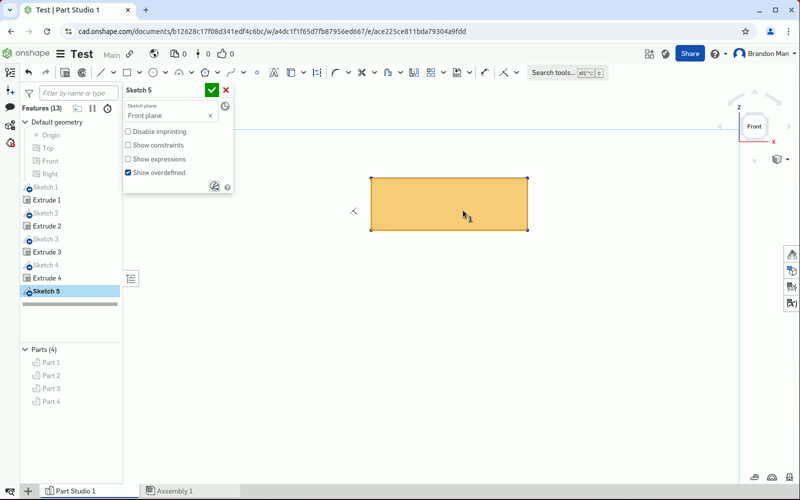
scroll(-6)
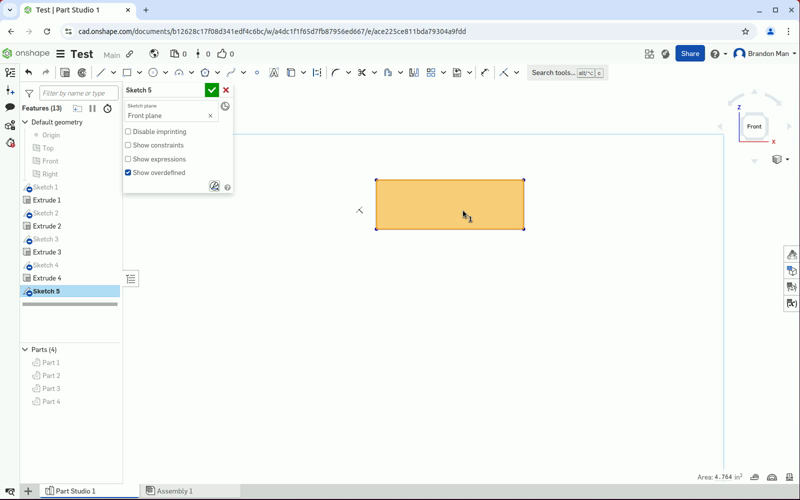
scroll(-6)
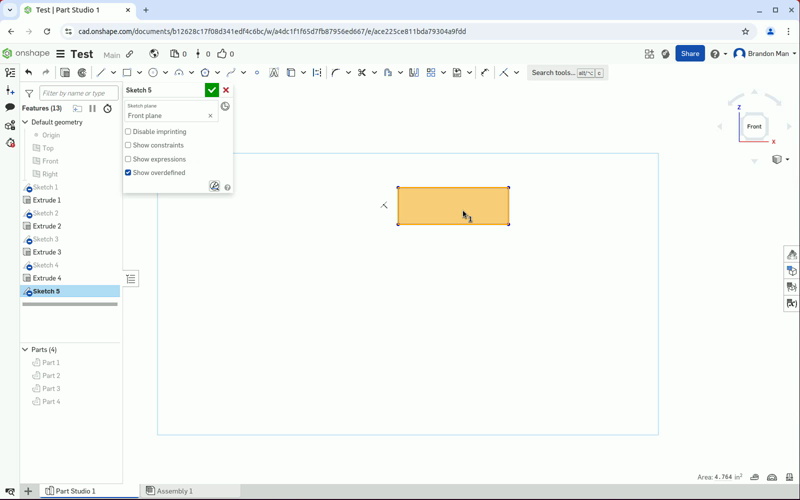
scroll(-6)
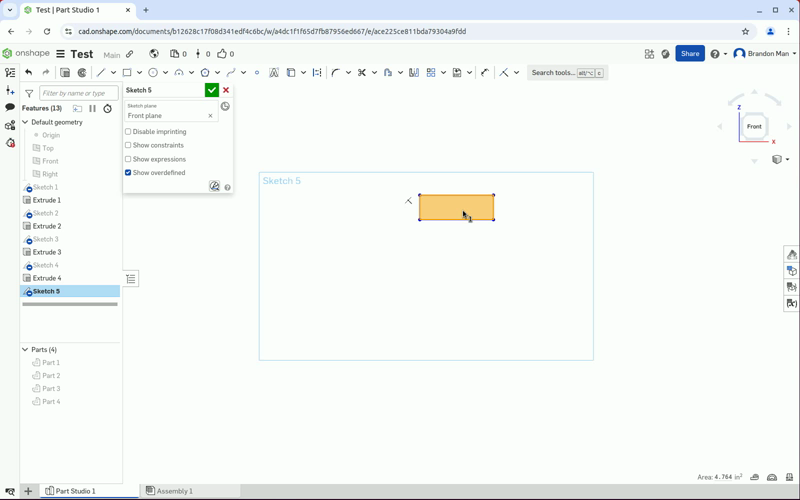
scroll(-6)
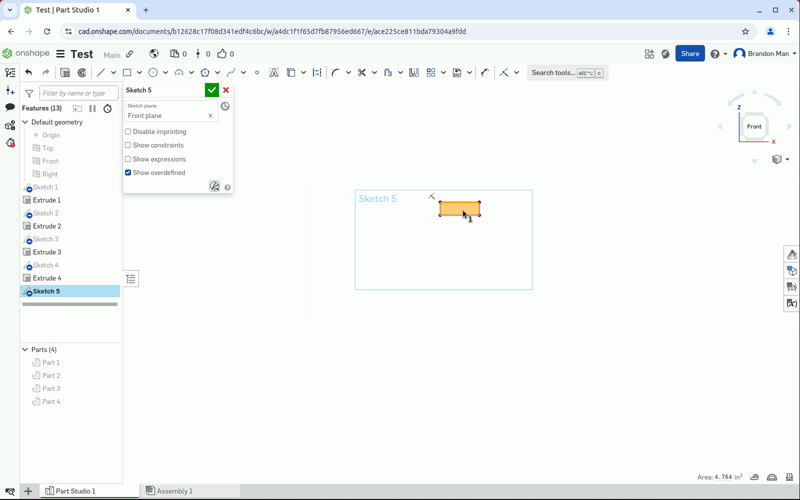
scroll(-6)
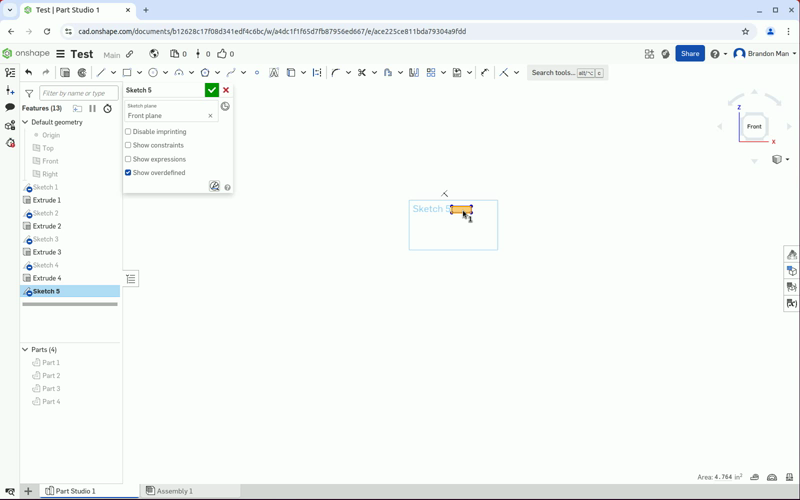
mouse_move(73, 352)
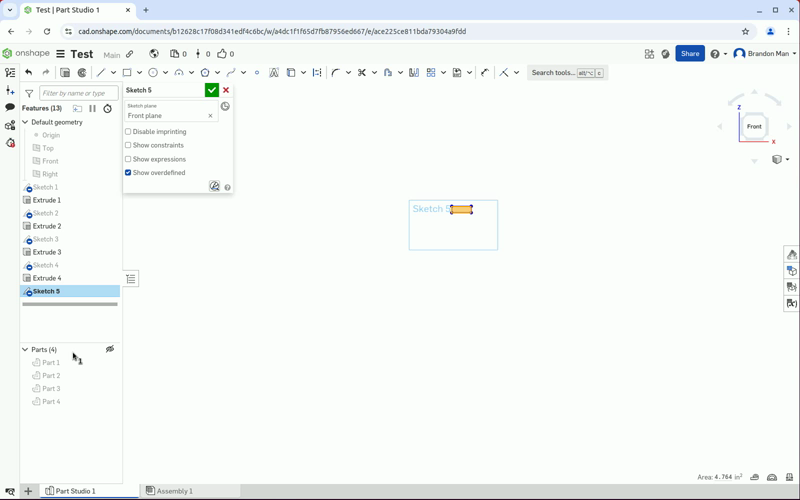
key(shift+y)
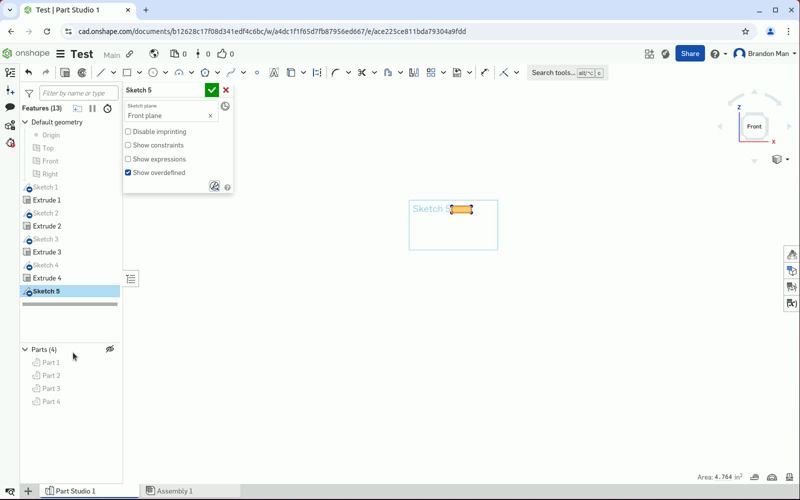
key(shift+e)
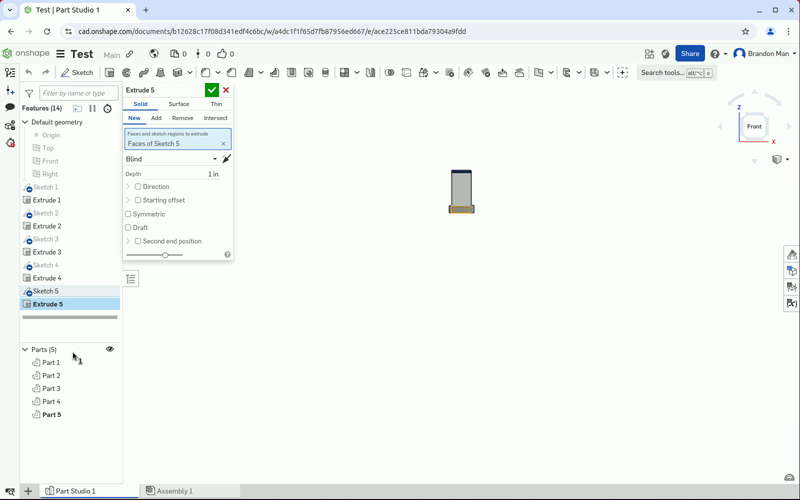
mouse_move(143, 106)
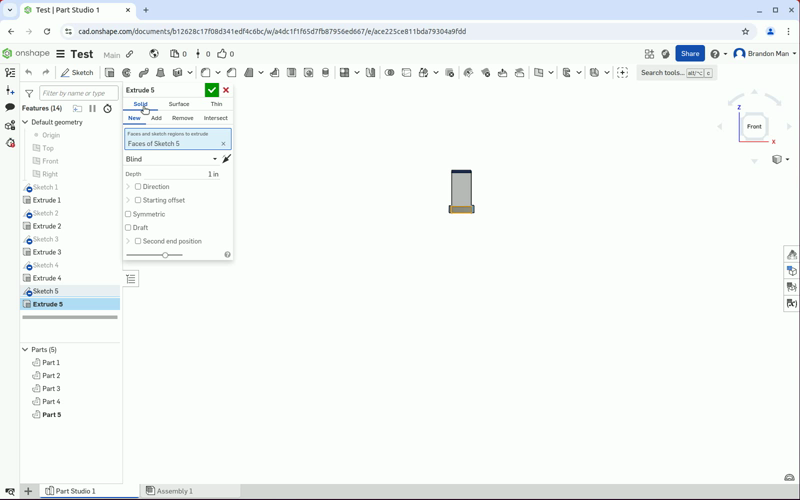
click(143, 106)
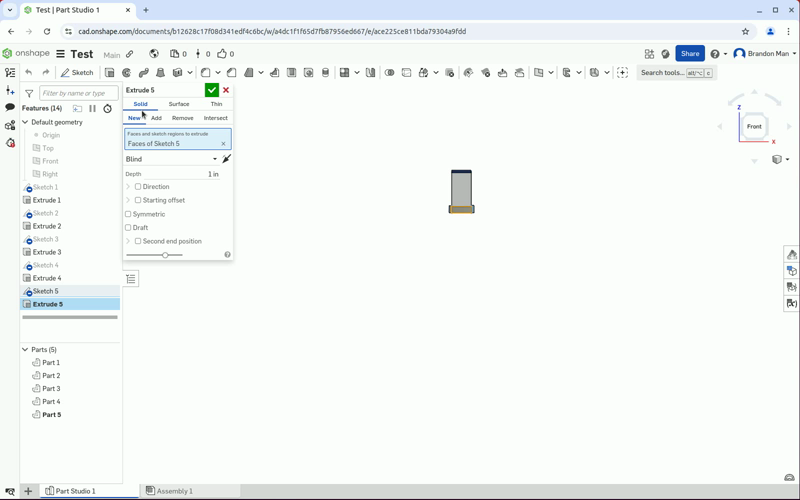
mouse_move(137, 120)
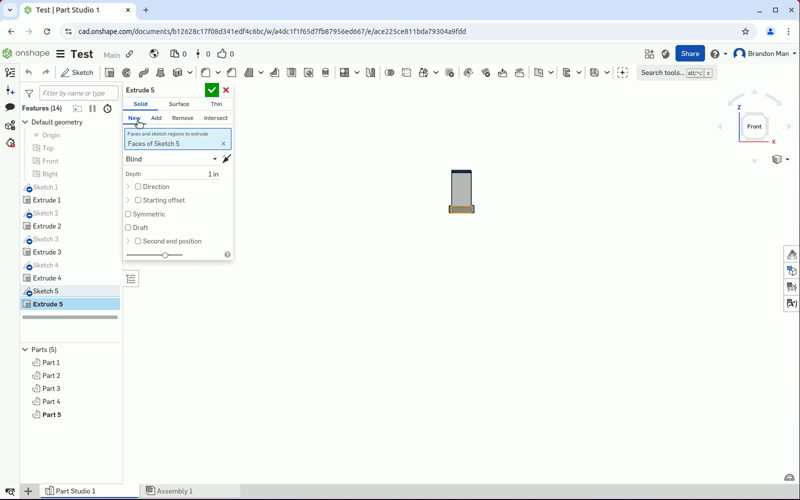
click(137, 120)
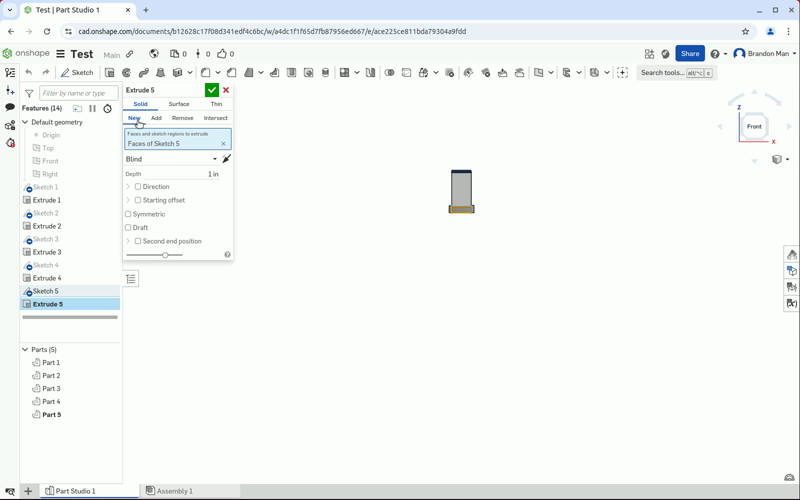
key(tab, 4)
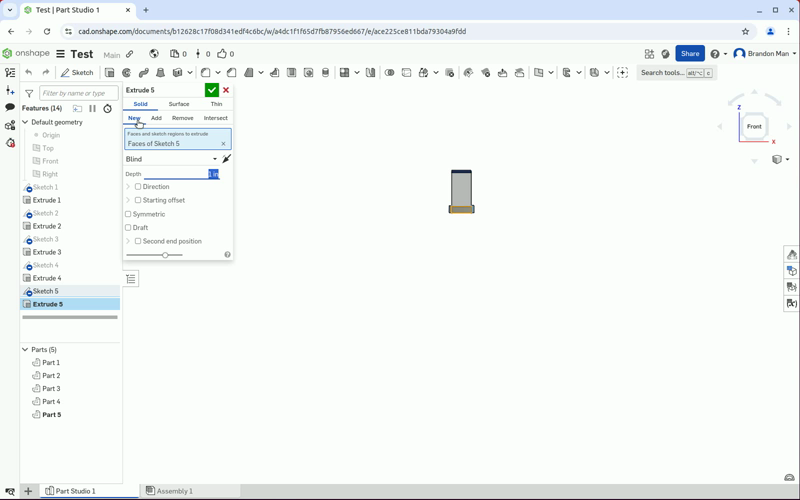
text(8.184)
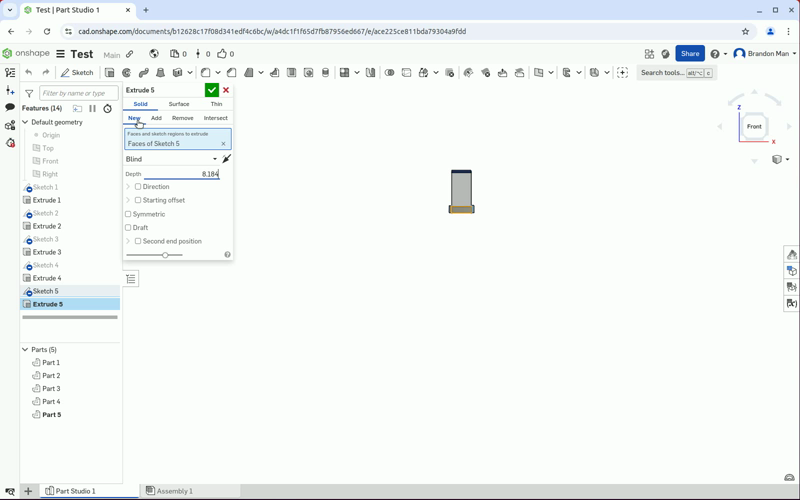
key(enter)
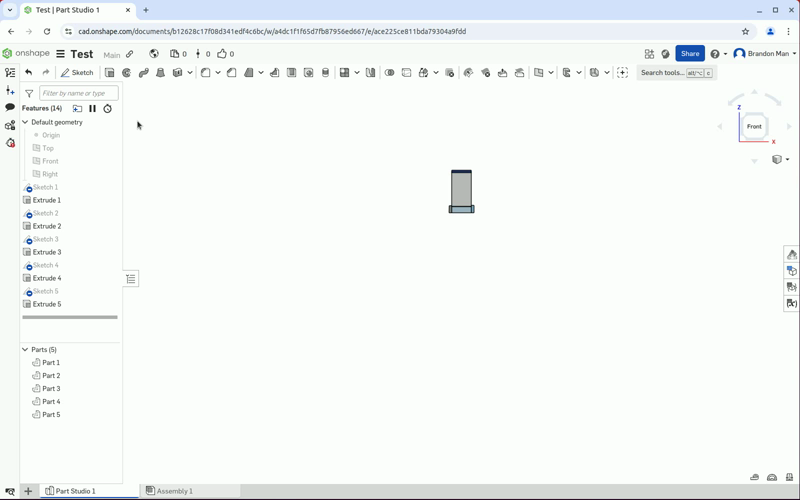
key(shift+h)
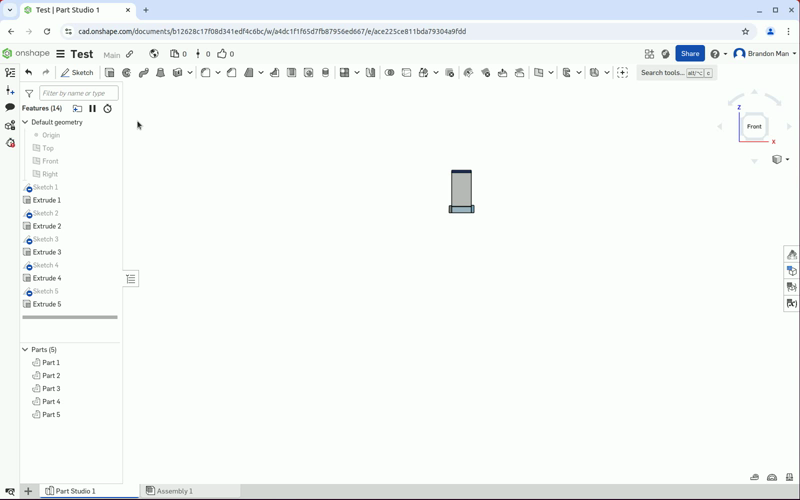
key(shift+h)
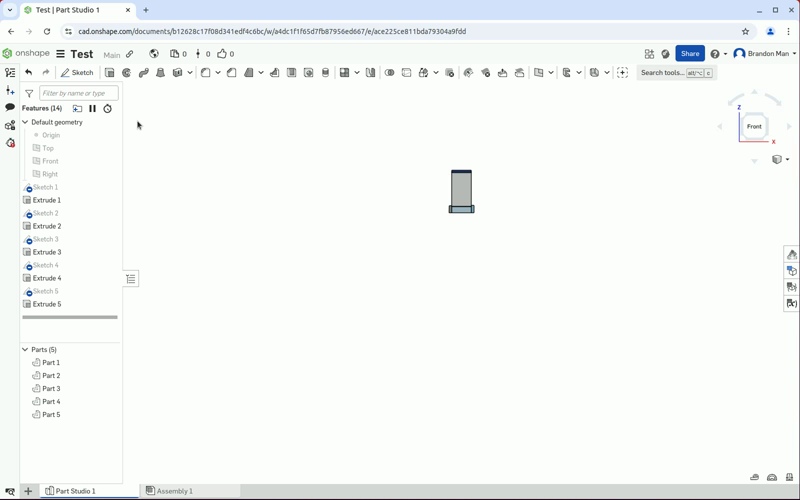
mouse_move(73, 189)
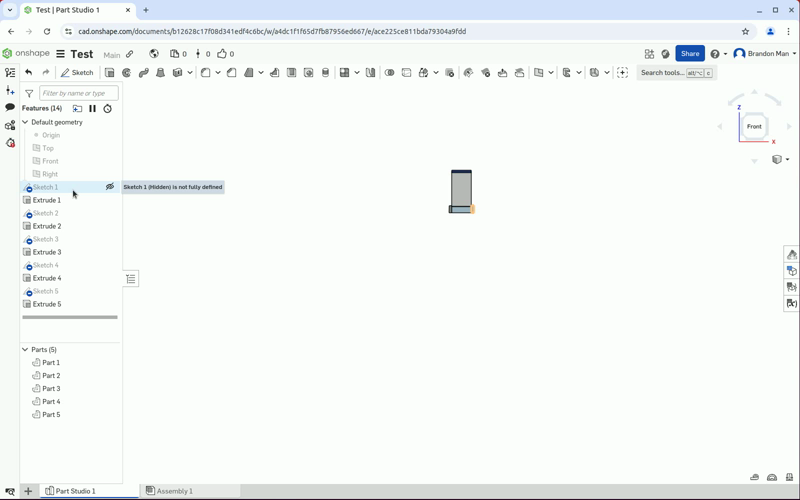
click(73, 189)
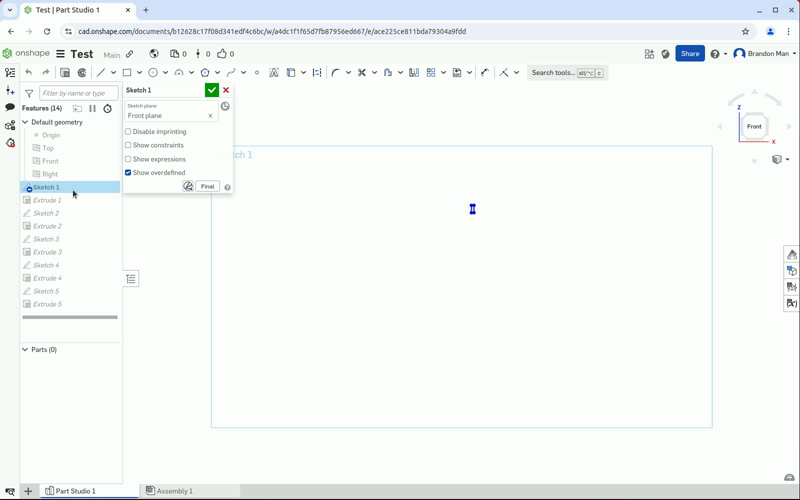
mouse_move(229, 92)
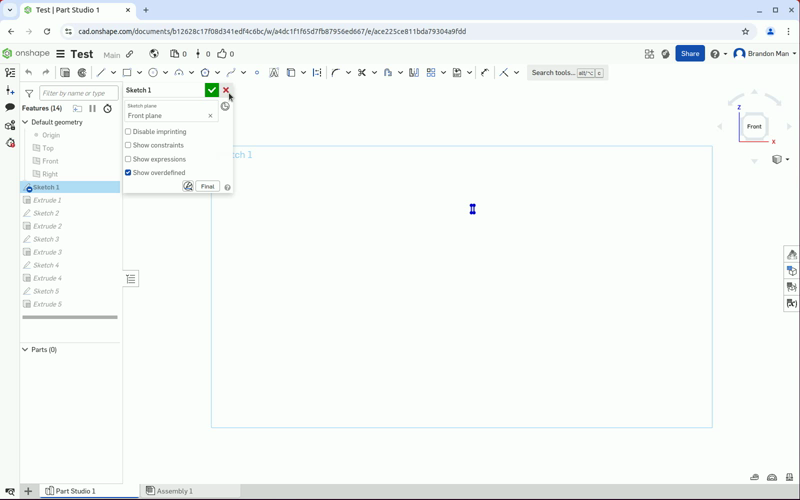
click(229, 92)
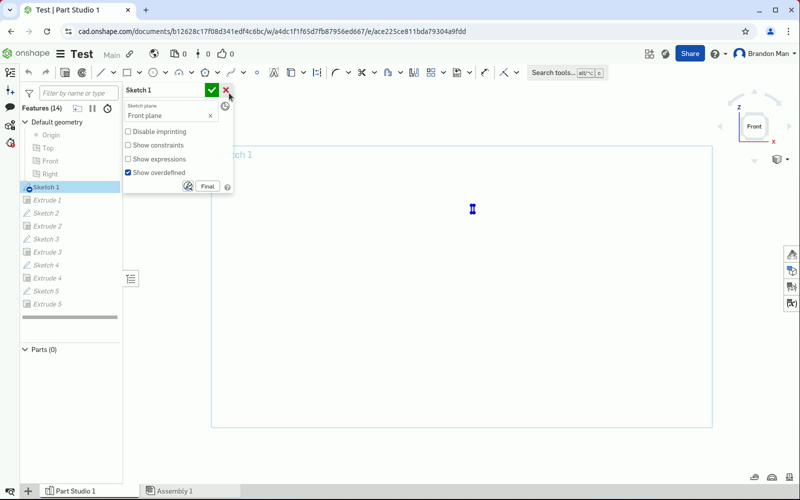
key(shift+s)
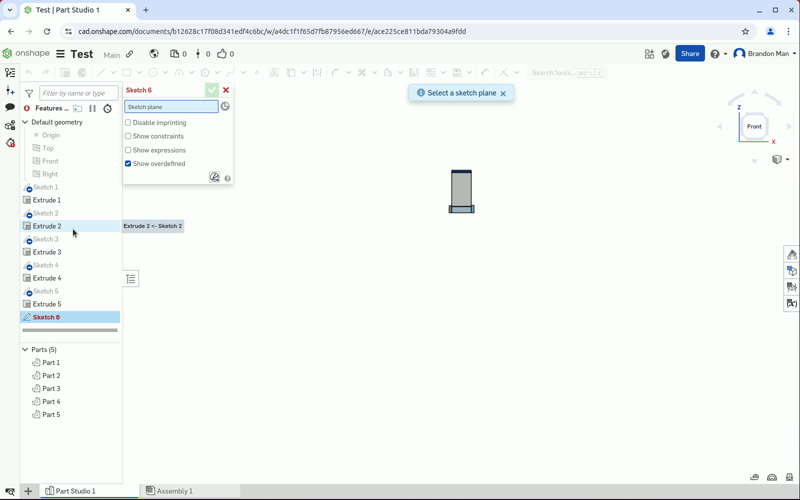
scroll(3)
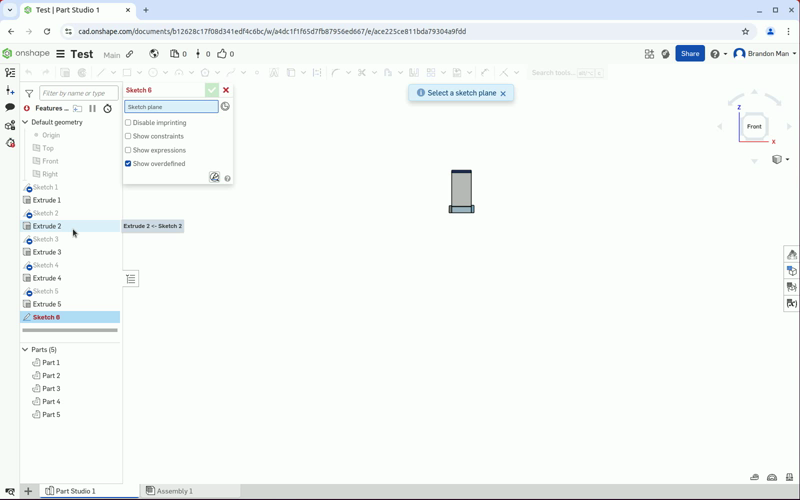
mouse_move(73, 163)
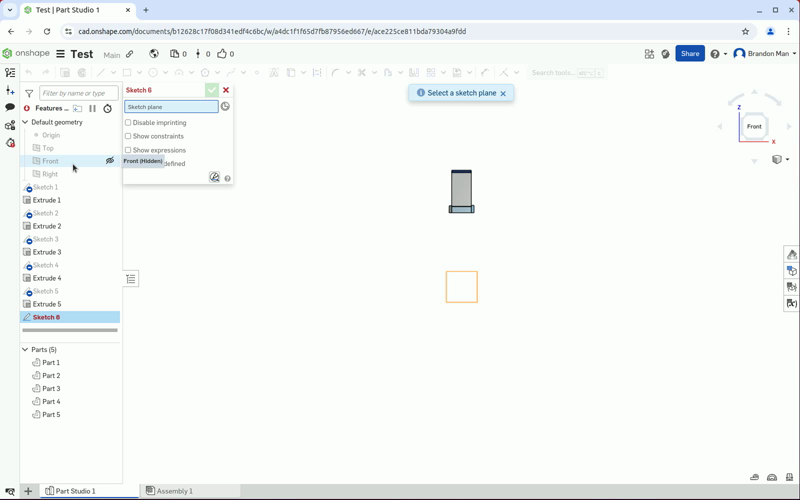
click(73, 163)
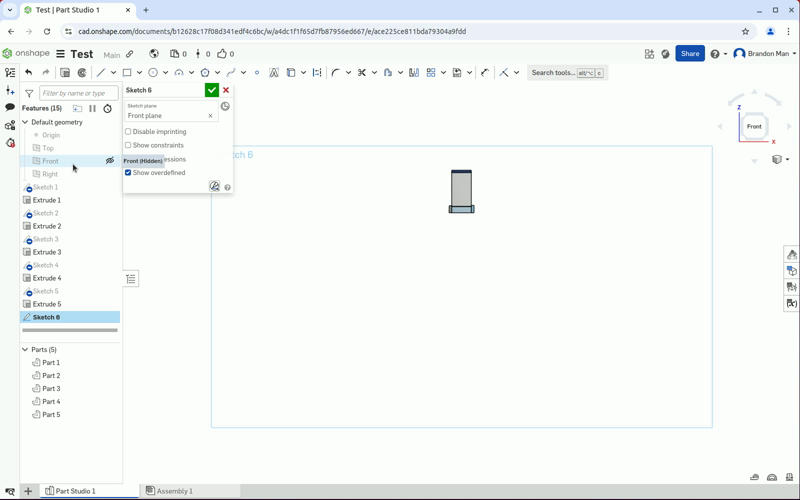
mouse_move(73, 352)
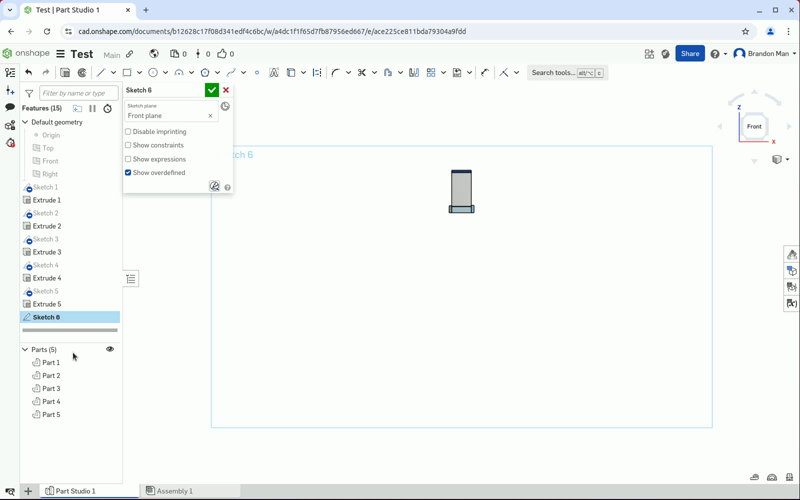
key(y)
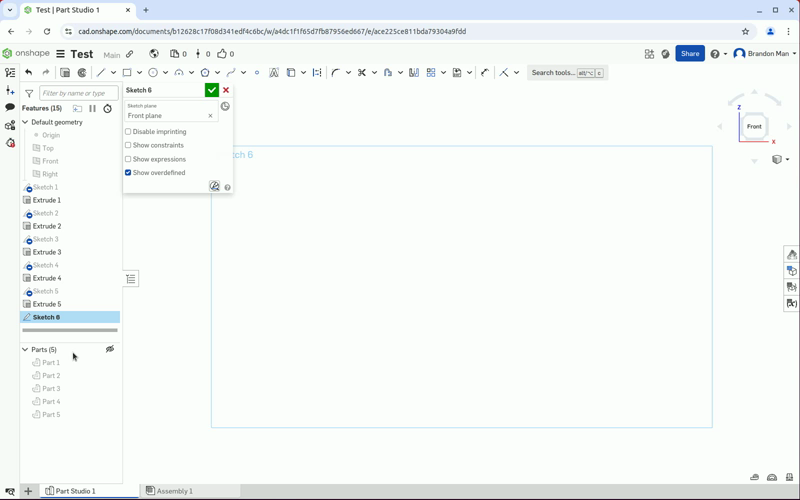
key(a)
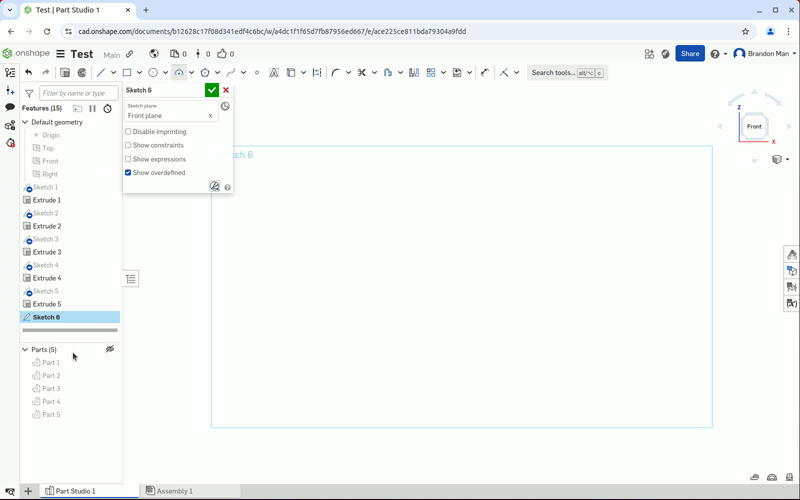
key_down(shift)
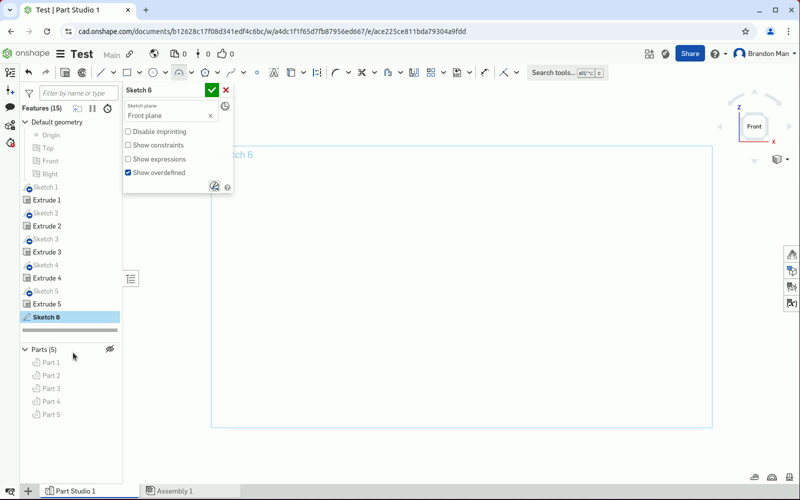
mouse_move(451, 236)
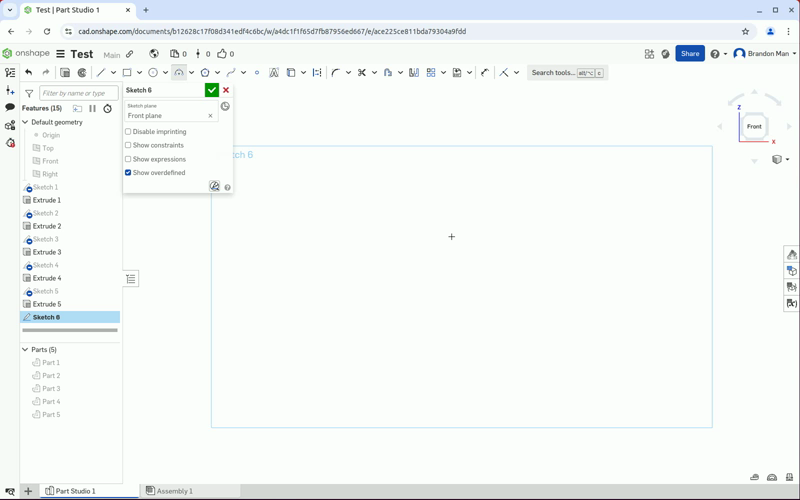
click(451, 236)
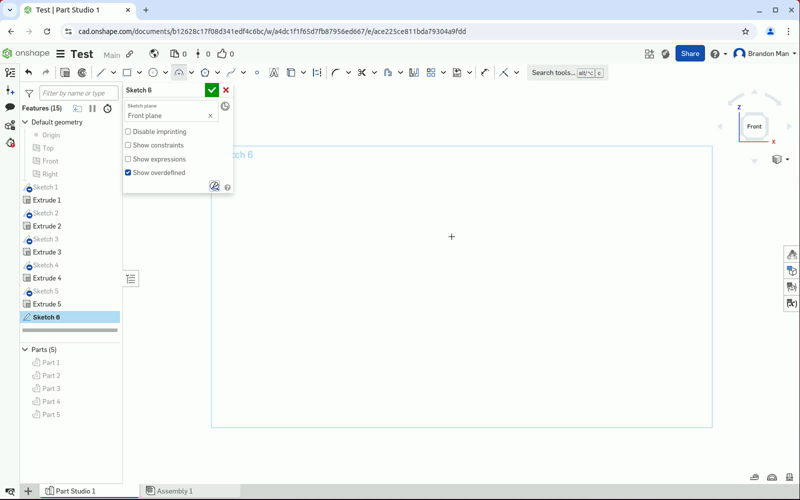
key_up(shift)
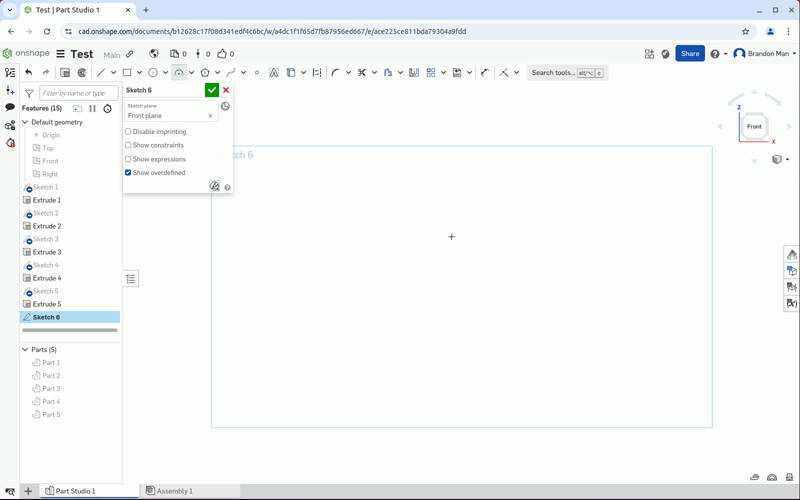
key_down(shift)
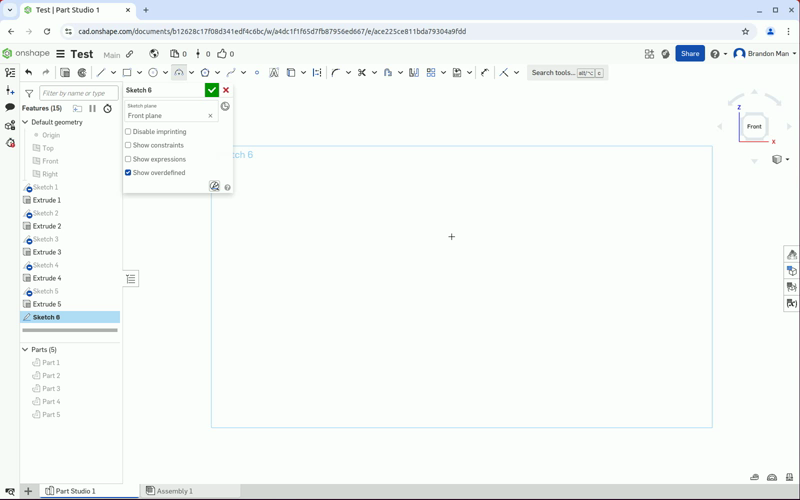
mouse_move(471, 236)
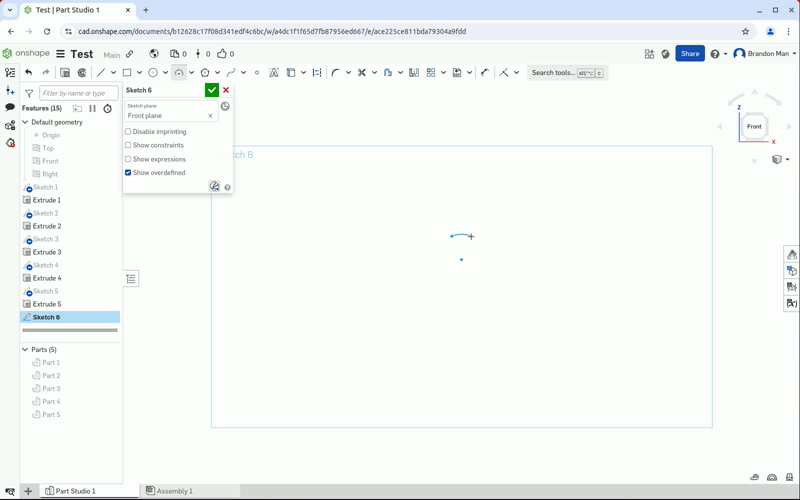
click(471, 236)
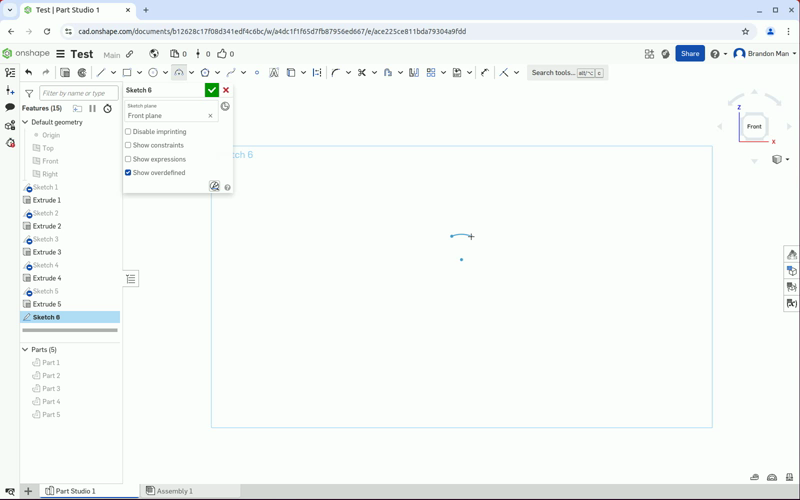
mouse_move(461, 235)
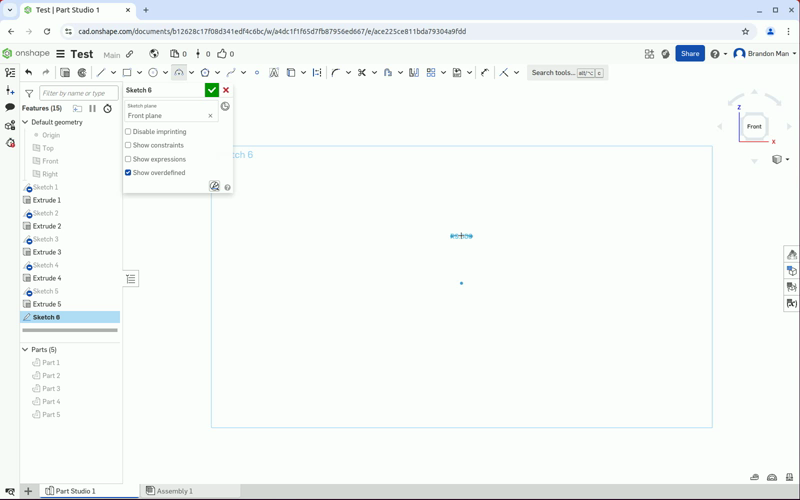
click(461, 235)
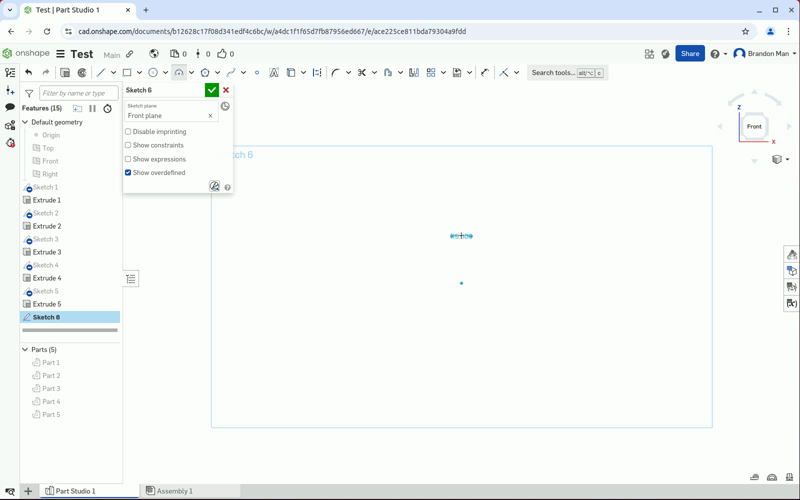
key_up(shift)
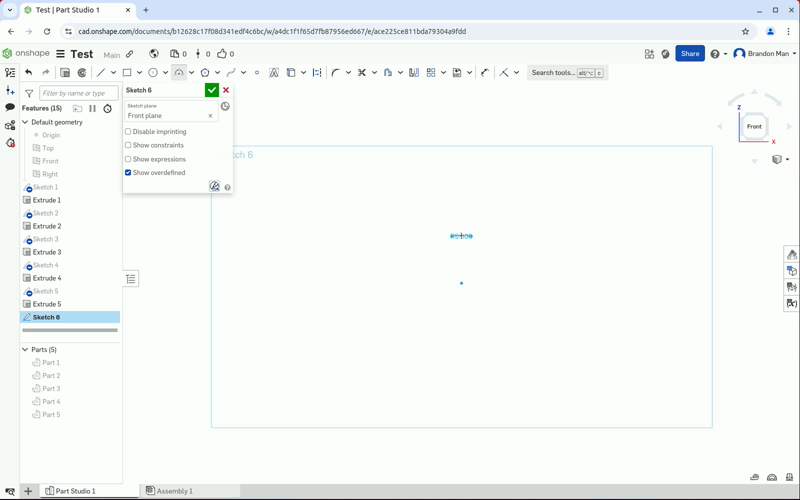
key(esc)
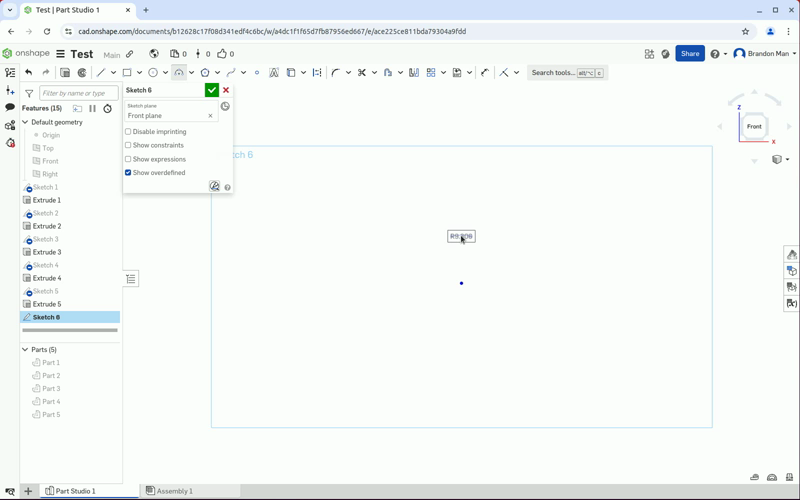
key(l)
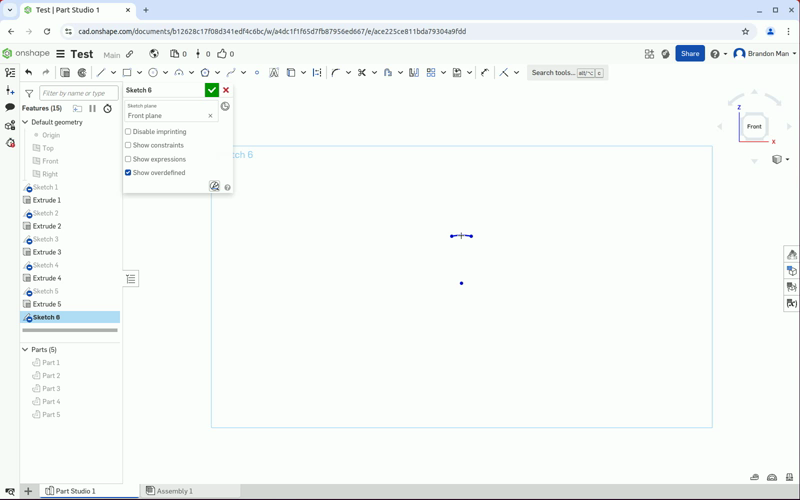
mouse_move(471, 236)
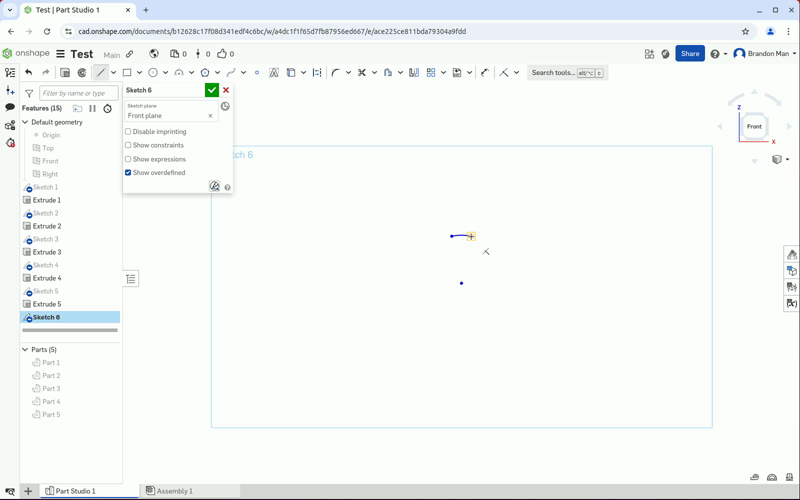
click(471, 236)
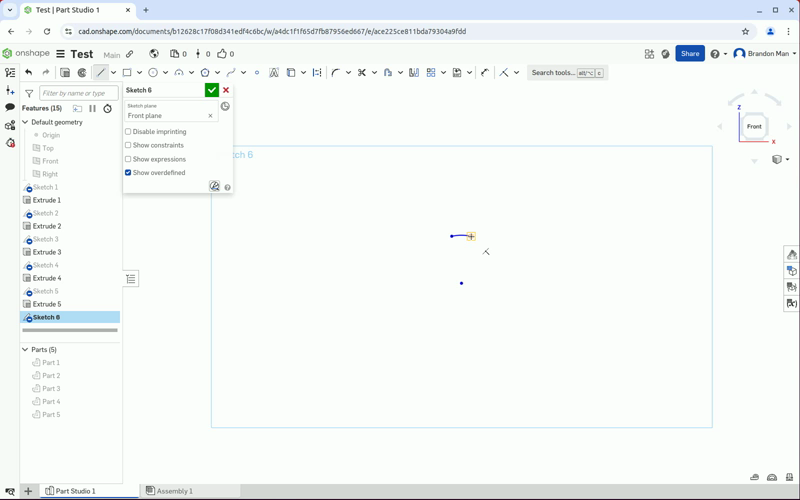
key_down(shift)
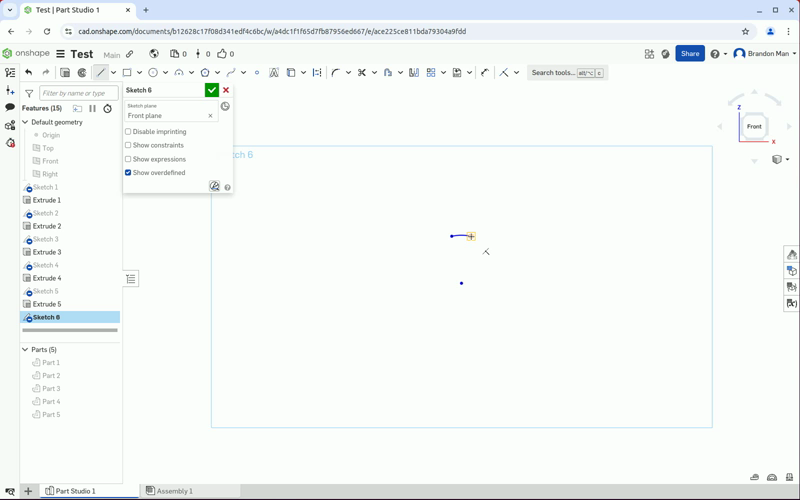
mouse_move(501, 236)
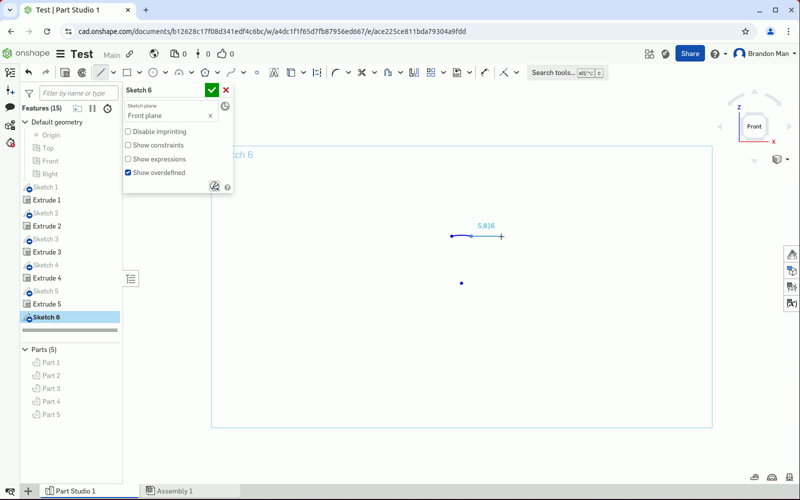
mouse_move(471, 211)
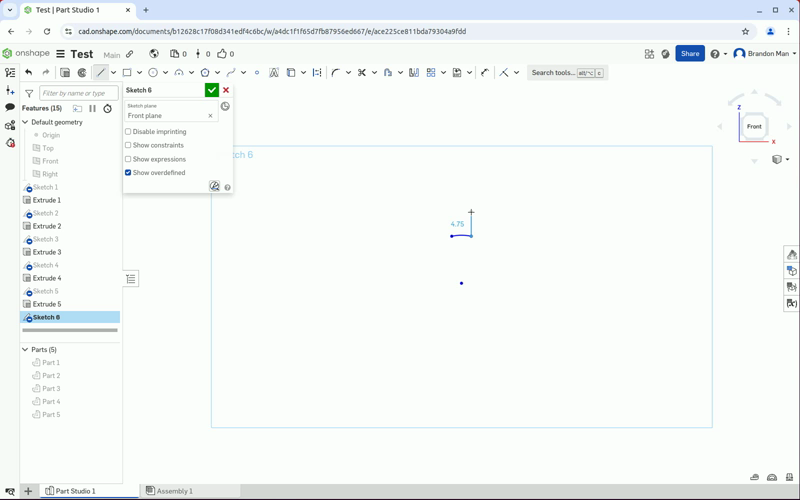
click(471, 211)
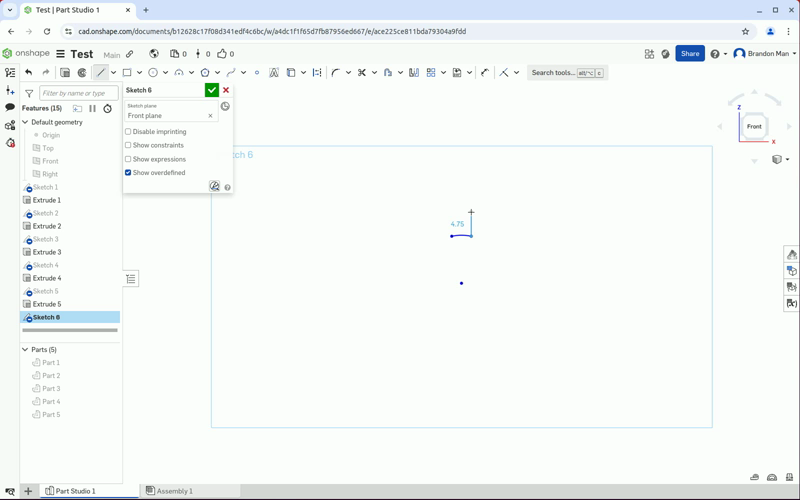
key_up(shift)
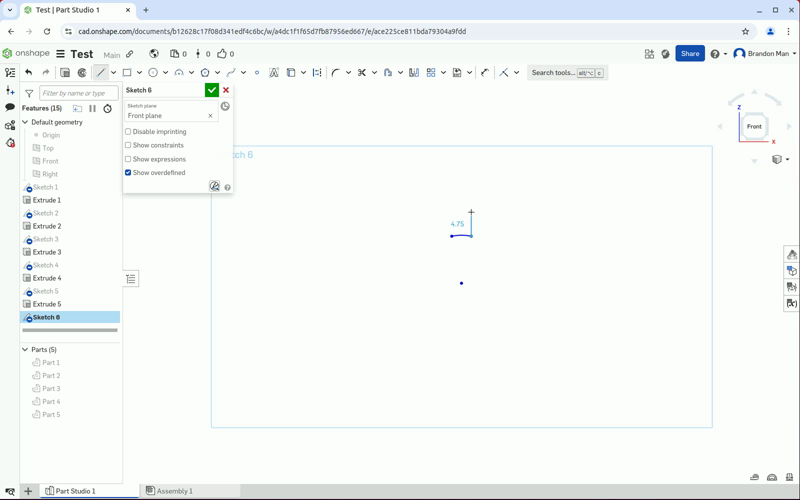
key_down(shift)
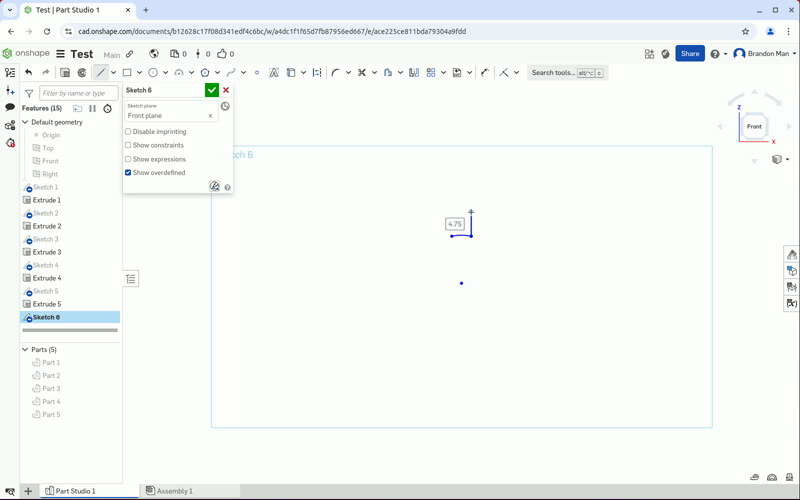
mouse_move(501, 211)
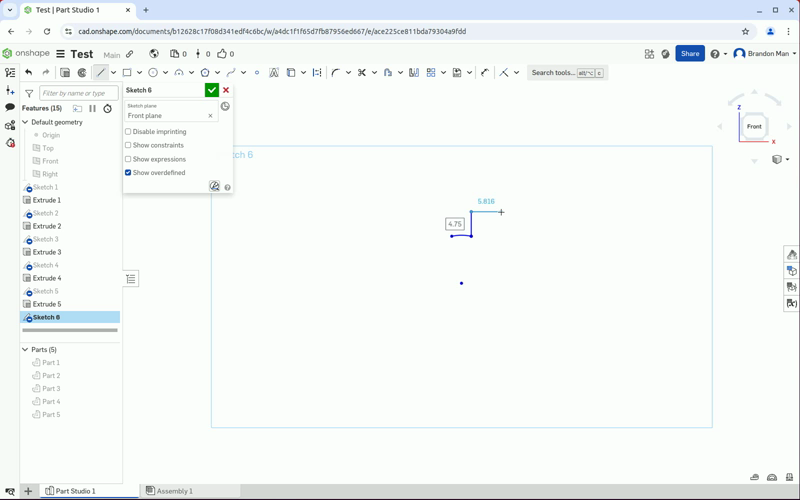
mouse_move(451, 211)
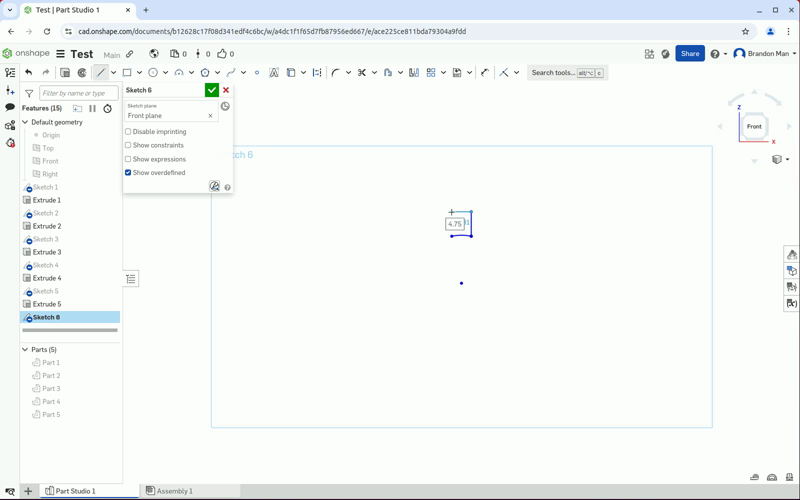
click(451, 211)
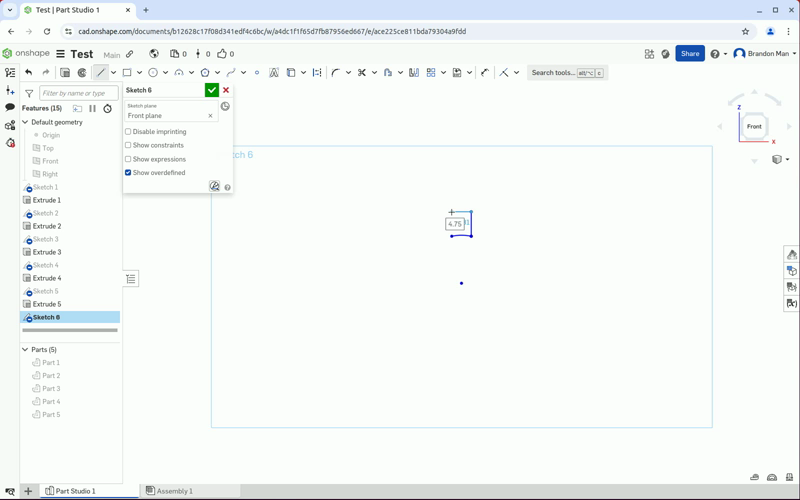
key_up(shift)
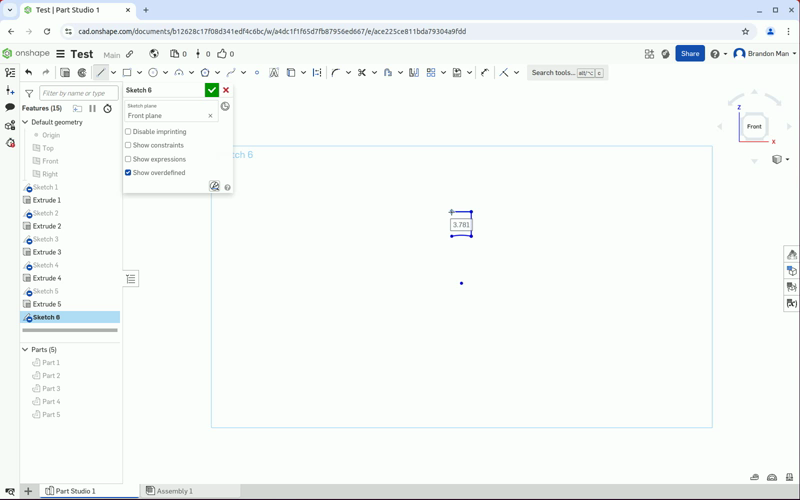
mouse_move(481, 211)
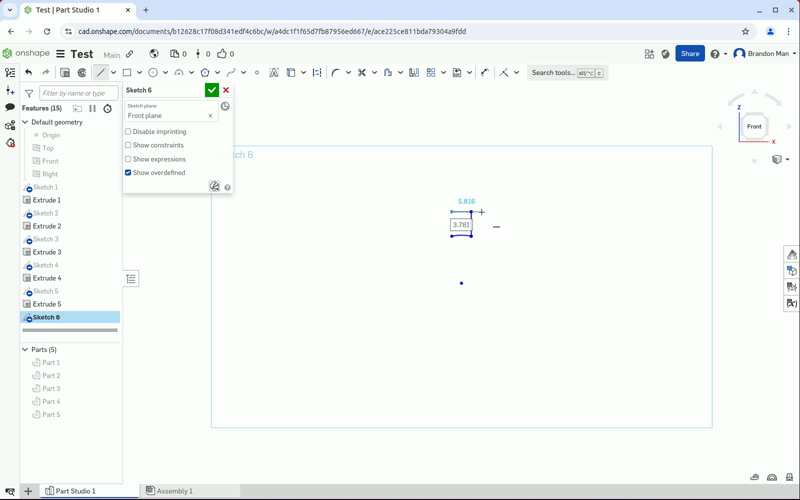
key_down(shift)
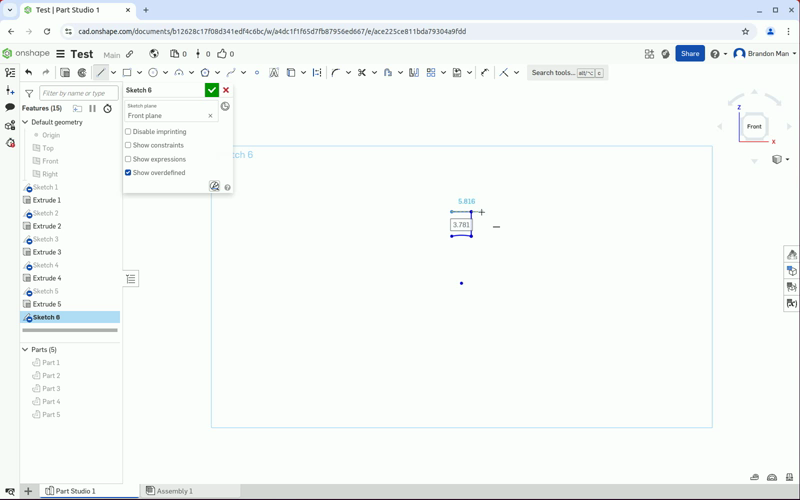
mouse_move(451, 236)
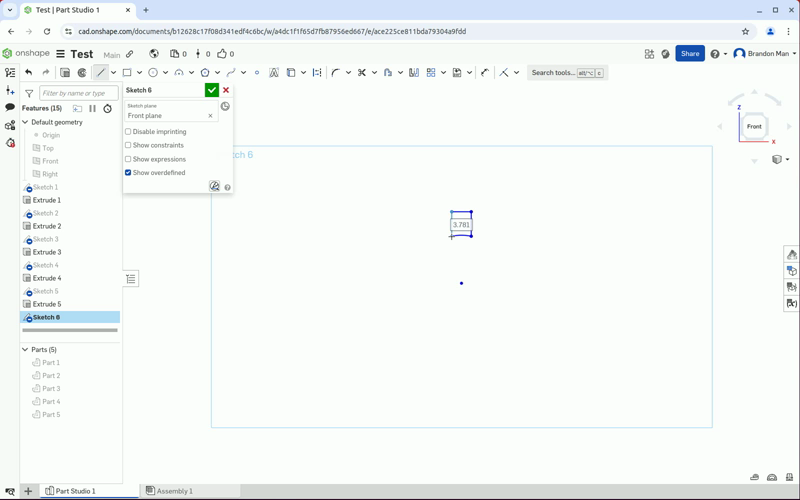
key_up(shift)
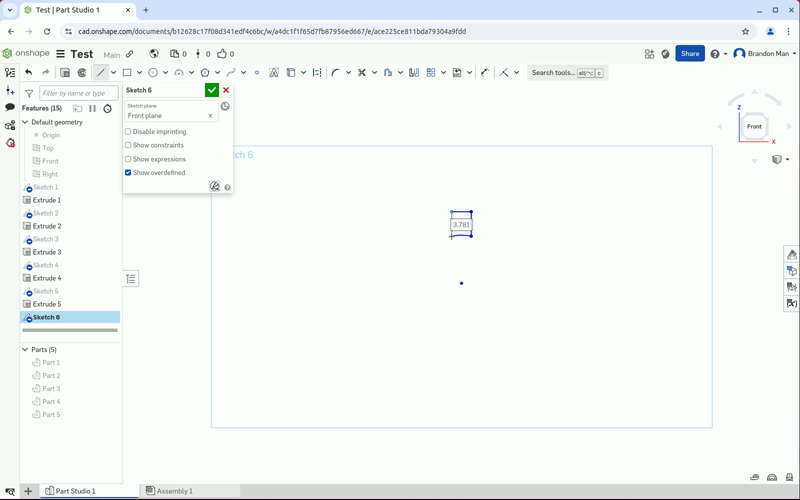
click(451, 236)
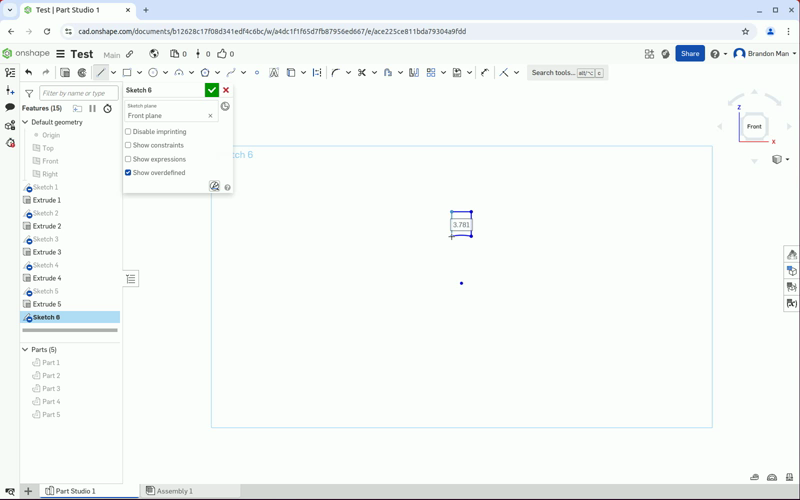
key(esc)
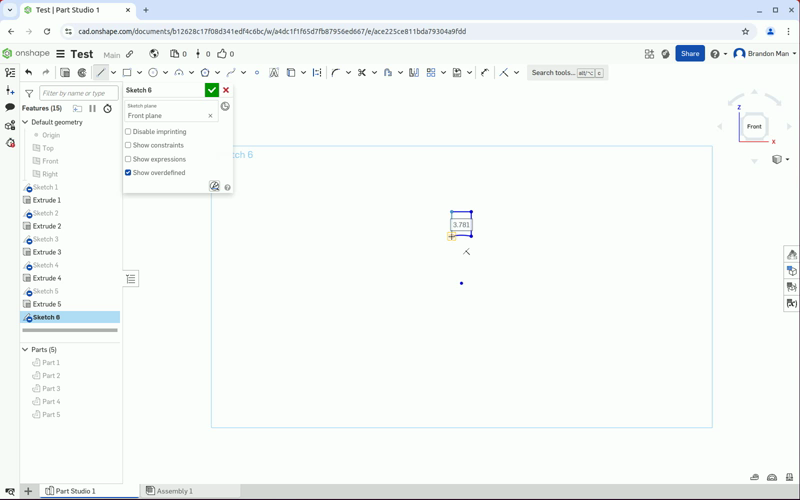
mouse_move(465, 217)
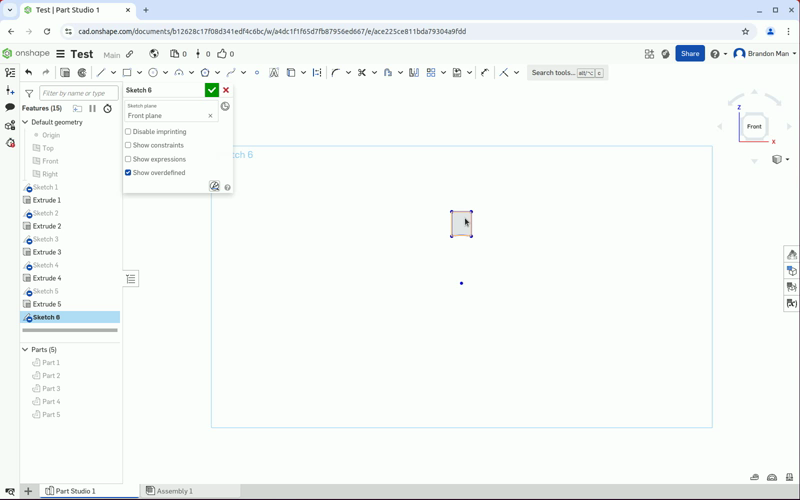
scroll(6)
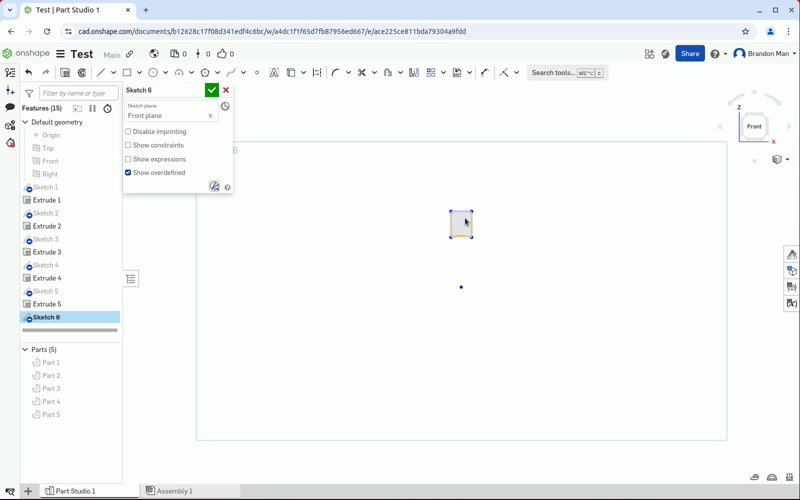
scroll(6)
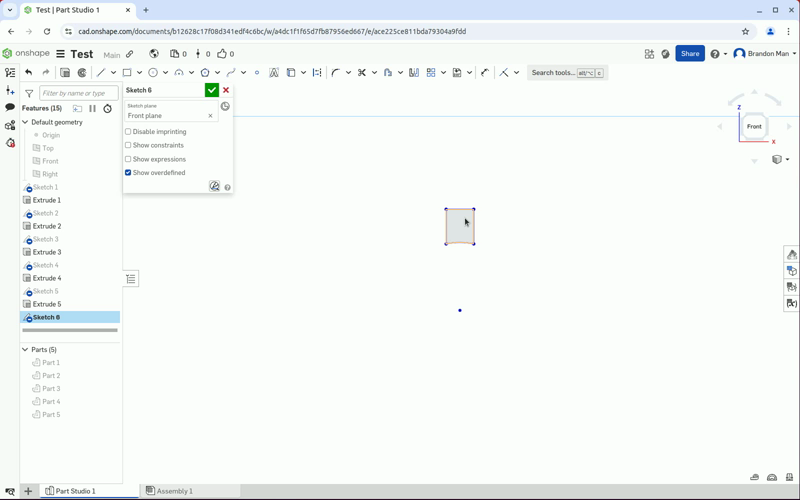
scroll(6)
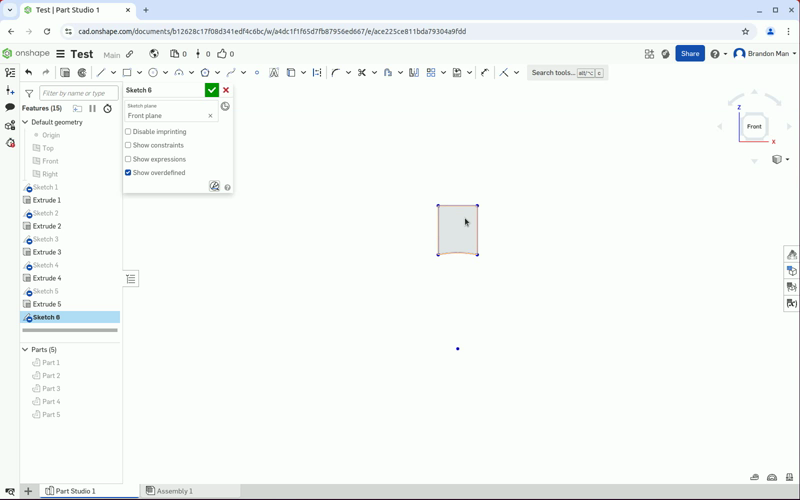
scroll(6)
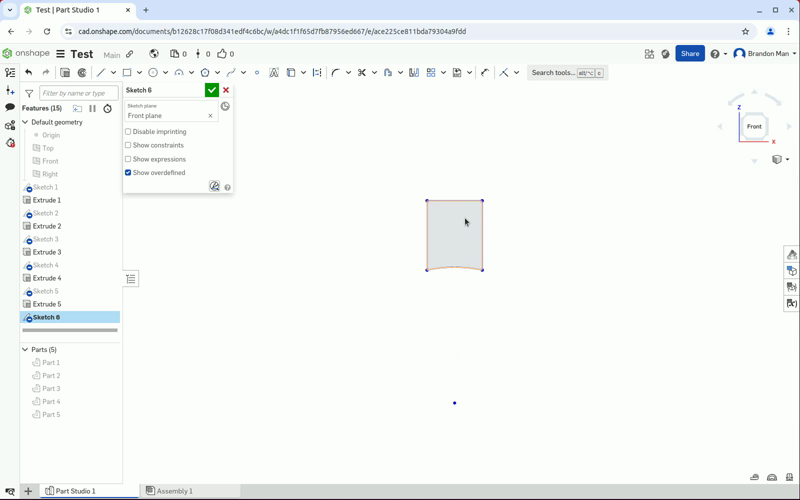
scroll(6)
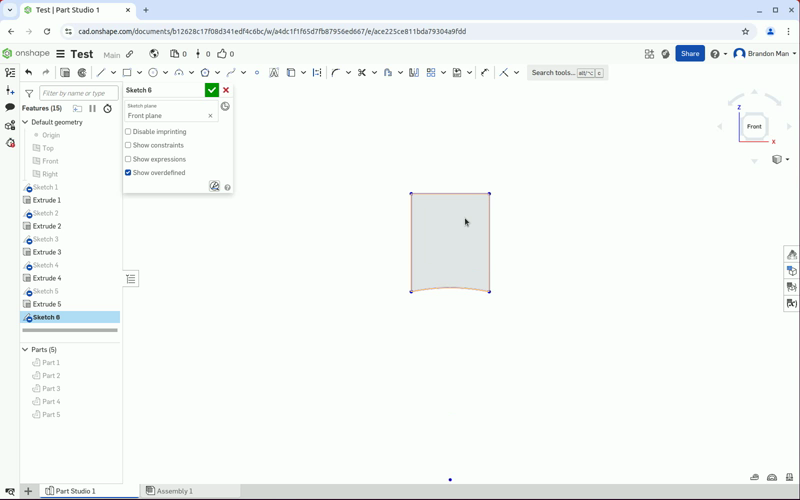
scroll(6)
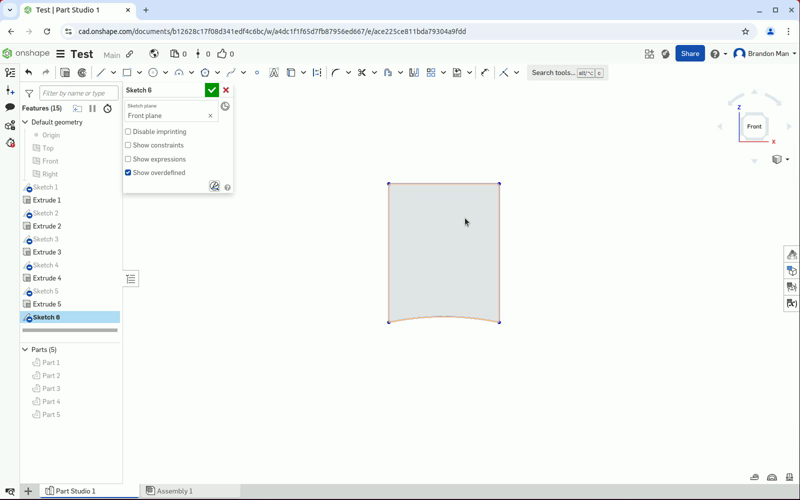
scroll(6)
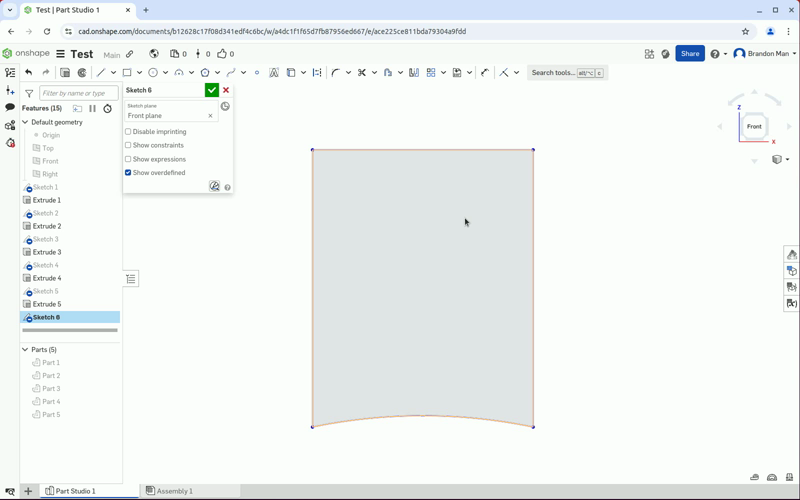
click(465, 217)
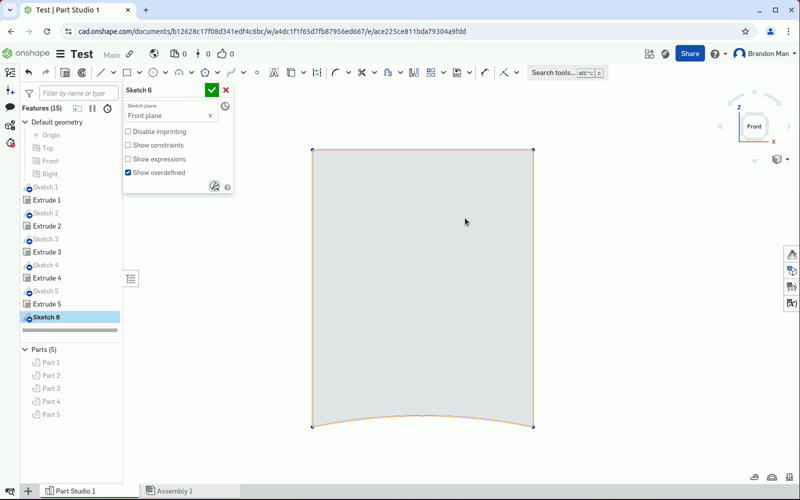
scroll(-6)
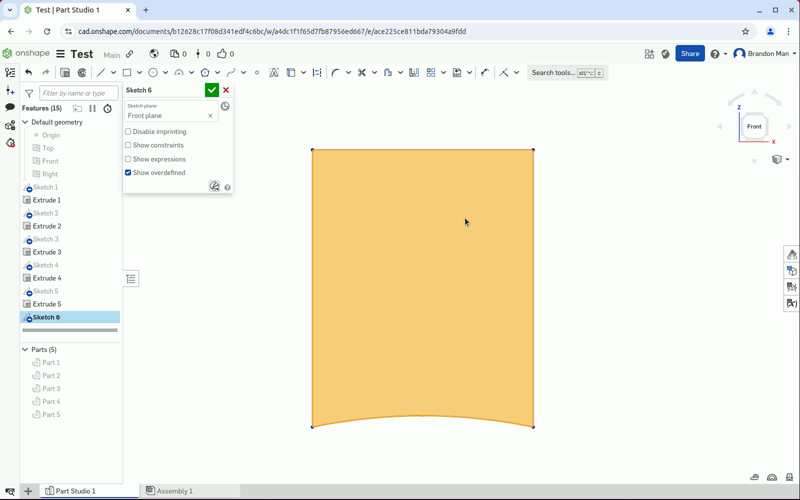
scroll(-6)
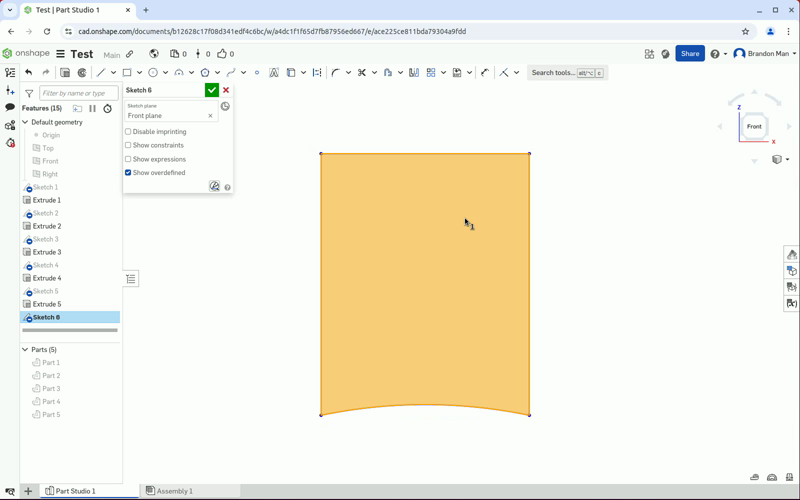
scroll(-6)
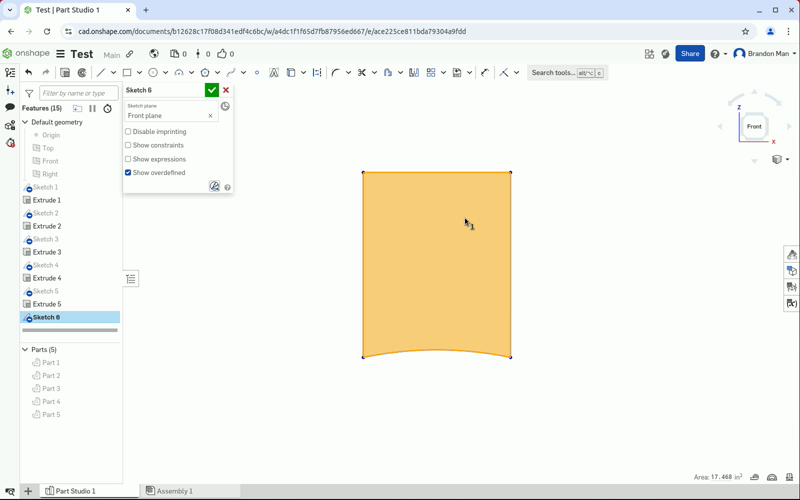
scroll(-6)
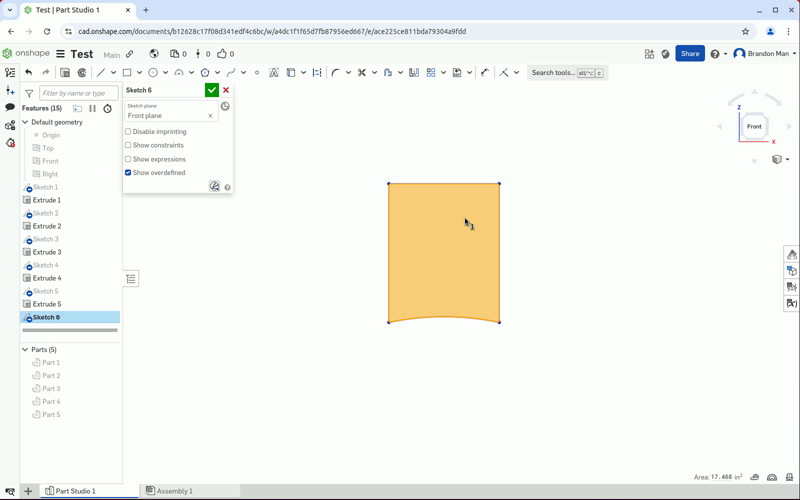
scroll(-6)
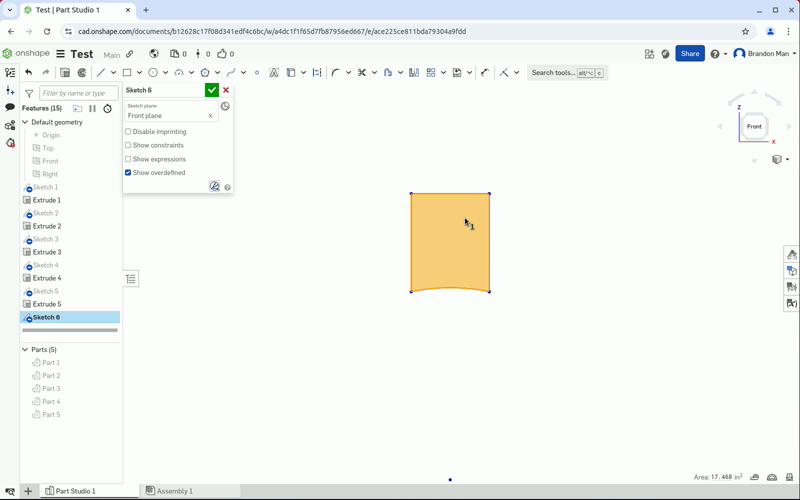
scroll(-6)
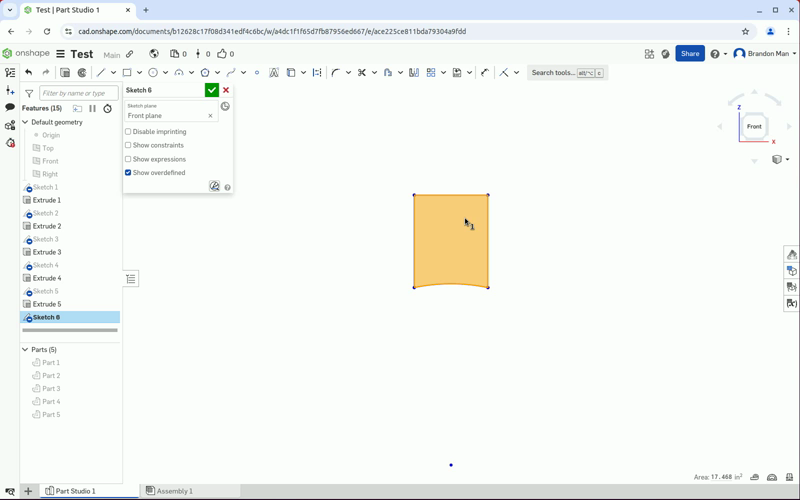
scroll(-6)
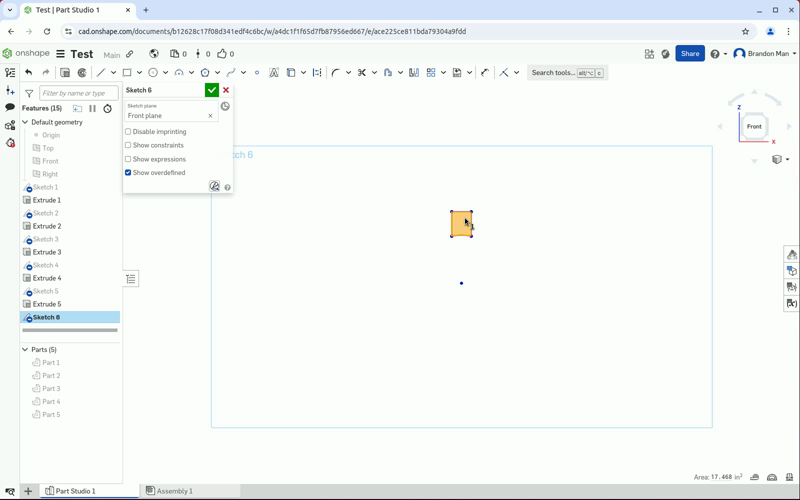
mouse_move(73, 352)
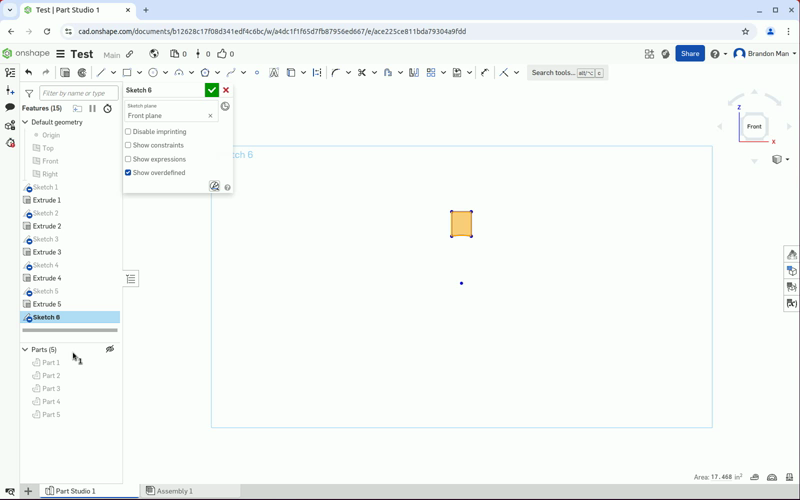
key(shift+y)
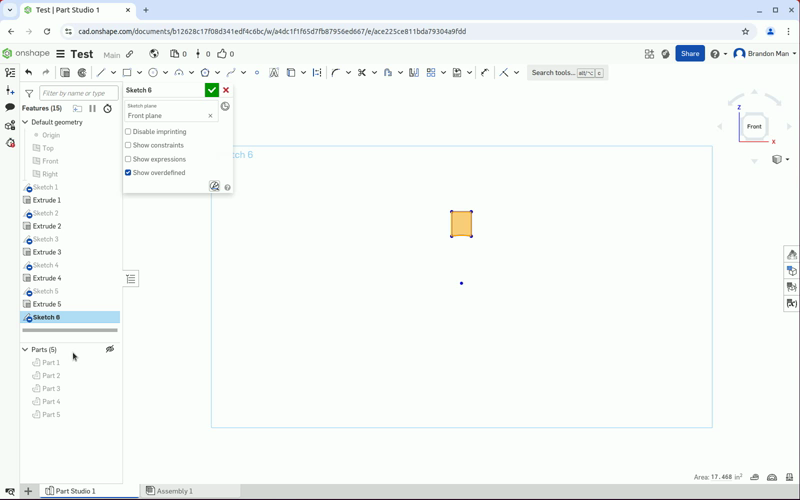
key(shift+e)
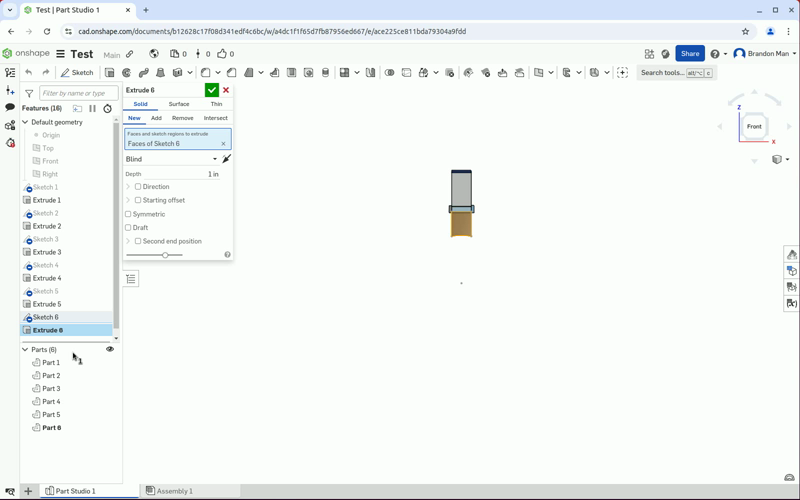
mouse_move(143, 106)
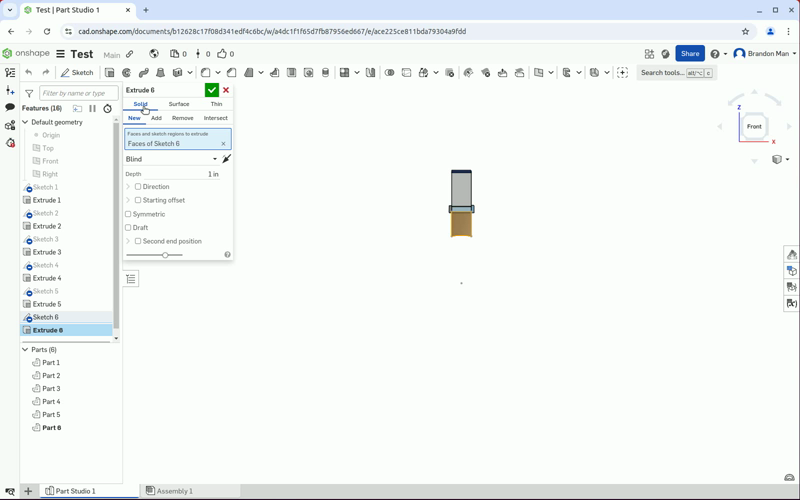
click(143, 106)
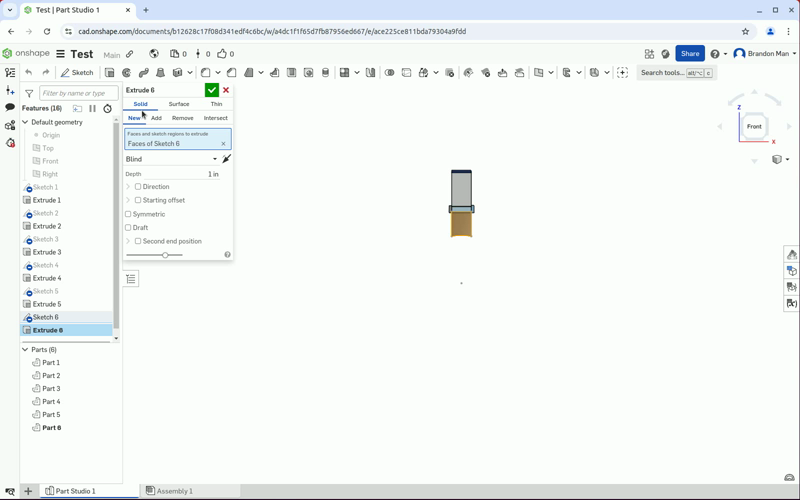
mouse_move(137, 120)
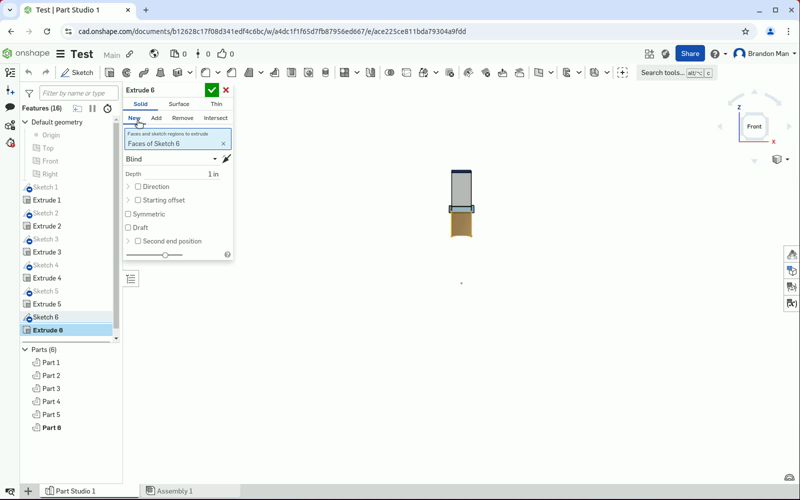
click(137, 120)
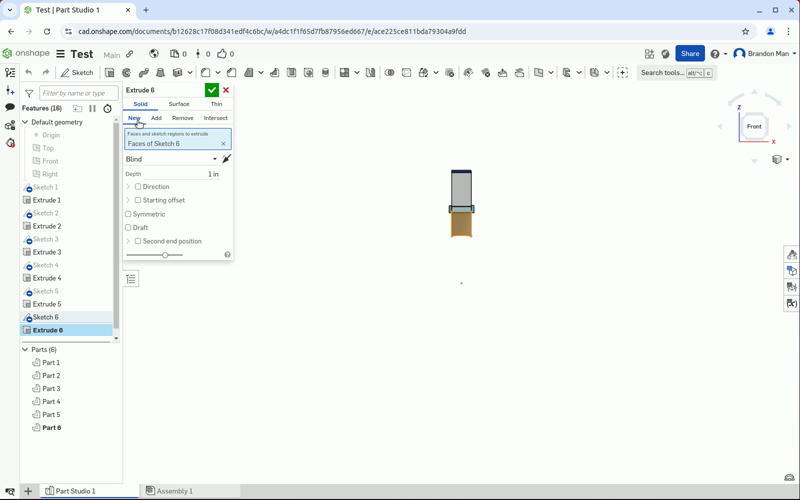
key(tab, 4)
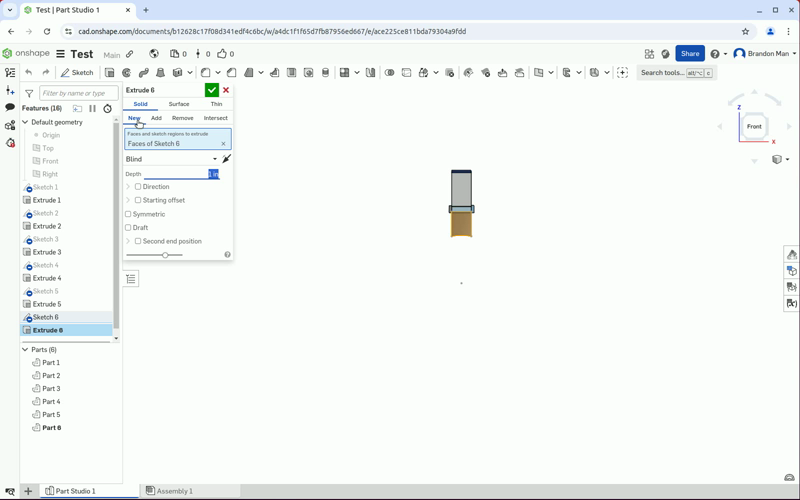
text(8.184)
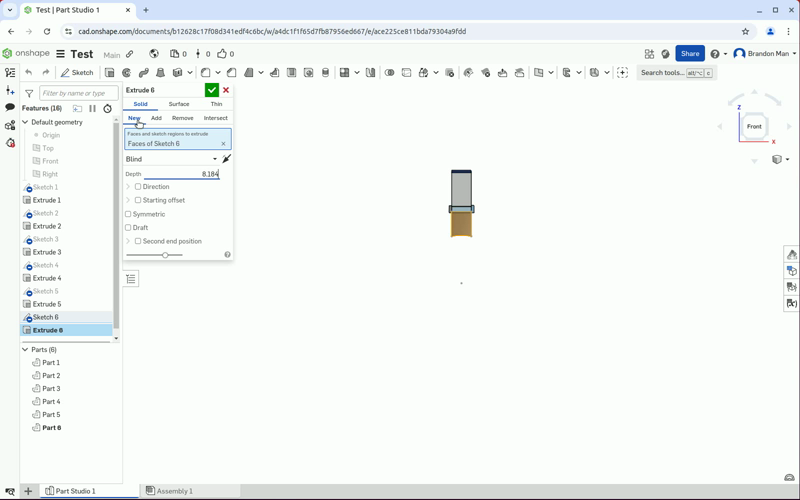
key(enter)
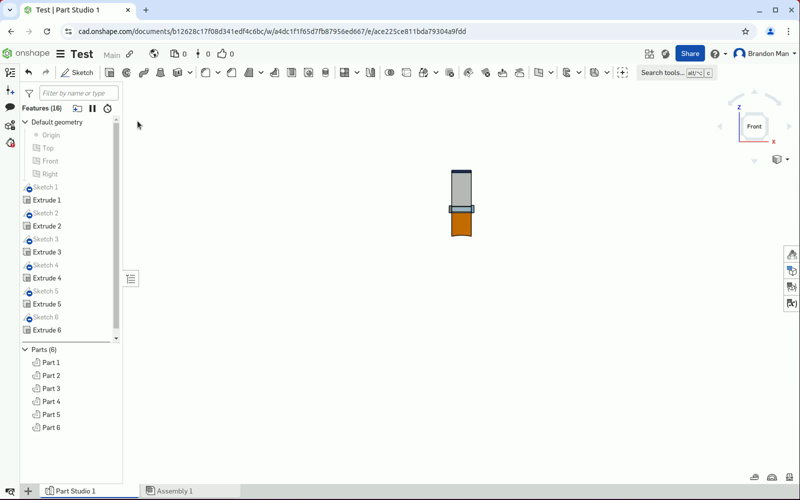
key(shift+h)
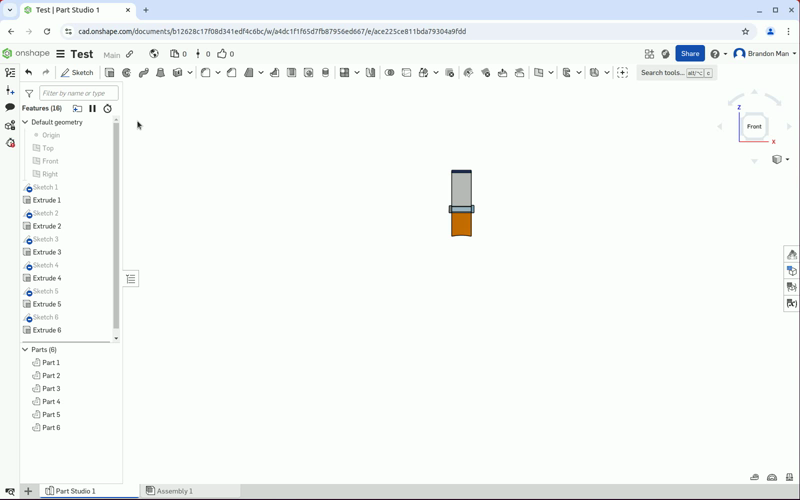
key(shift+h)
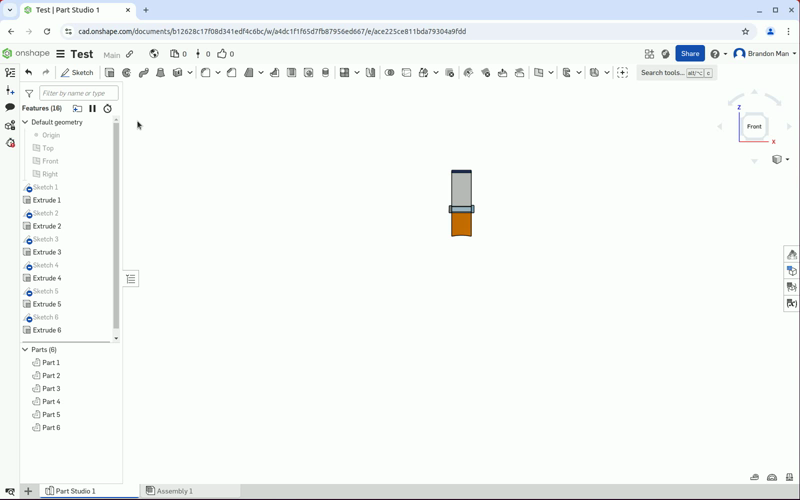
key(shift+7)
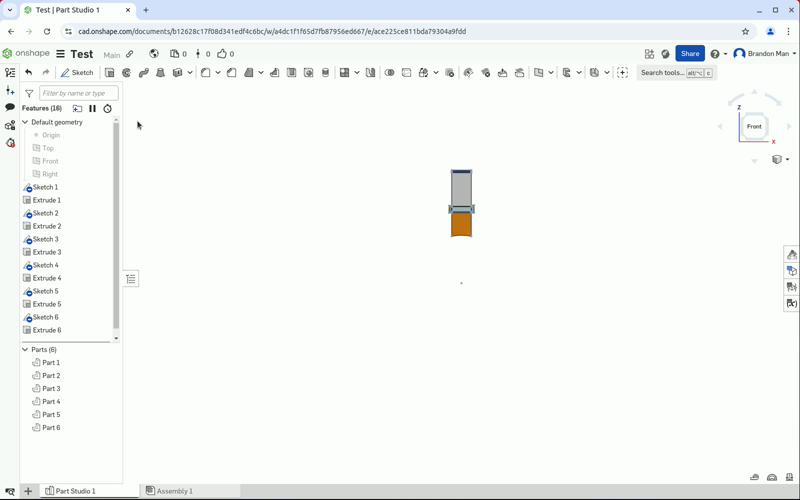
key(left, 2)
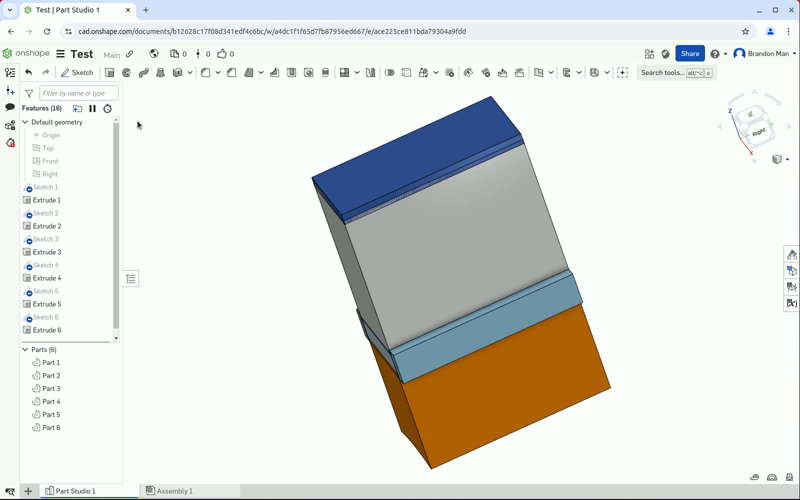
key(down, 2)
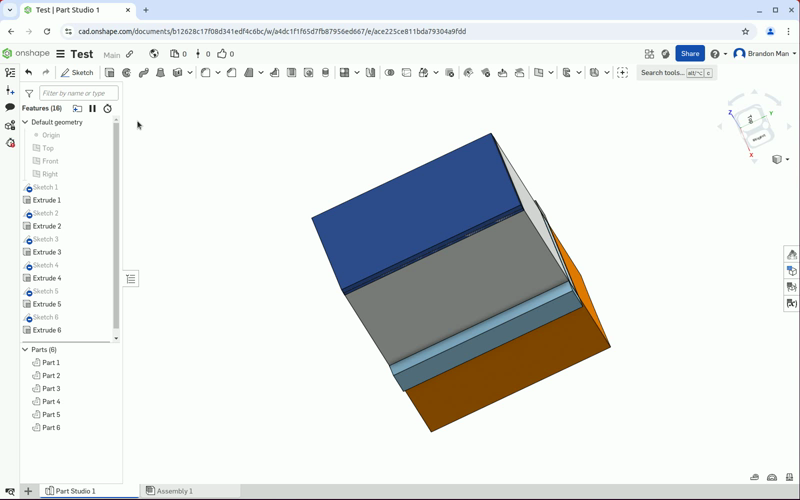
key(up, 2)
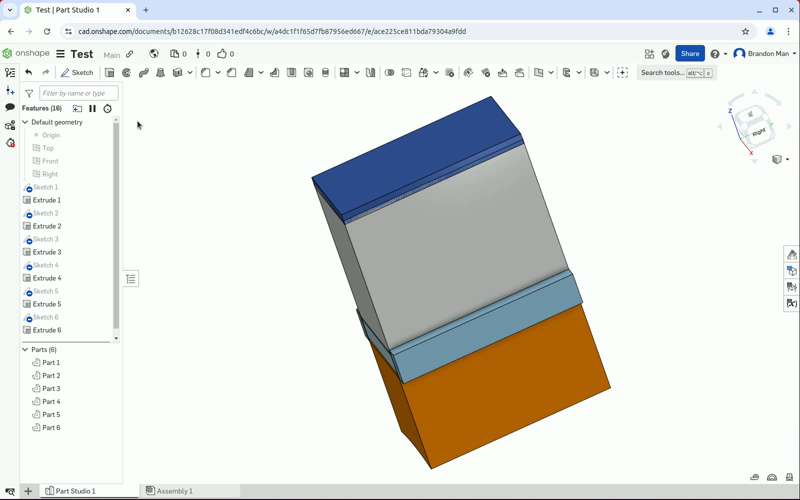
key(right, 2)
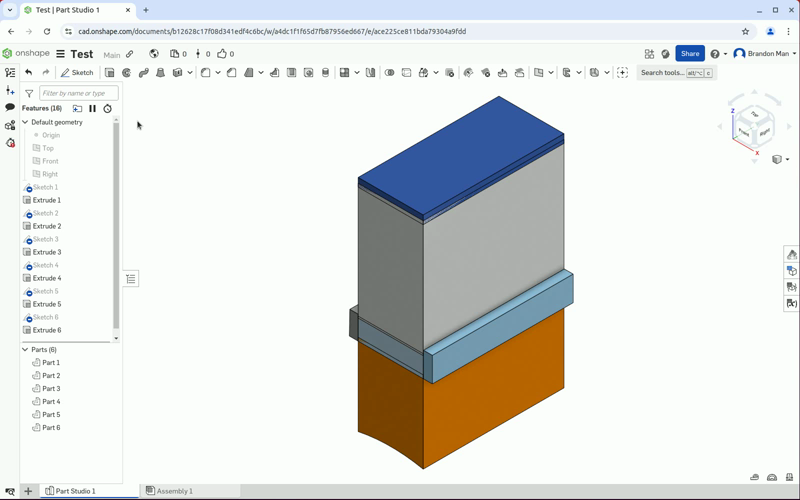
mouse_move(69, 189)
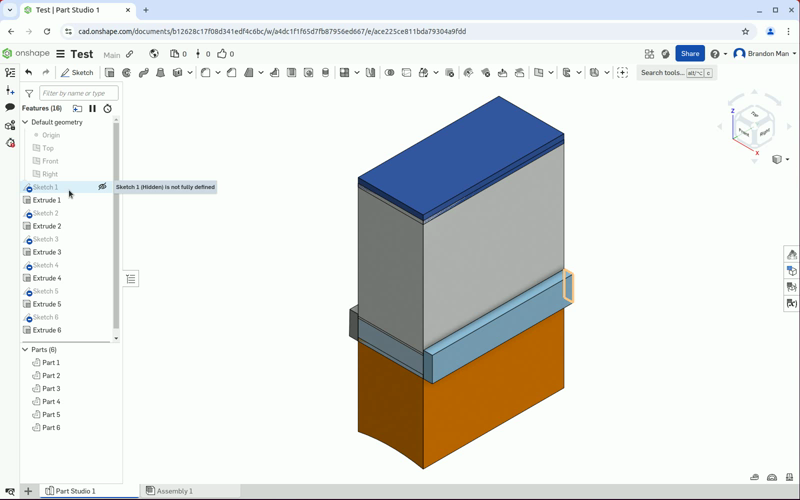
click(69, 189)